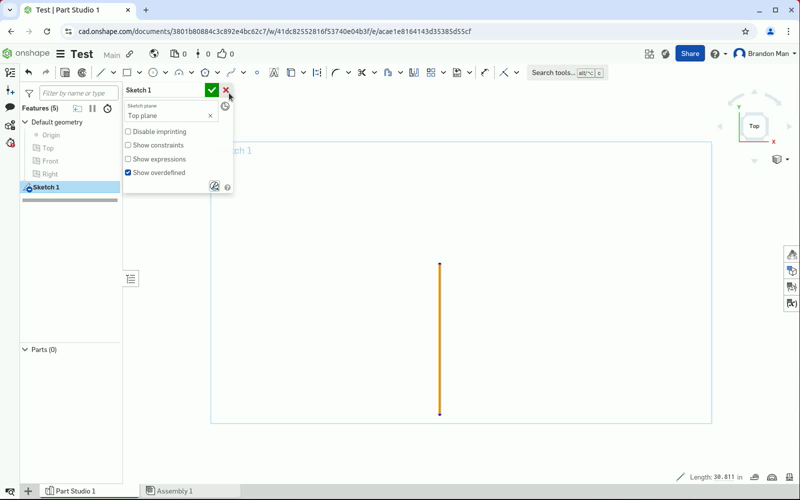
key(shift+h)
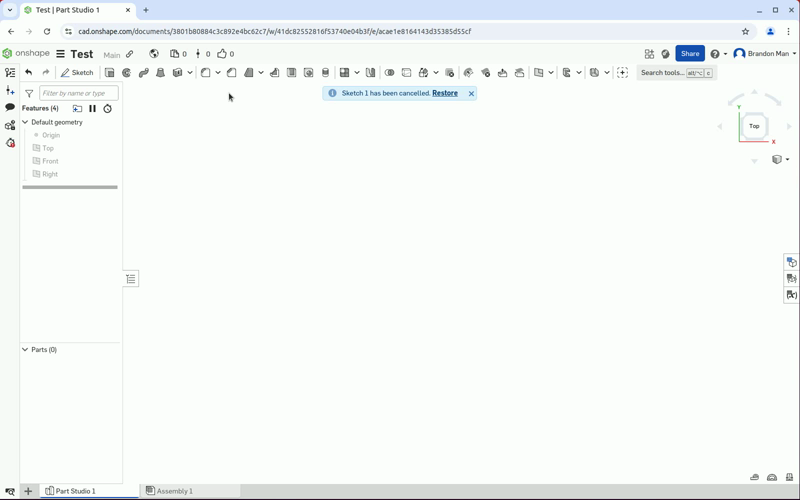
mouse_move(73, 352)
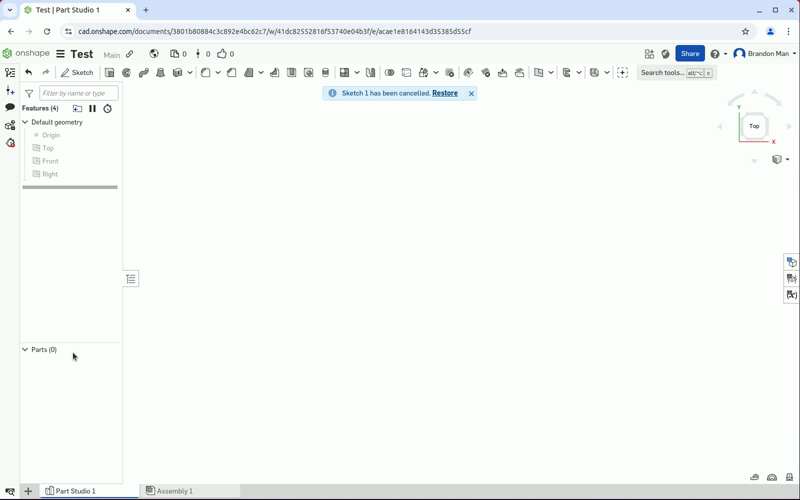
key(y)
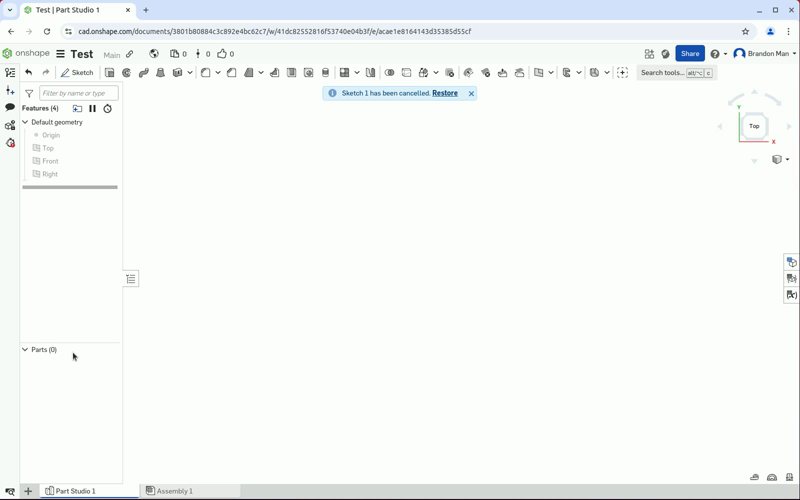
key(shift+p)
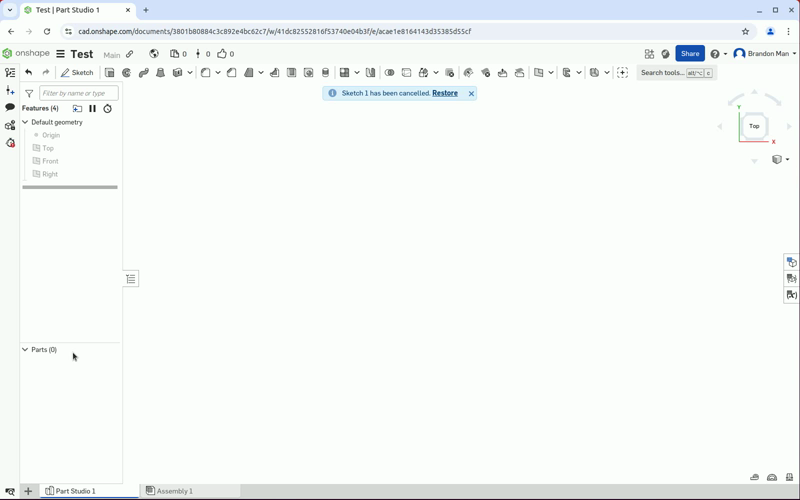
key(space)
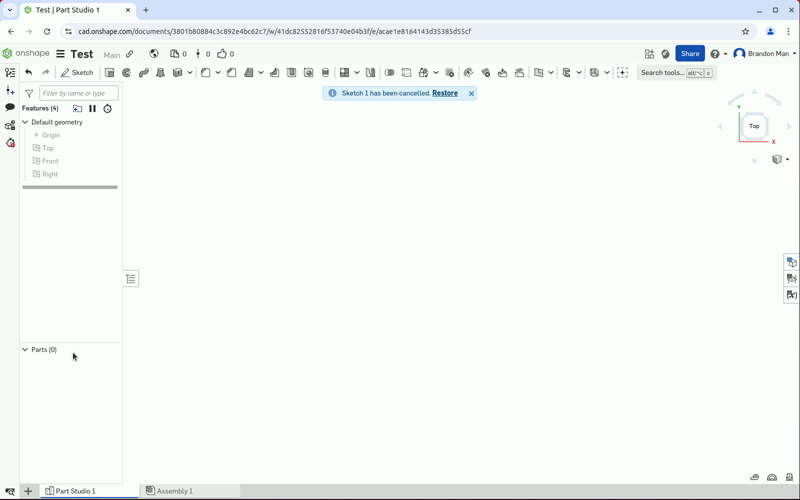
key_down(shift)
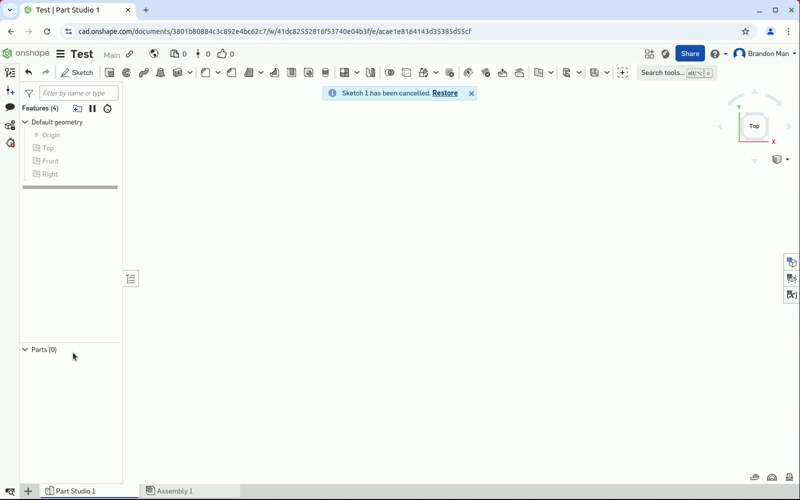
key(up)
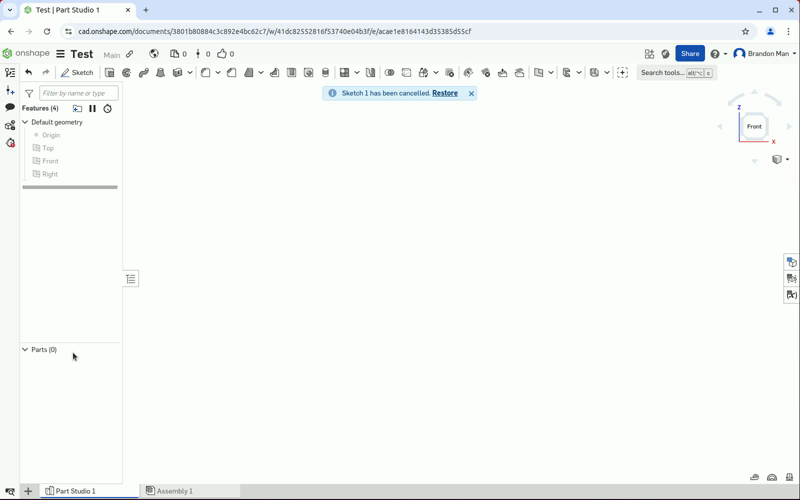
key_up(shift)
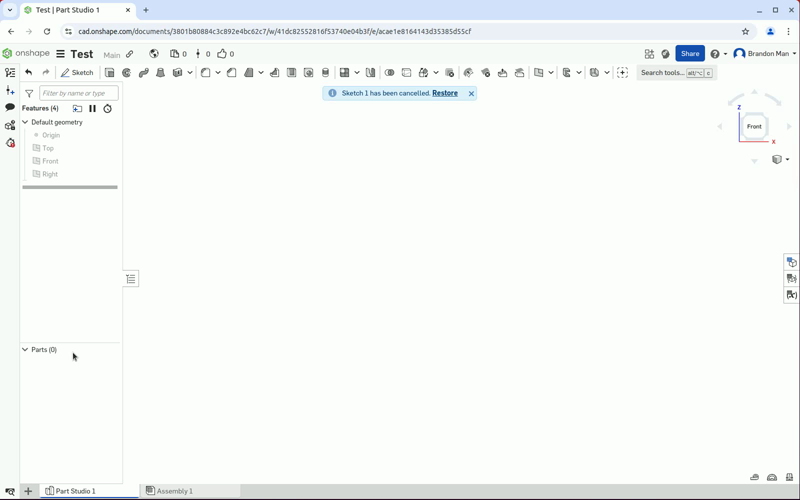
mouse_move(73, 352)
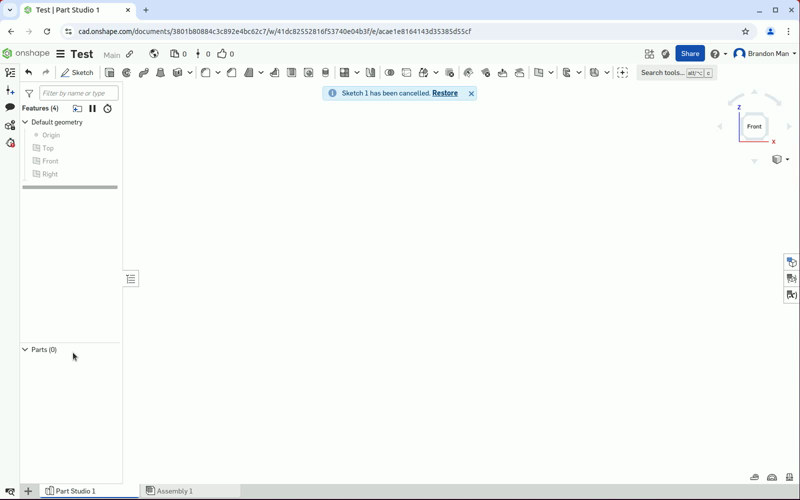
key(shift+y)
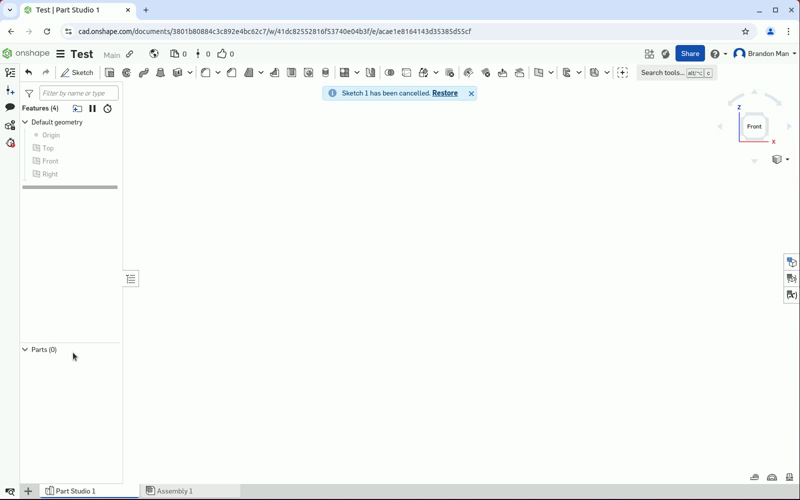
key(shift+s)
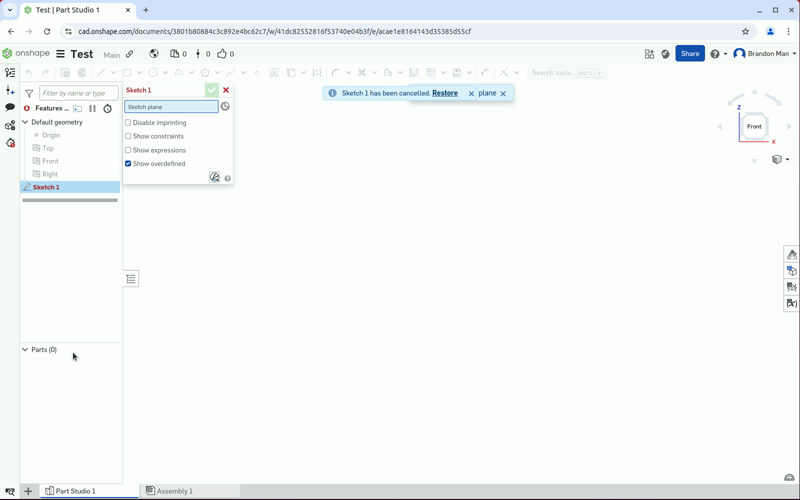
mouse_move(73, 163)
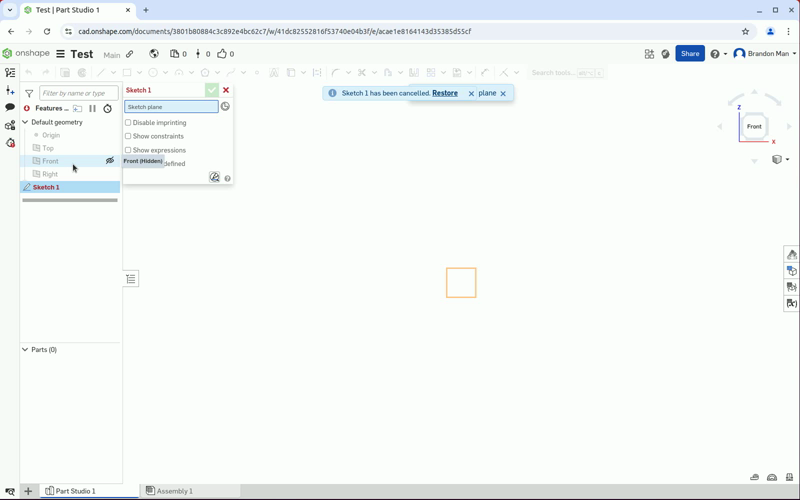
click(73, 163)
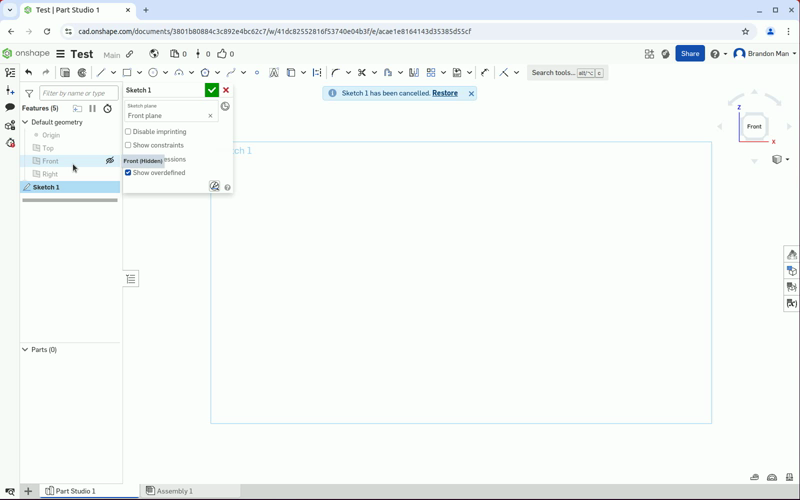
mouse_move(73, 352)
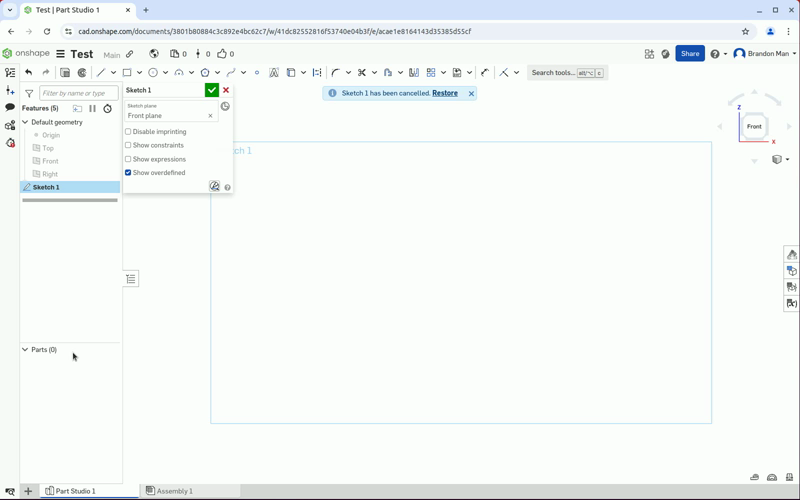
key(y)
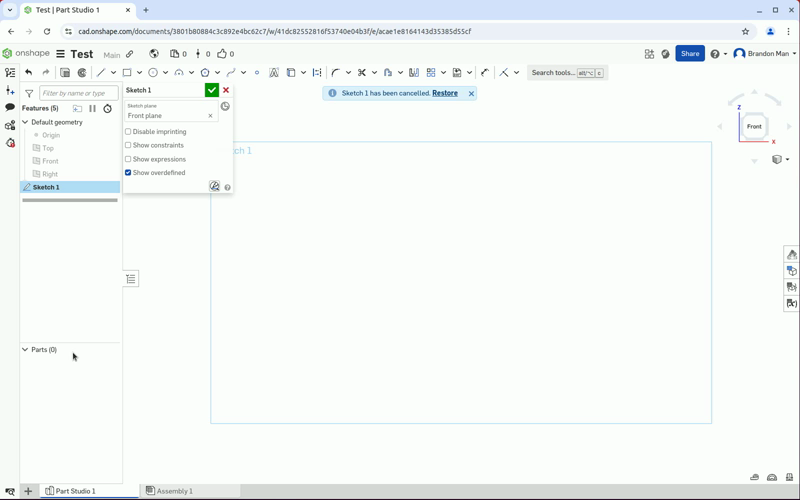
key(c)
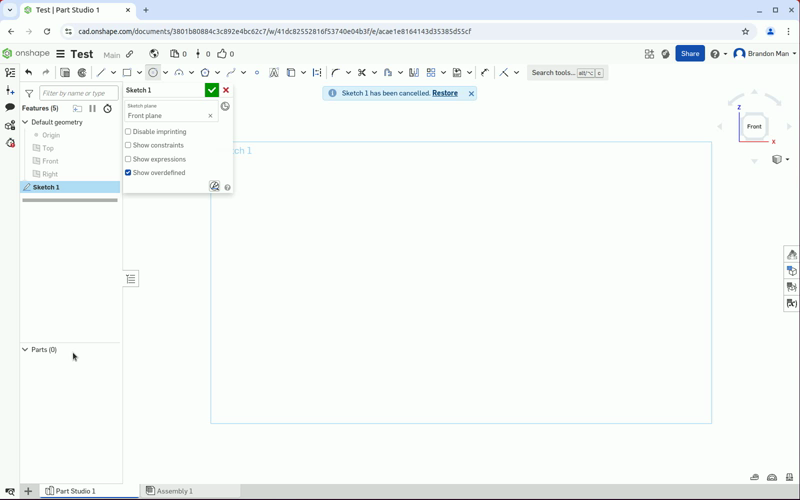
key_down(shift)
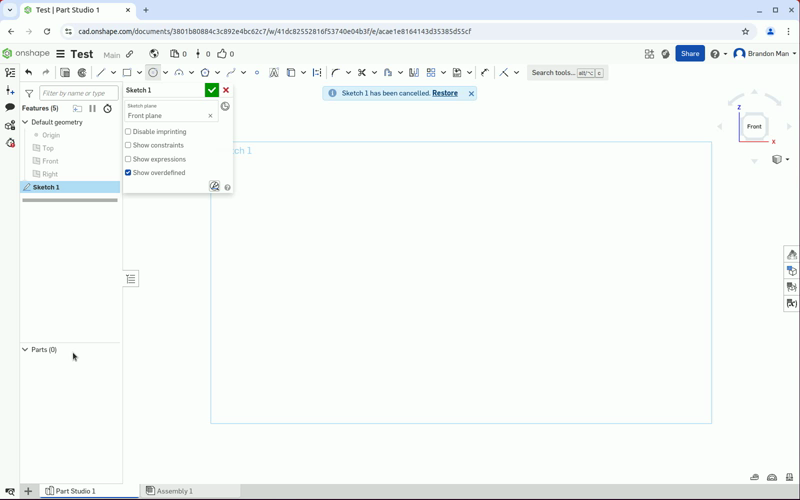
mouse_move(461, 178)
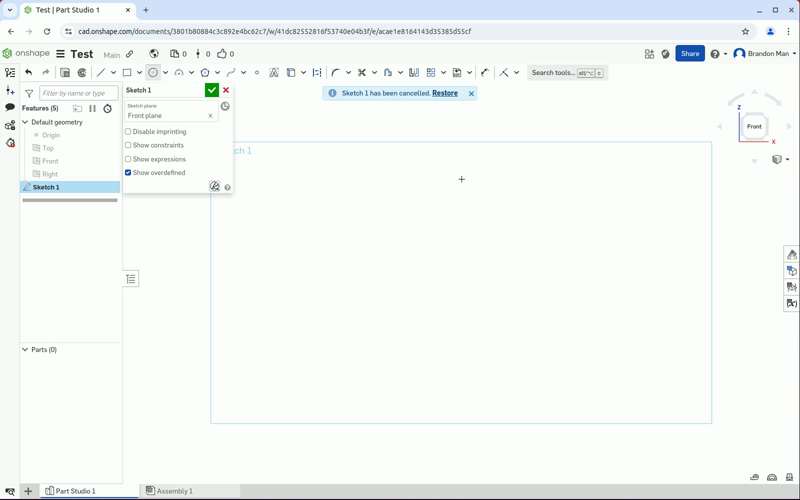
click(461, 178)
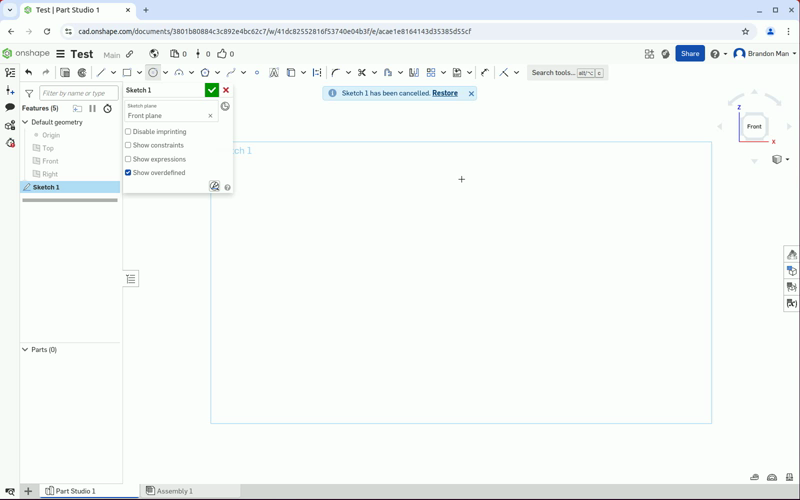
key_up(shift)
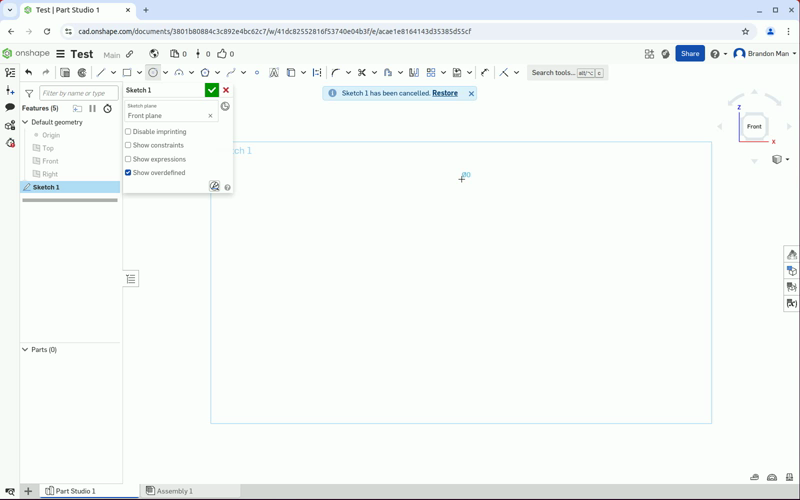
mouse_move(471, 178)
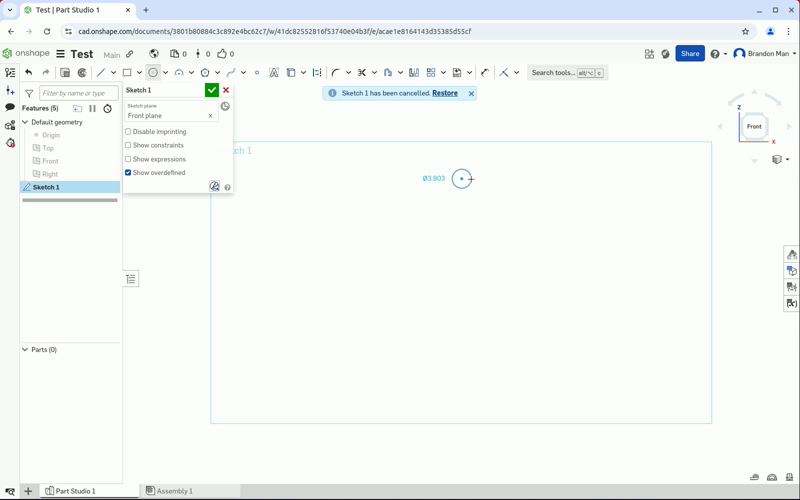
click(471, 178)
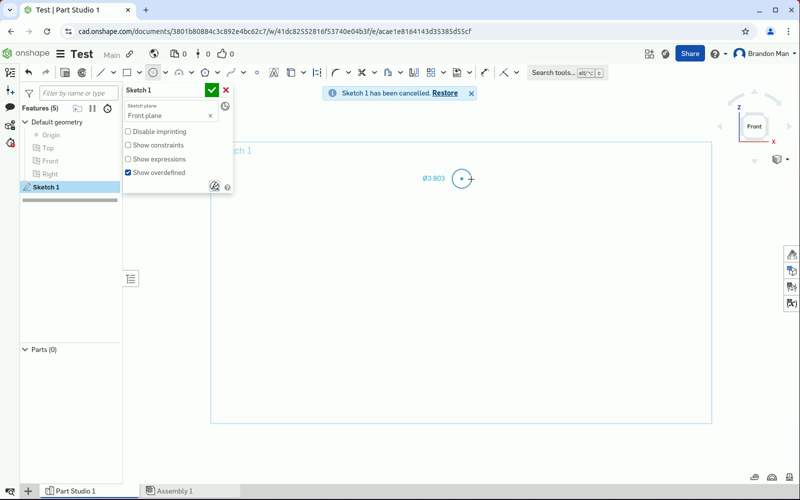
key(esc)
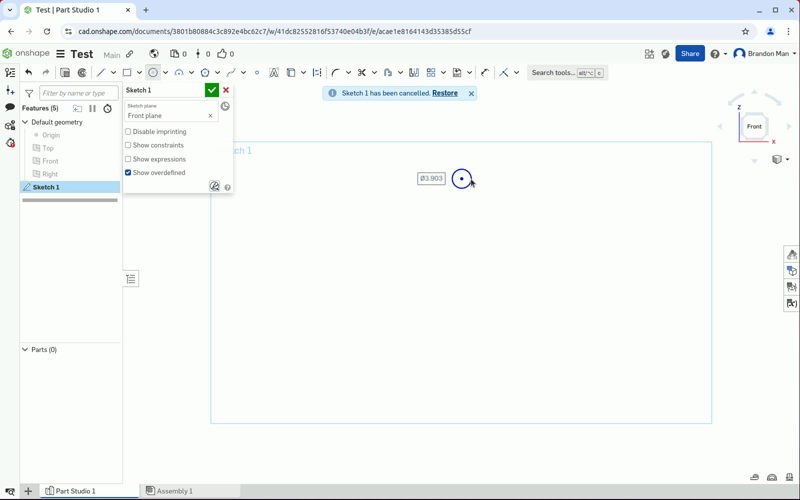
key(c)
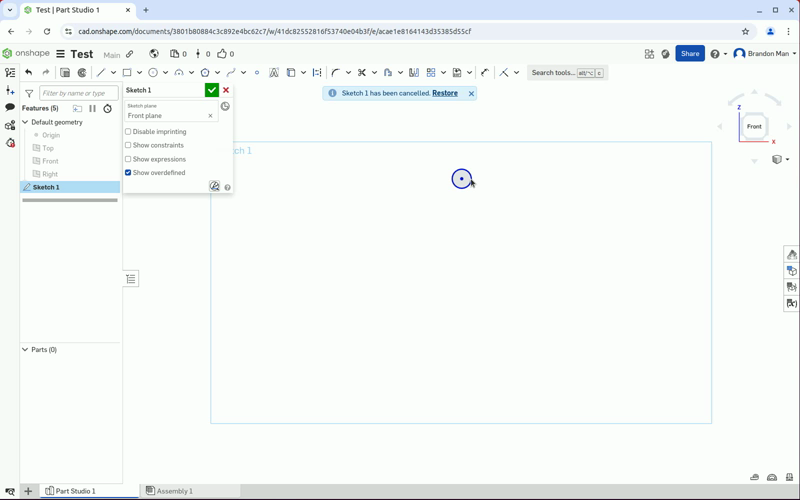
key_down(shift)
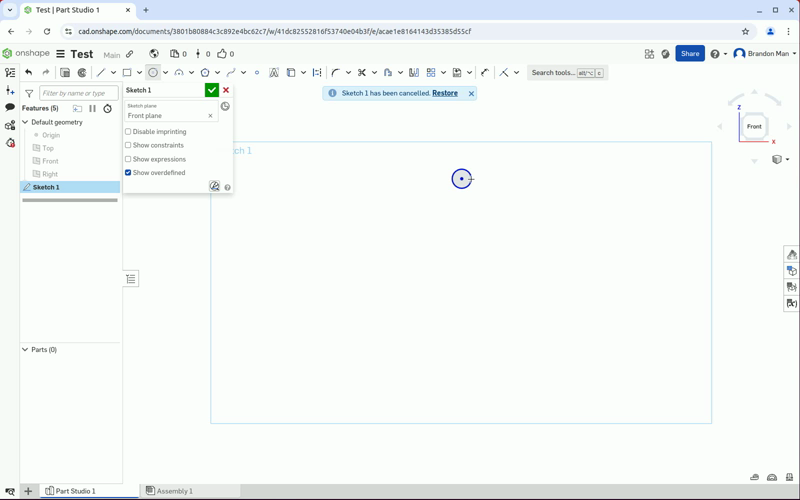
mouse_move(461, 178)
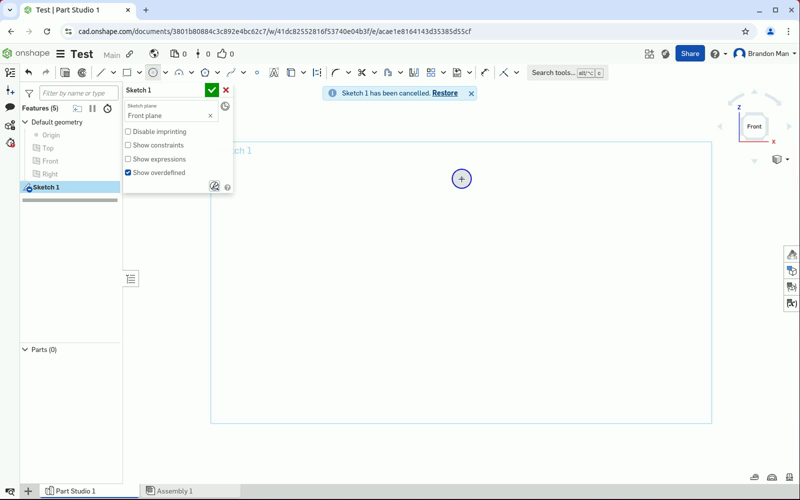
click(461, 178)
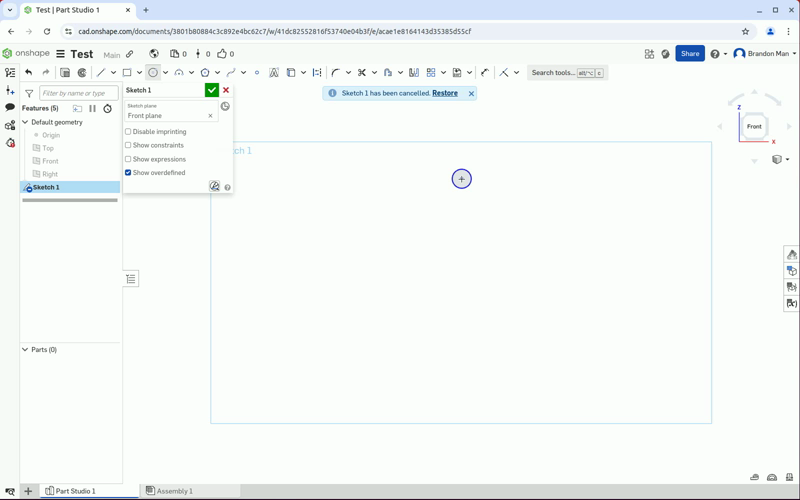
key_up(shift)
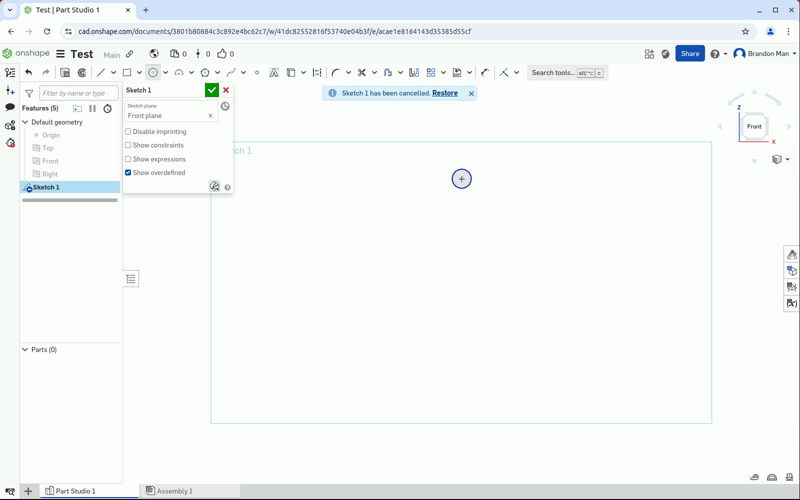
mouse_move(464, 178)
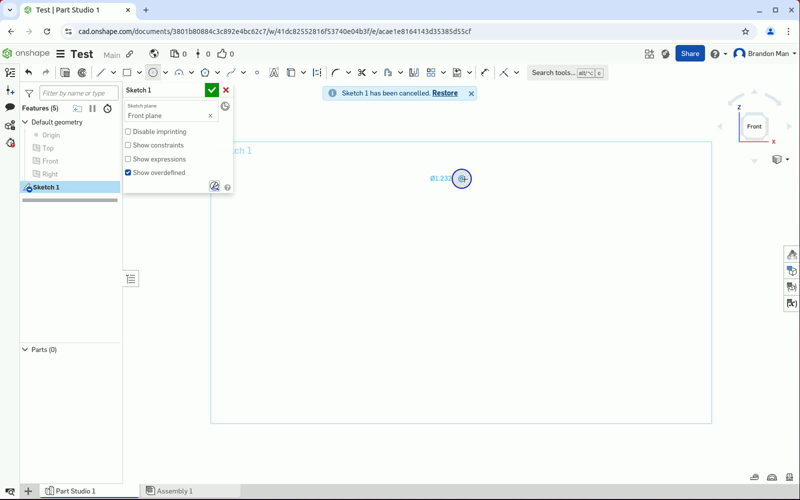
scroll(6)
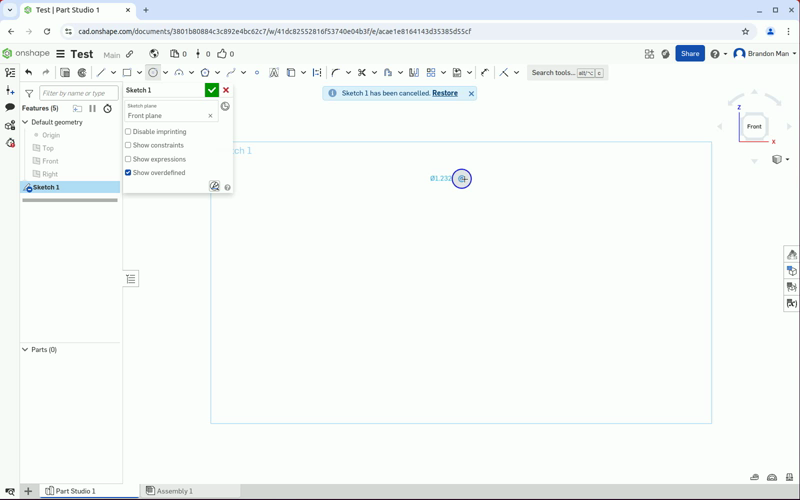
scroll(6)
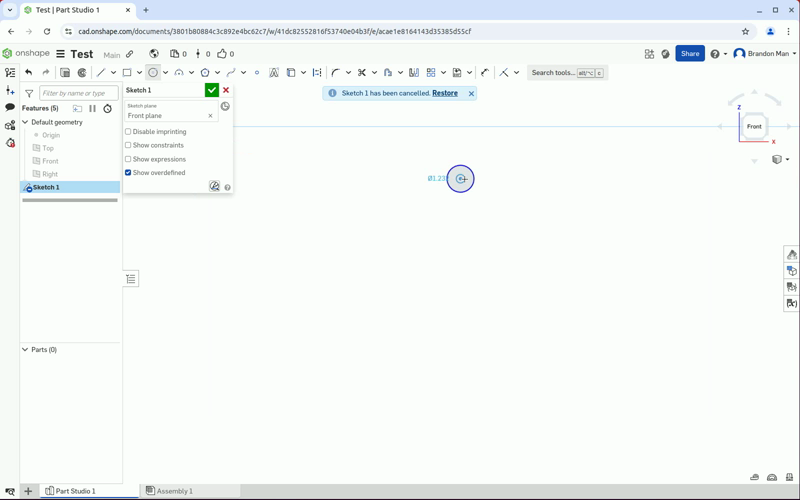
scroll(6)
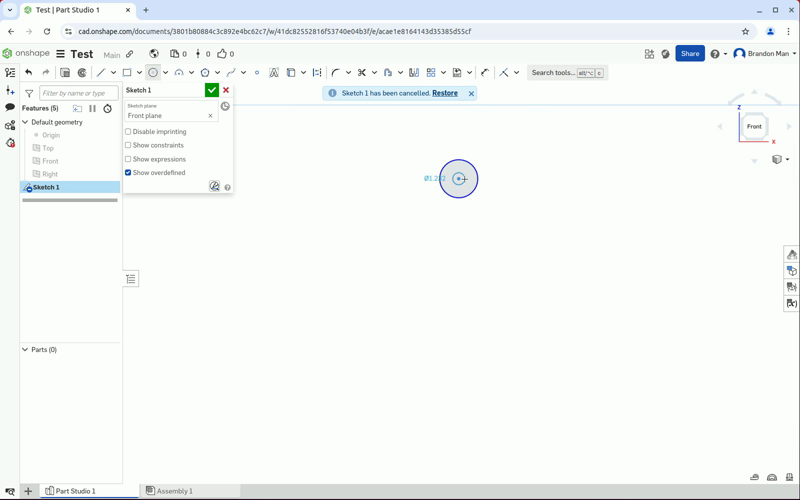
scroll(6)
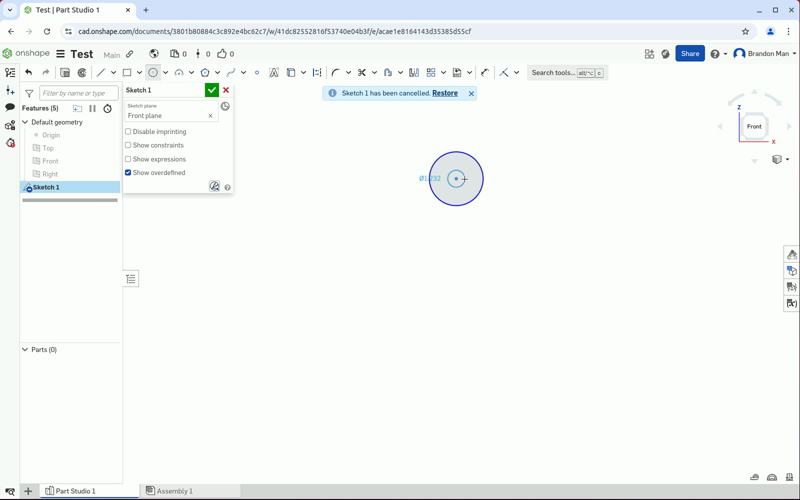
scroll(6)
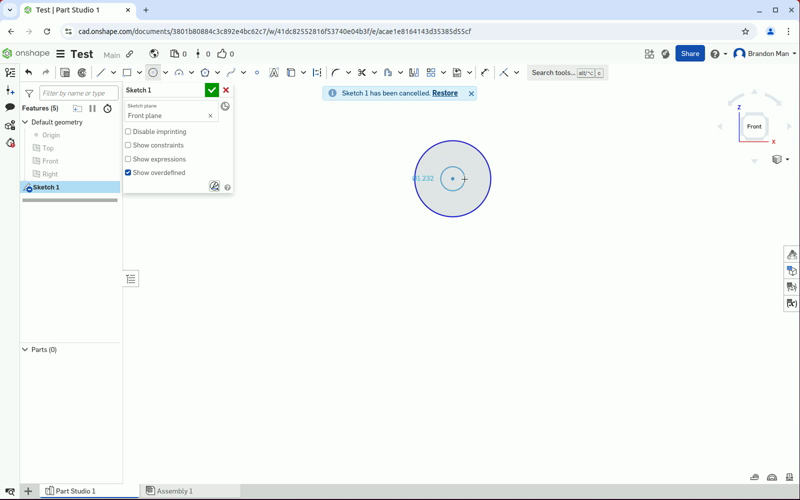
scroll(6)
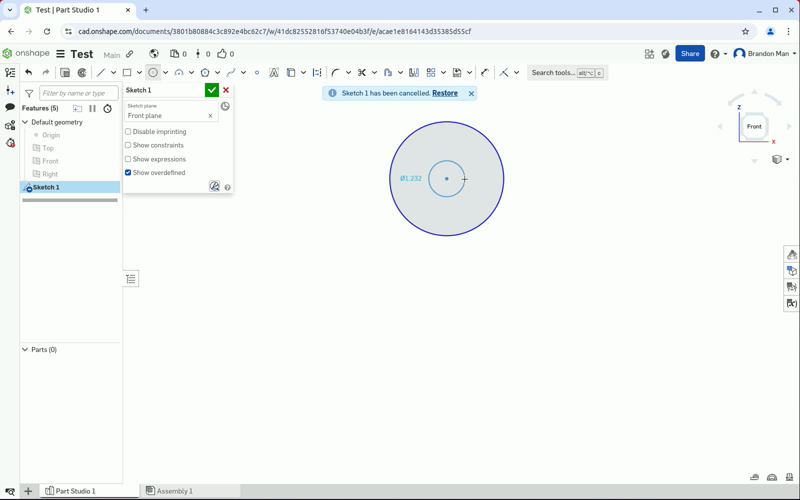
scroll(6)
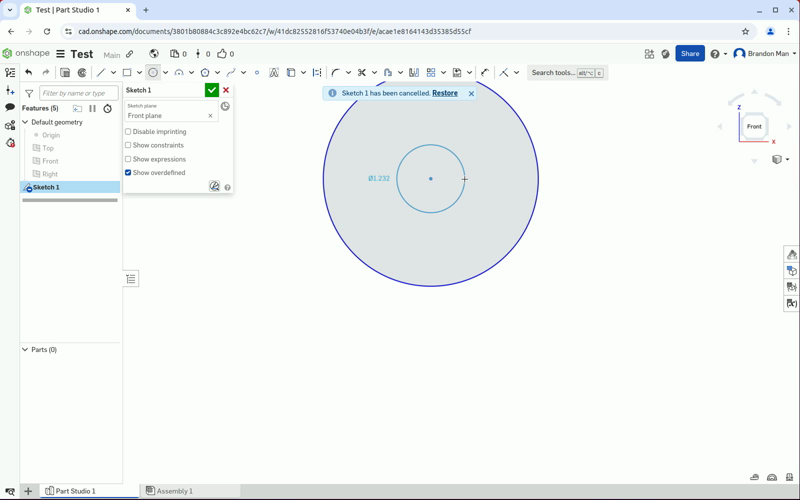
click(464, 178)
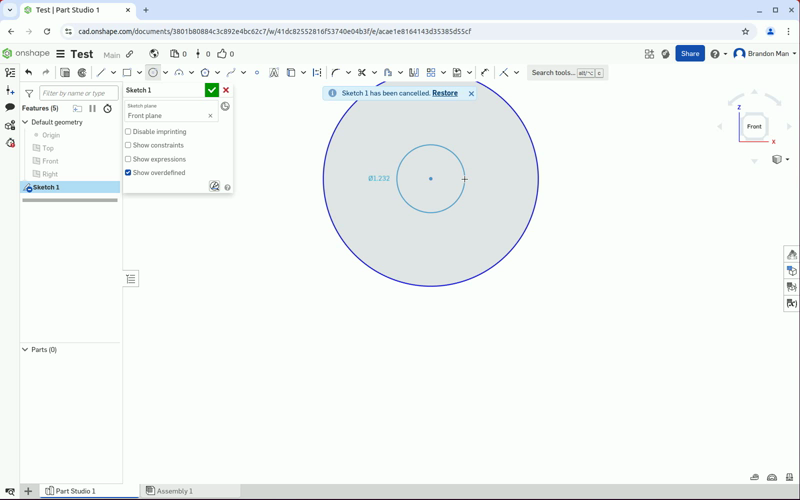
scroll(-6)
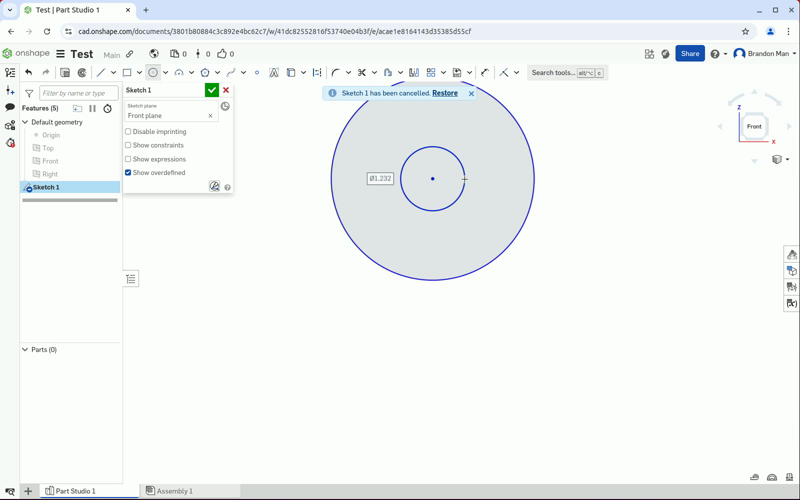
scroll(-6)
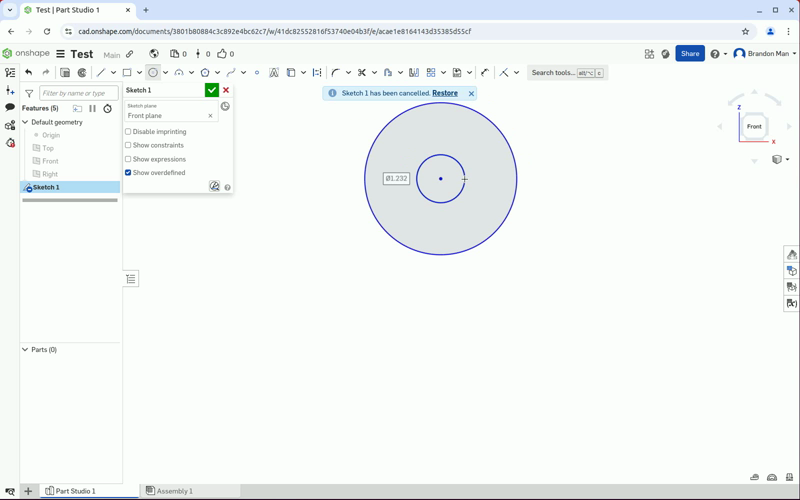
scroll(-6)
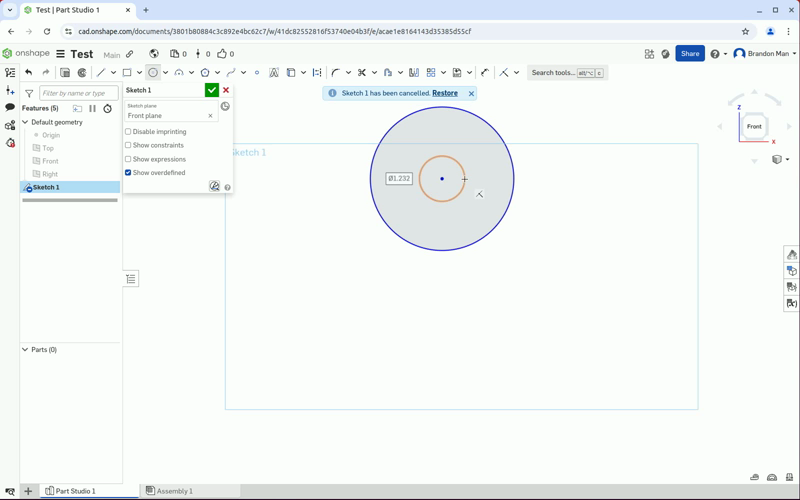
scroll(-6)
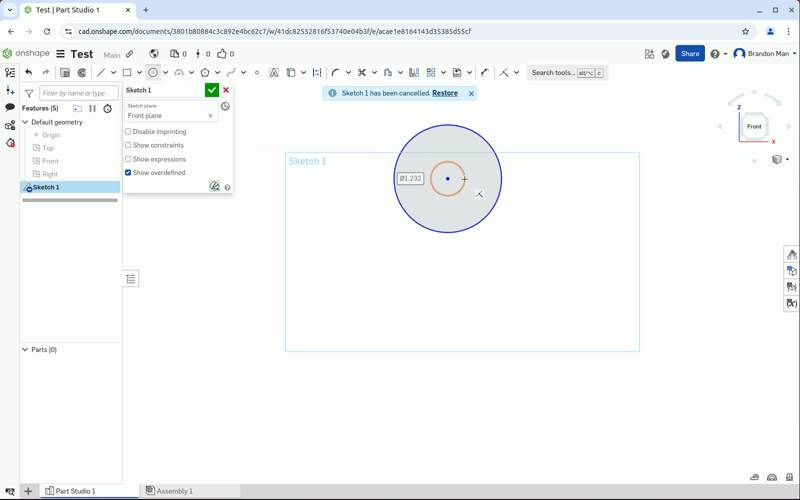
scroll(-6)
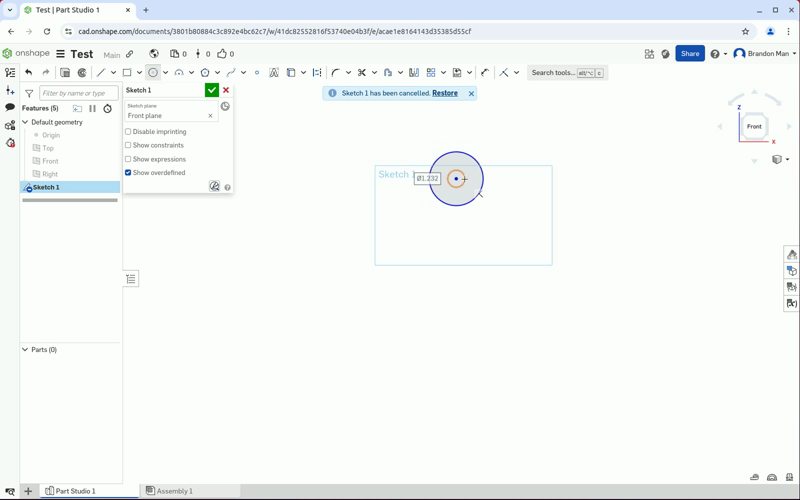
scroll(-6)
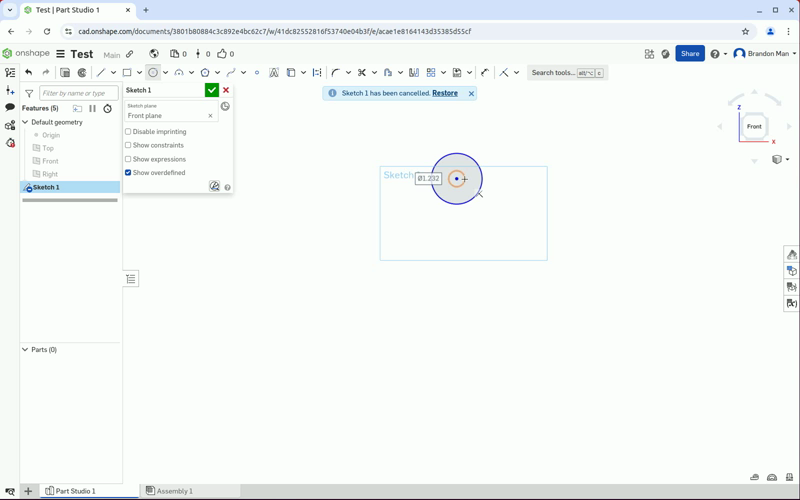
scroll(-6)
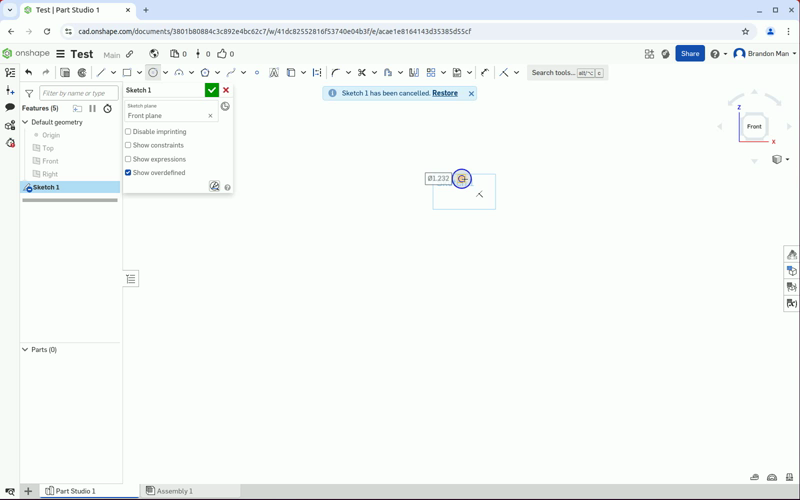
key(esc)
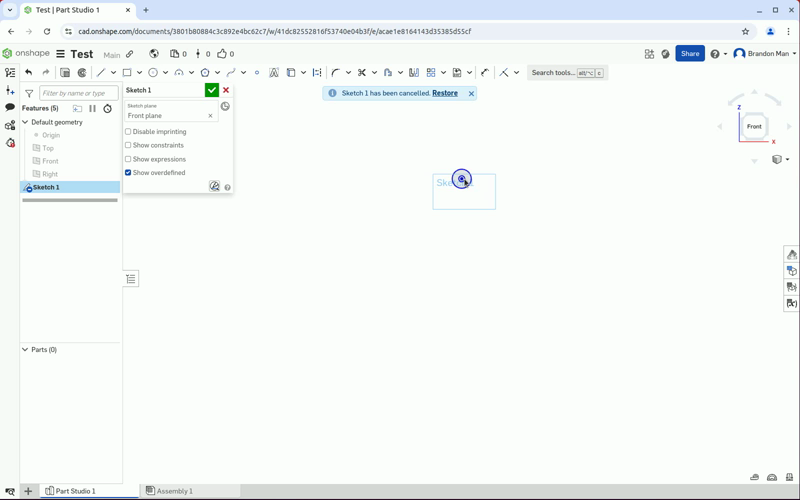
mouse_move(464, 175)
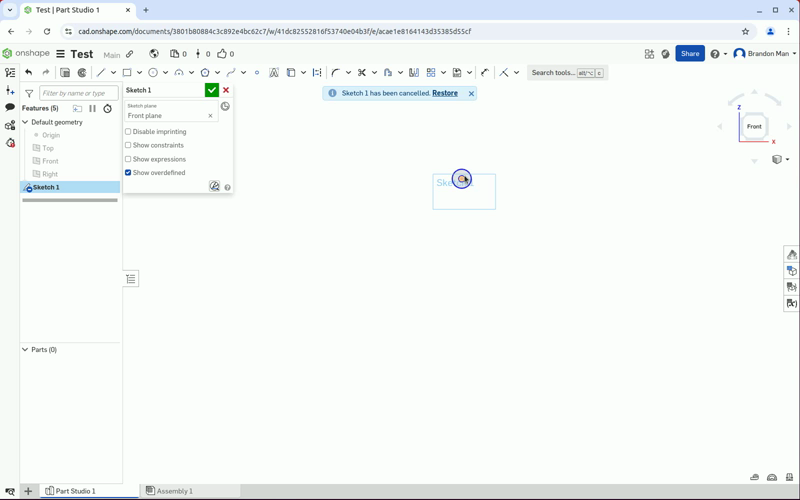
scroll(6)
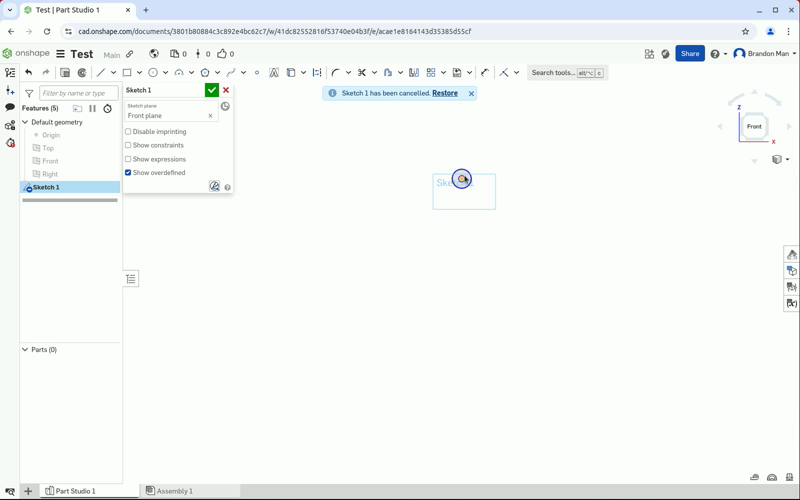
scroll(6)
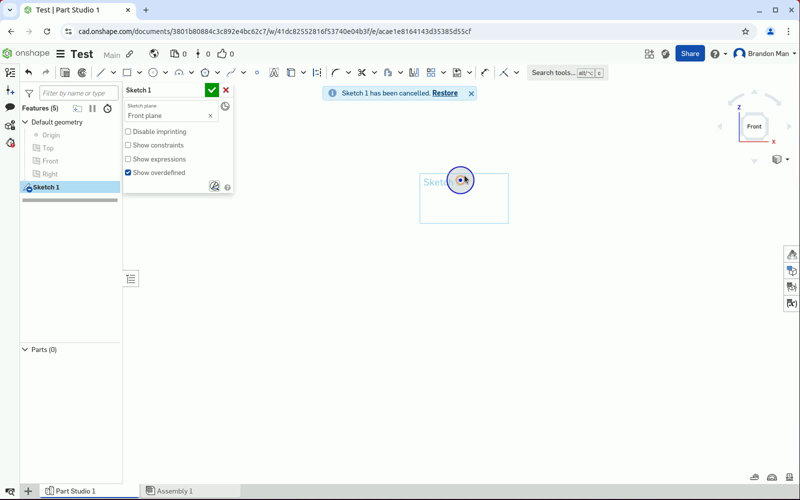
scroll(6)
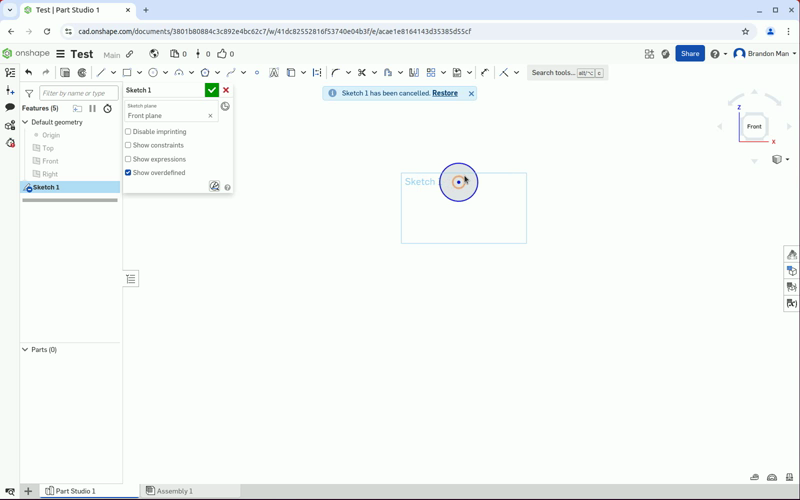
scroll(6)
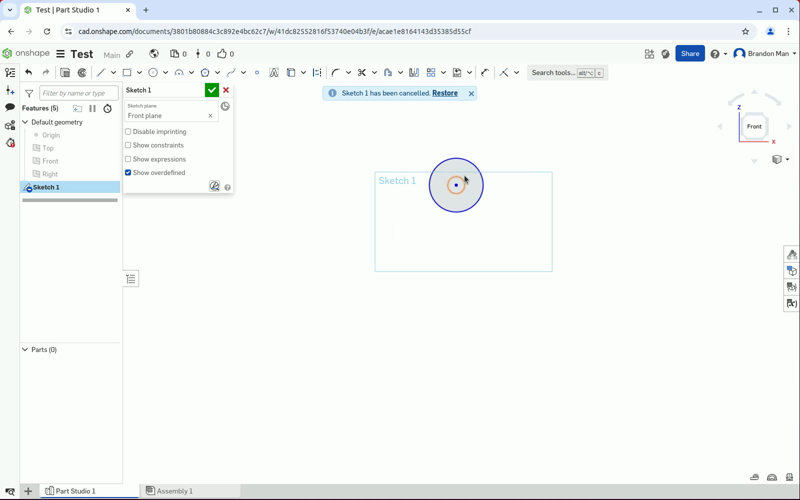
scroll(6)
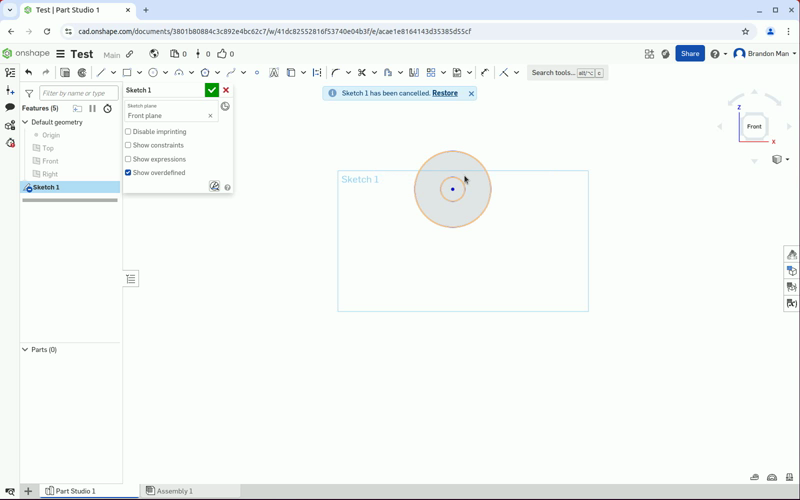
scroll(6)
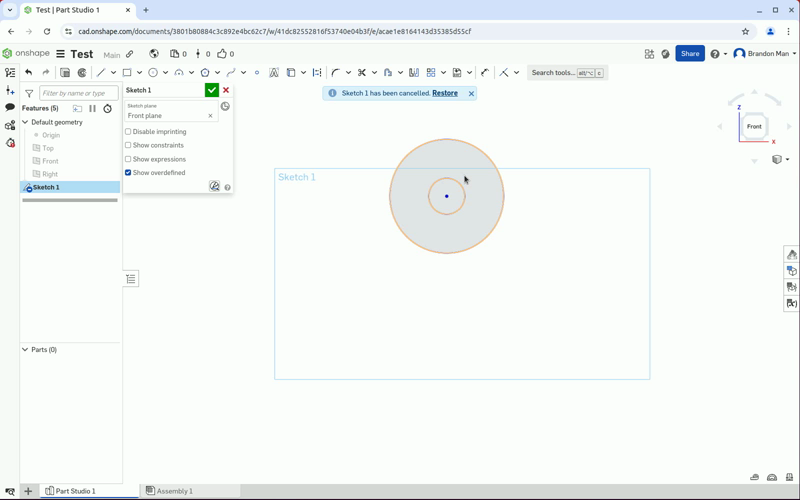
scroll(6)
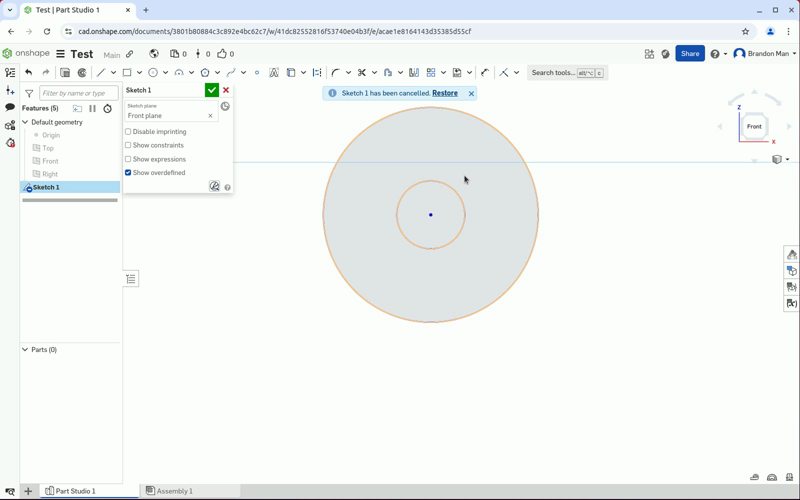
click(464, 175)
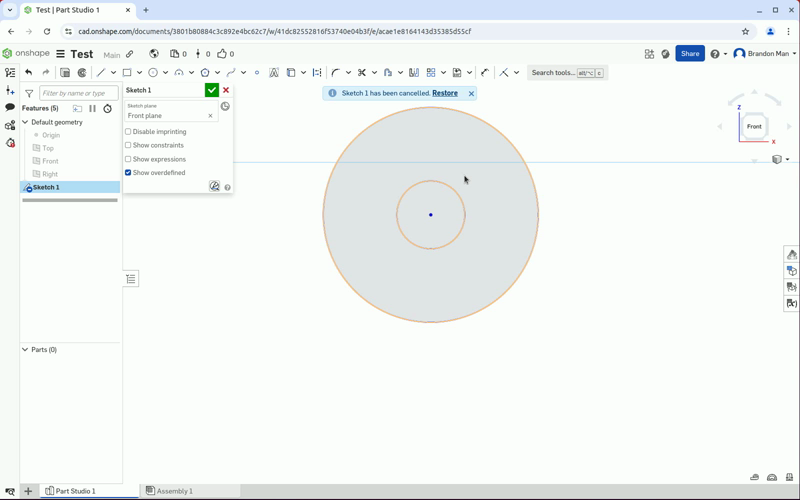
scroll(-6)
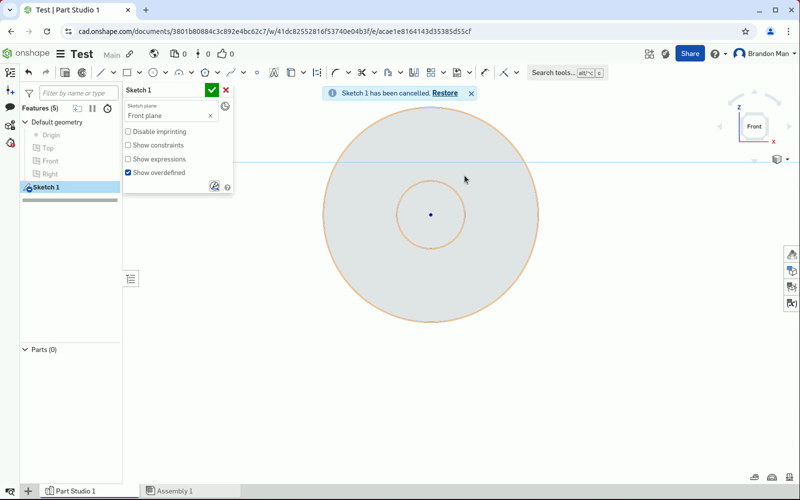
scroll(-6)
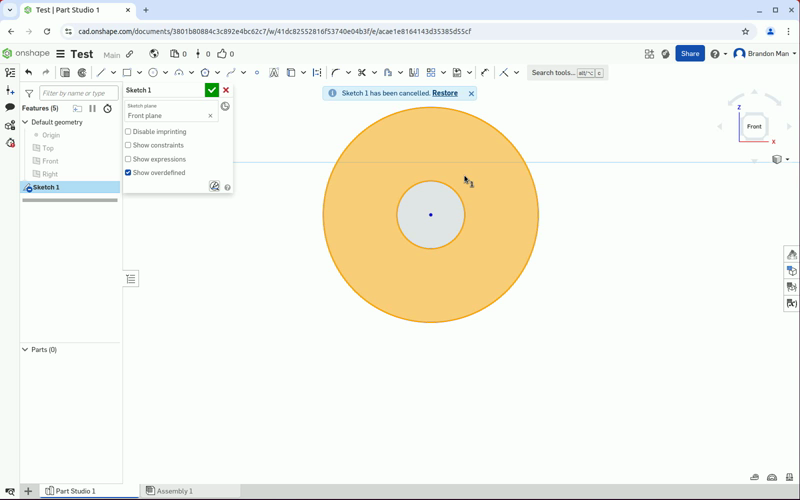
scroll(-6)
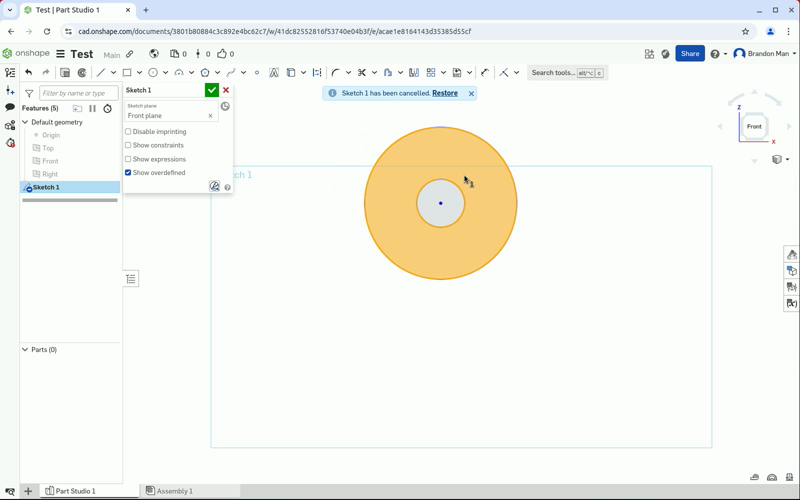
scroll(-6)
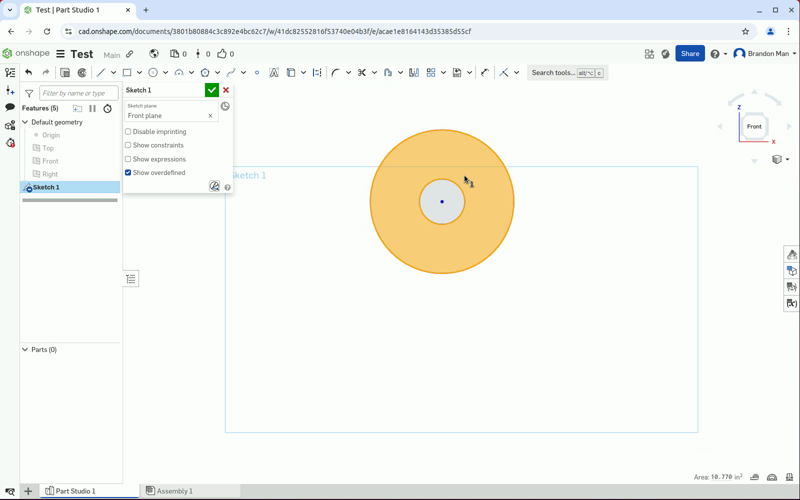
scroll(-6)
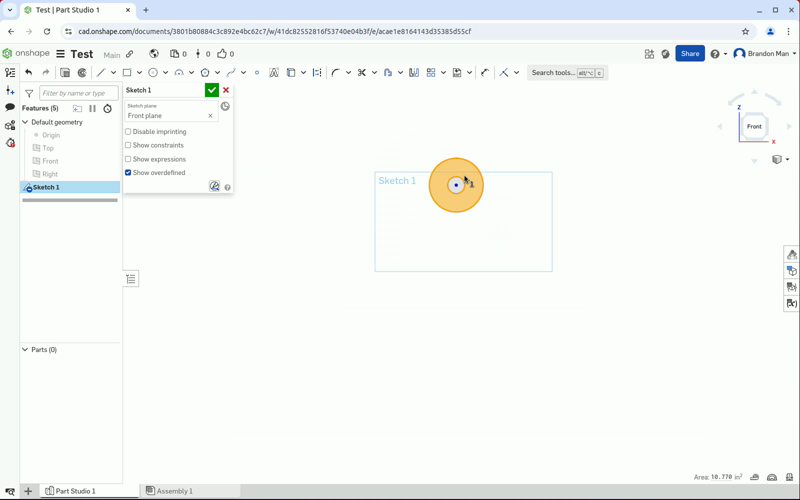
scroll(-6)
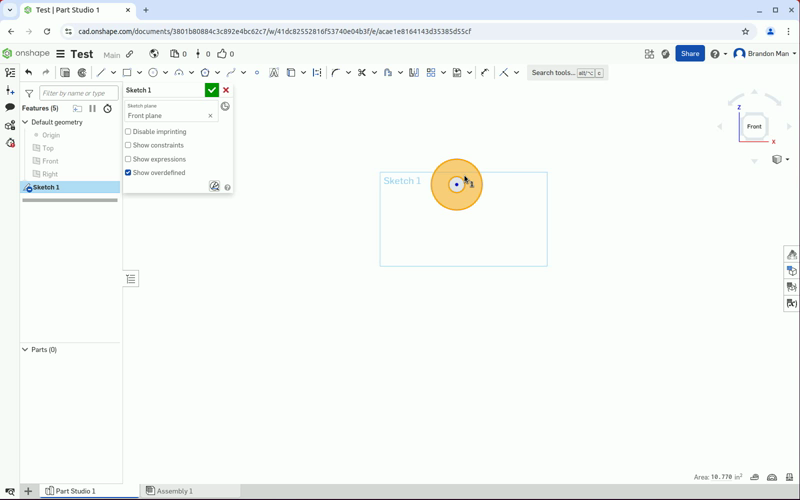
scroll(-6)
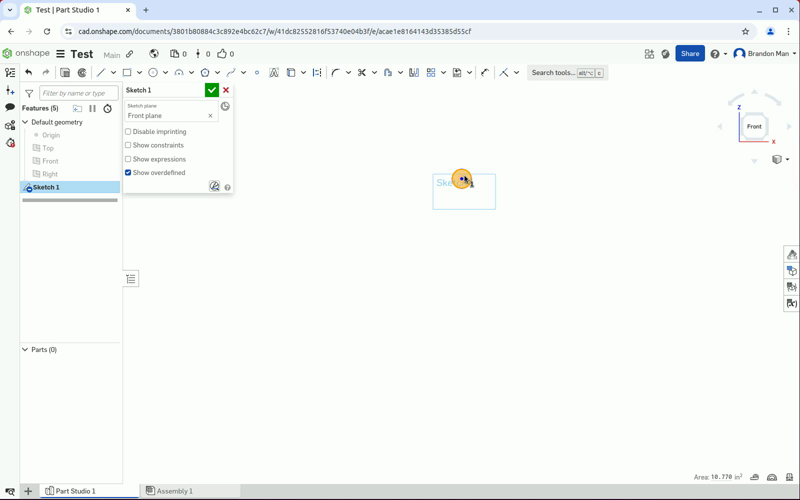
mouse_move(73, 352)
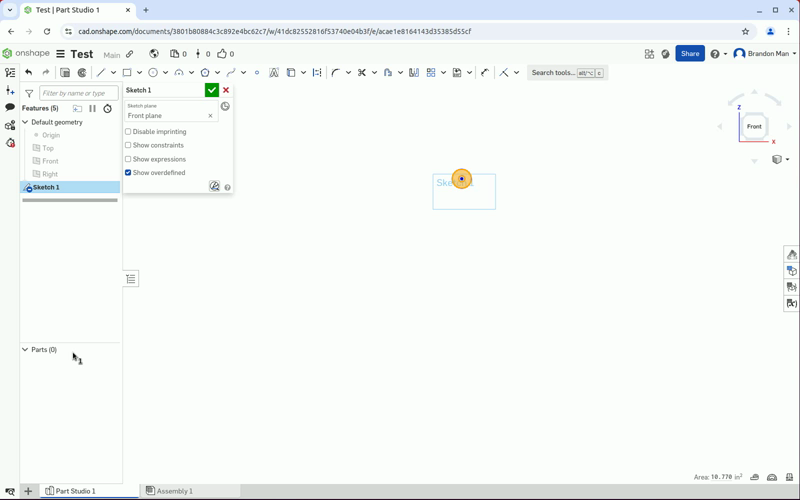
key(shift+y)
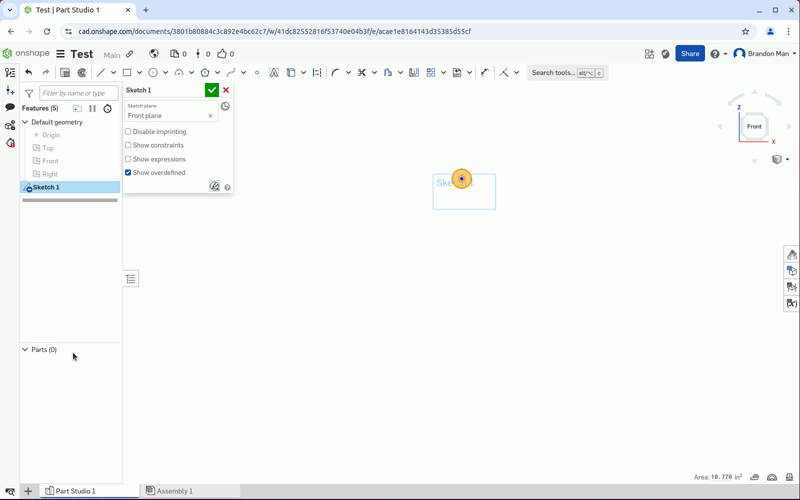
key(shift+e)
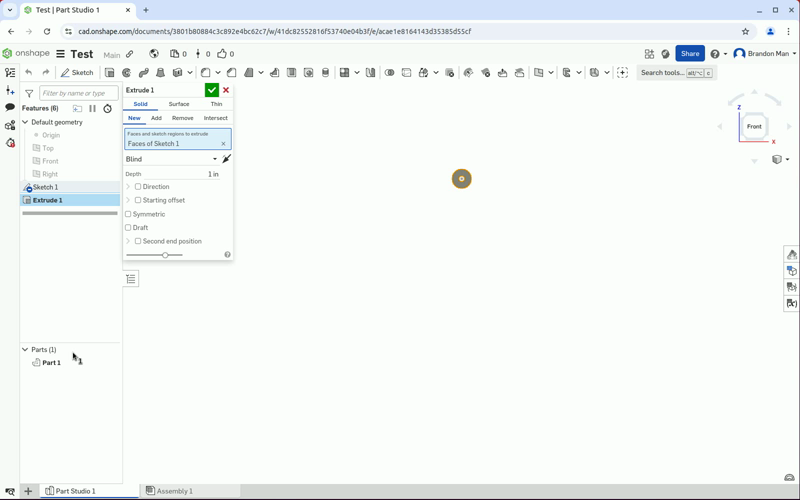
mouse_move(143, 106)
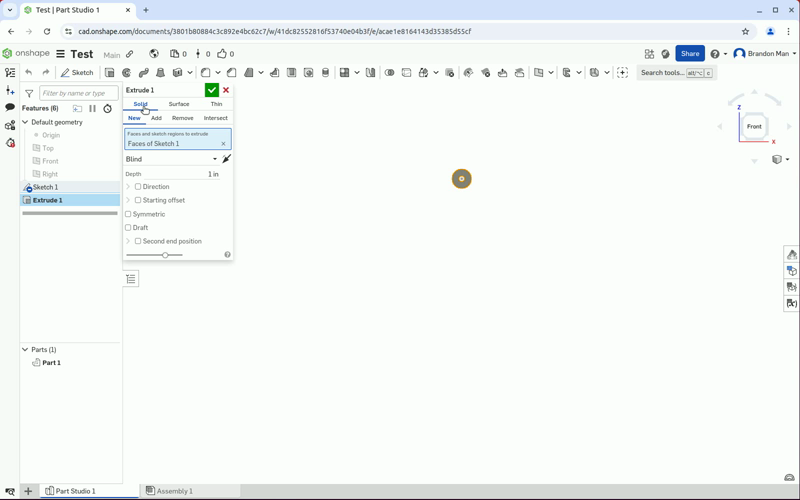
click(143, 106)
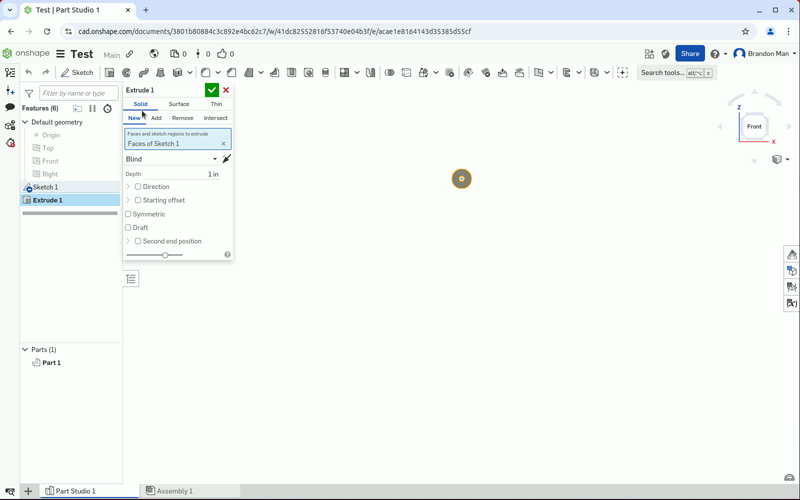
mouse_move(137, 120)
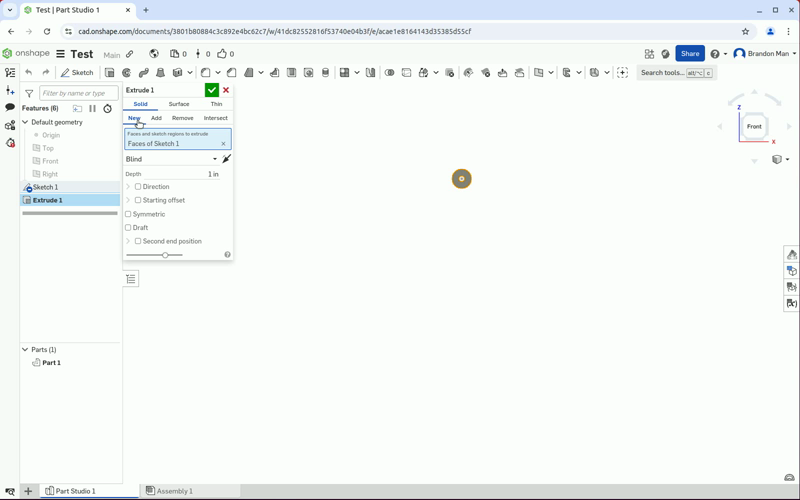
click(137, 120)
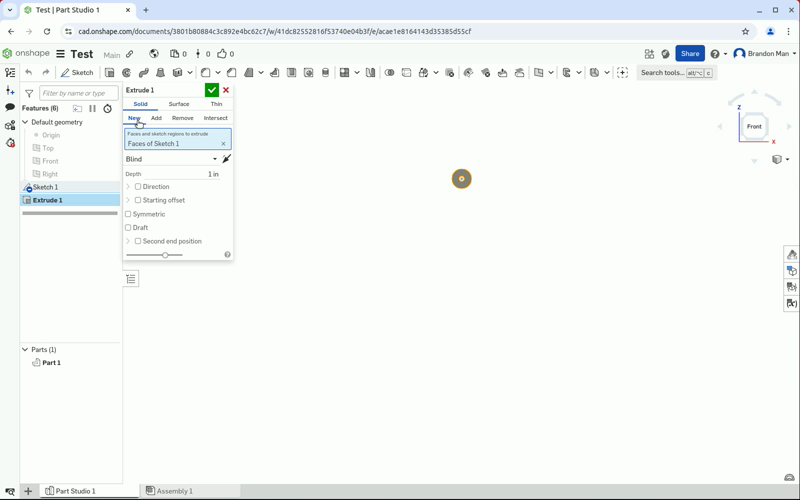
key(tab, 4)
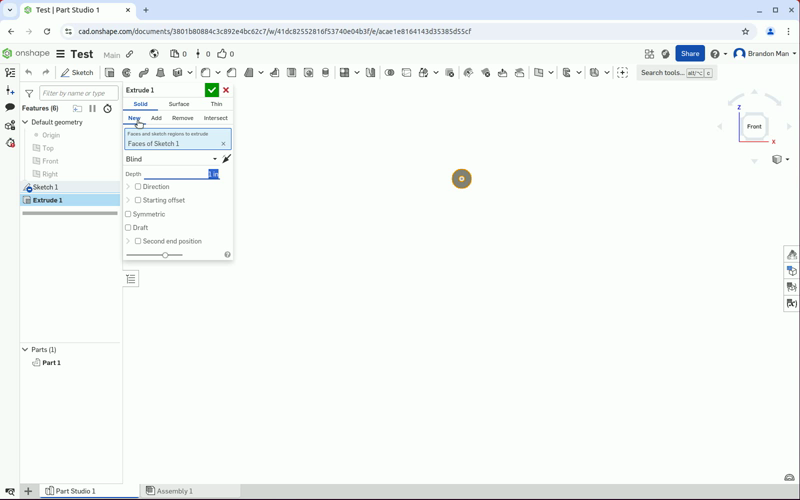
text(0.481)
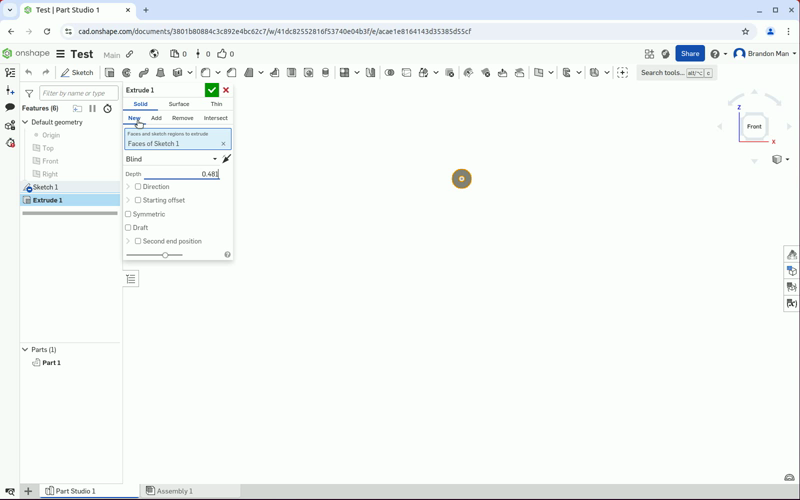
key(enter)
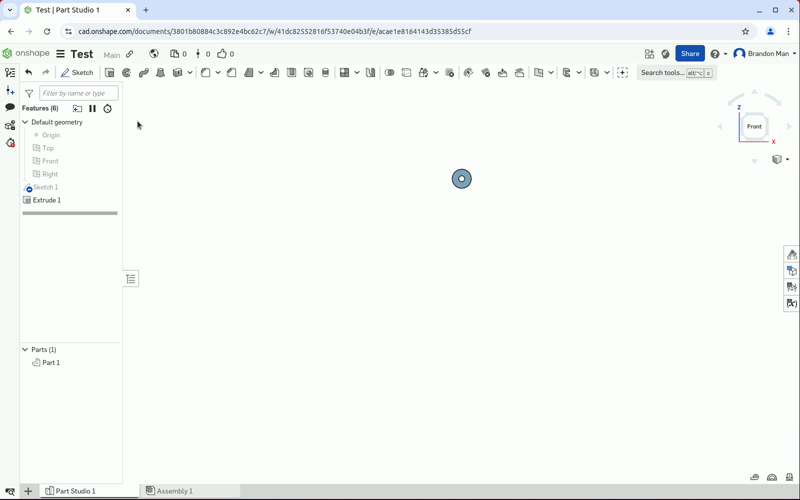
key(shift+h)
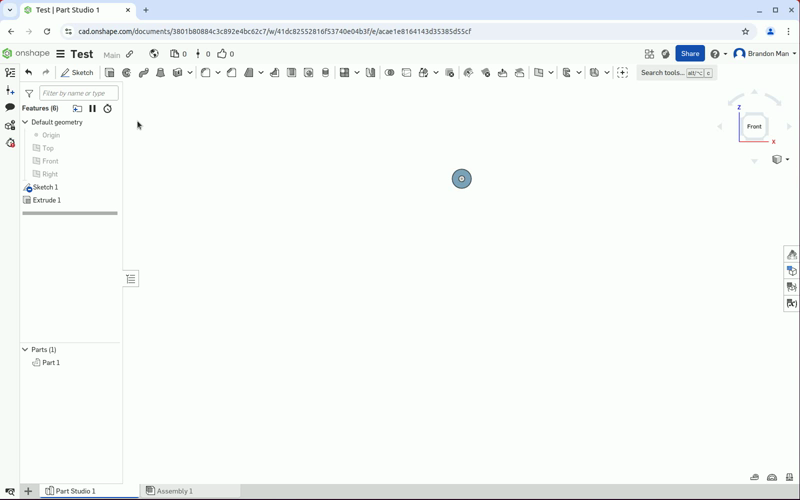
key(shift+h)
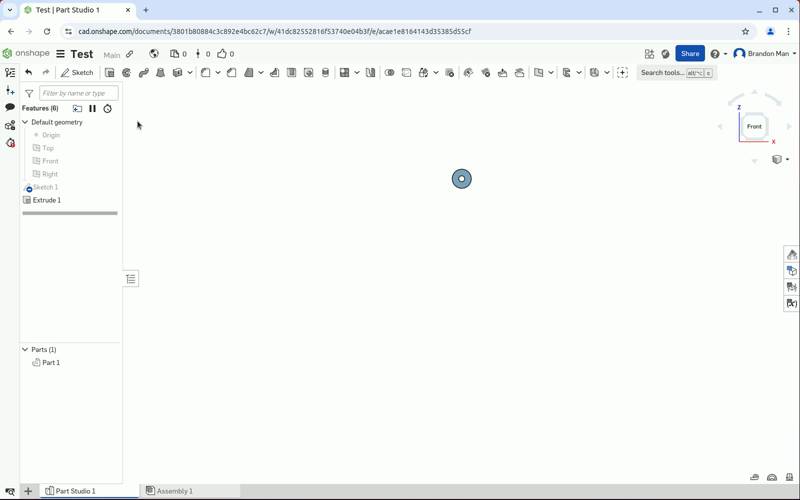
mouse_move(73, 189)
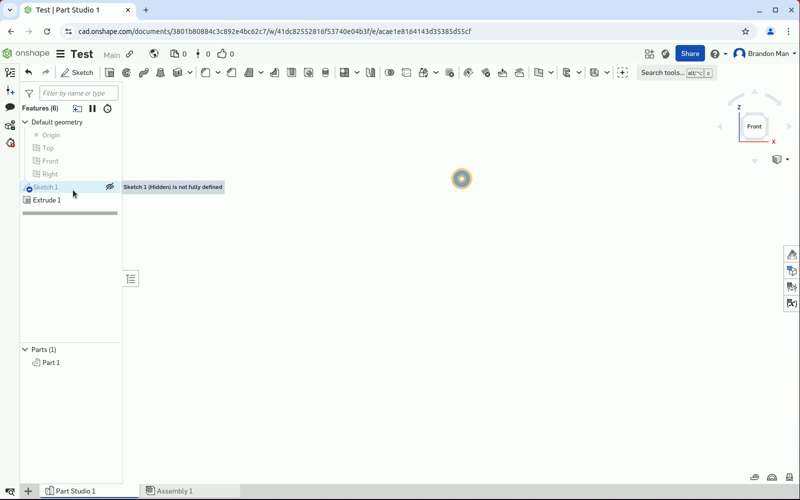
click(73, 189)
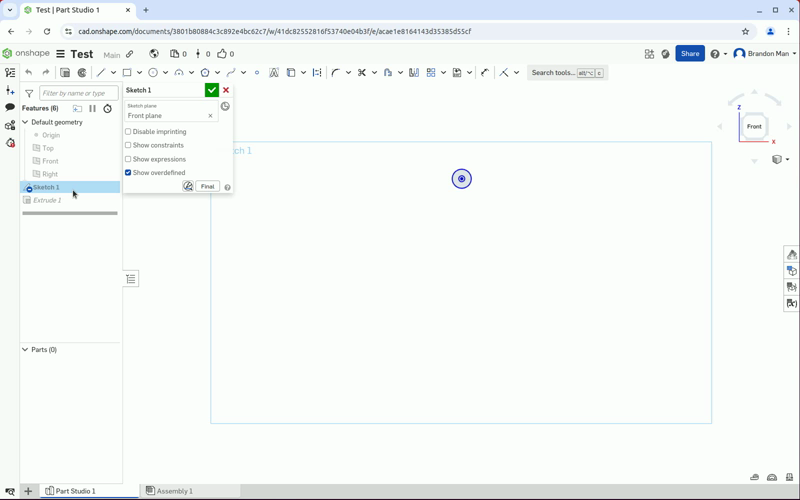
mouse_move(229, 92)
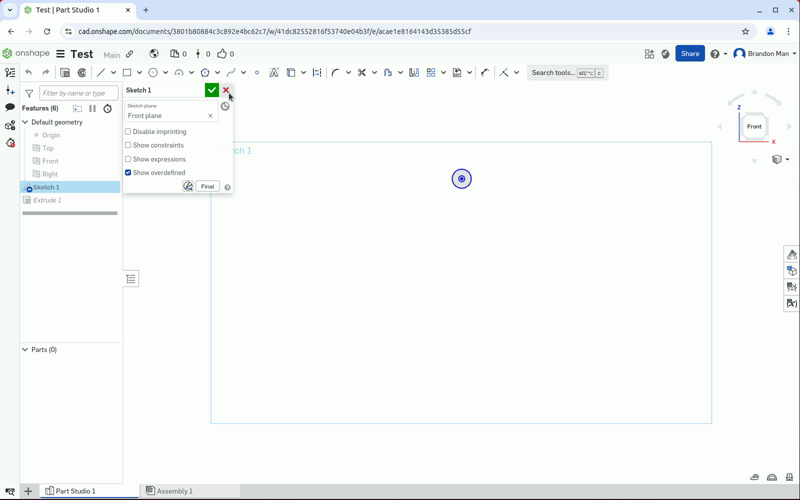
click(229, 92)
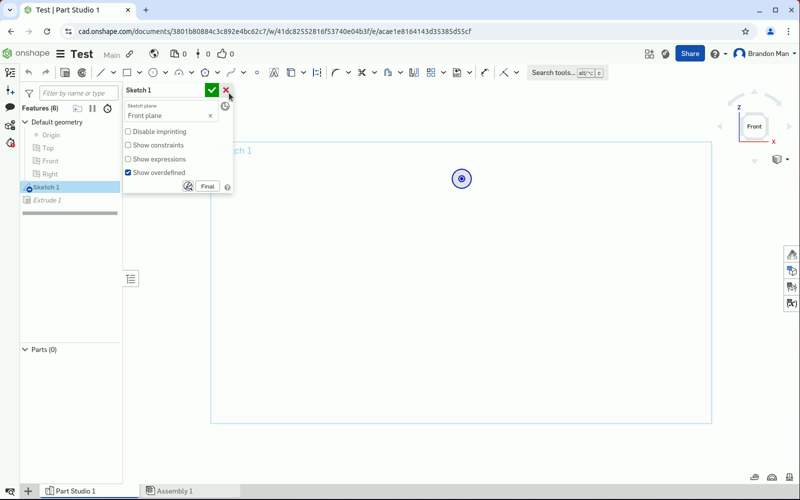
key(shift+s)
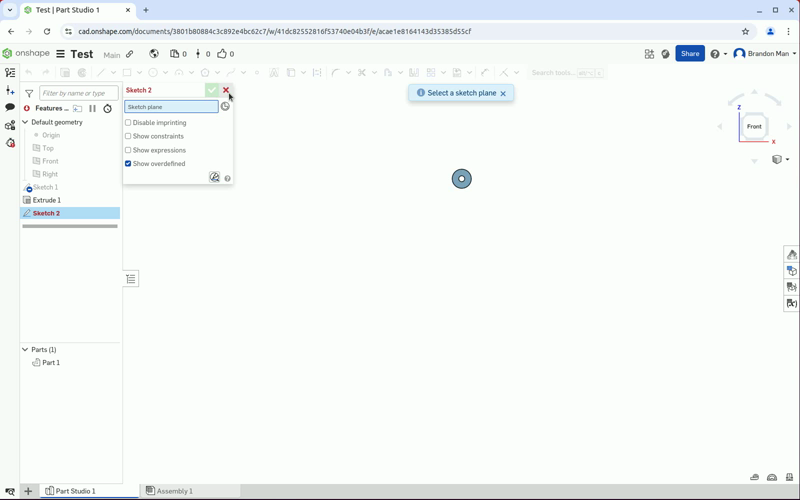
mouse_move(73, 163)
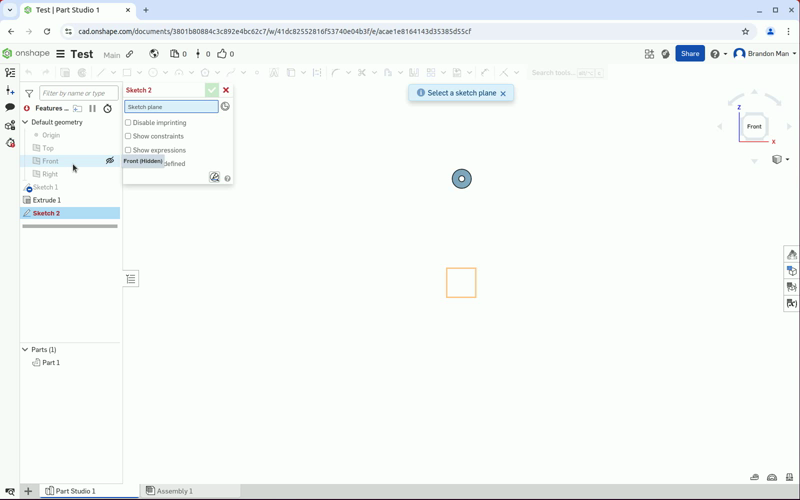
click(73, 163)
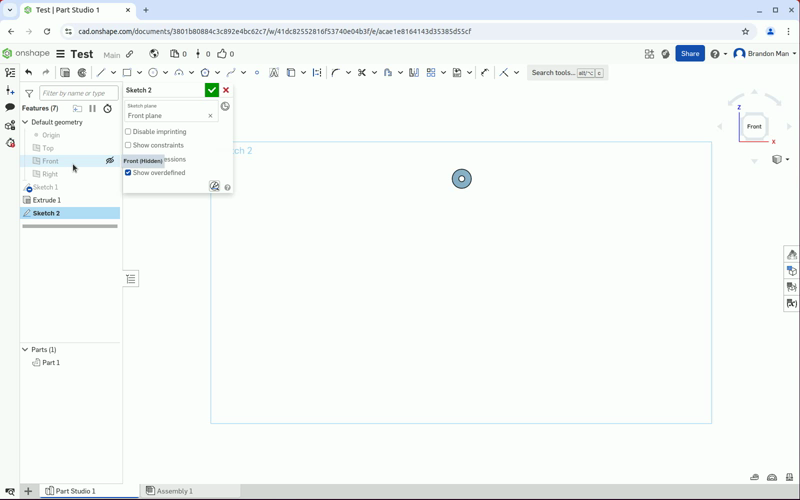
mouse_move(73, 352)
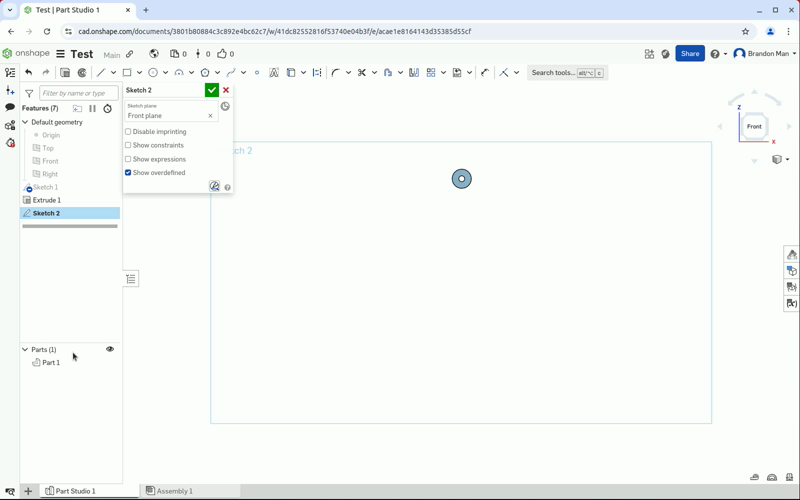
key(y)
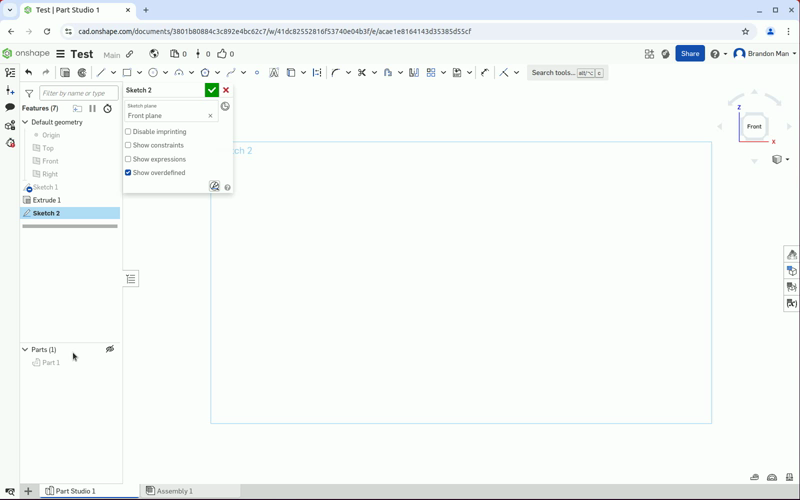
key(c)
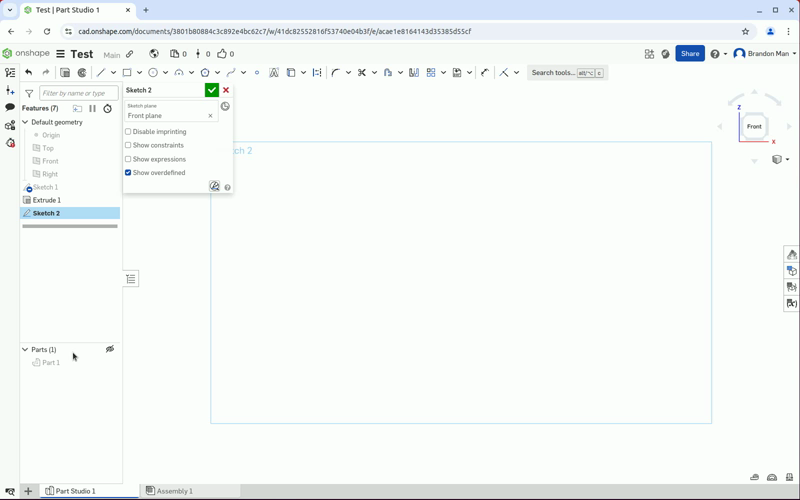
key_down(shift)
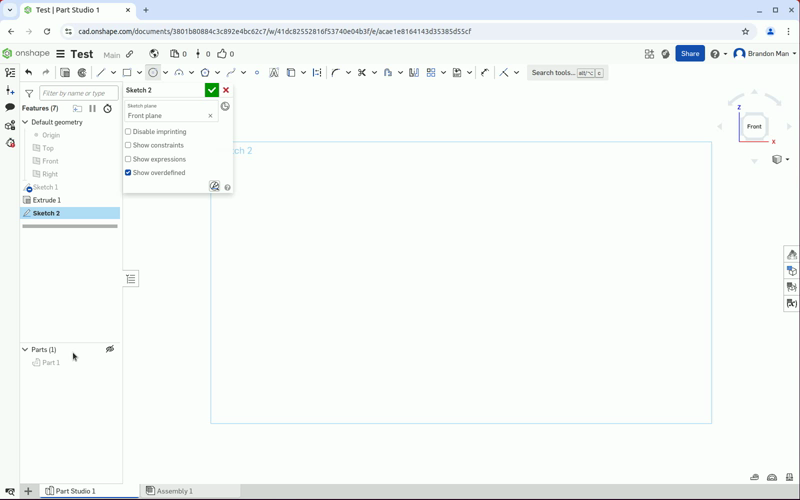
mouse_move(461, 282)
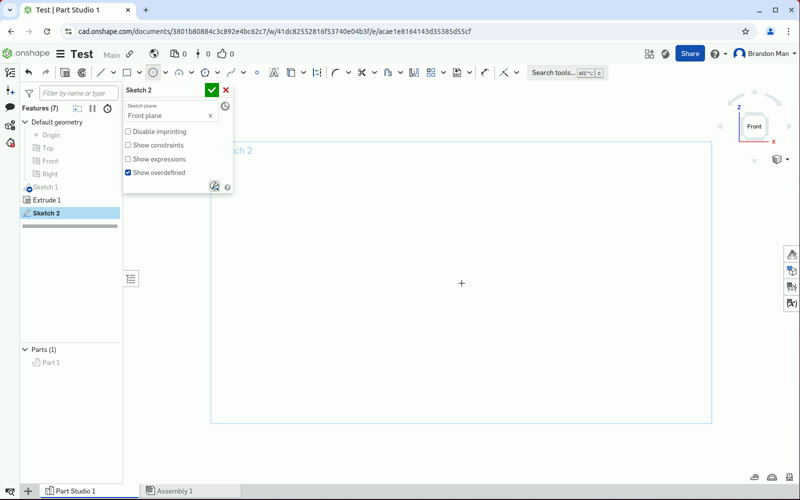
click(461, 282)
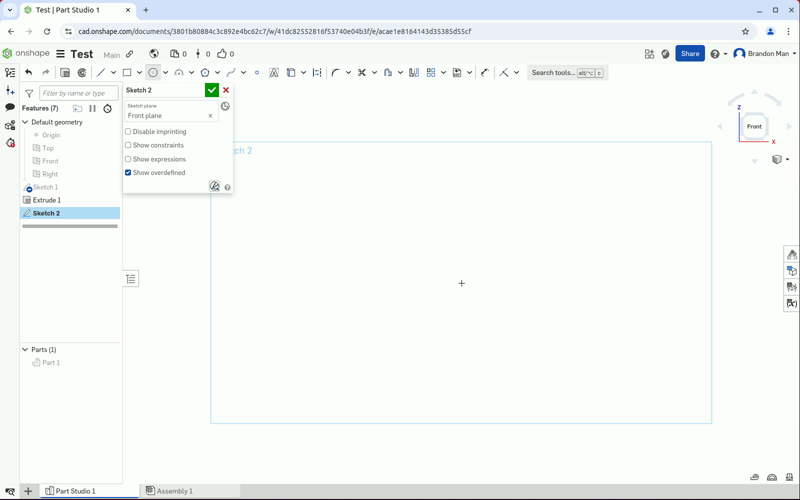
key_up(shift)
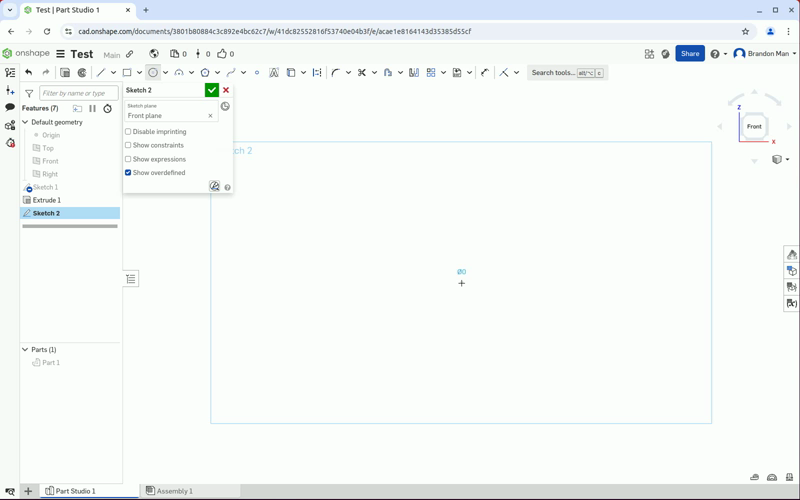
mouse_move(471, 282)
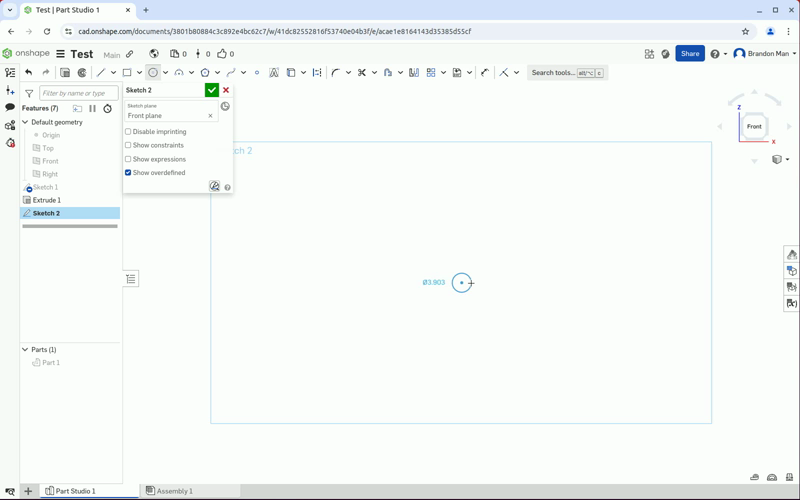
click(471, 282)
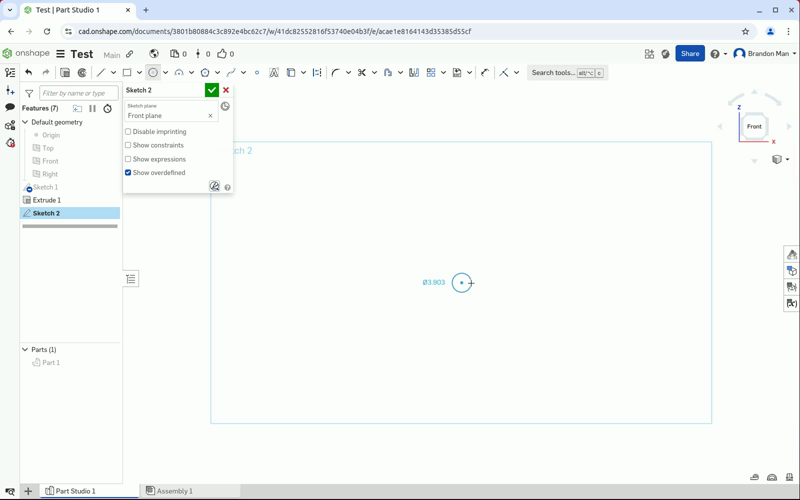
key(esc)
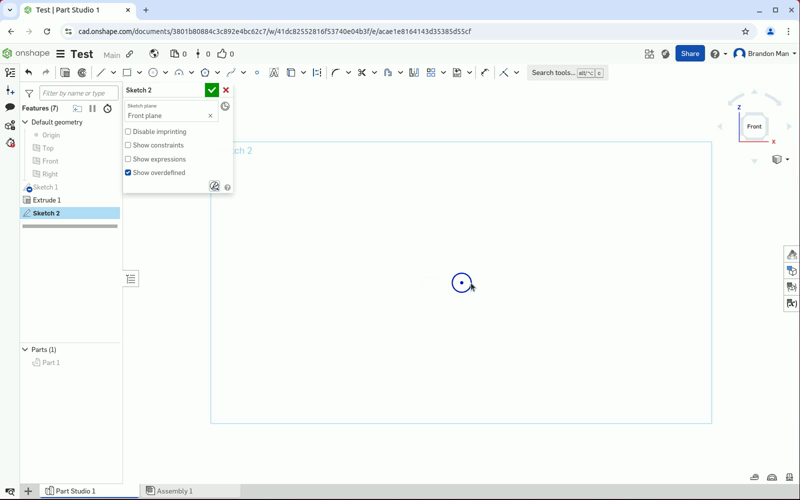
key(c)
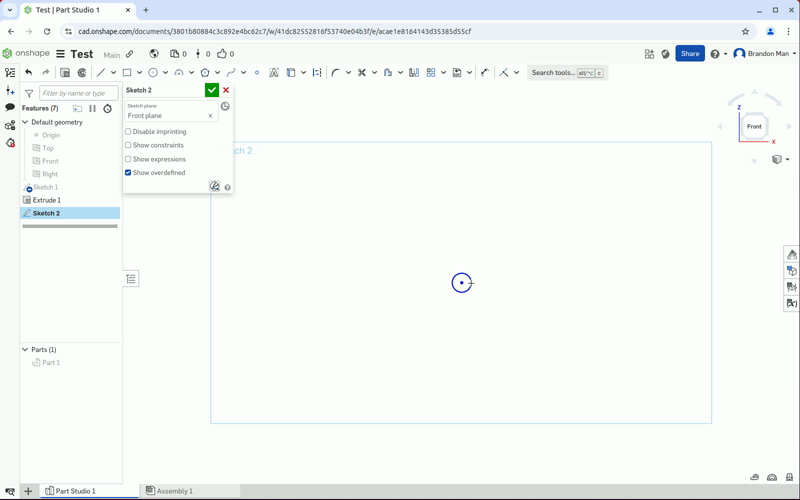
key_down(shift)
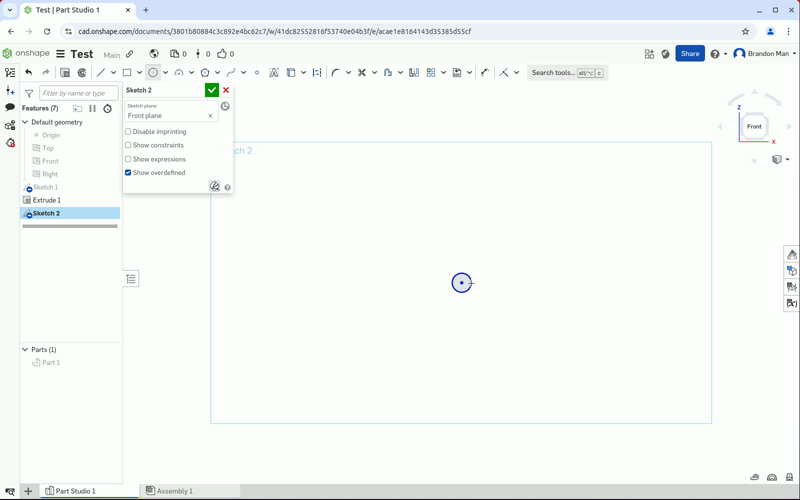
mouse_move(461, 282)
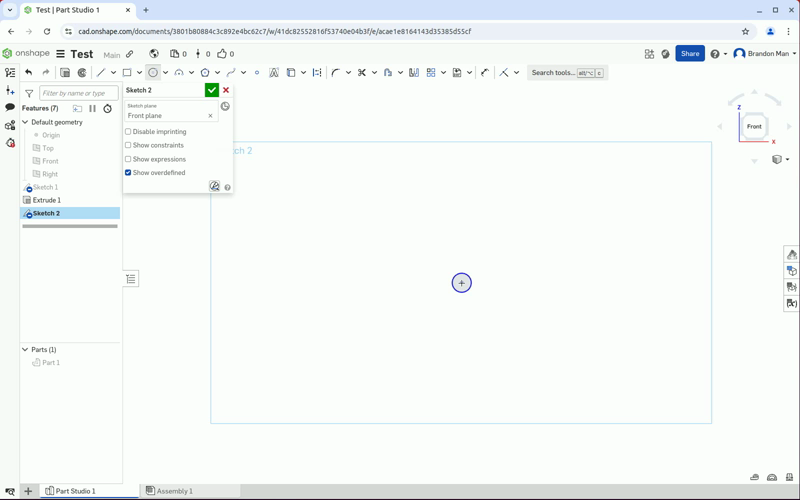
click(461, 282)
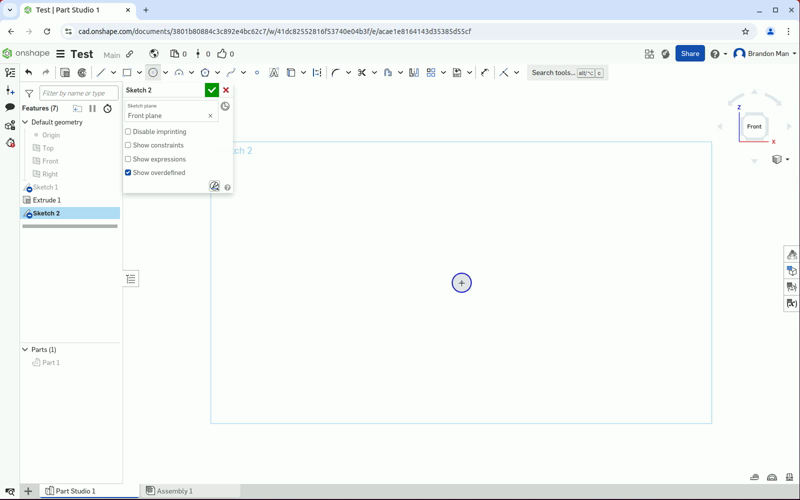
key_up(shift)
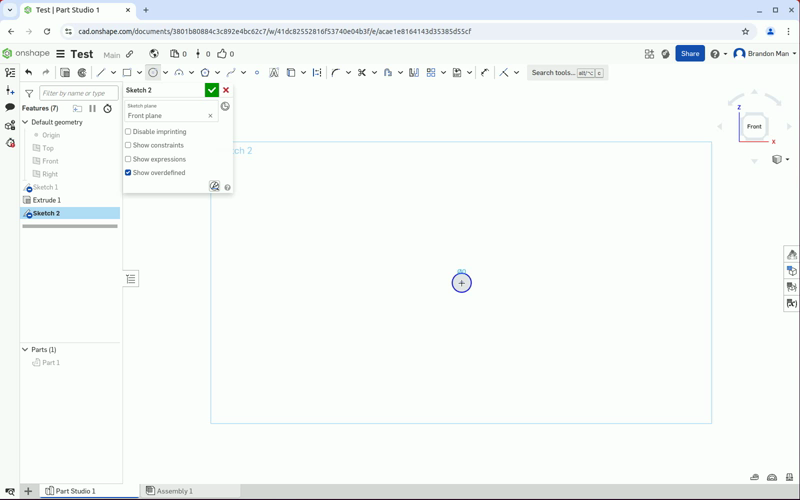
mouse_move(464, 282)
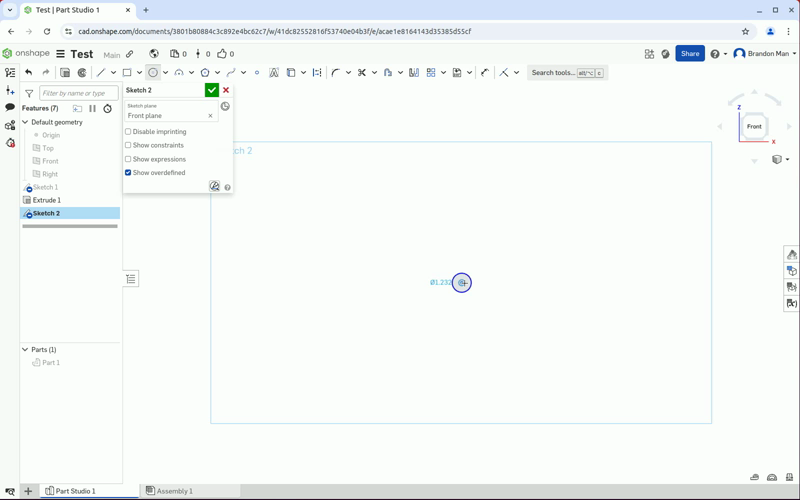
scroll(6)
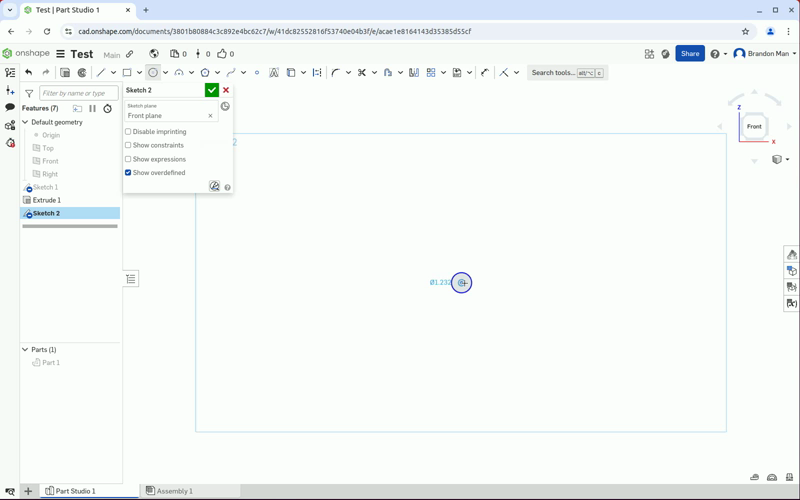
scroll(6)
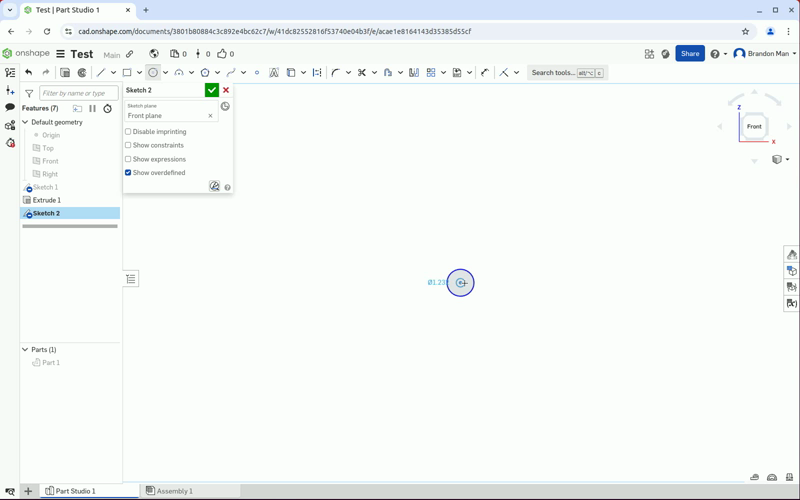
scroll(6)
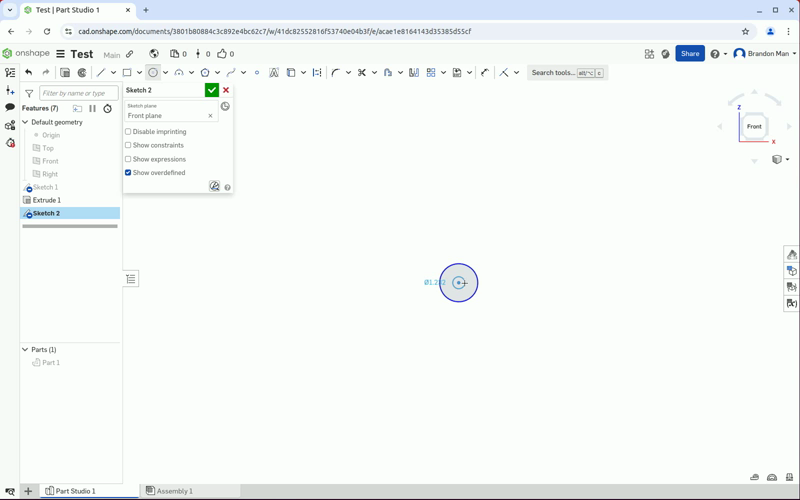
scroll(6)
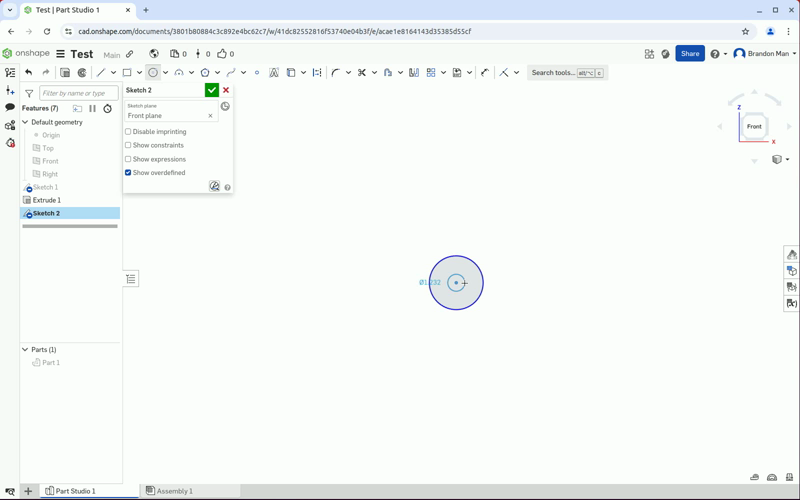
scroll(6)
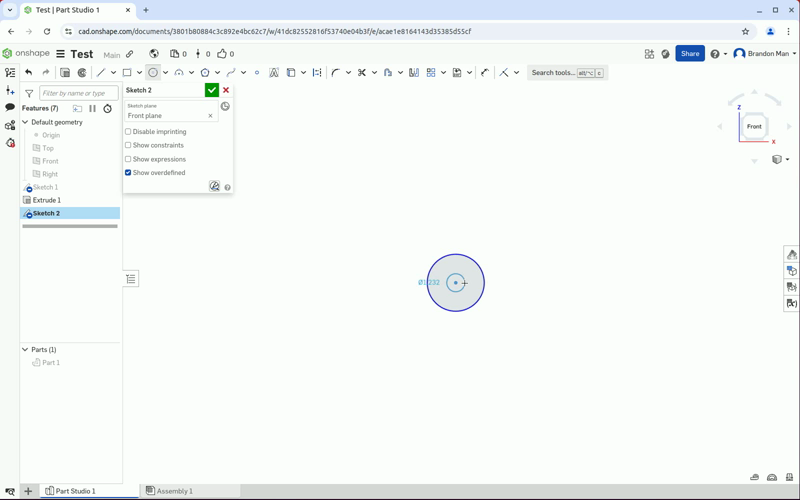
scroll(6)
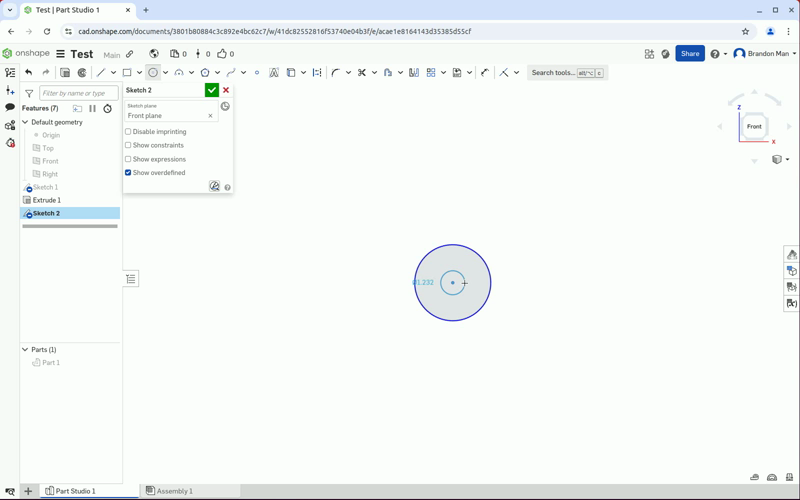
scroll(6)
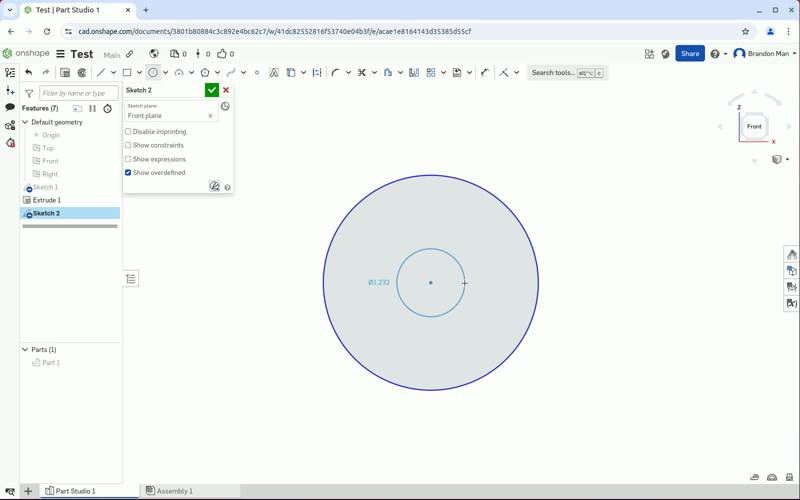
click(464, 282)
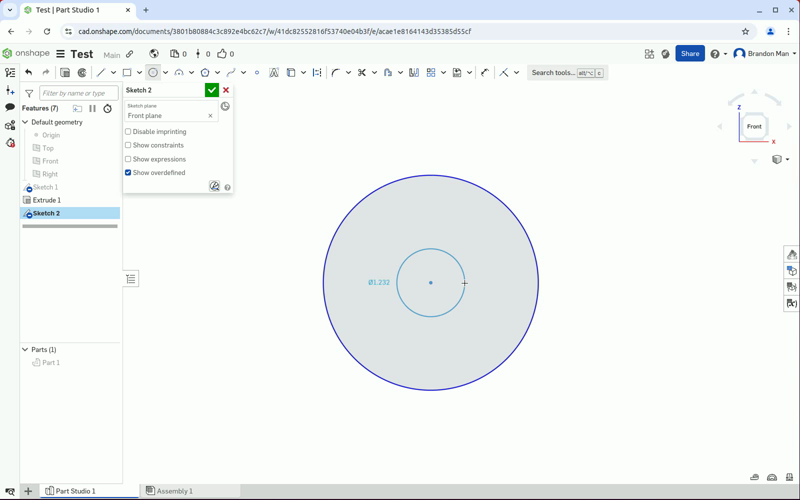
scroll(-6)
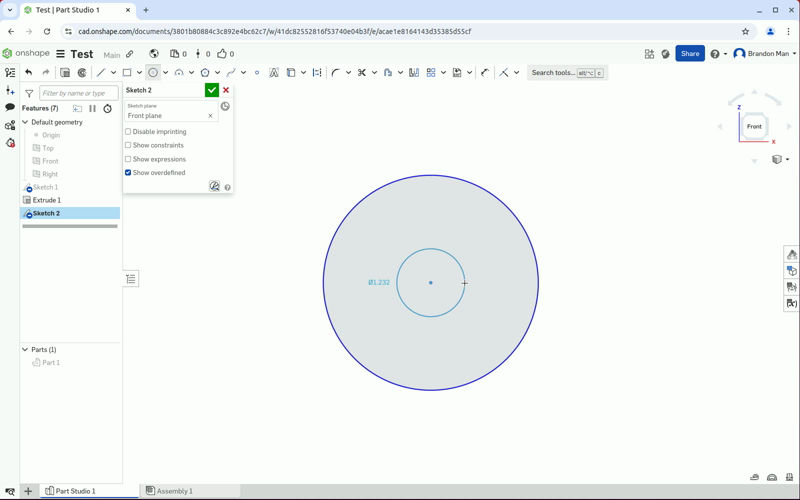
scroll(-6)
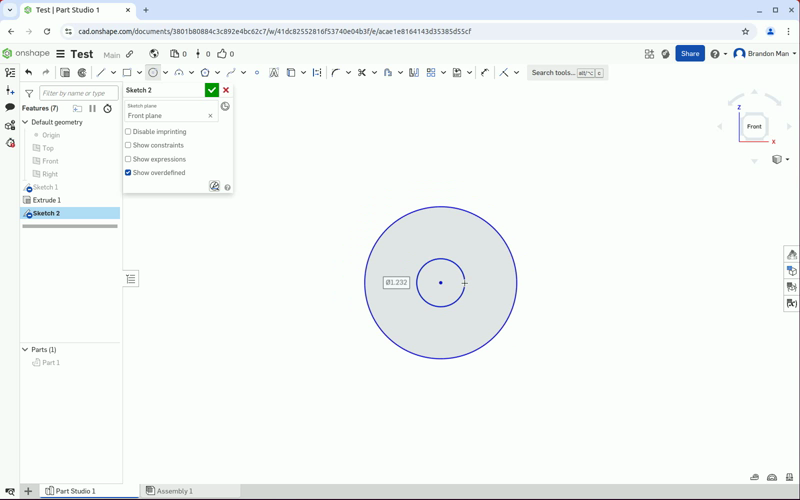
scroll(-6)
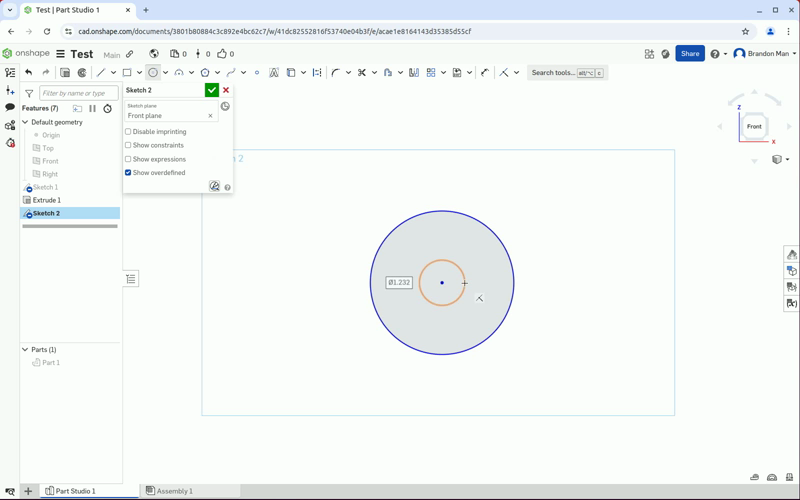
scroll(-6)
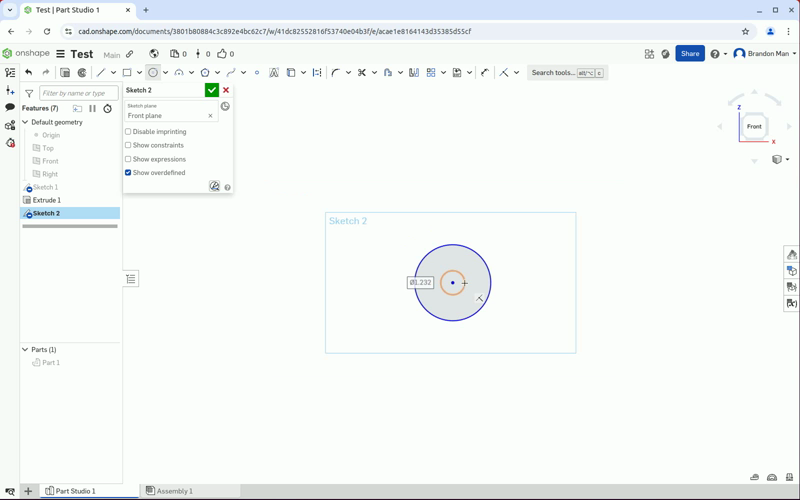
scroll(-6)
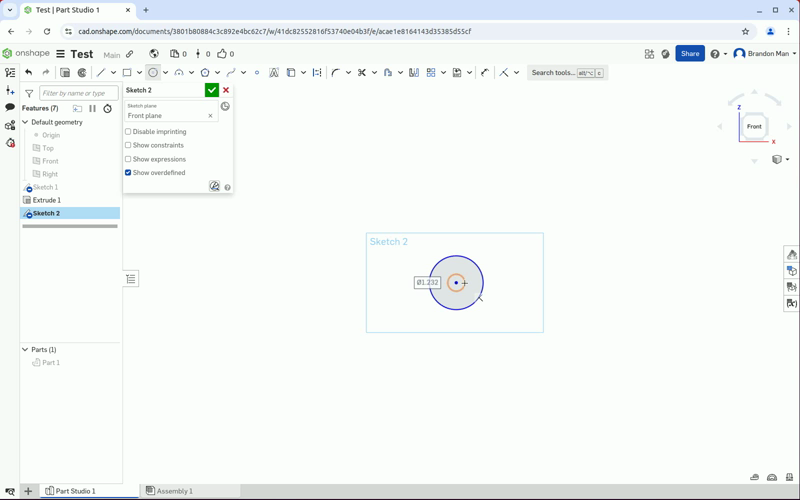
scroll(-6)
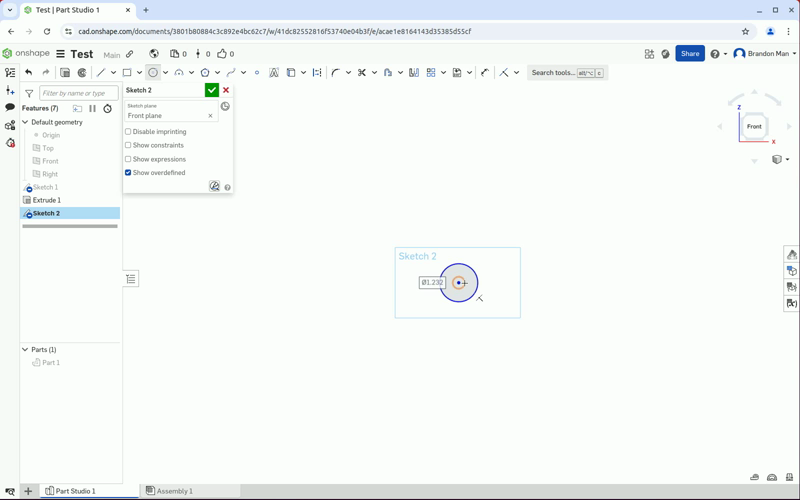
scroll(-6)
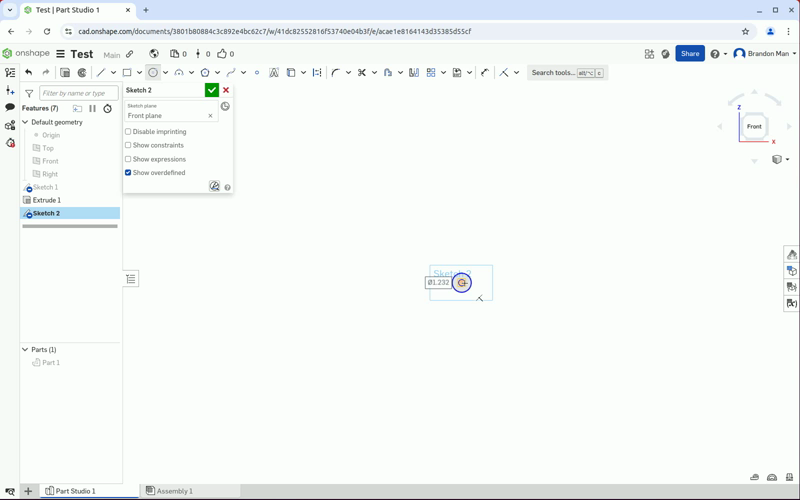
key(esc)
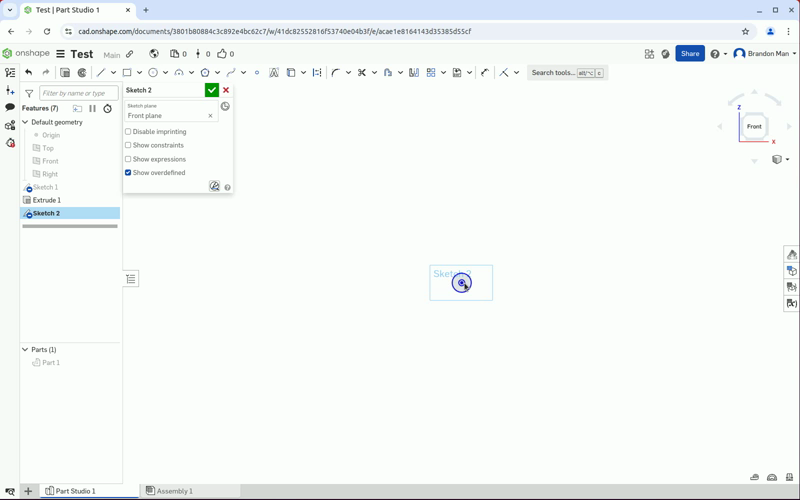
mouse_move(464, 286)
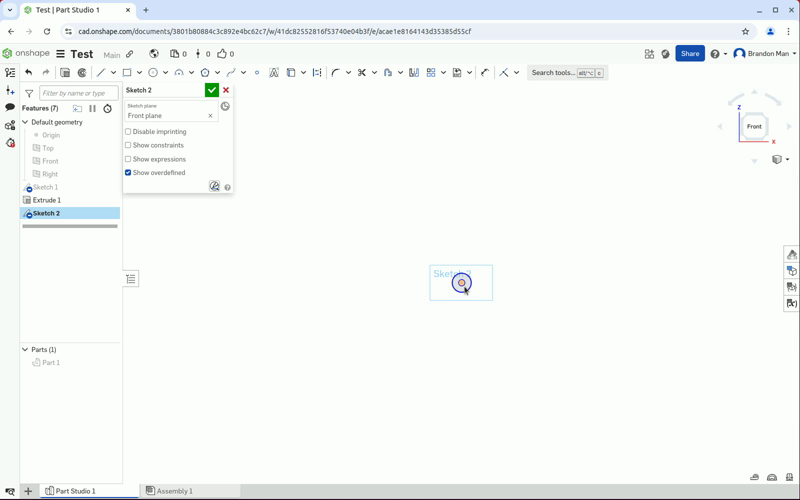
scroll(6)
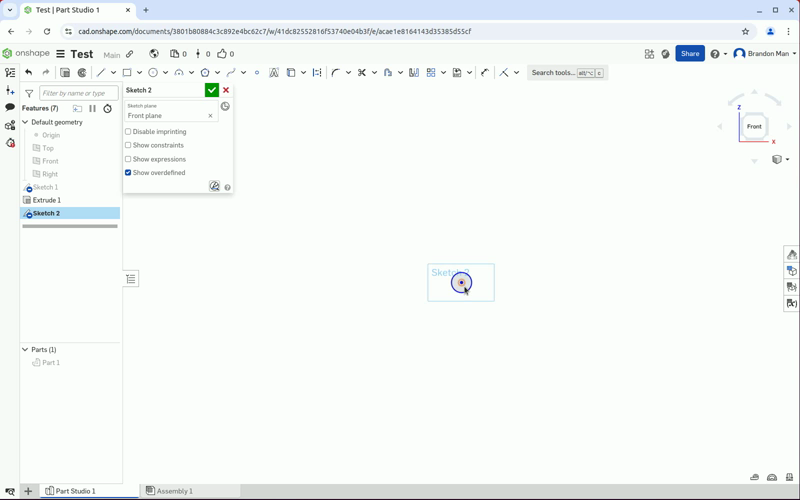
scroll(6)
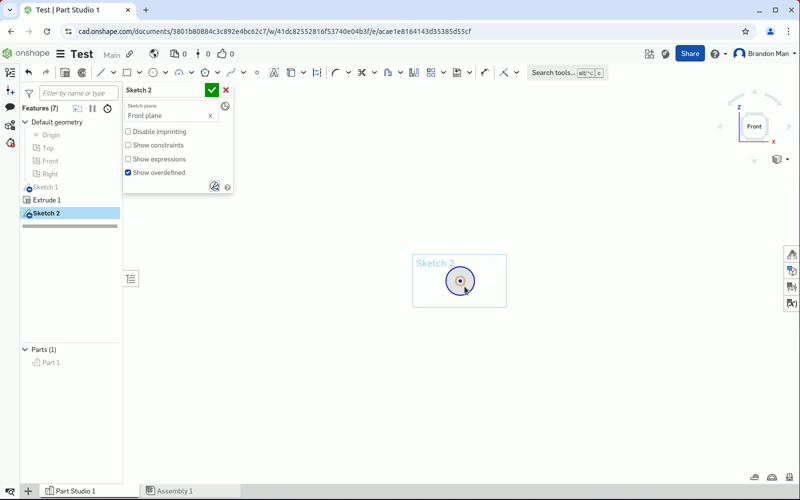
scroll(6)
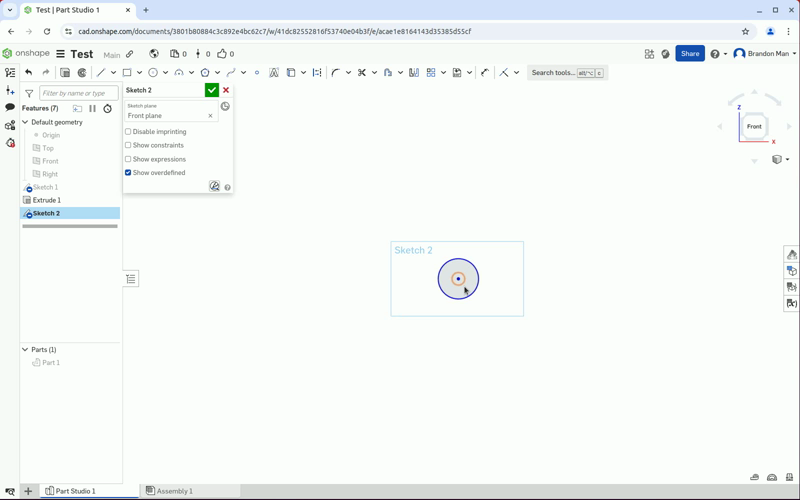
scroll(6)
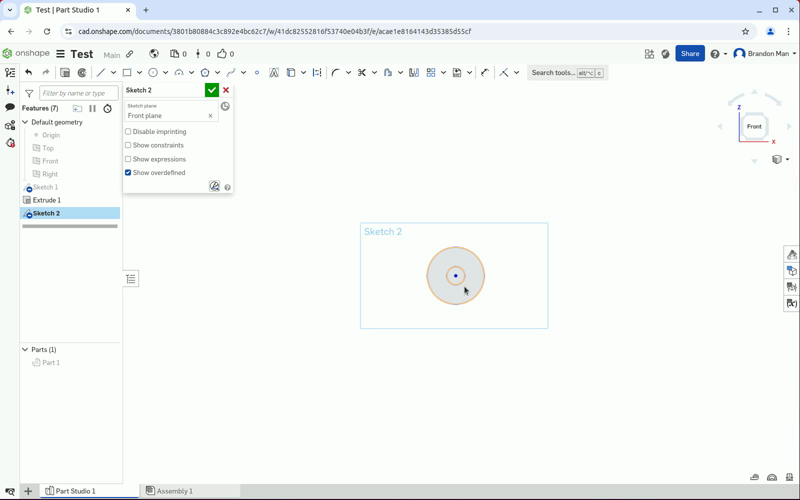
scroll(6)
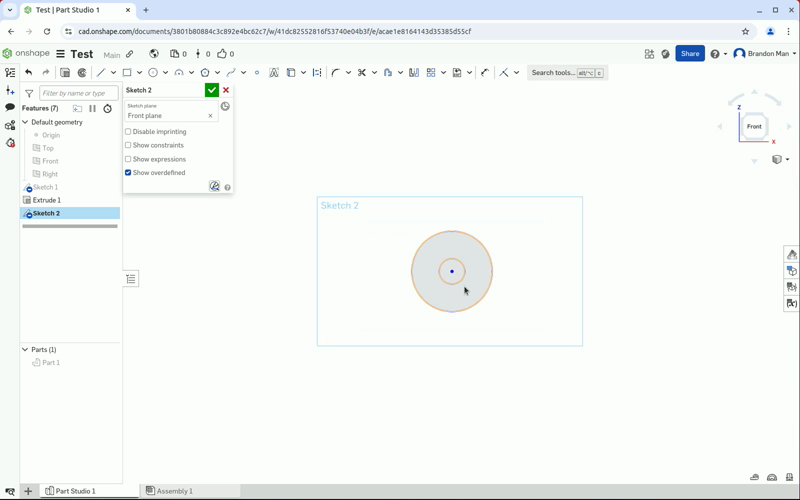
scroll(6)
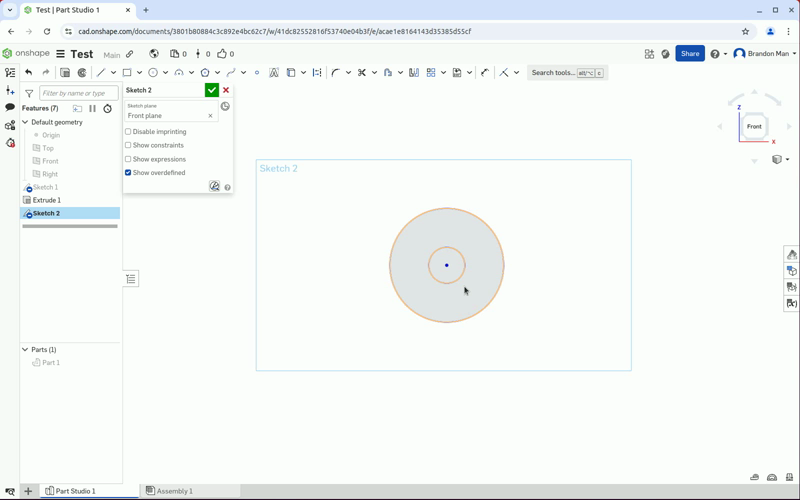
scroll(6)
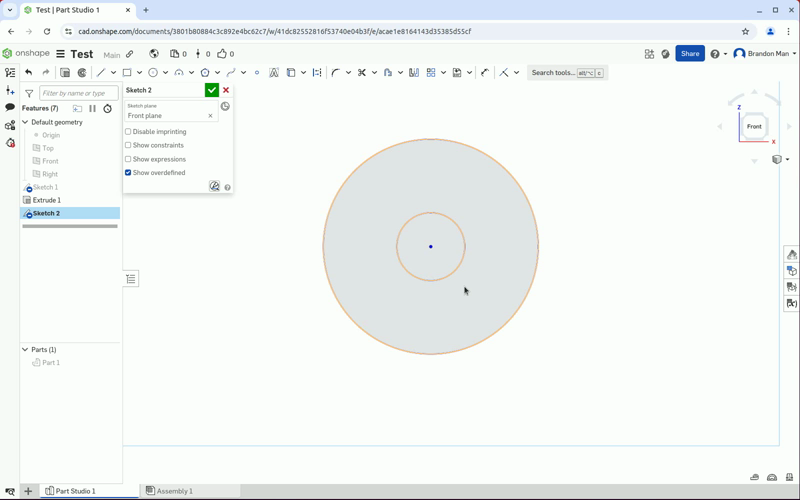
click(464, 286)
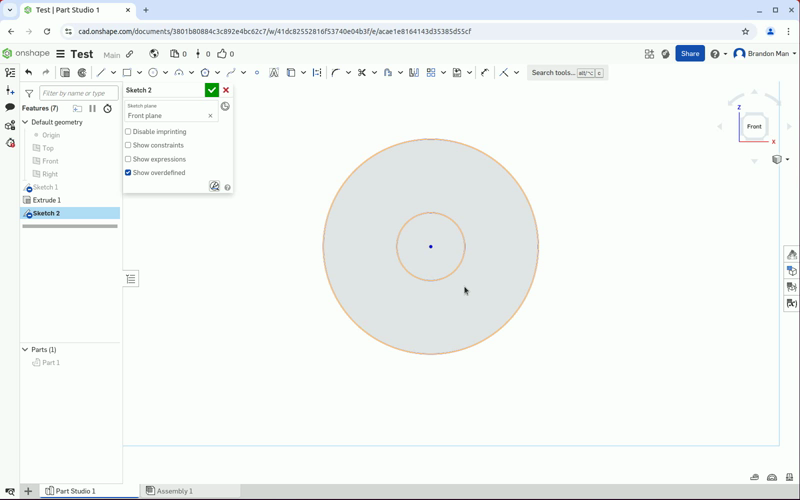
scroll(-6)
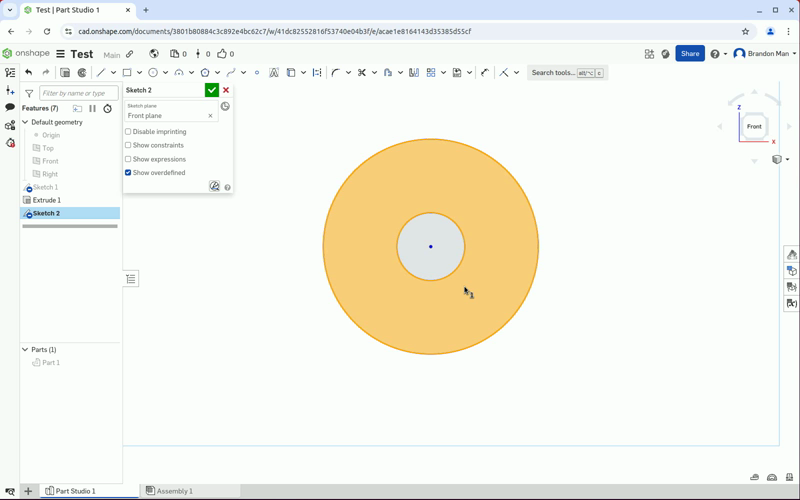
scroll(-6)
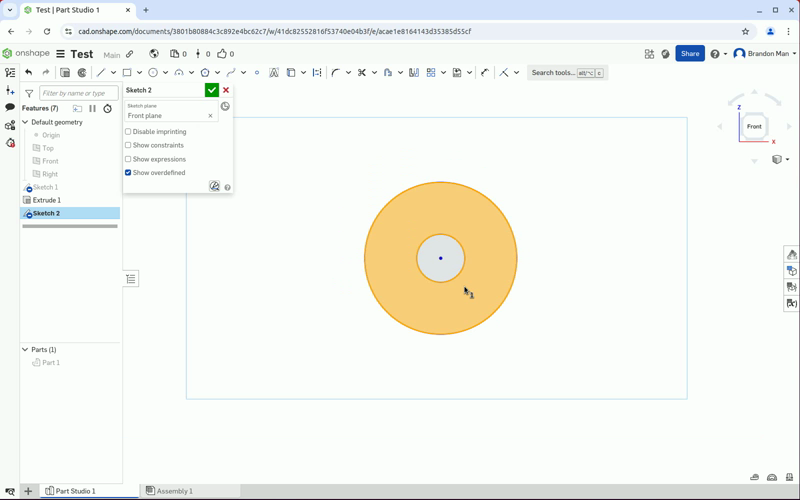
scroll(-6)
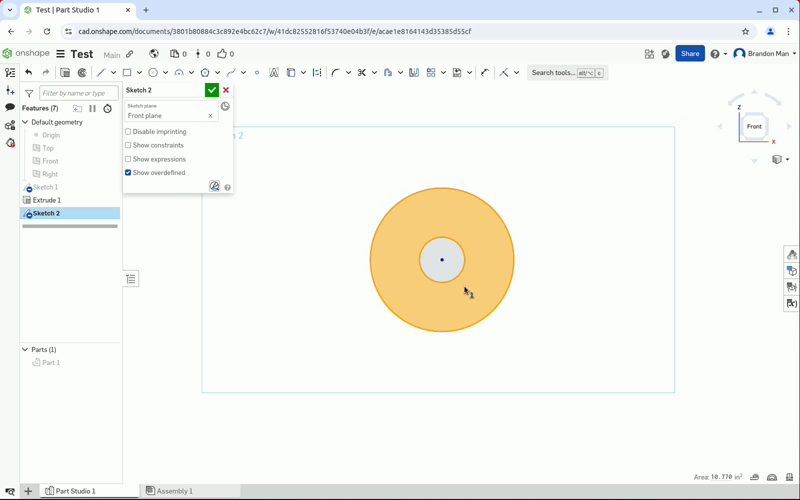
scroll(-6)
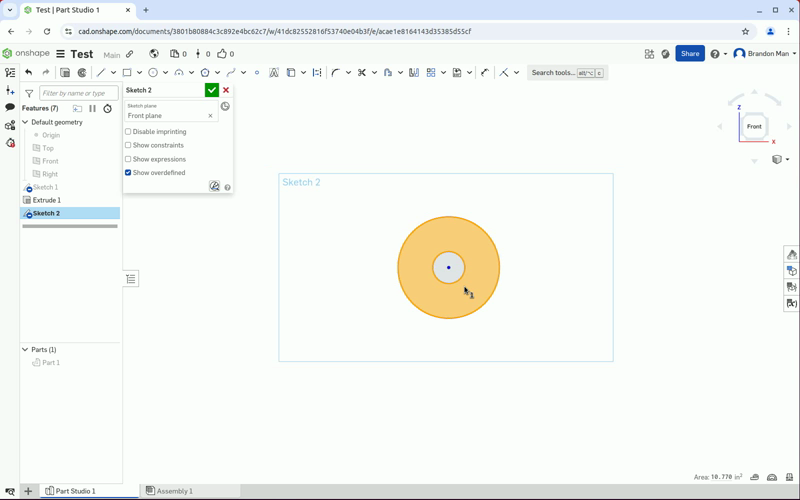
scroll(-6)
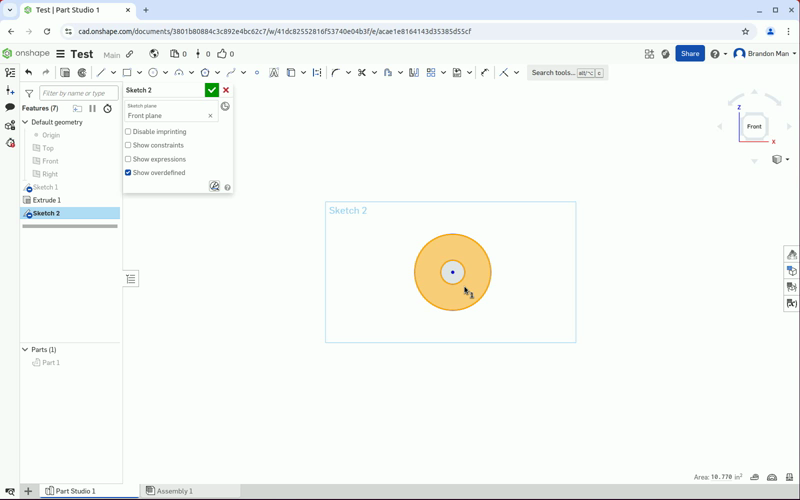
scroll(-6)
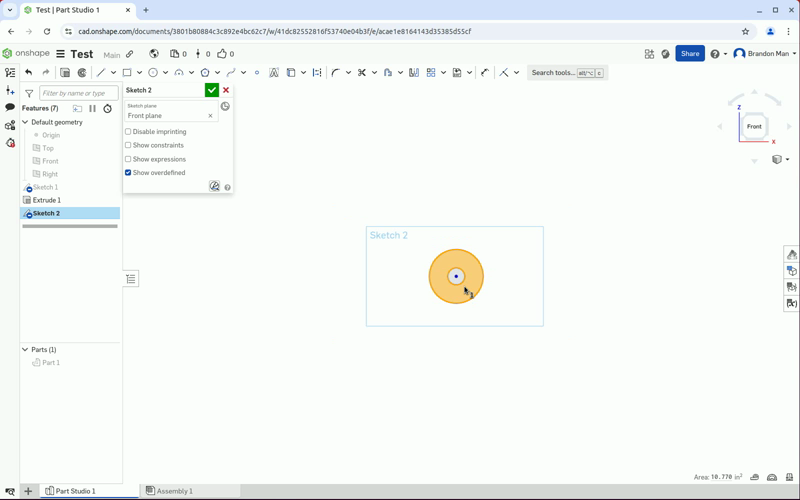
scroll(-6)
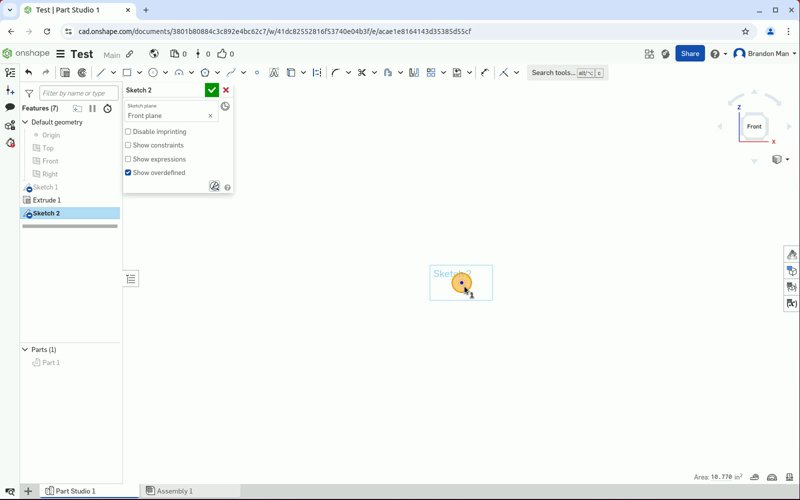
mouse_move(73, 352)
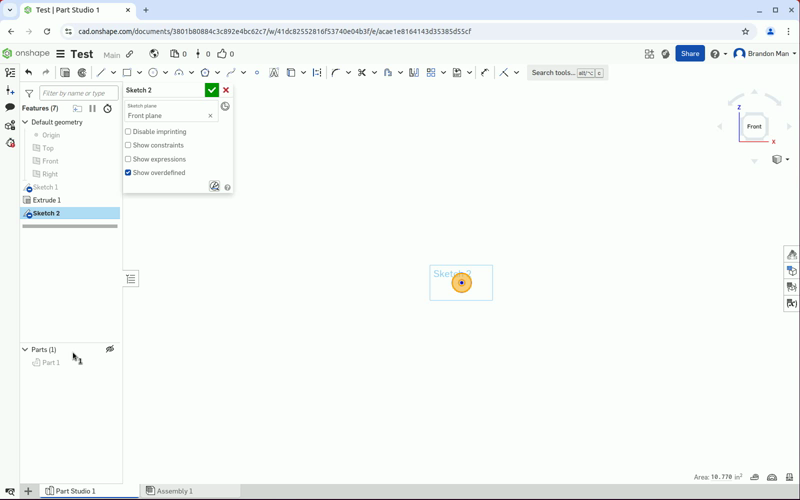
key(shift+y)
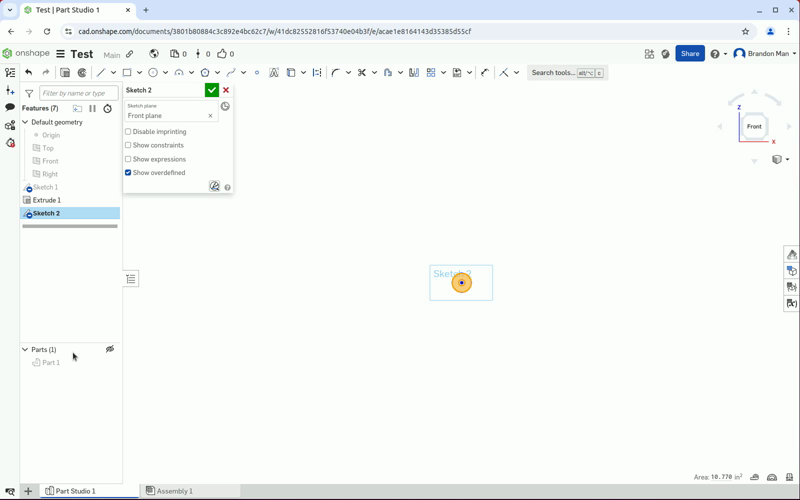
key(shift+e)
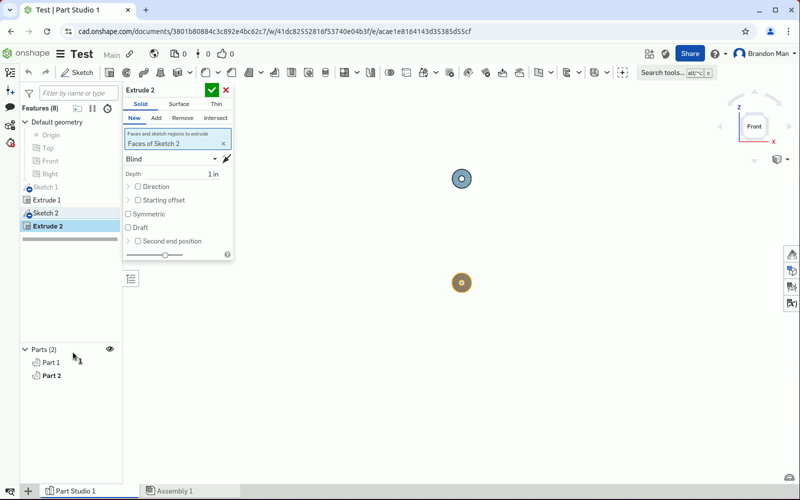
mouse_move(143, 106)
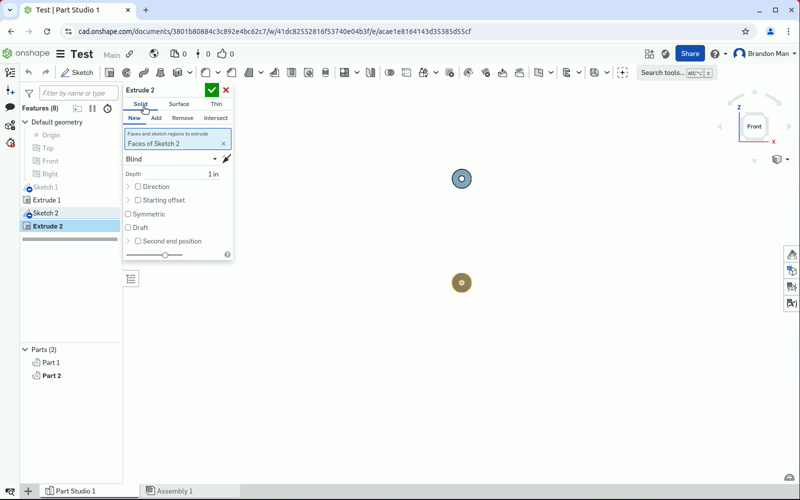
click(143, 106)
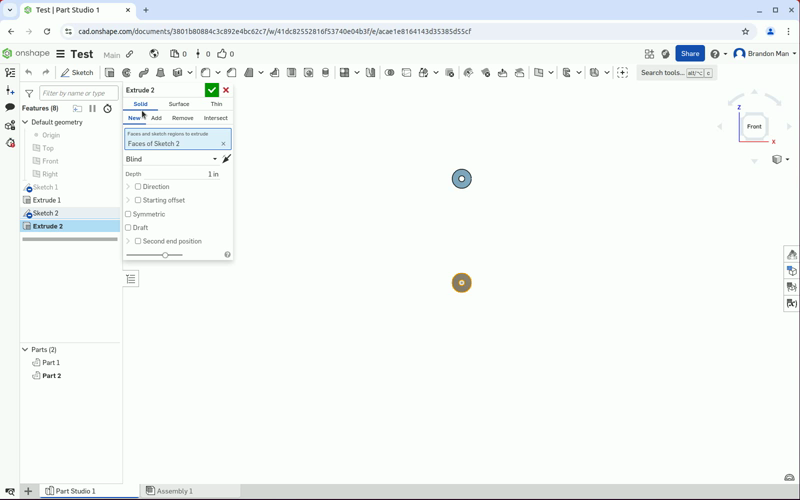
mouse_move(137, 120)
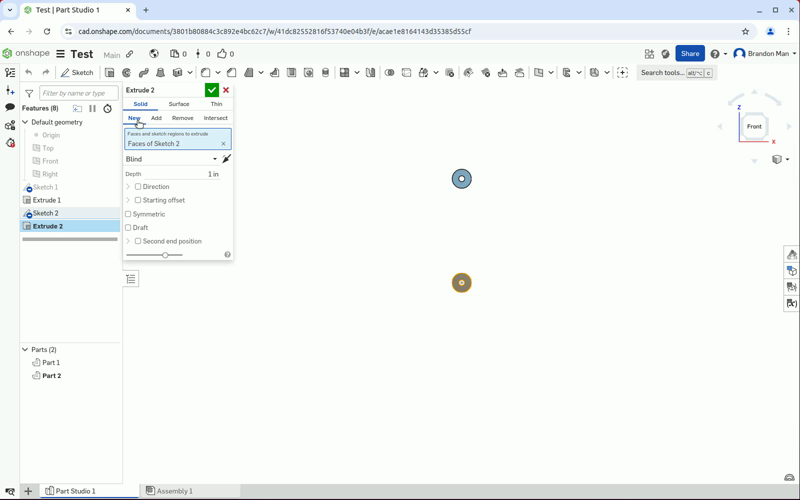
click(137, 120)
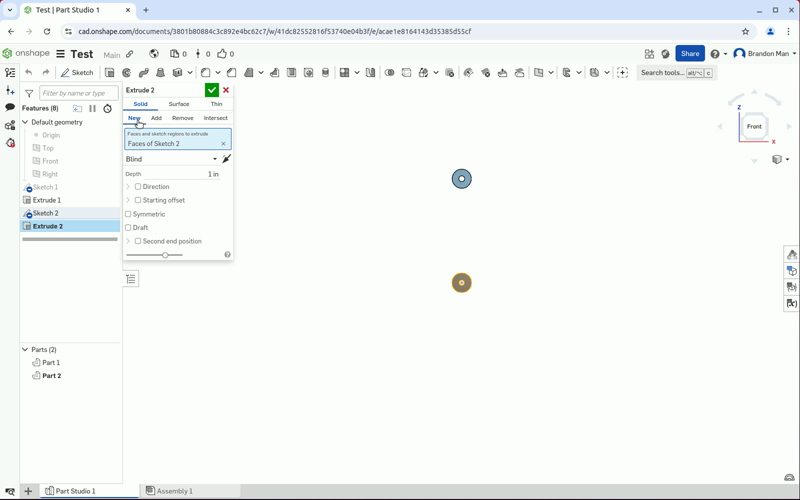
key(tab, 4)
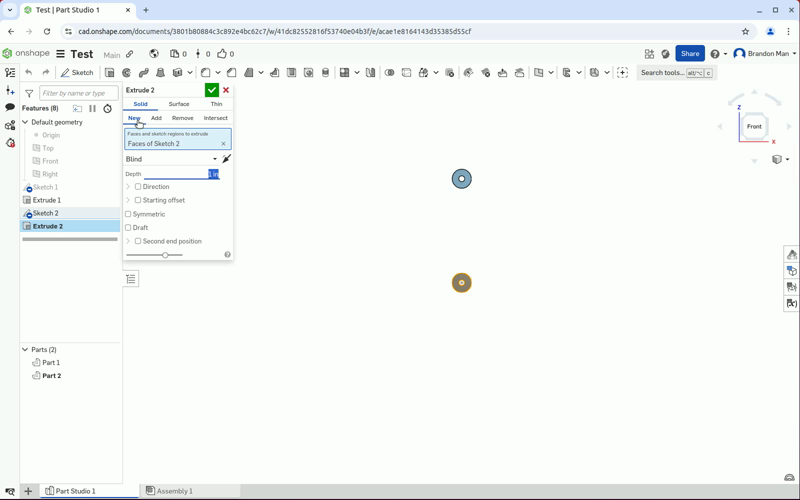
text(0.481)
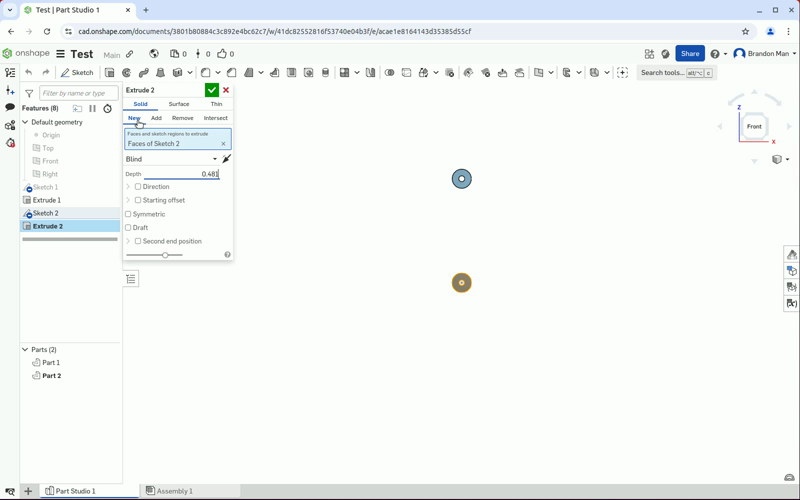
key(enter)
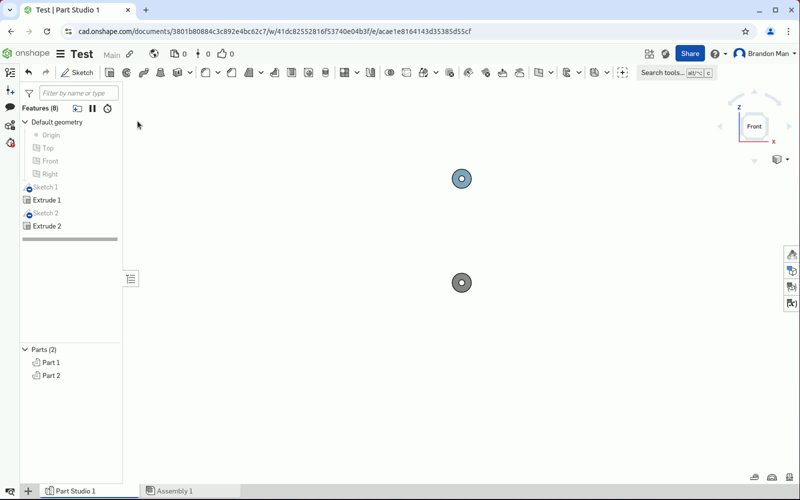
key(shift+h)
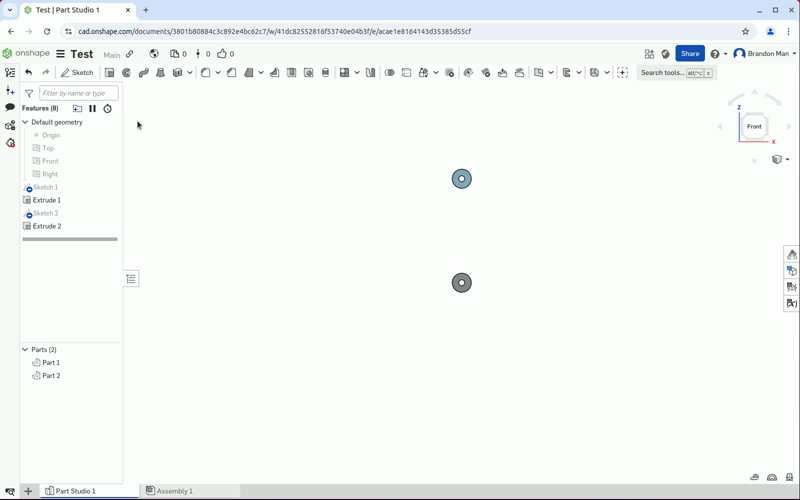
key(shift+h)
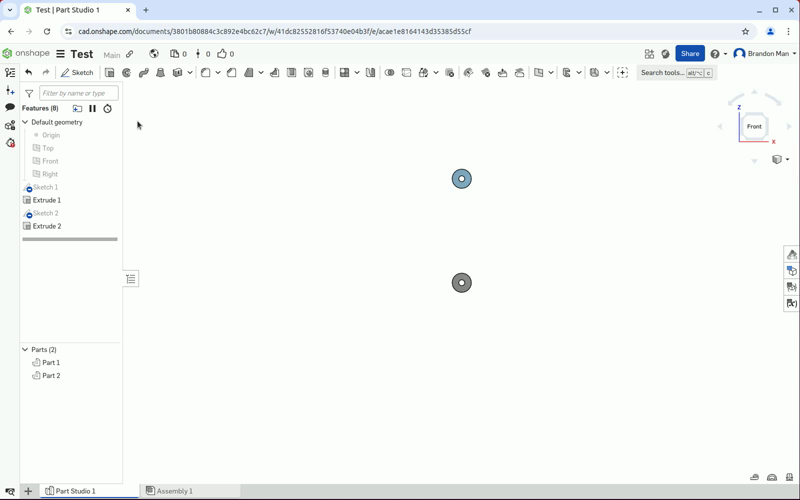
mouse_move(73, 189)
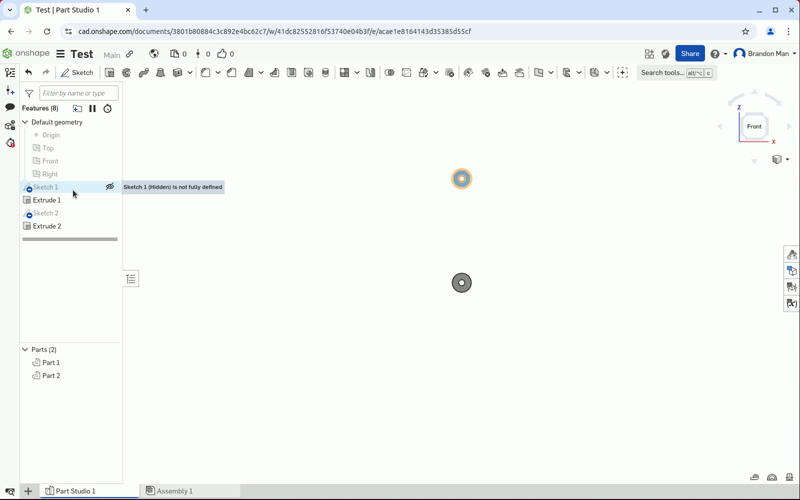
click(73, 189)
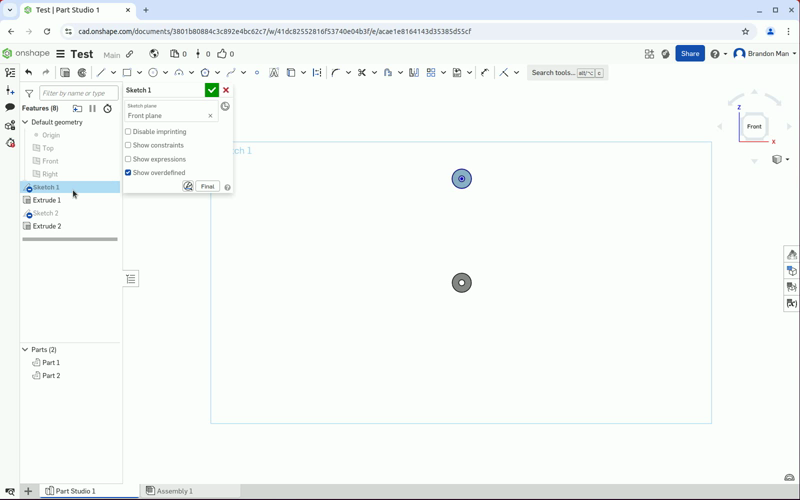
mouse_move(229, 92)
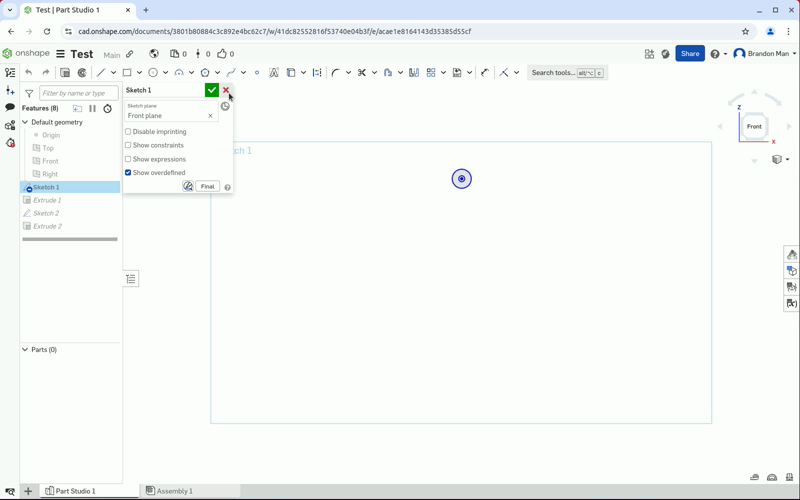
click(229, 92)
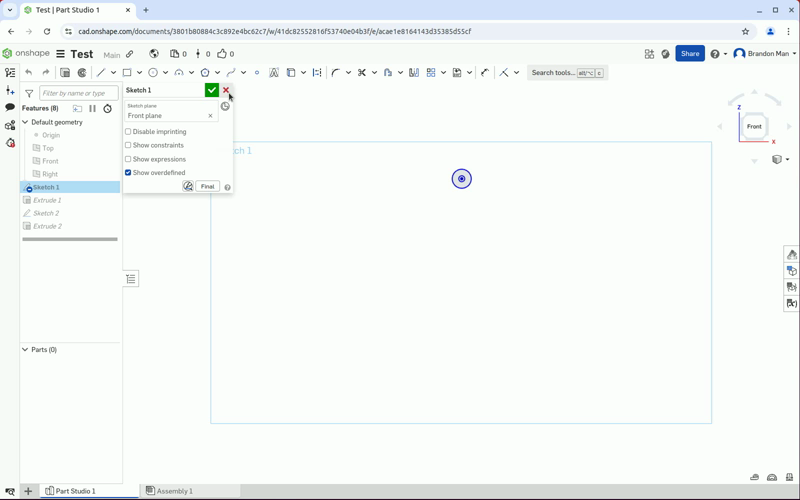
key(shift+s)
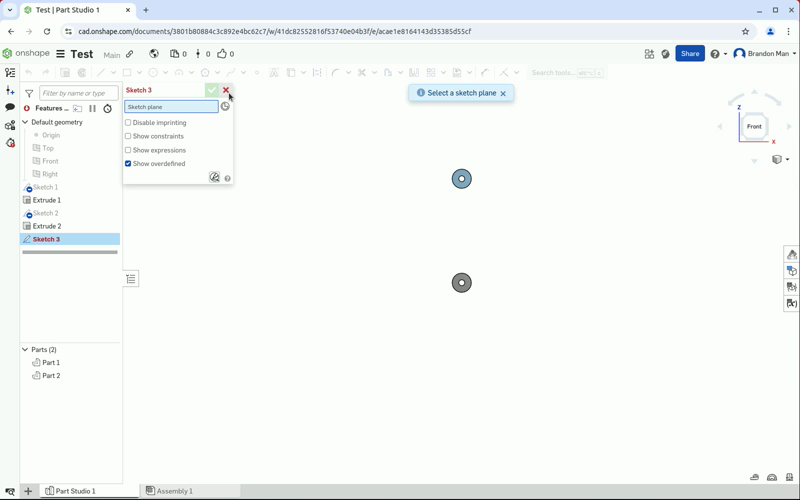
mouse_move(73, 163)
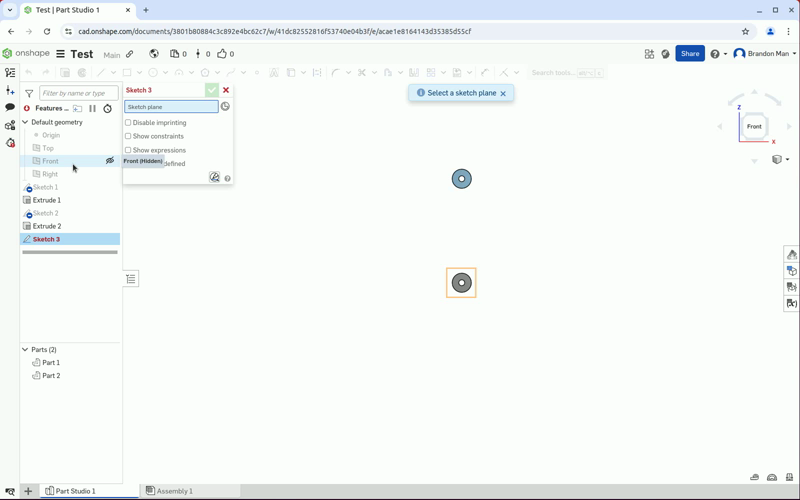
click(73, 163)
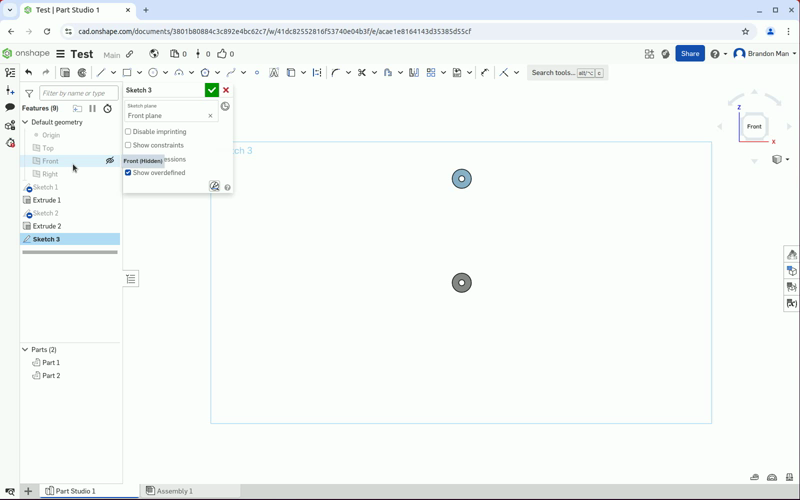
mouse_move(73, 352)
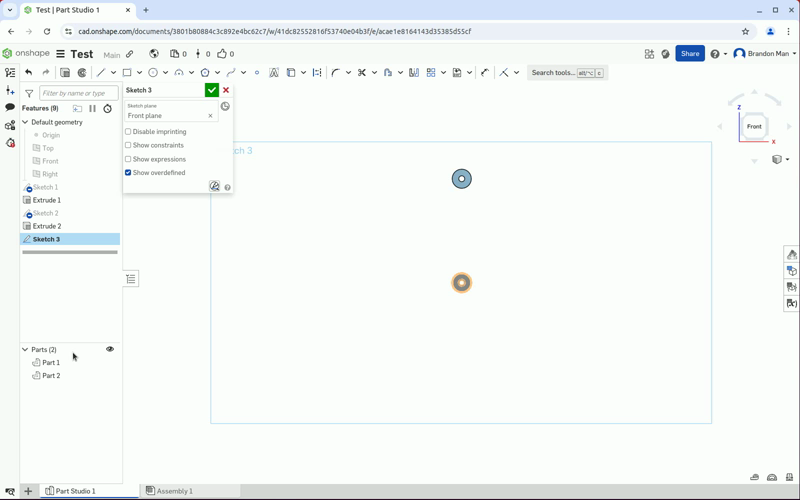
key(y)
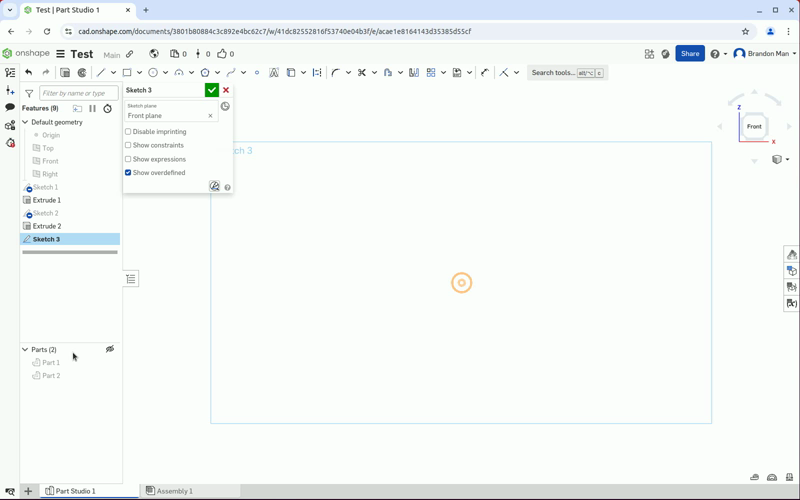
key(c)
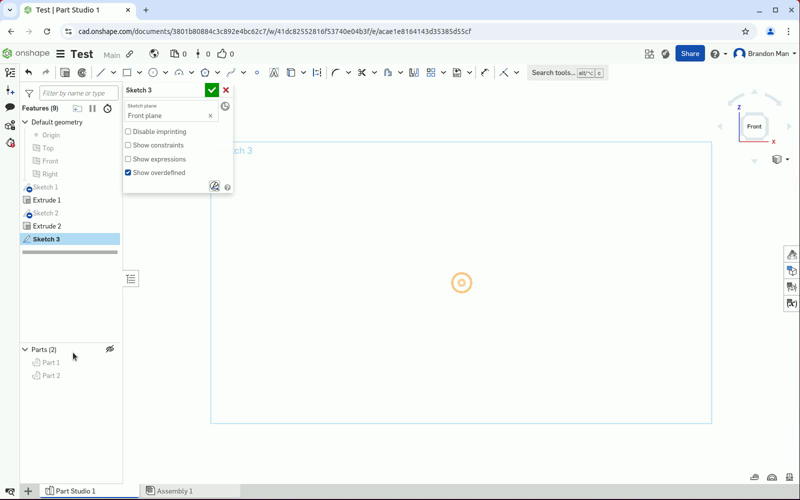
key_down(shift)
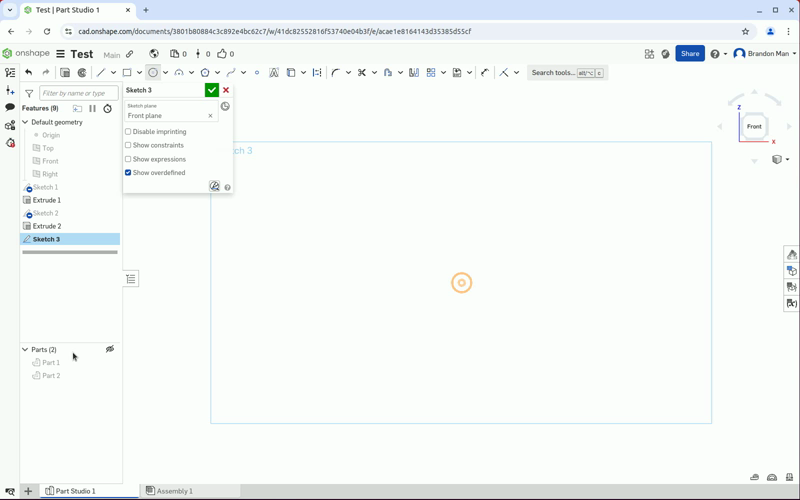
mouse_move(501, 282)
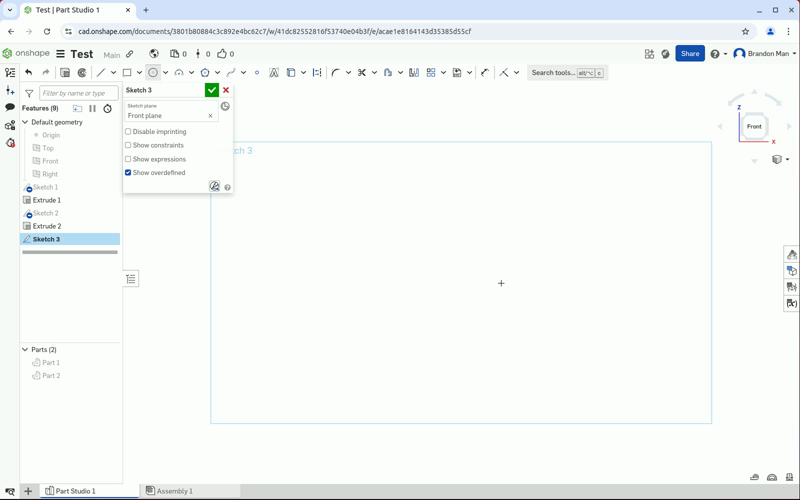
click(501, 282)
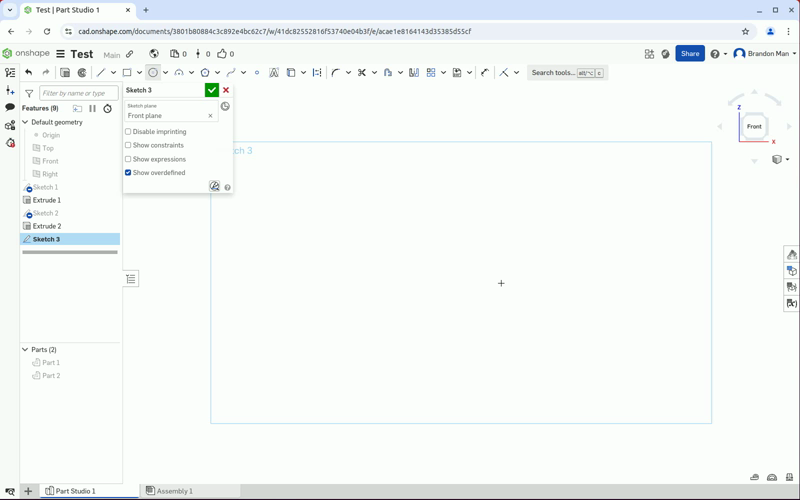
key_up(shift)
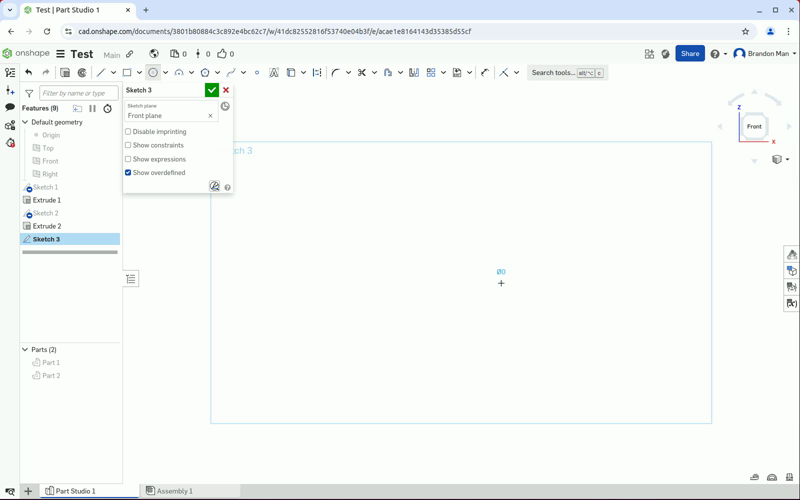
mouse_move(508, 282)
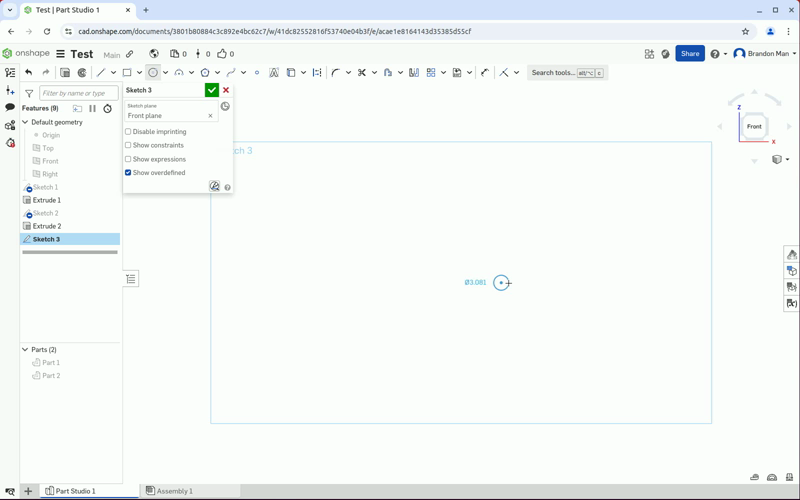
click(508, 282)
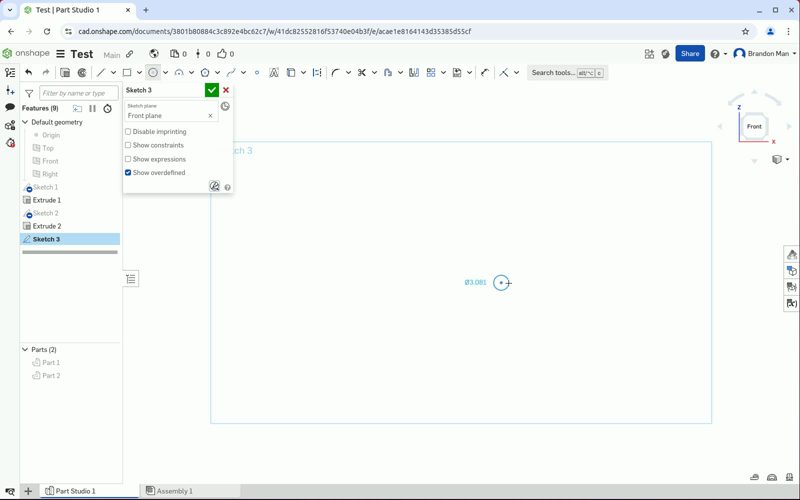
key(esc)
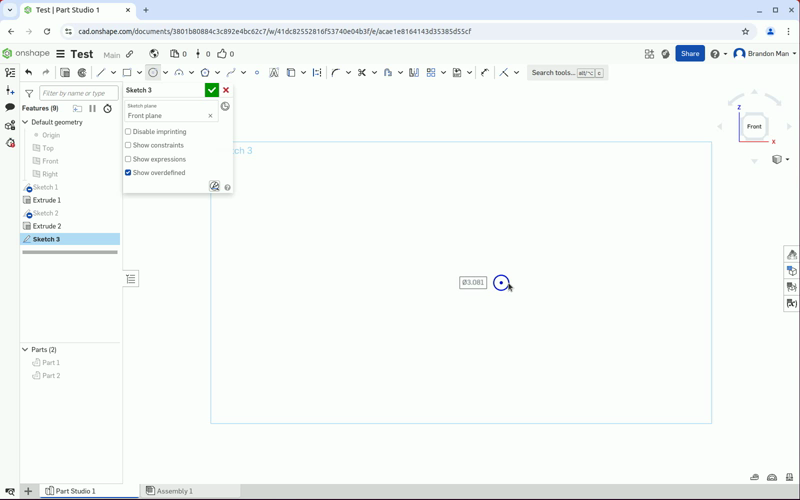
key(c)
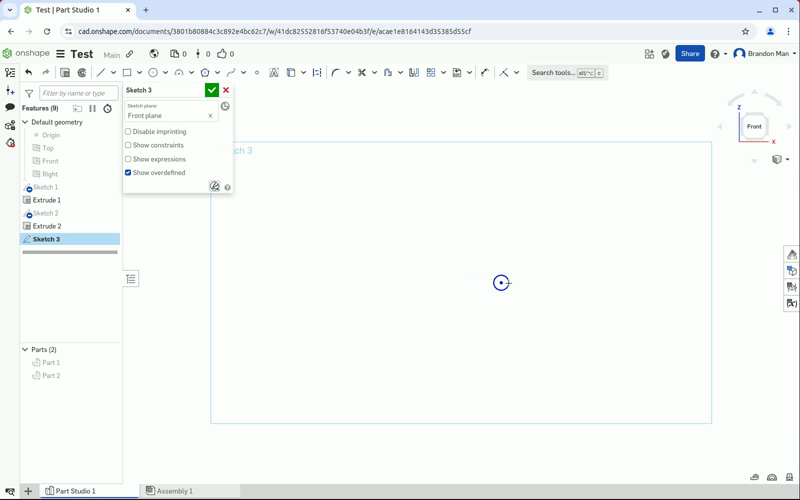
key_down(shift)
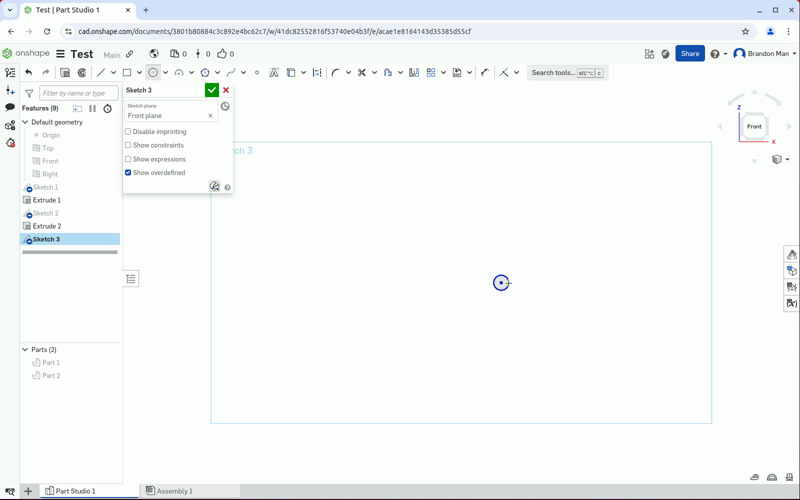
mouse_move(501, 282)
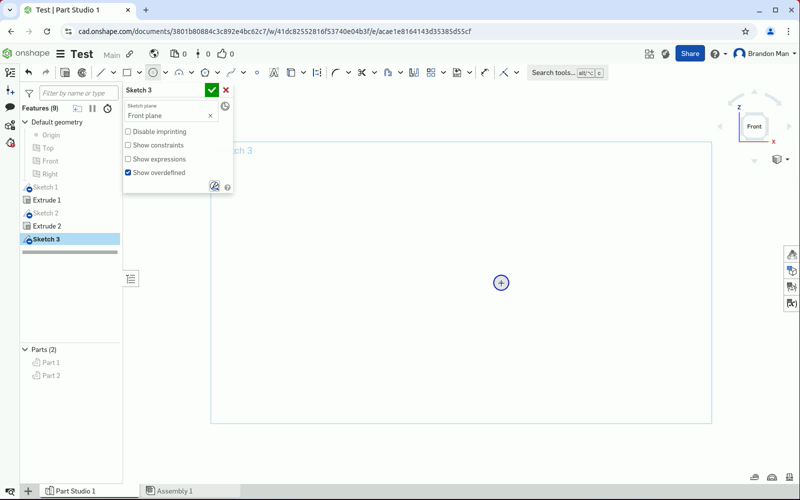
click(501, 282)
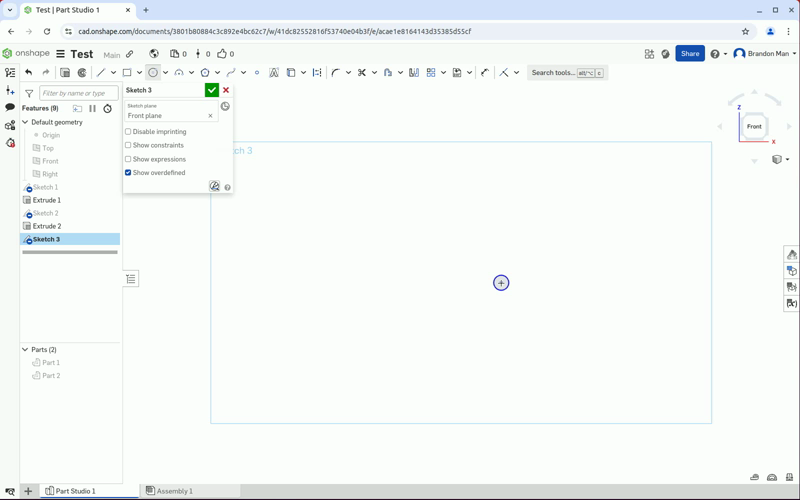
key_up(shift)
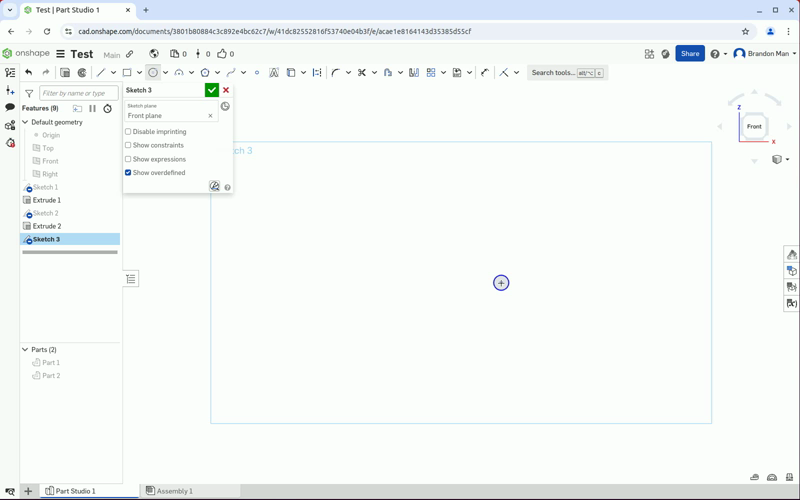
mouse_move(504, 282)
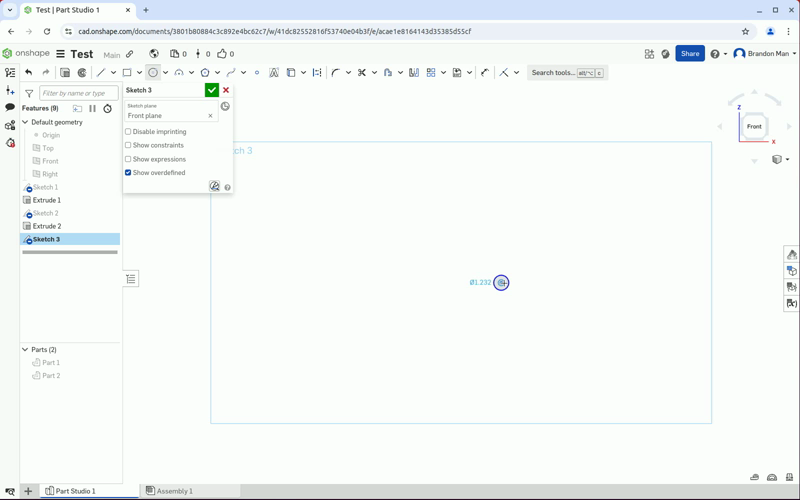
scroll(6)
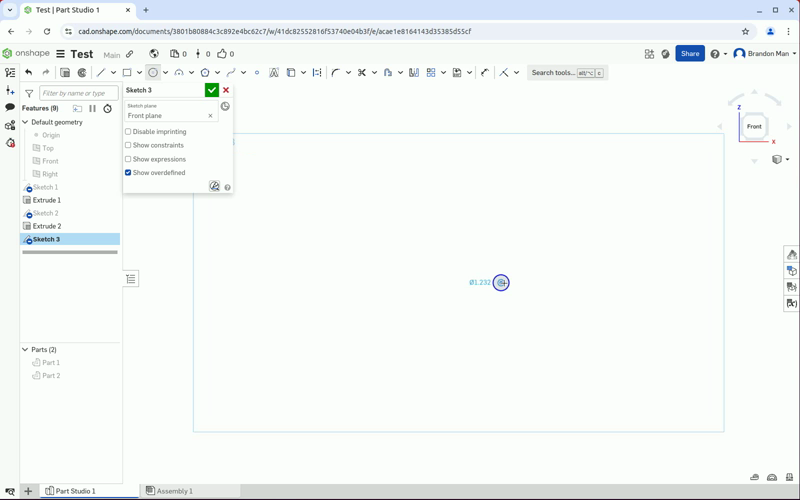
scroll(6)
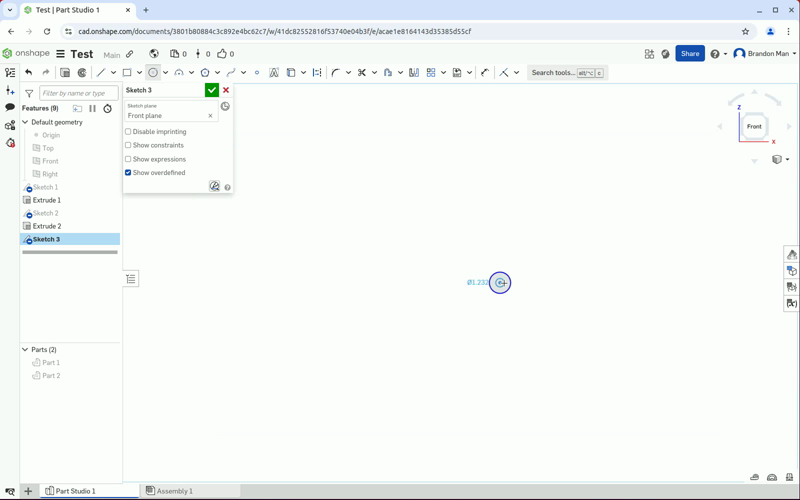
scroll(6)
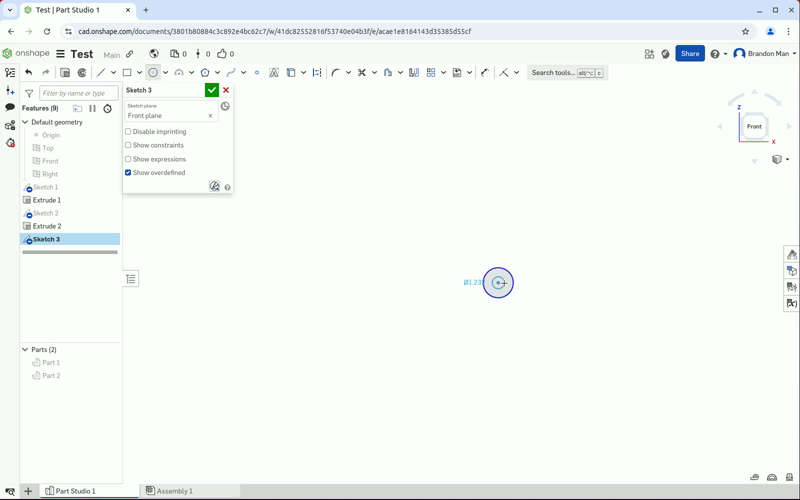
scroll(6)
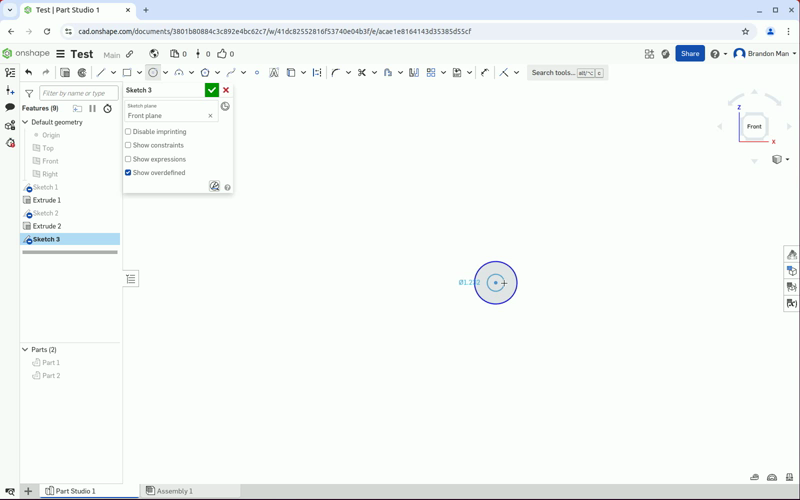
scroll(6)
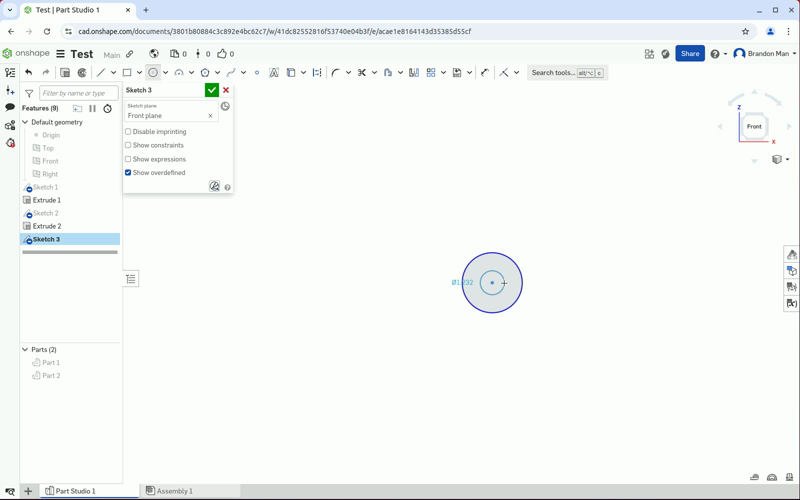
scroll(6)
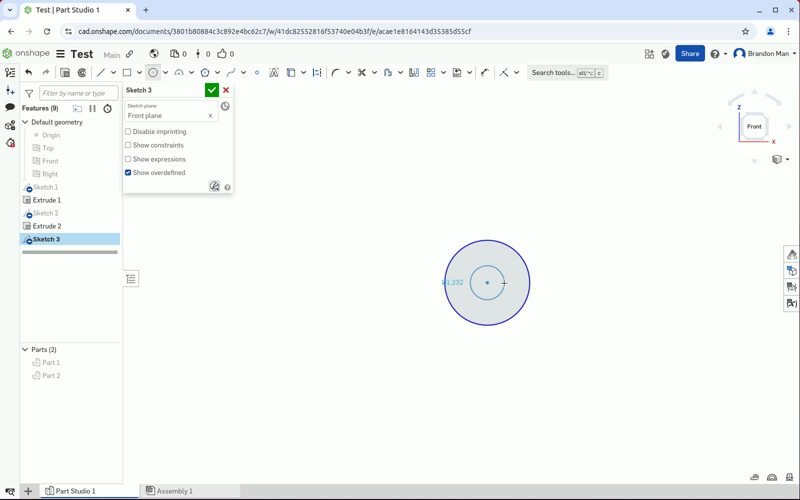
scroll(6)
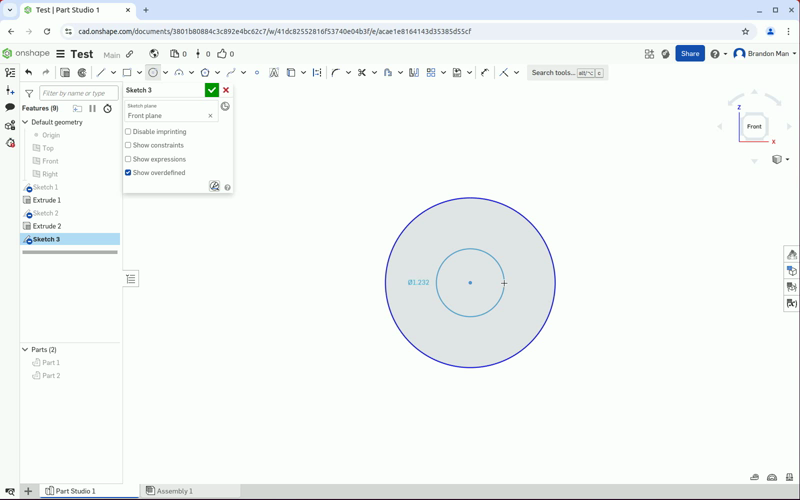
click(504, 282)
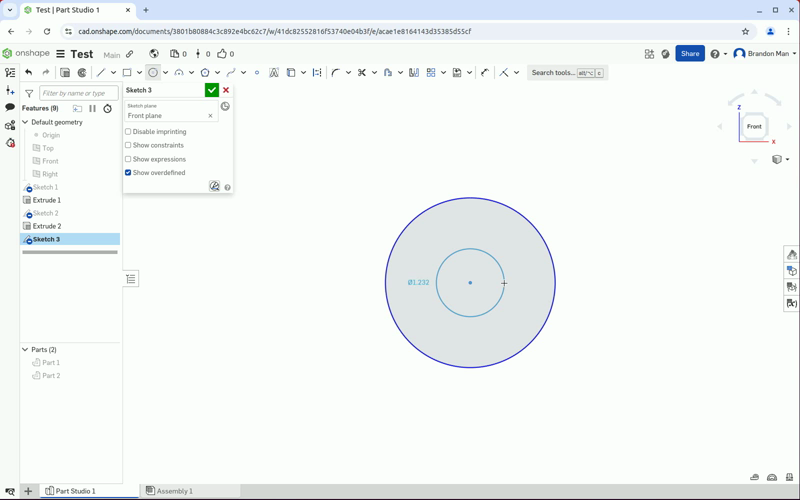
scroll(-6)
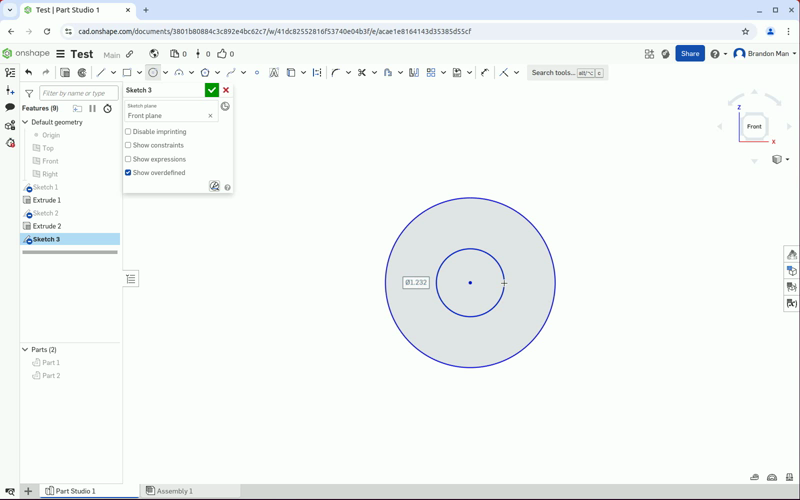
scroll(-6)
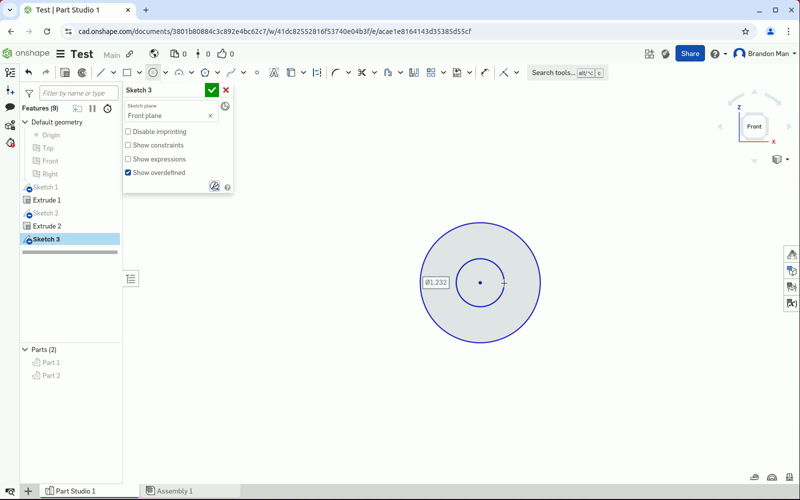
scroll(-6)
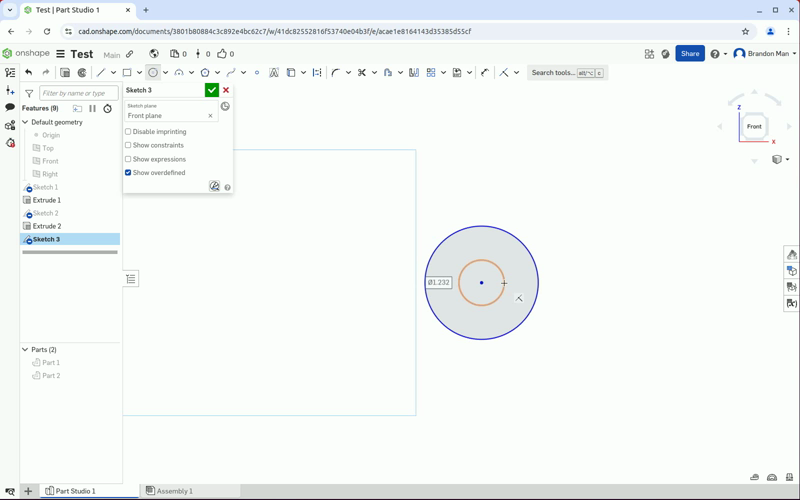
scroll(-6)
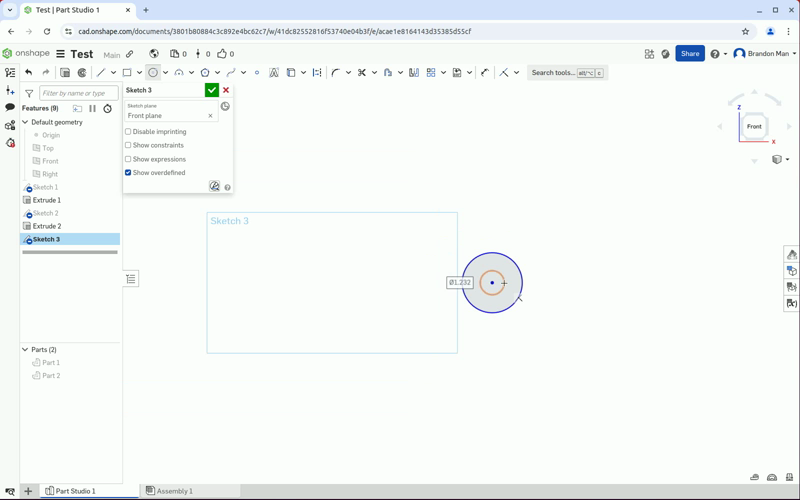
scroll(-6)
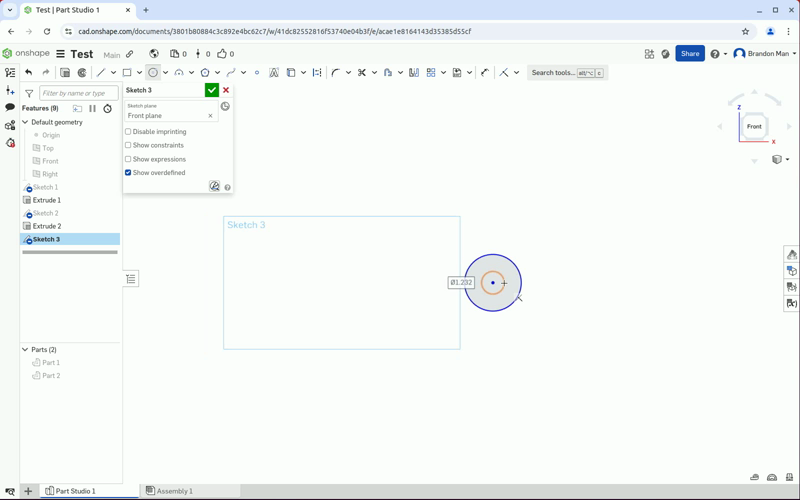
scroll(-6)
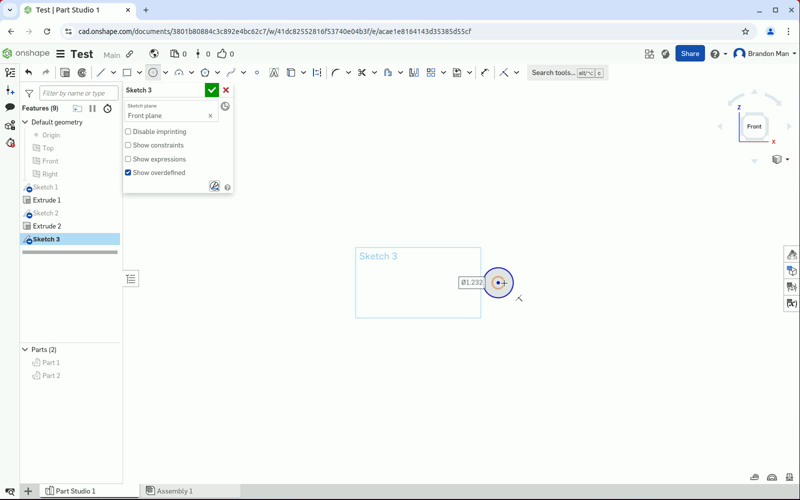
scroll(-6)
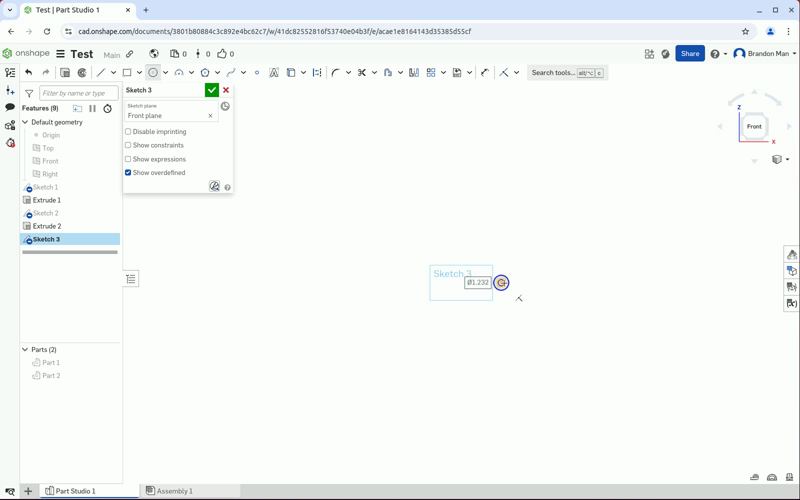
key(esc)
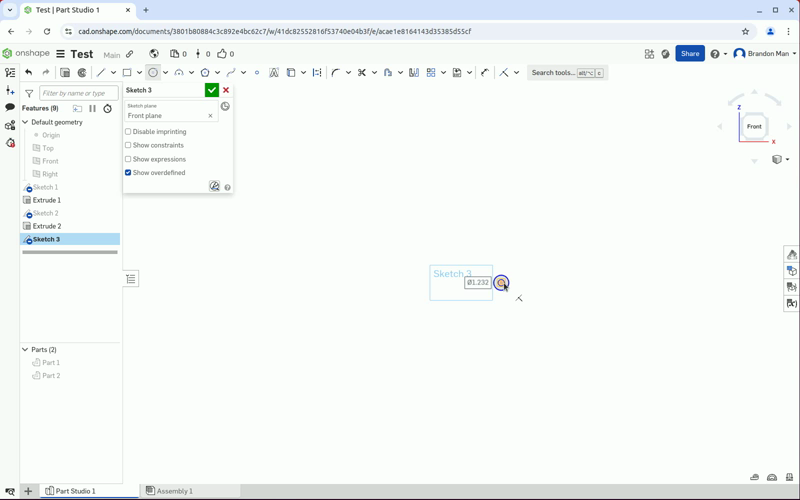
mouse_move(495, 281)
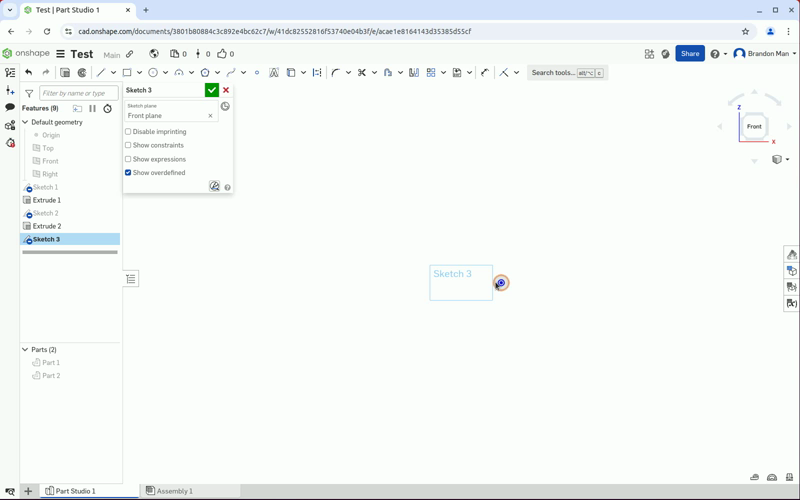
scroll(6)
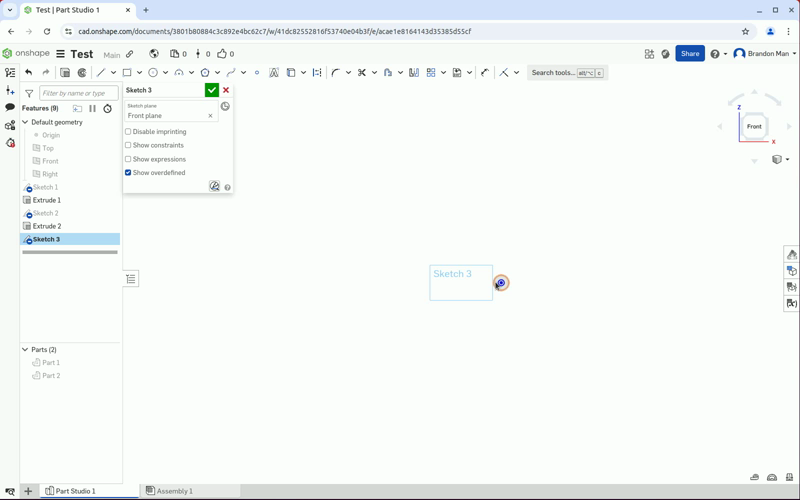
scroll(6)
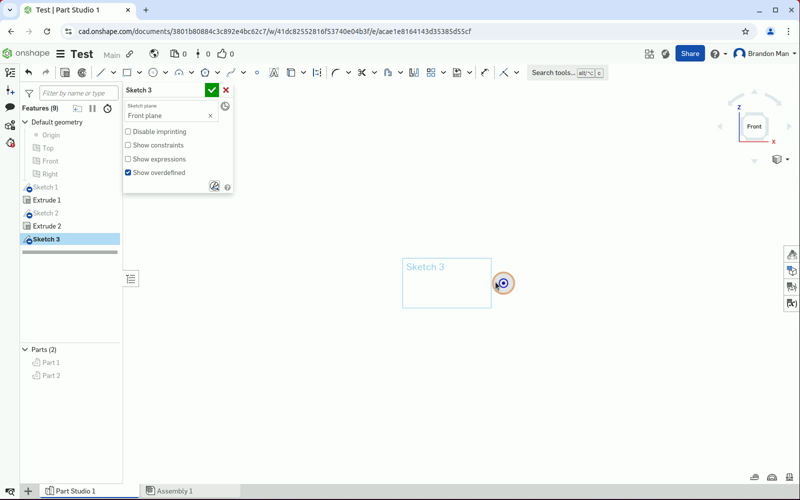
scroll(6)
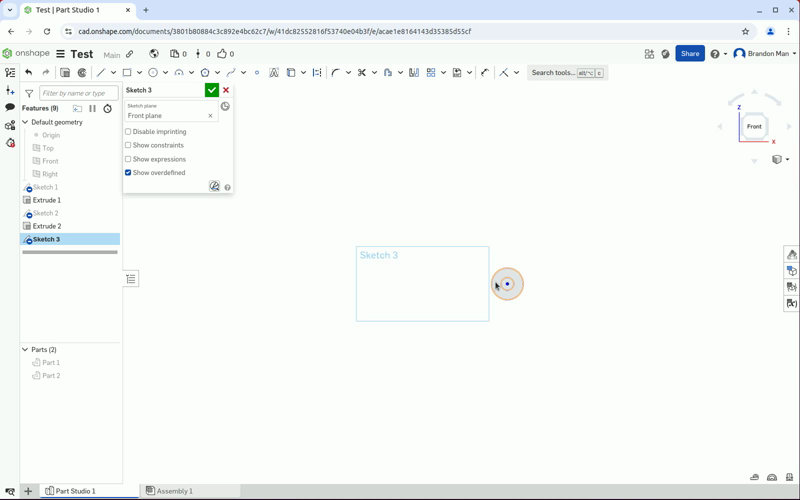
scroll(6)
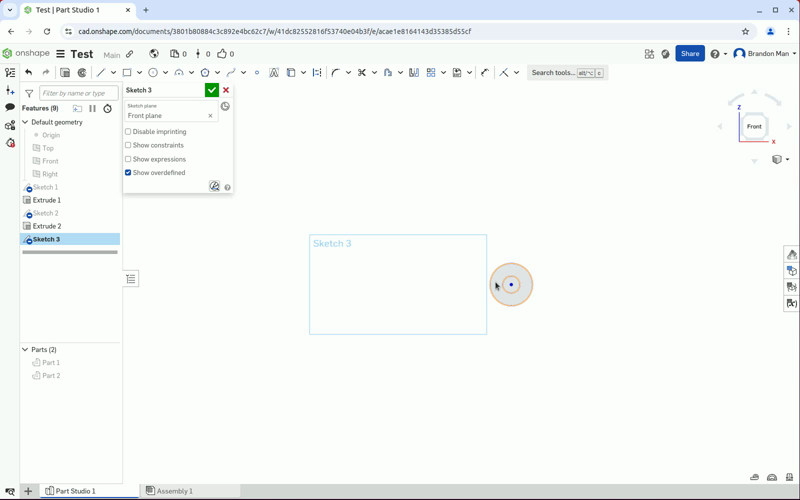
scroll(6)
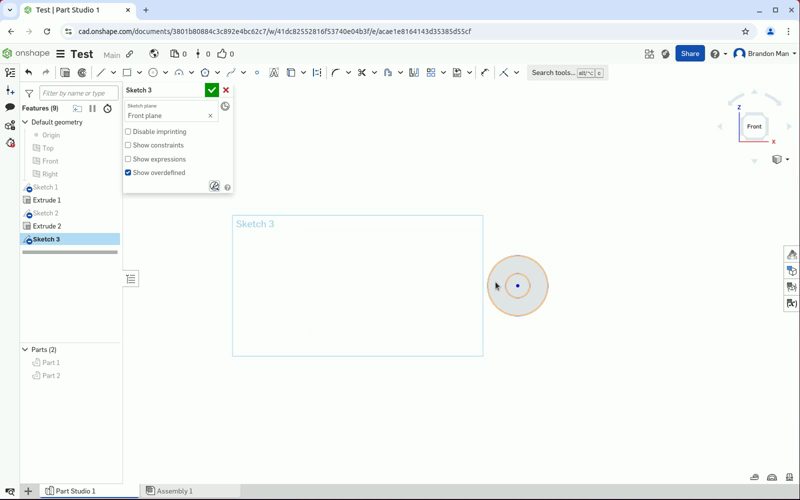
scroll(6)
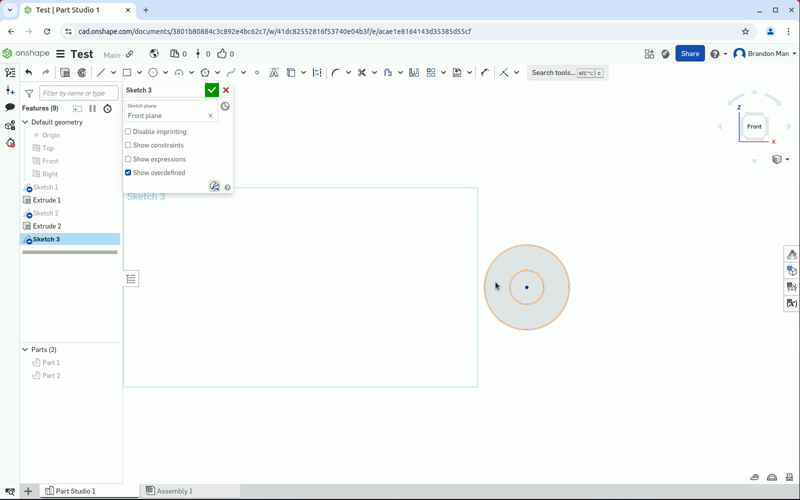
scroll(6)
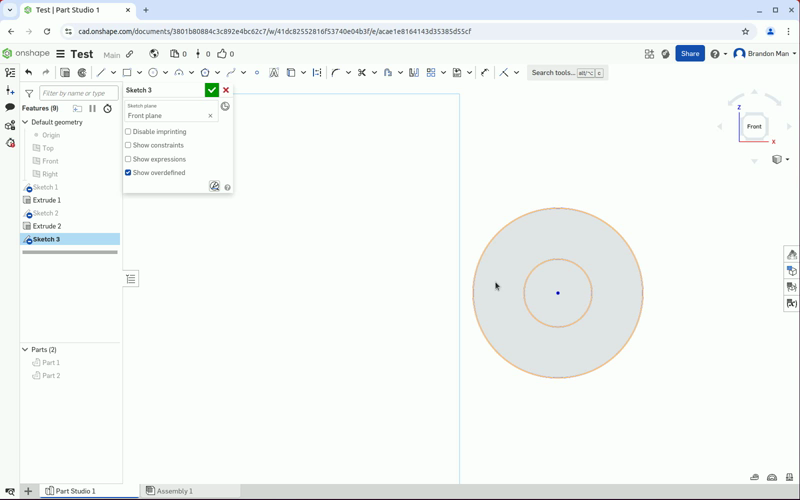
click(495, 281)
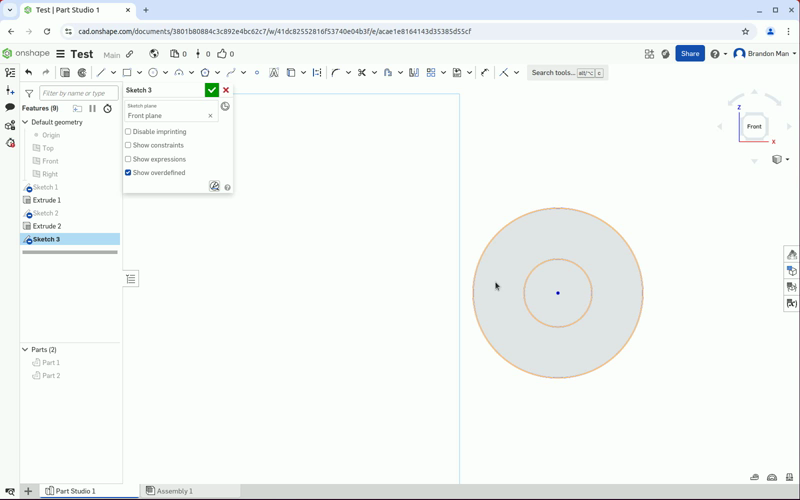
scroll(-6)
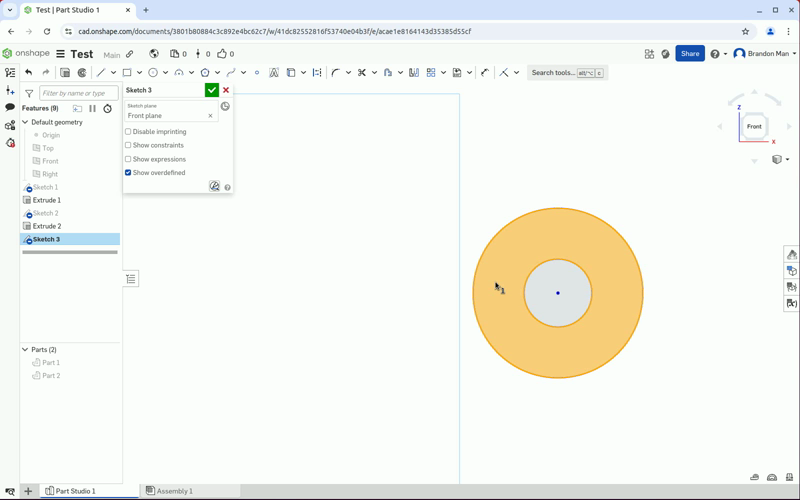
scroll(-6)
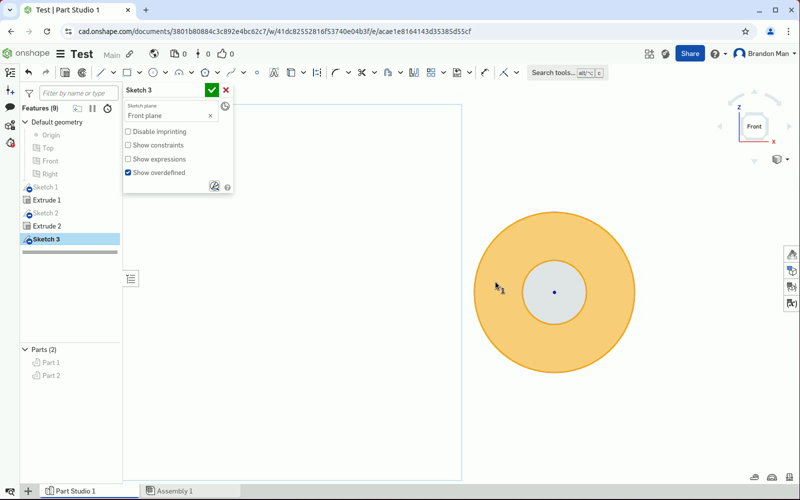
scroll(-6)
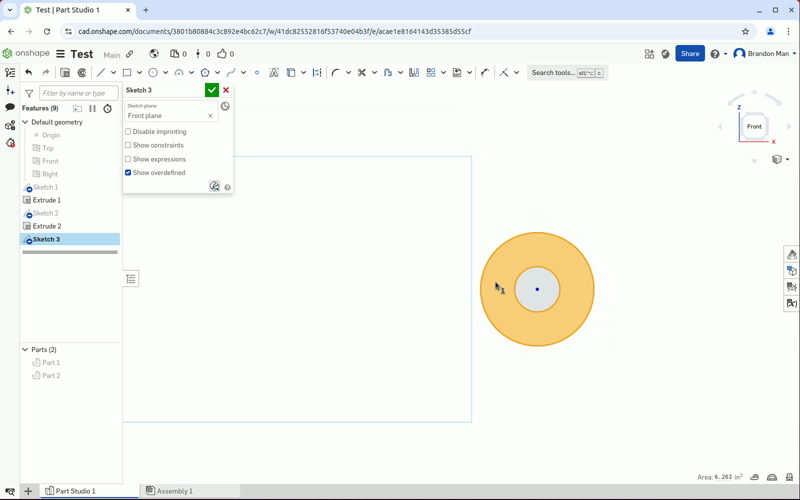
scroll(-6)
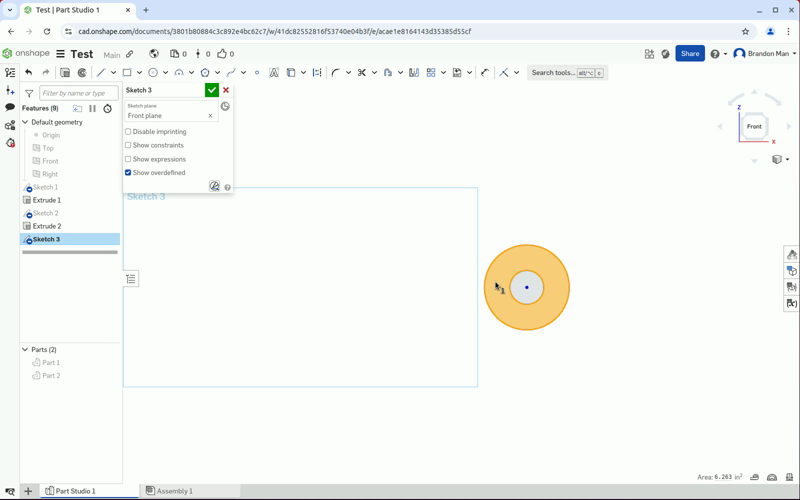
scroll(-6)
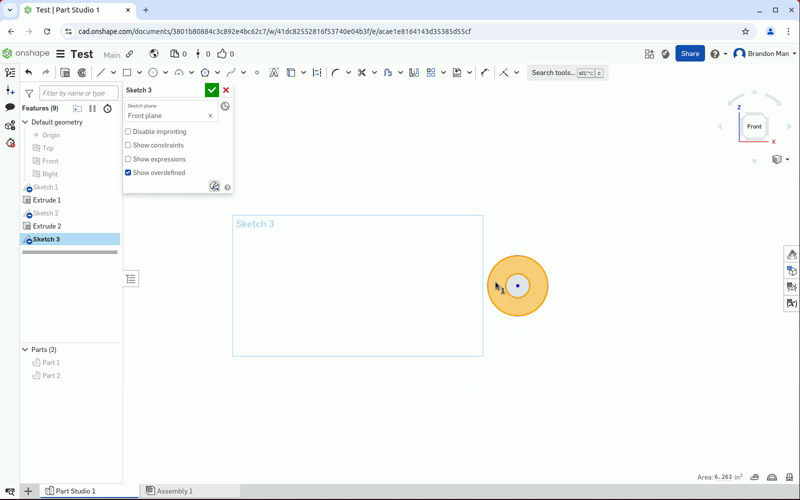
scroll(-6)
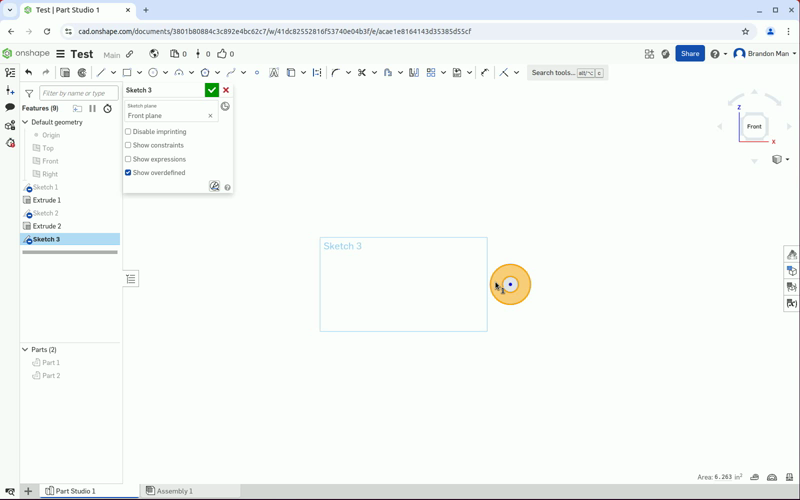
scroll(-6)
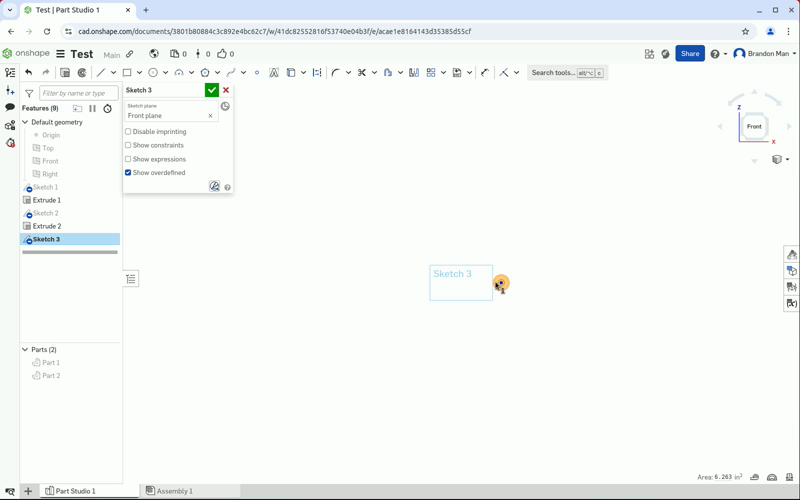
mouse_move(73, 352)
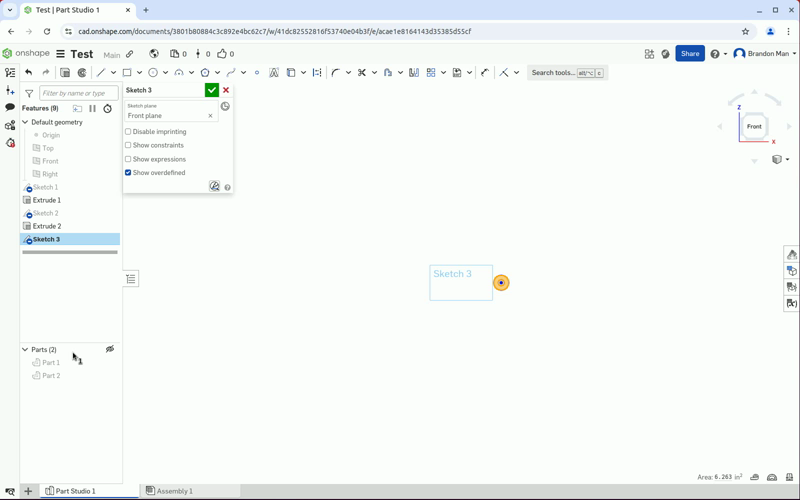
key(shift+y)
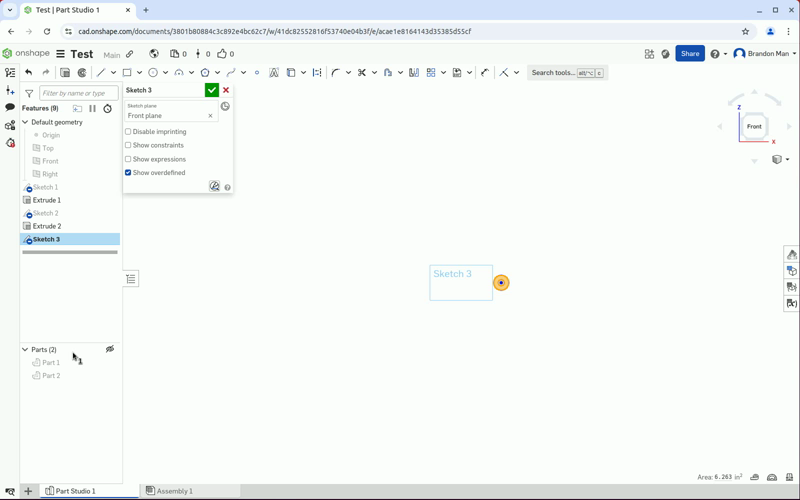
key(shift+e)
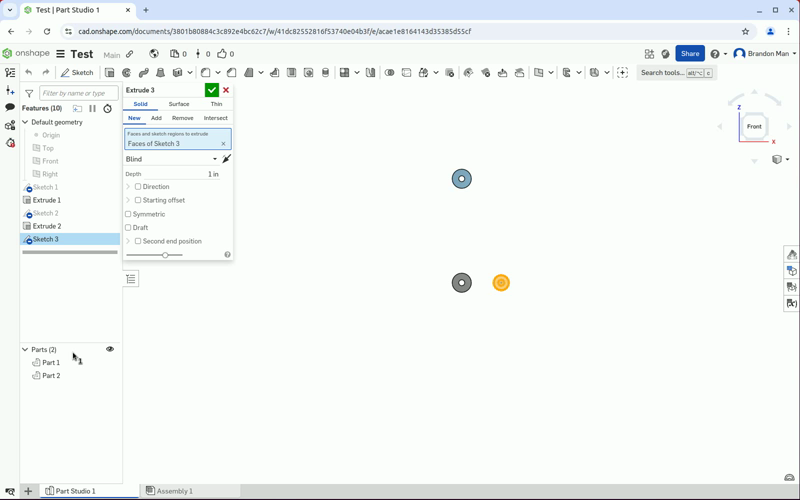
mouse_move(143, 106)
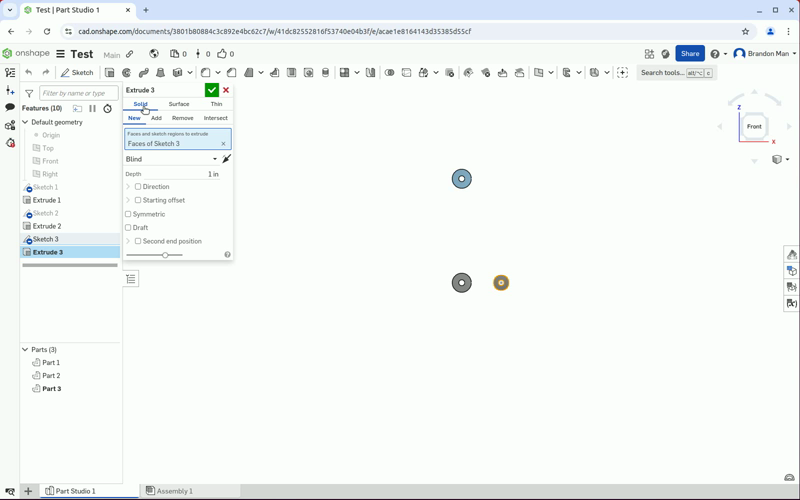
click(143, 106)
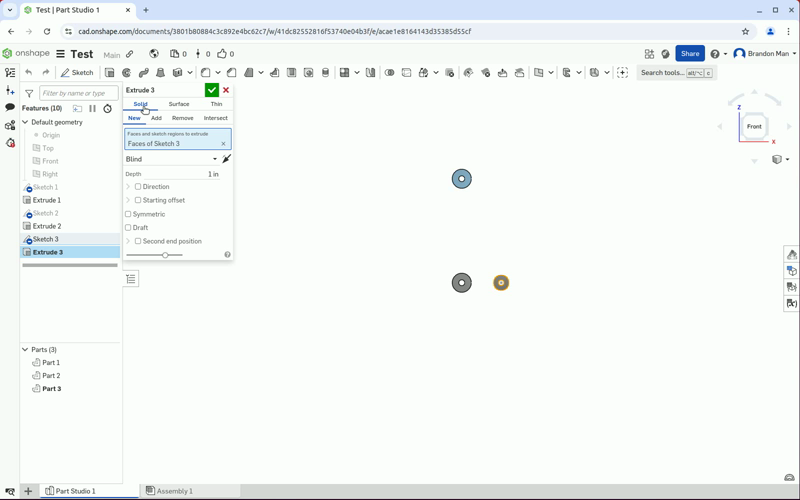
mouse_move(137, 120)
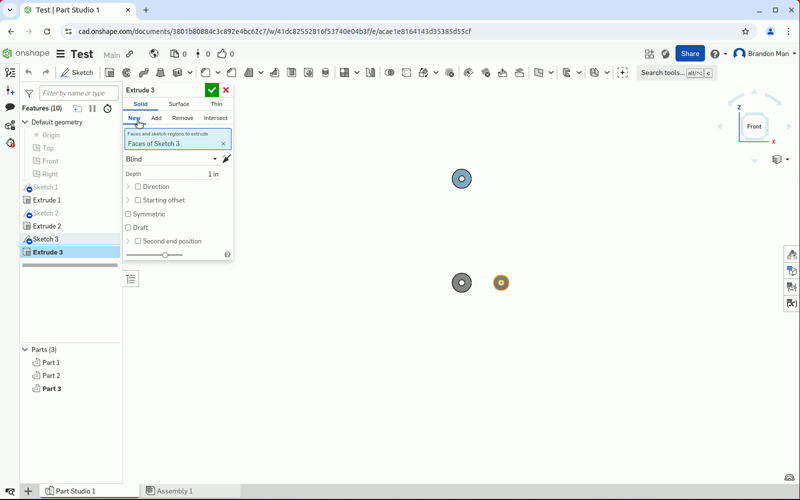
click(137, 120)
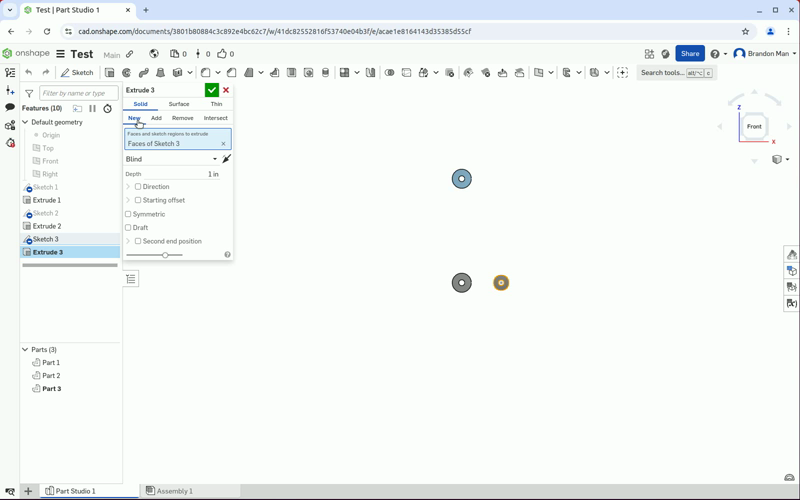
key(tab, 4)
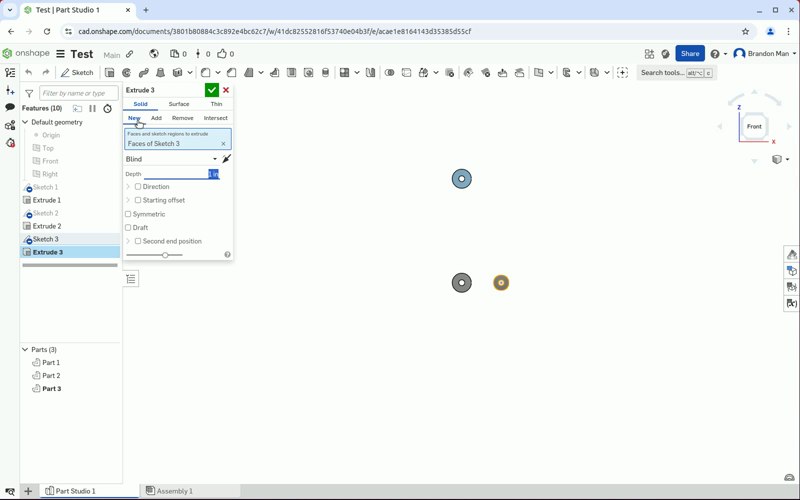
text(0.481)
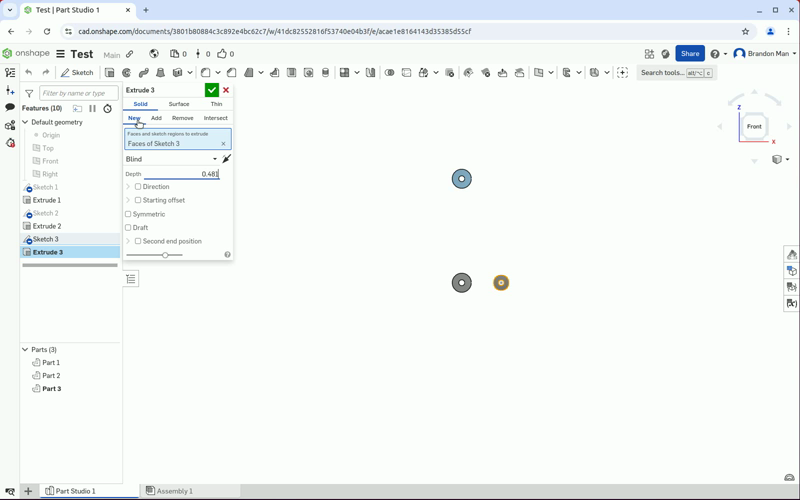
key(enter)
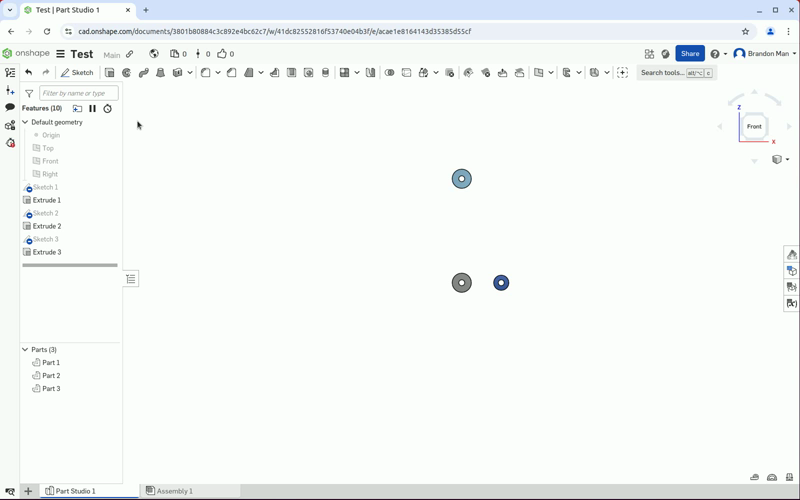
key(shift+h)
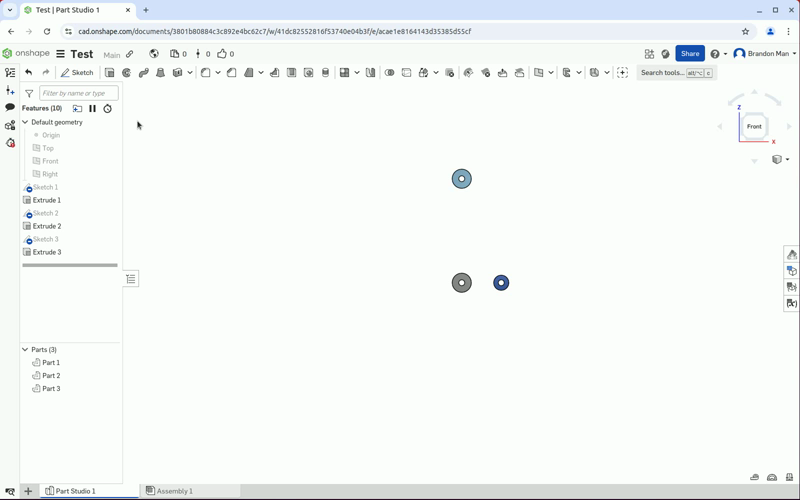
key(shift+h)
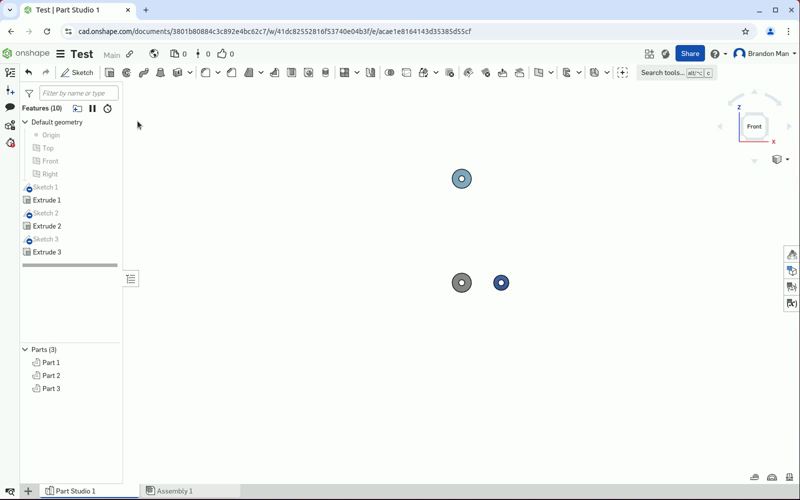
mouse_move(73, 189)
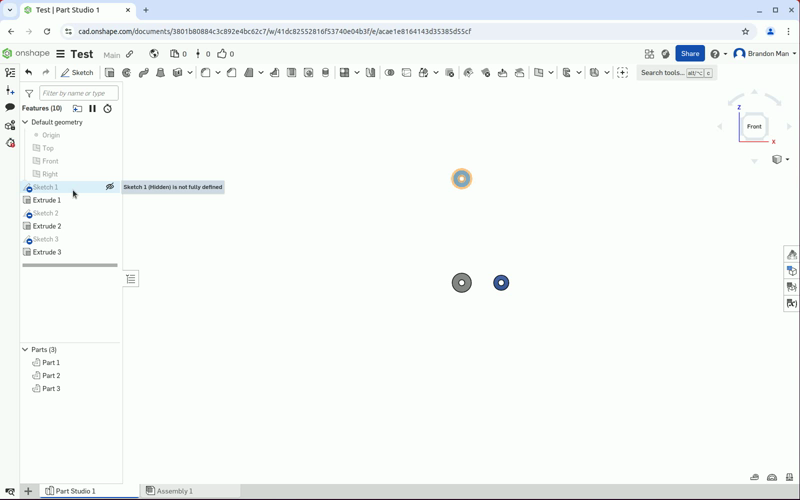
click(73, 189)
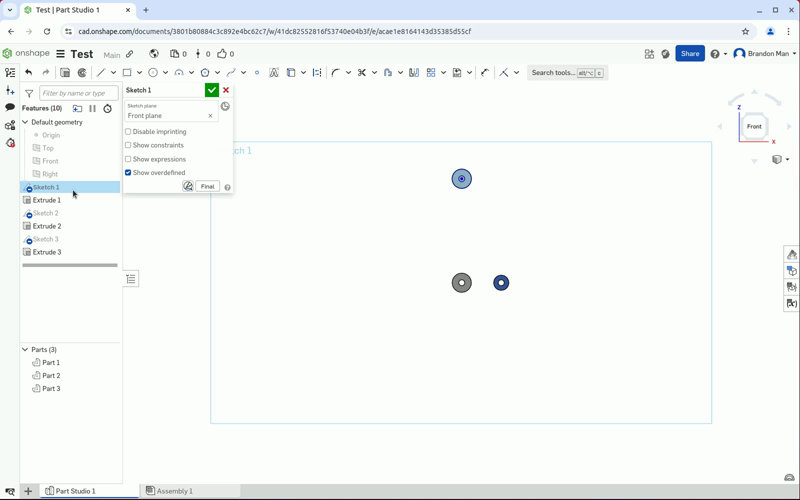
mouse_move(229, 92)
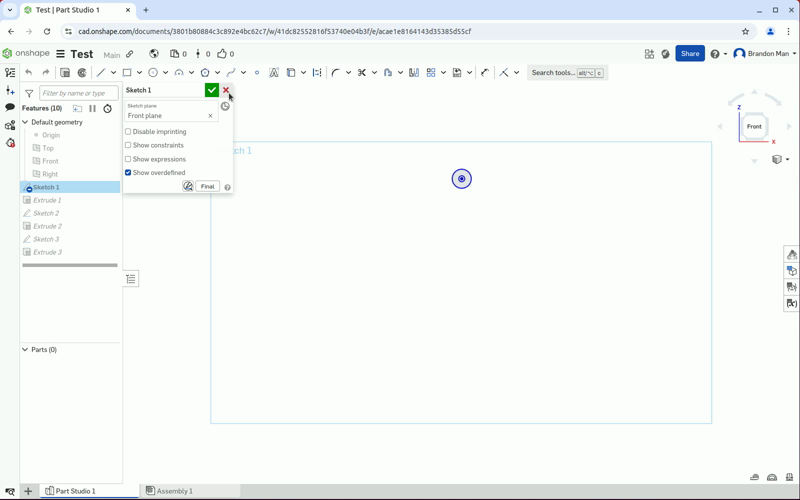
click(229, 92)
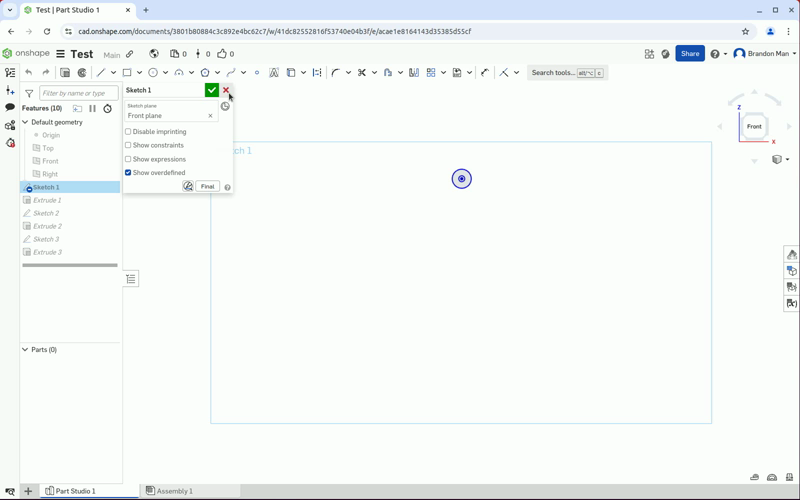
key(shift+s)
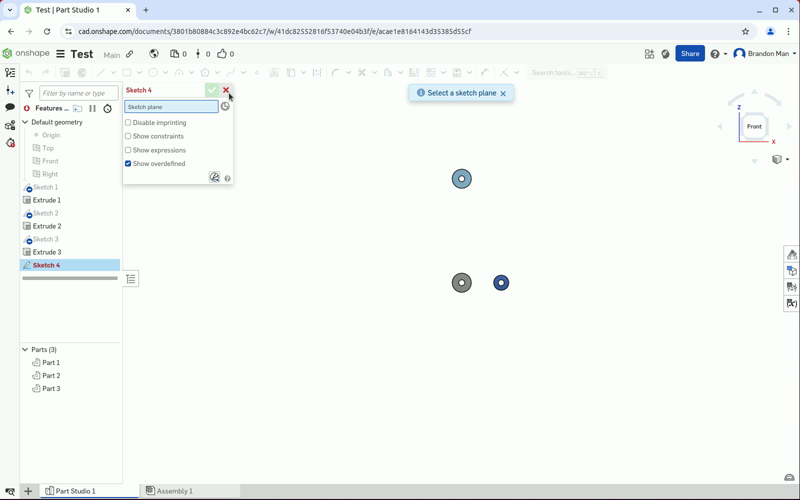
mouse_move(73, 163)
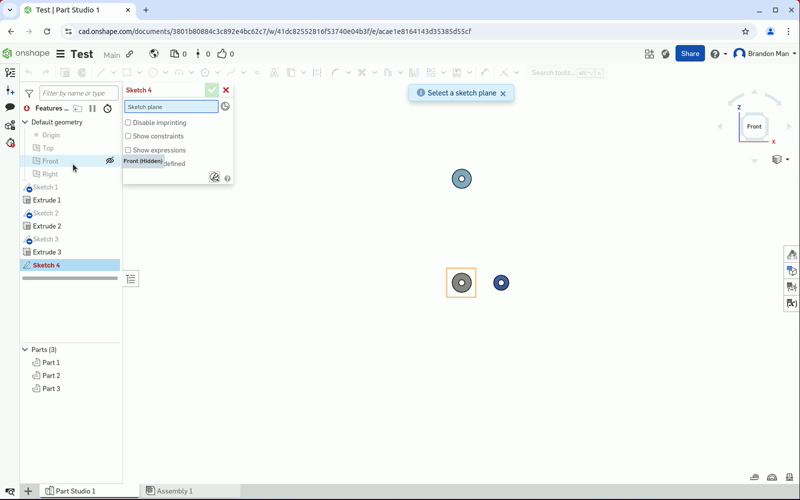
click(73, 163)
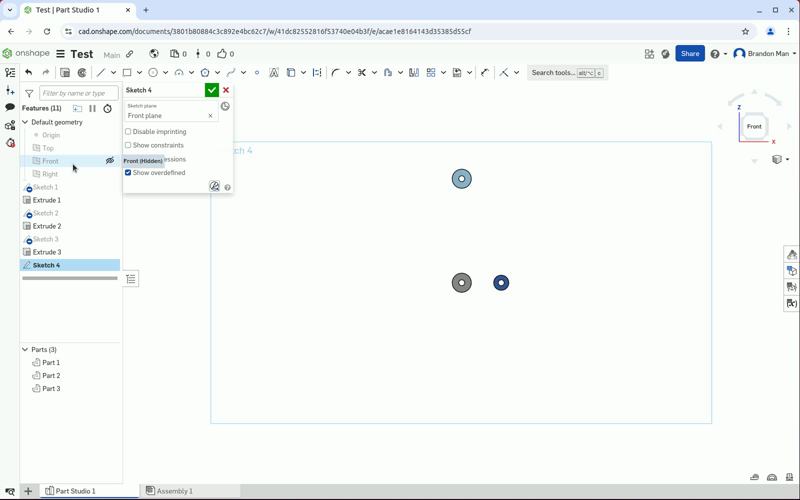
mouse_move(73, 352)
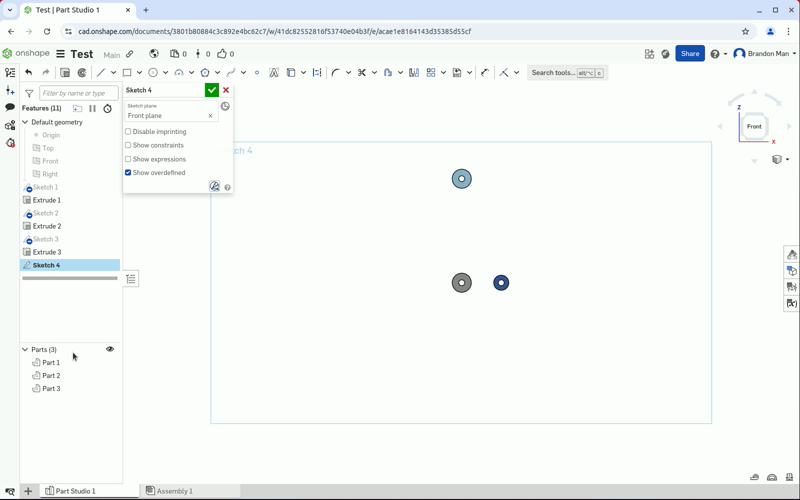
key(y)
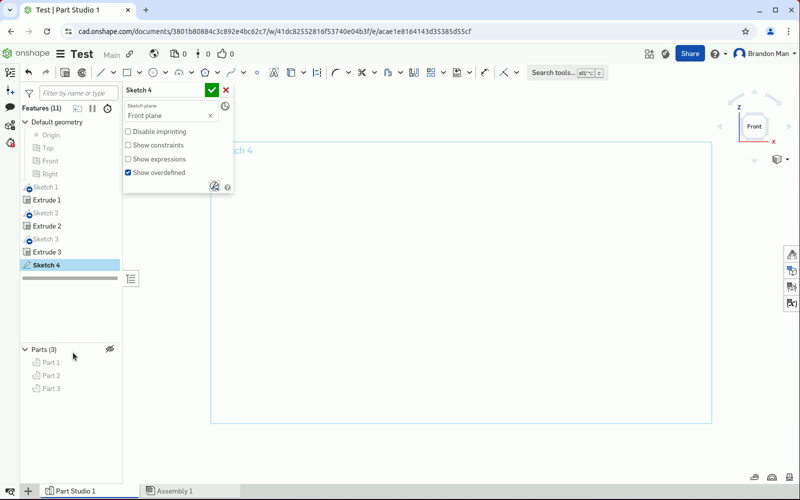
key(a)
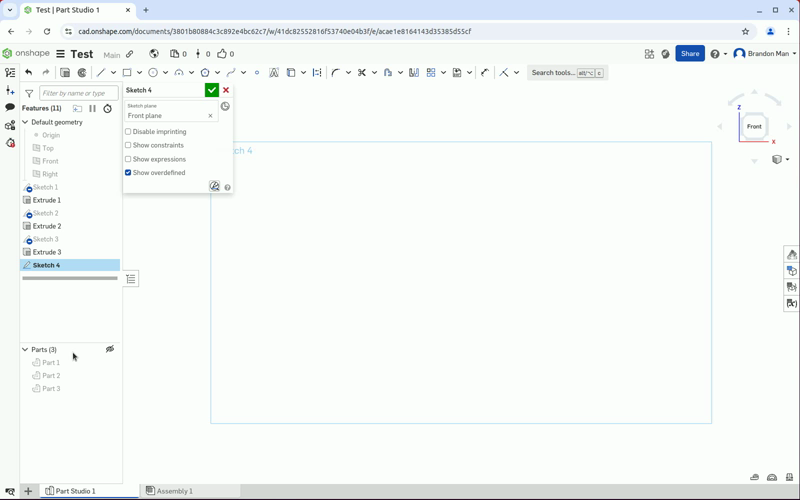
key_down(shift)
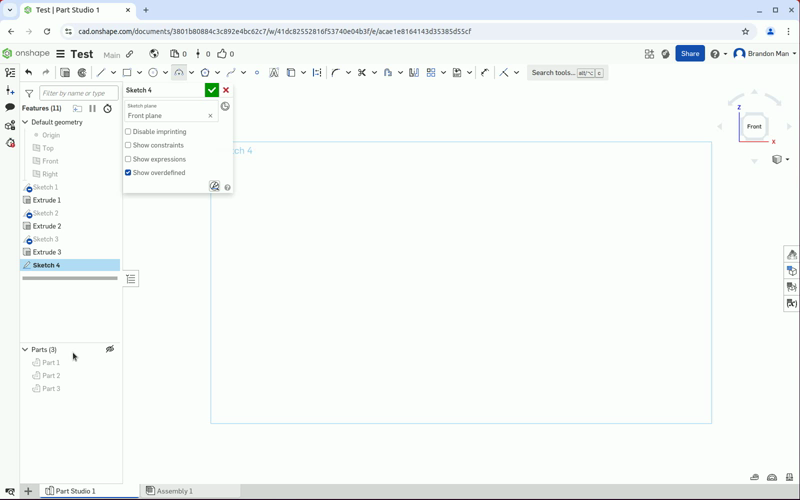
mouse_move(446, 223)
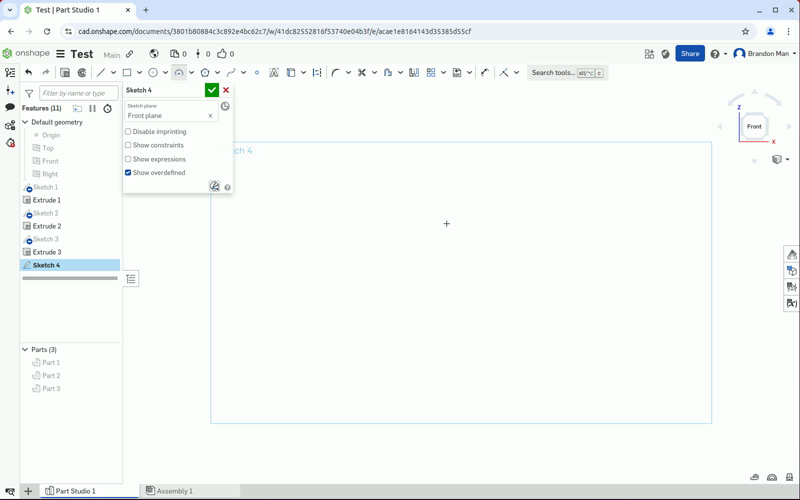
click(446, 223)
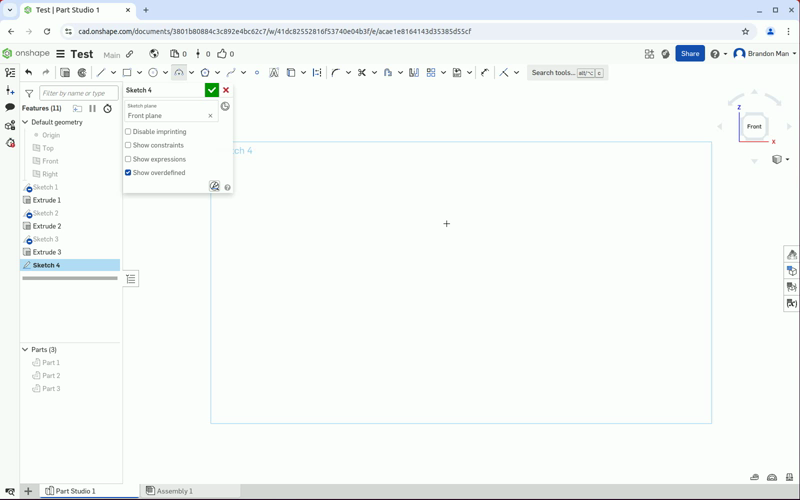
key_up(shift)
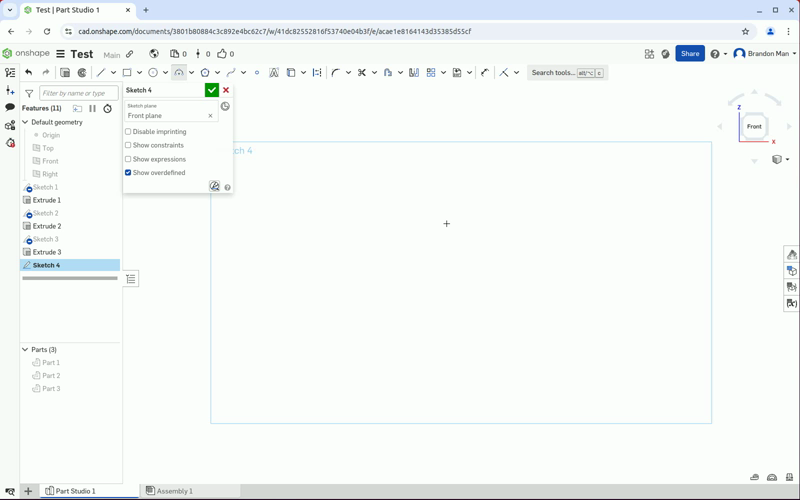
key_down(shift)
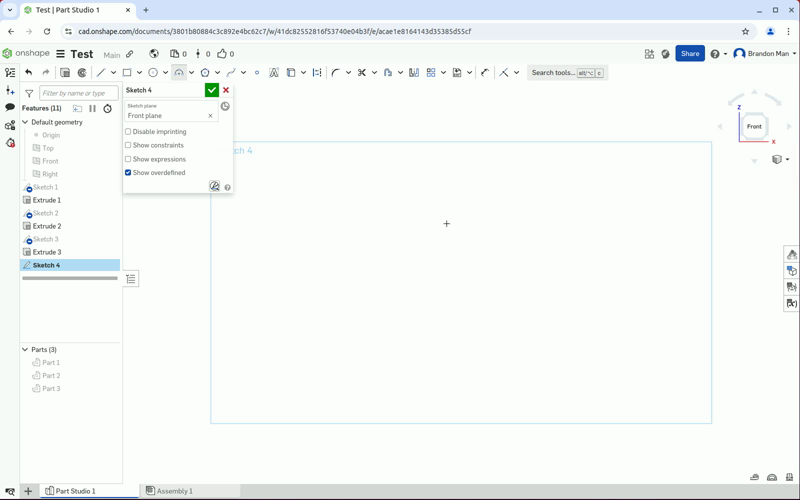
mouse_move(476, 223)
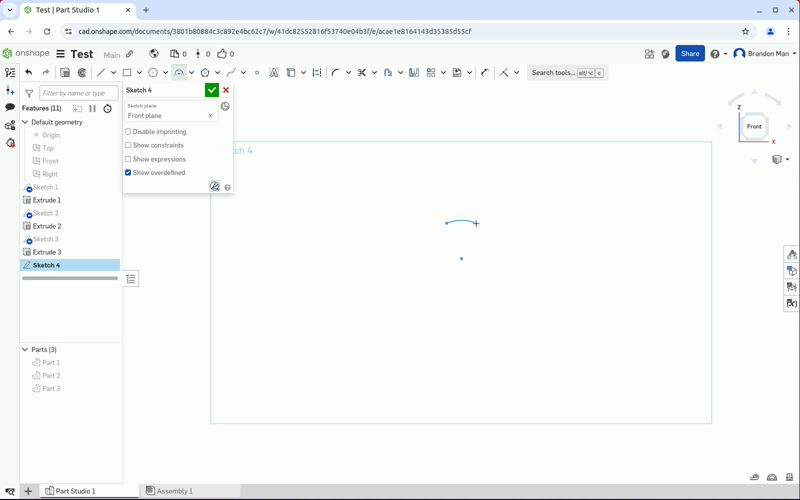
click(476, 223)
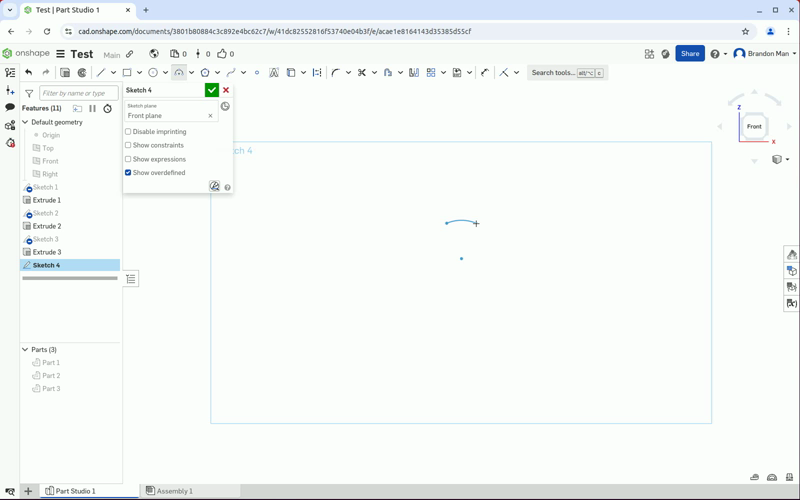
mouse_move(461, 210)
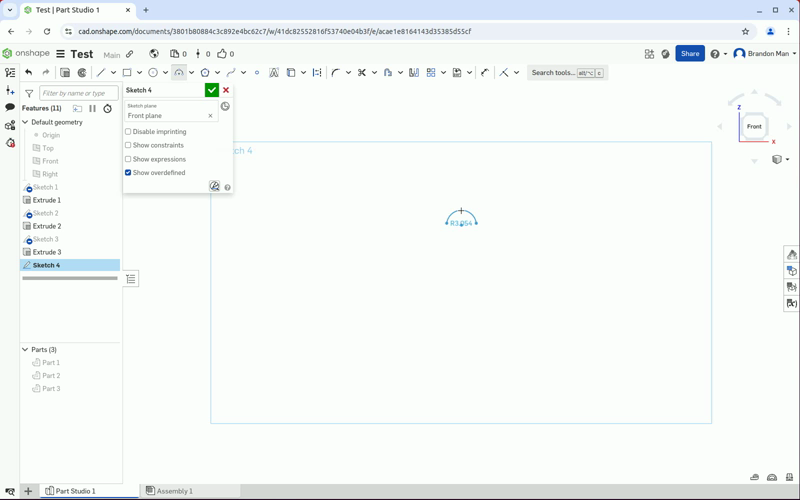
click(461, 210)
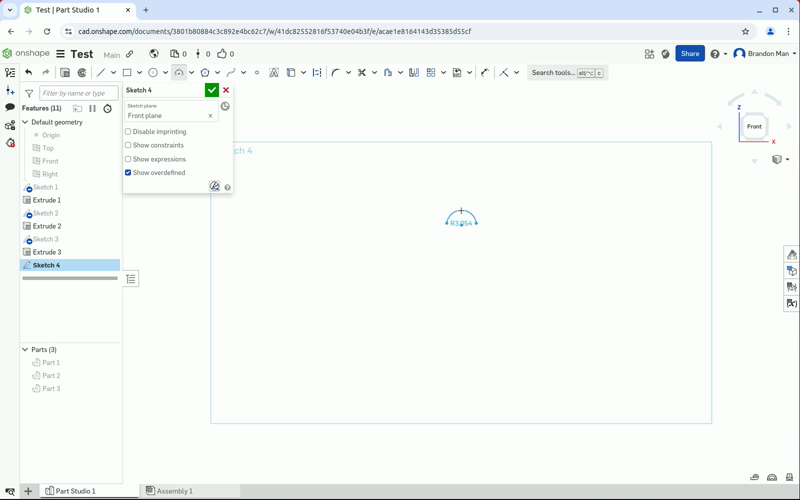
key_up(shift)
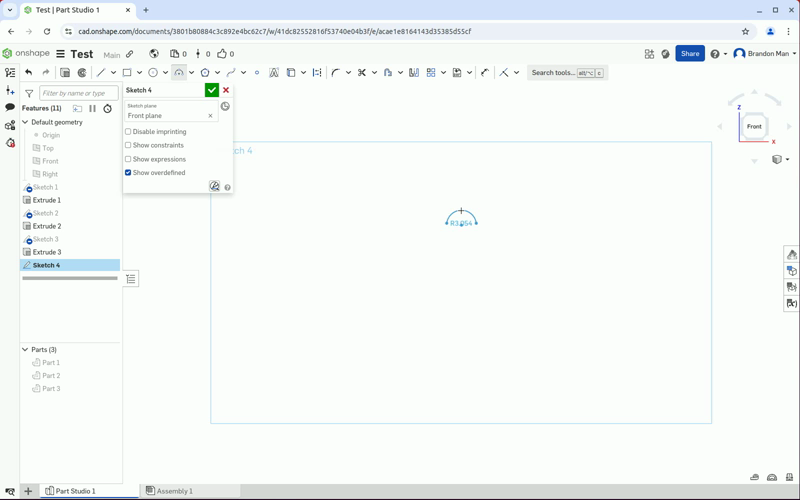
key(esc)
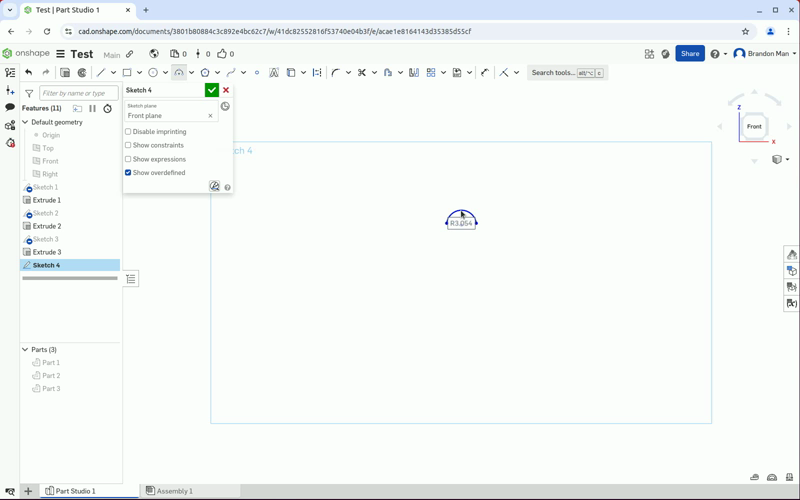
key(l)
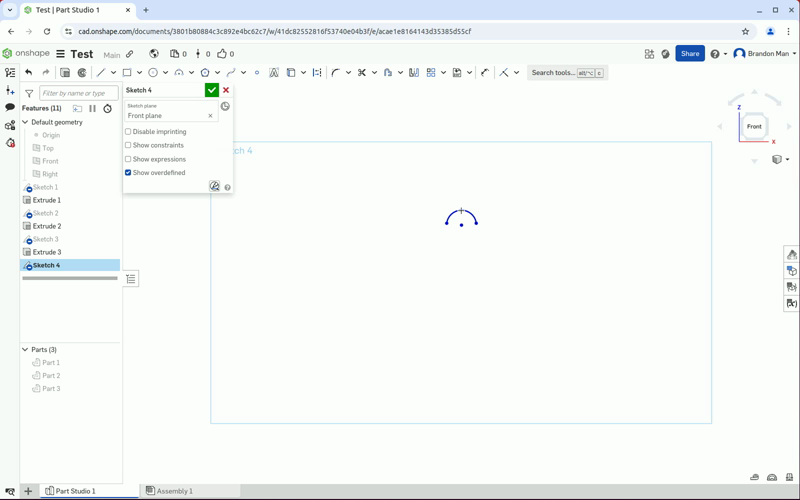
mouse_move(476, 223)
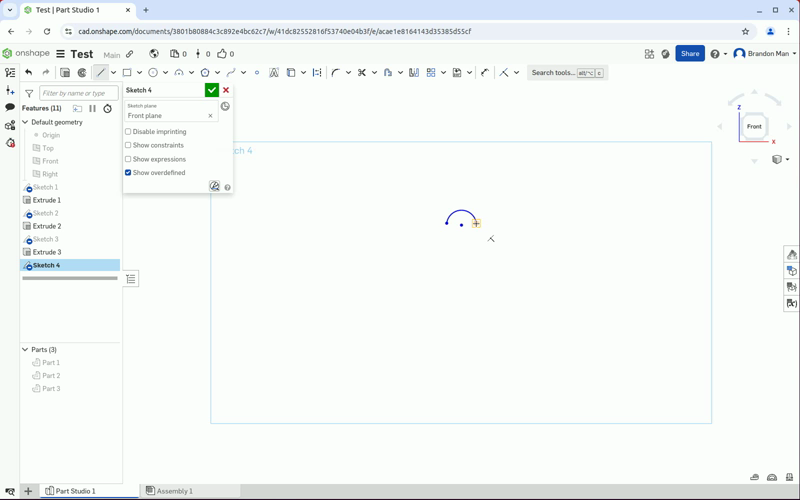
click(476, 223)
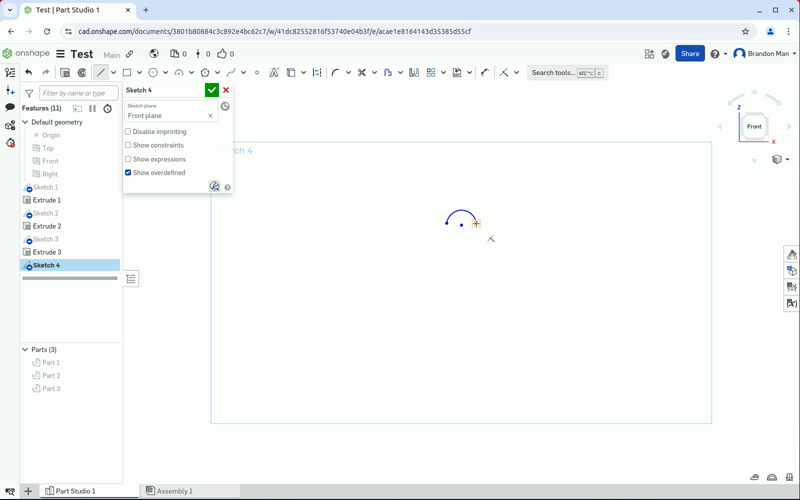
key_down(shift)
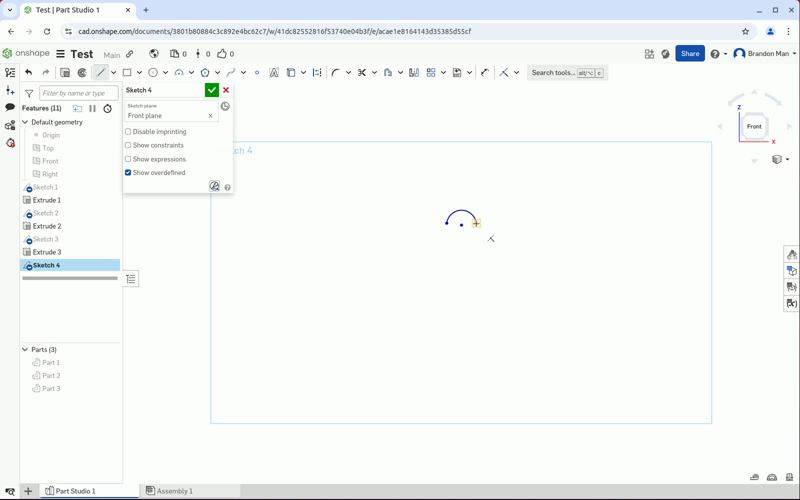
mouse_move(506, 223)
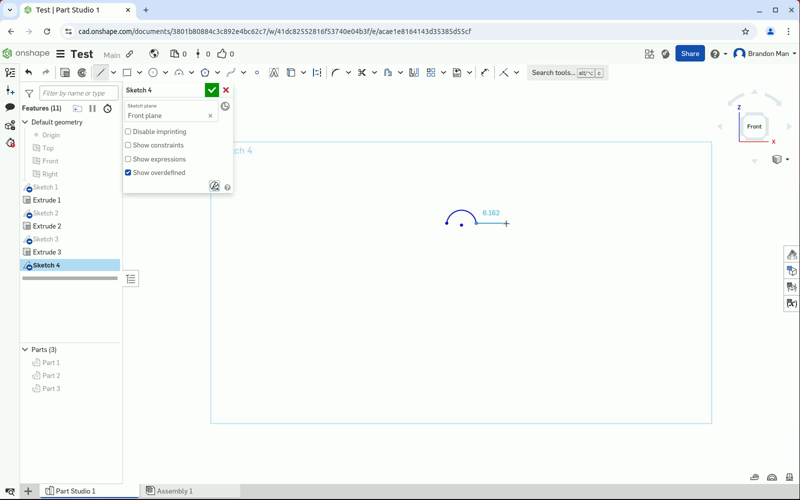
mouse_move(470, 176)
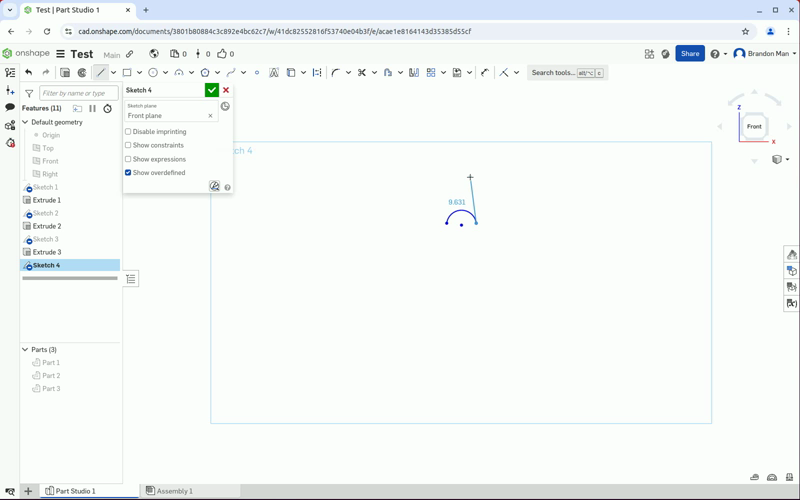
click(470, 176)
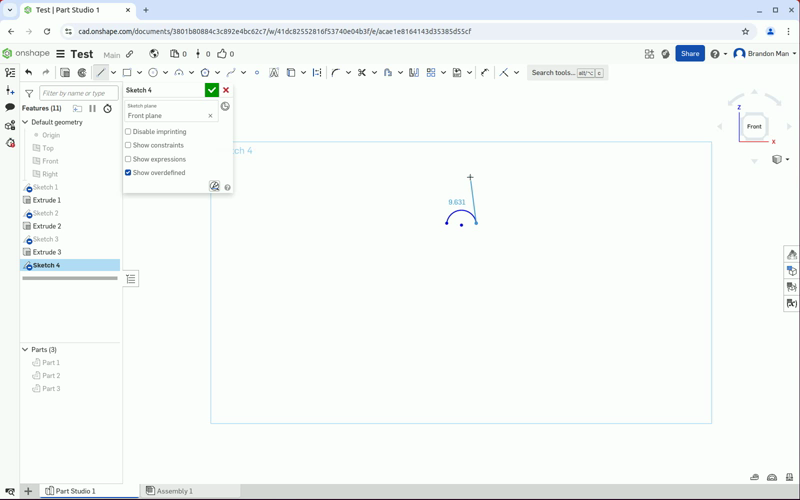
key_up(shift)
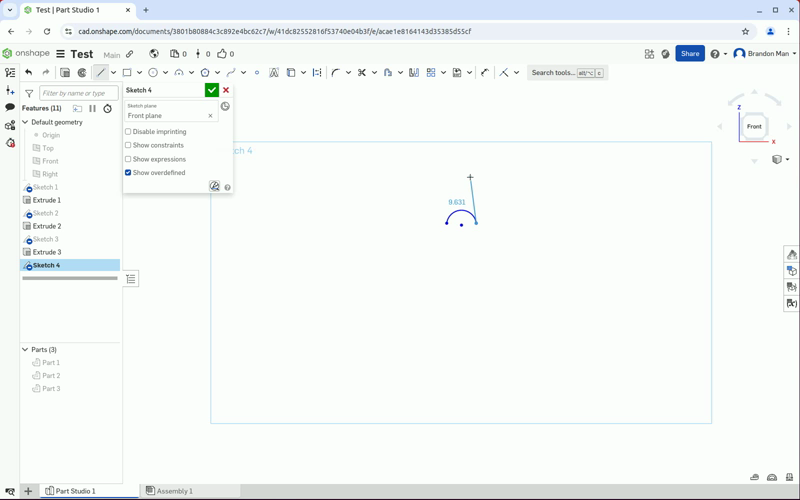
key(esc)
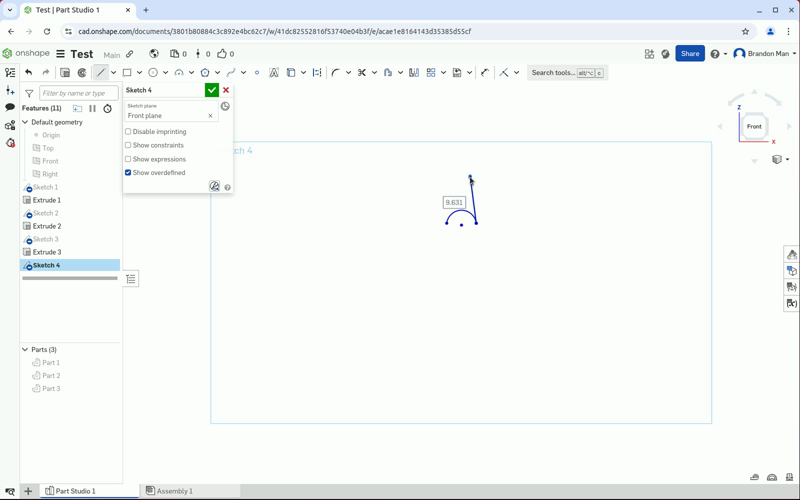
key(a)
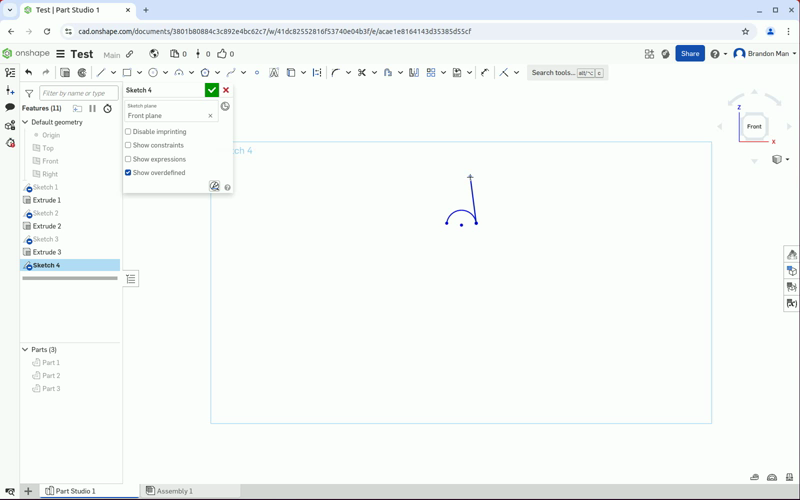
mouse_move(470, 176)
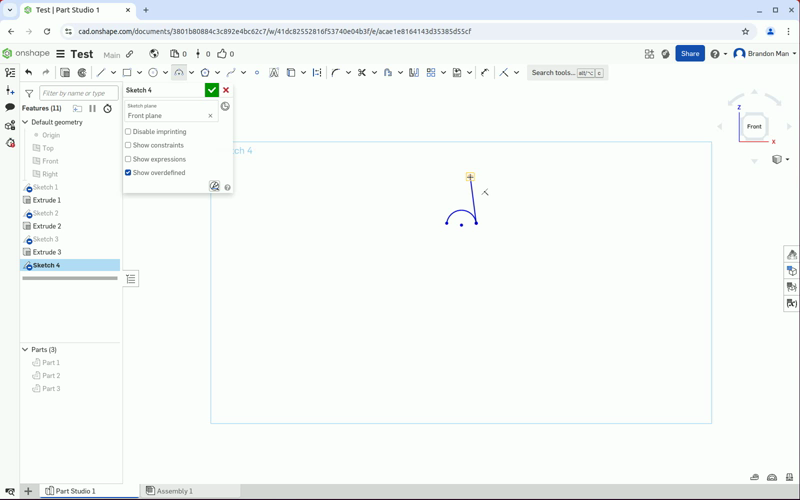
click(470, 176)
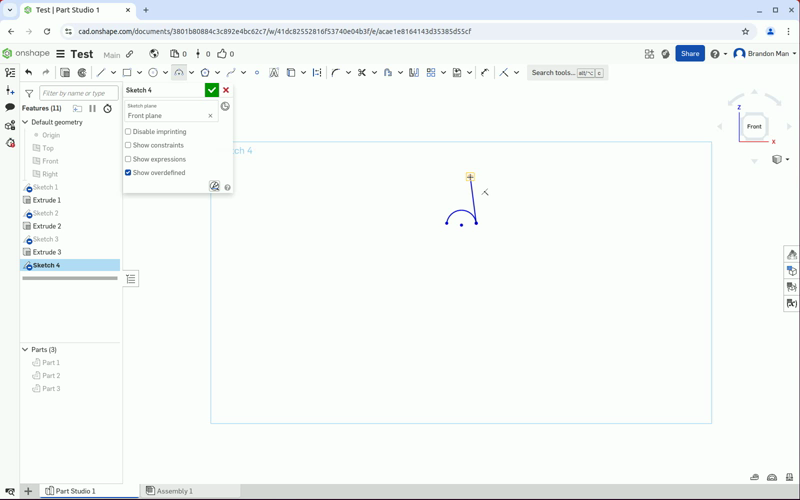
key_down(shift)
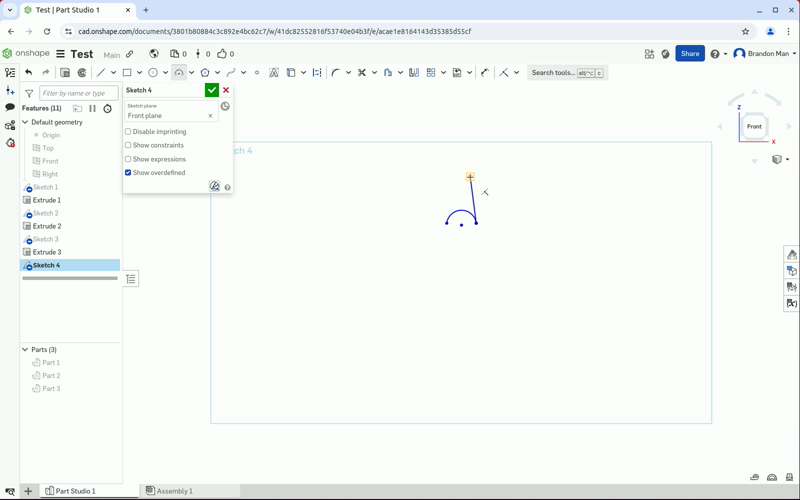
mouse_move(452, 176)
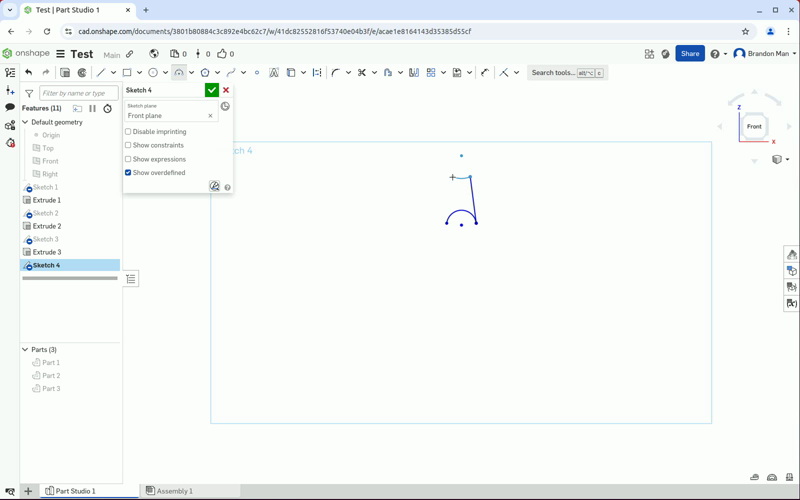
click(452, 176)
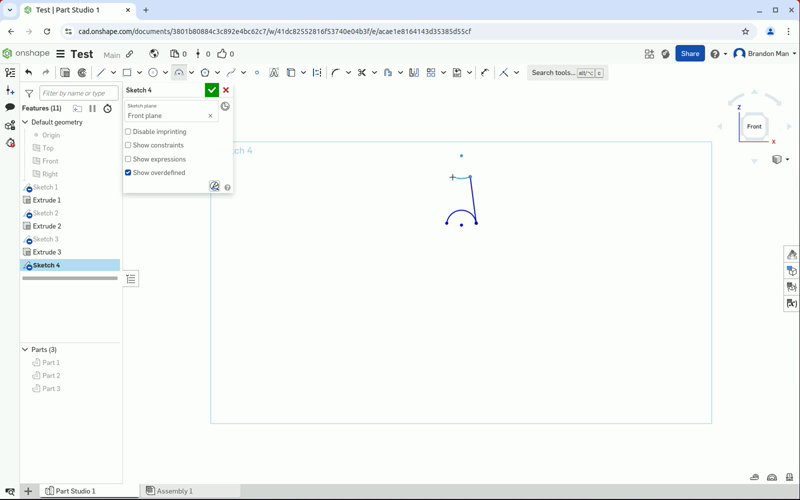
mouse_move(461, 186)
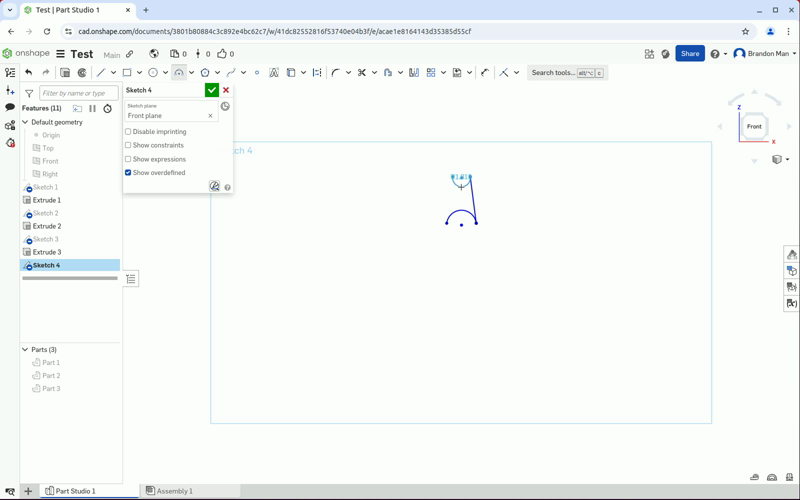
click(461, 186)
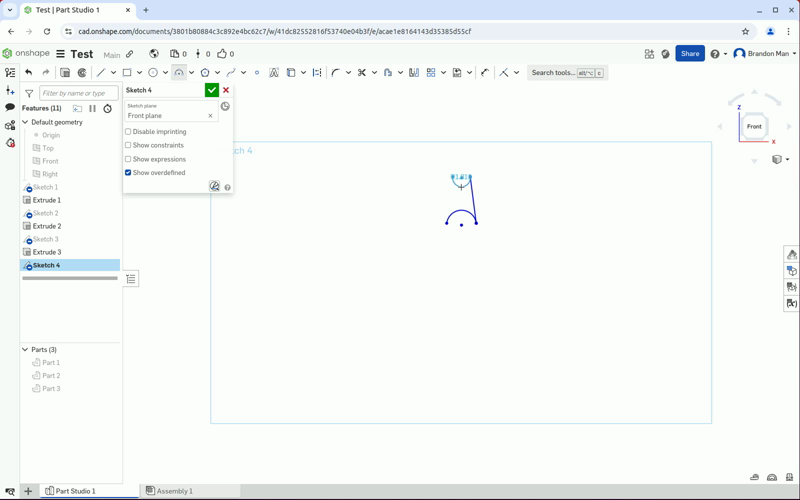
key_up(shift)
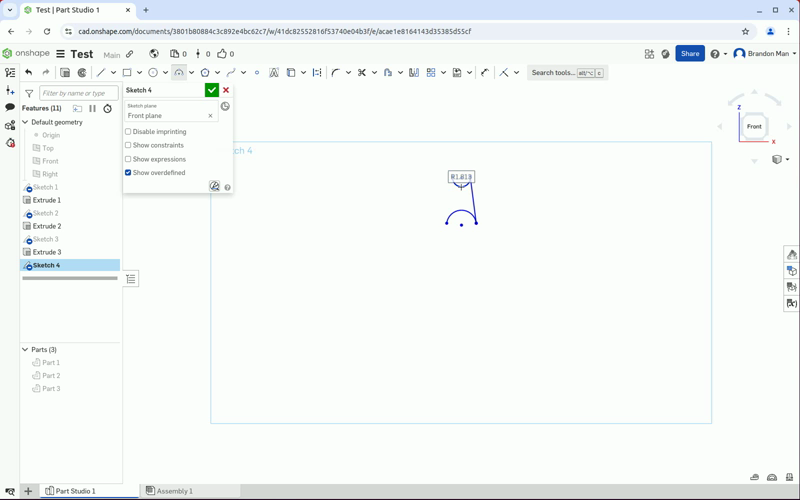
key(esc)
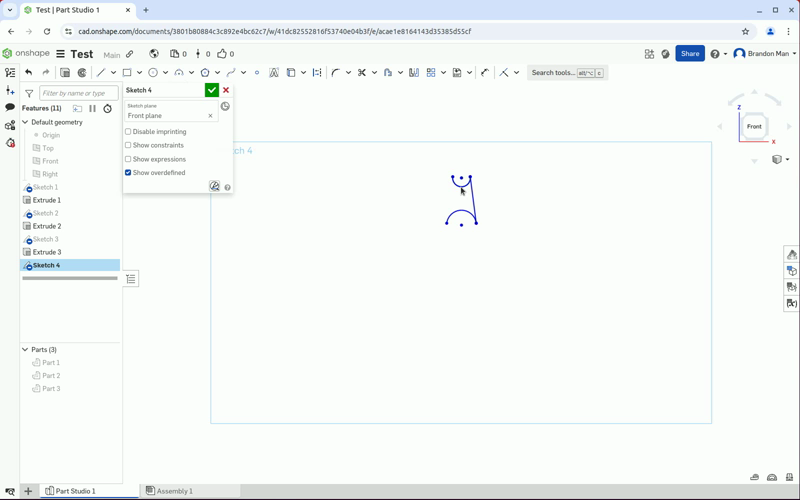
key(l)
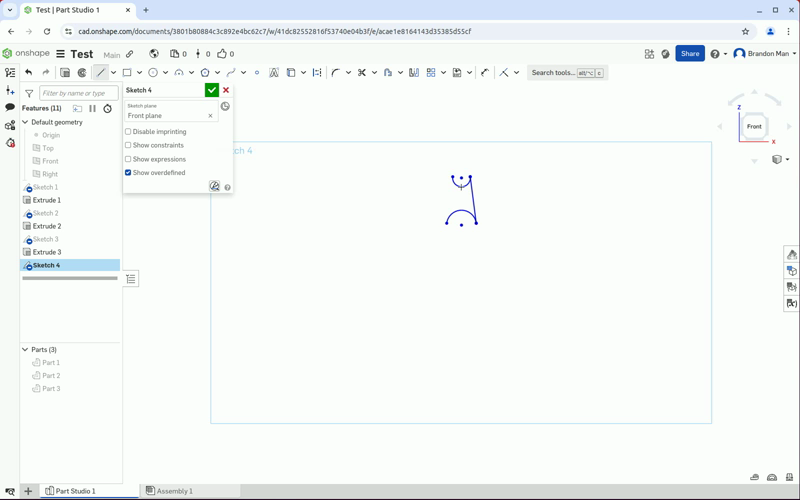
mouse_move(452, 176)
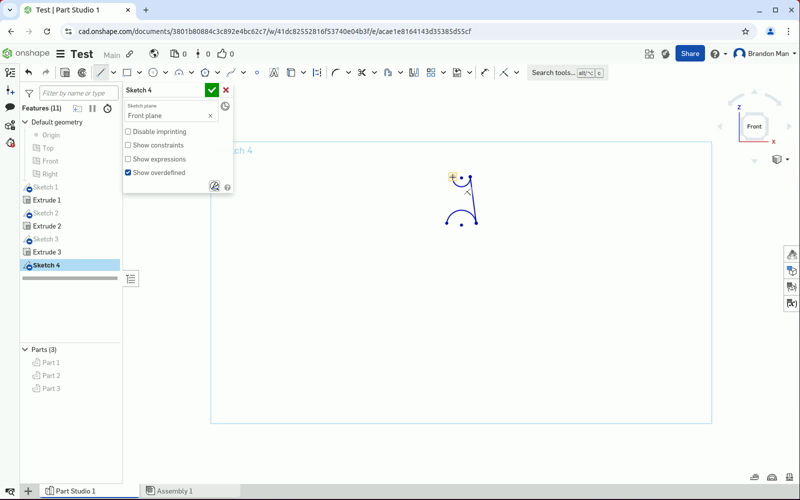
click(452, 176)
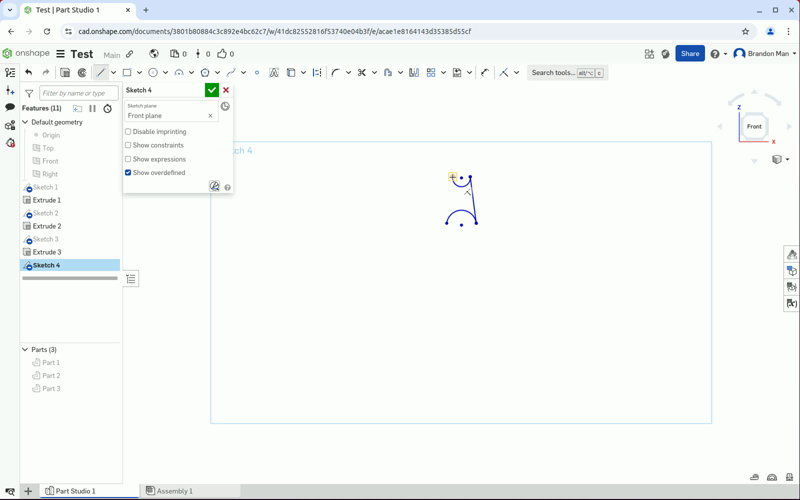
mouse_move(482, 176)
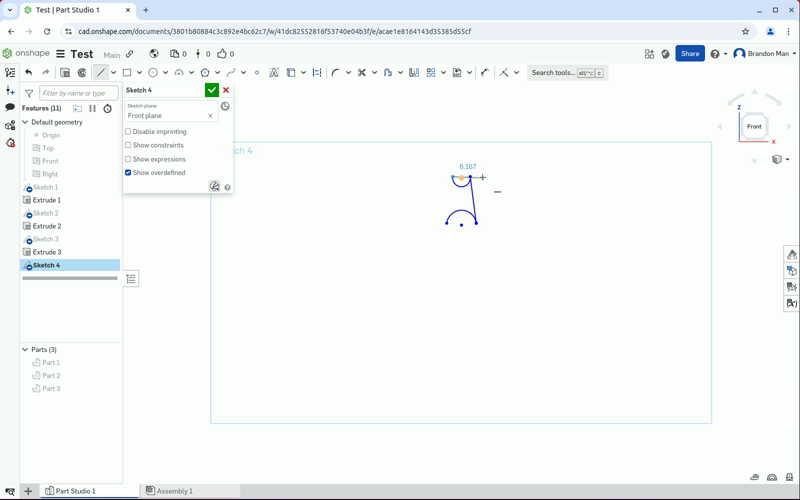
key_down(shift)
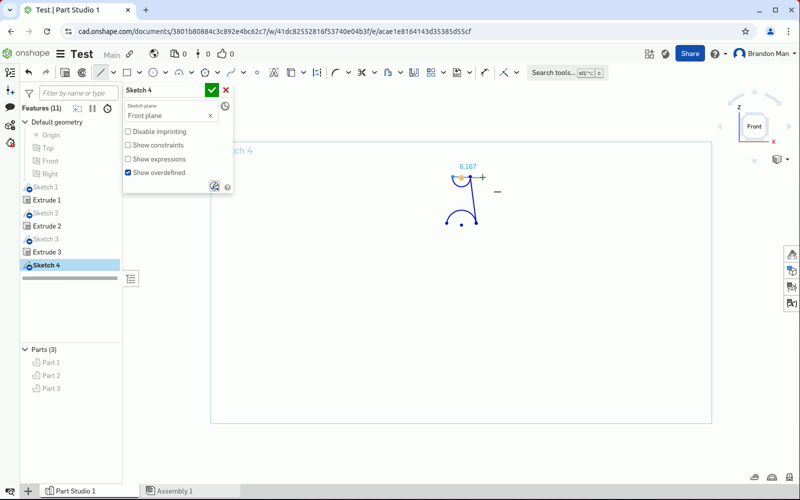
mouse_move(446, 223)
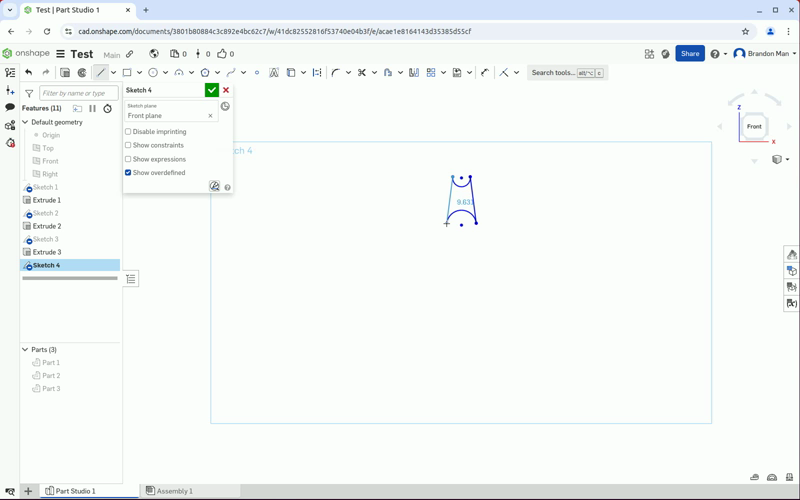
key_up(shift)
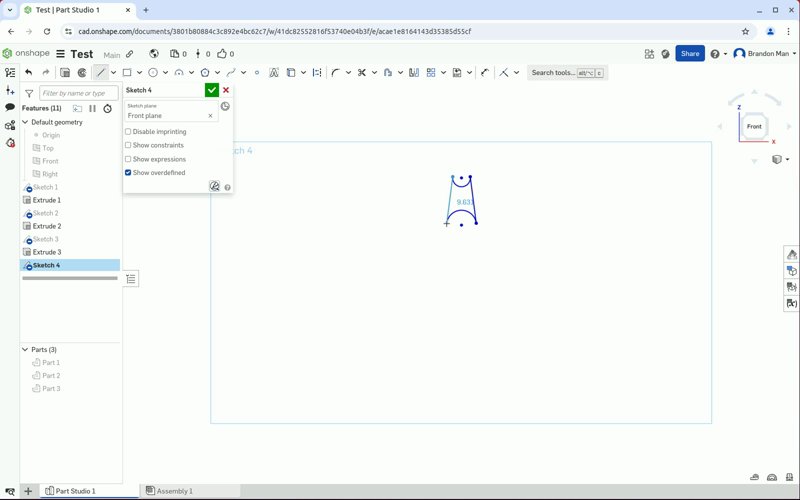
click(446, 223)
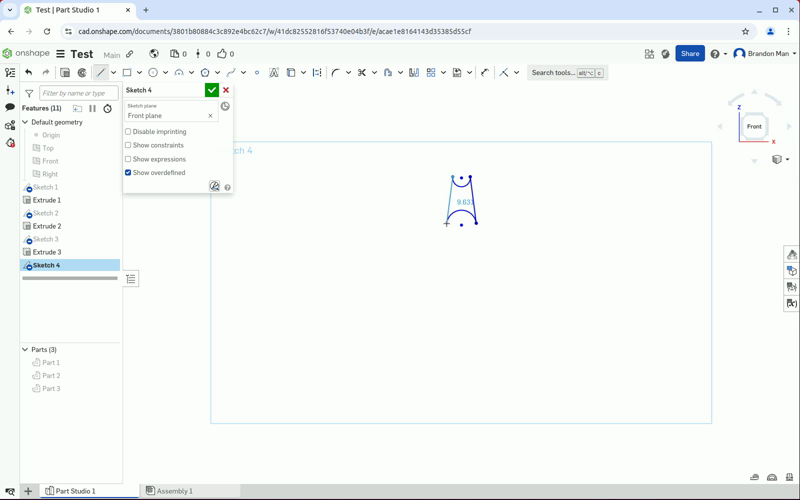
key(esc)
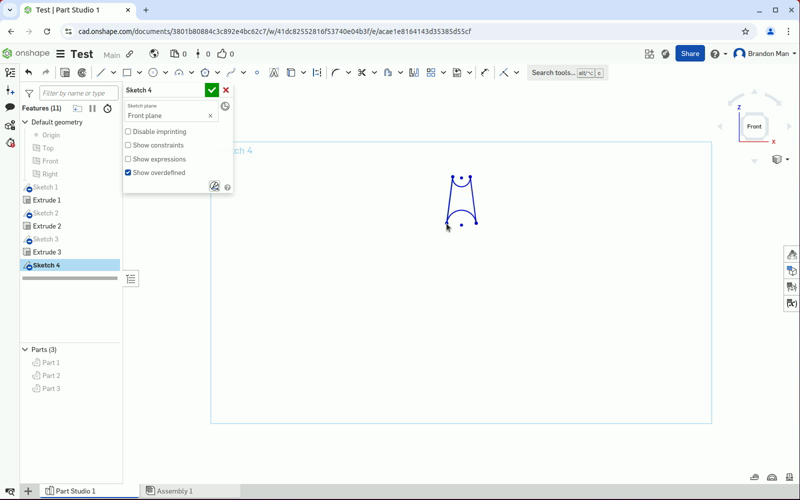
key(c)
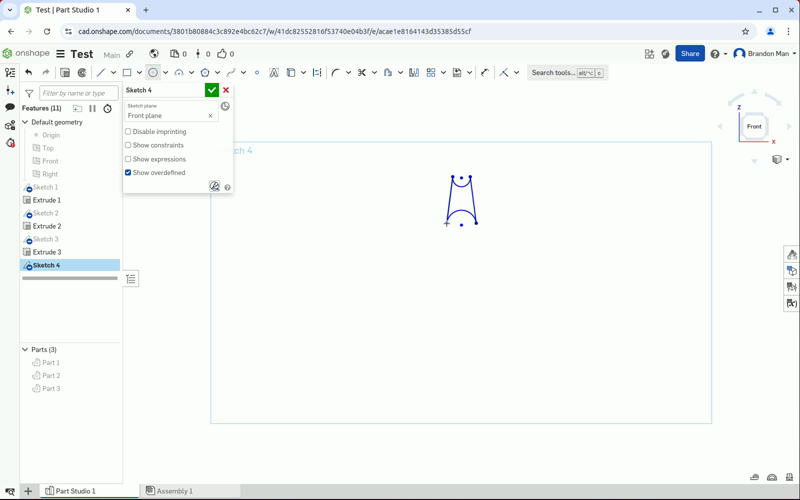
key_down(shift)
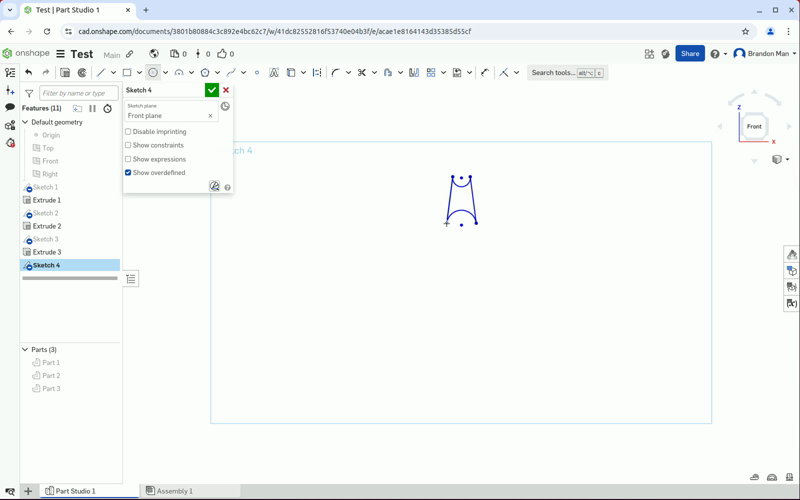
mouse_move(458, 191)
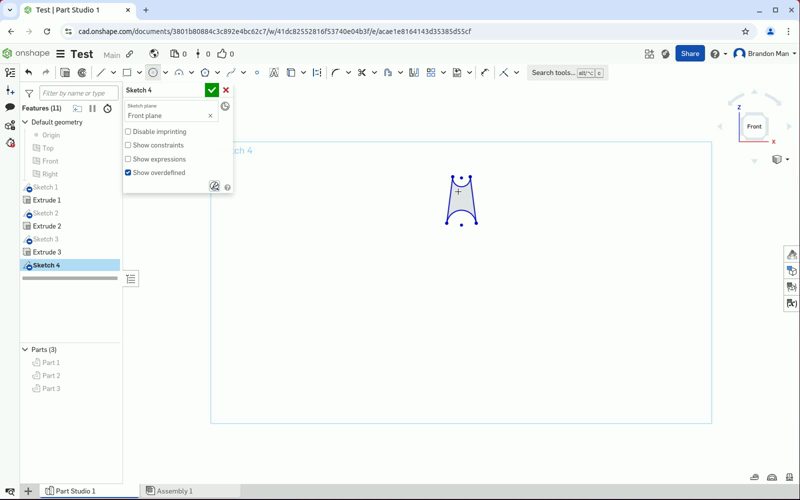
click(458, 191)
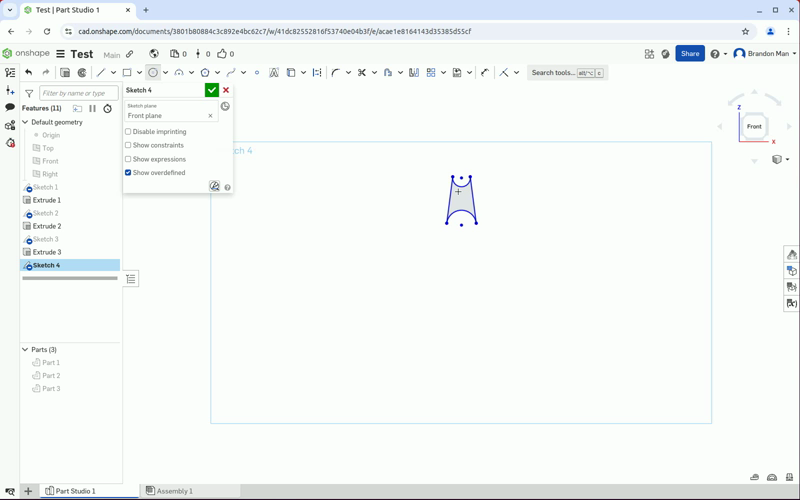
key_up(shift)
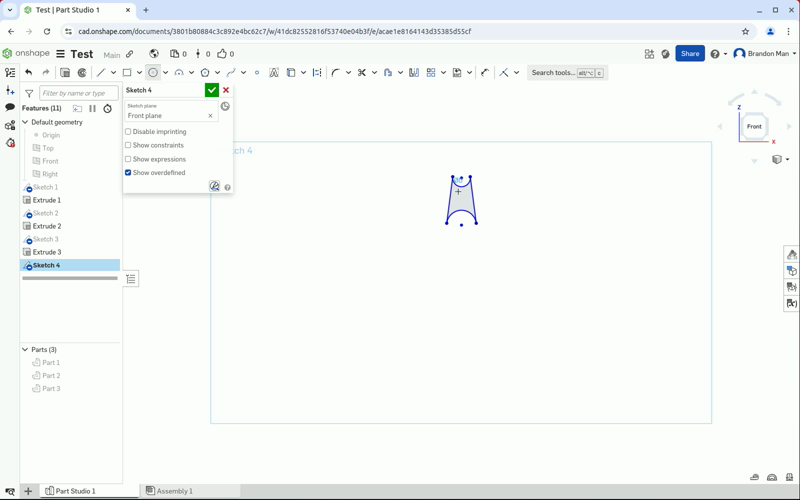
mouse_move(461, 191)
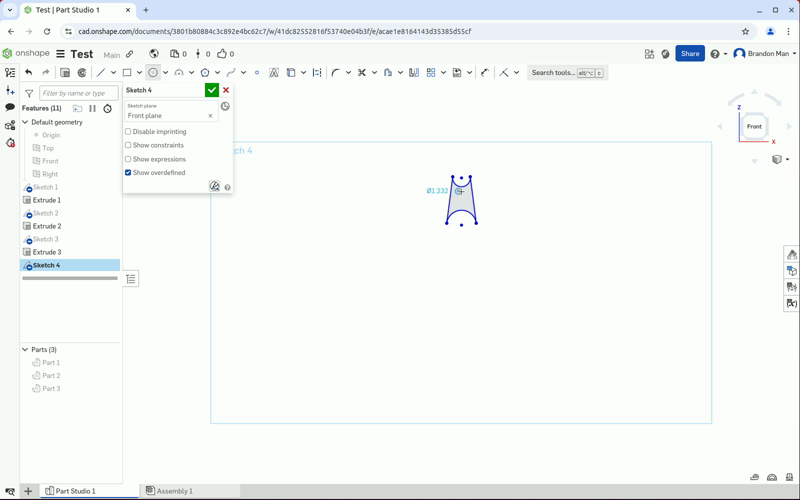
scroll(6)
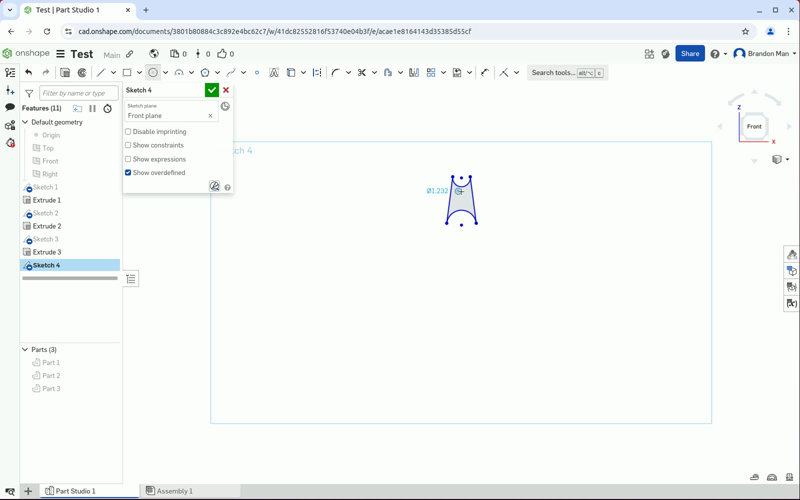
scroll(6)
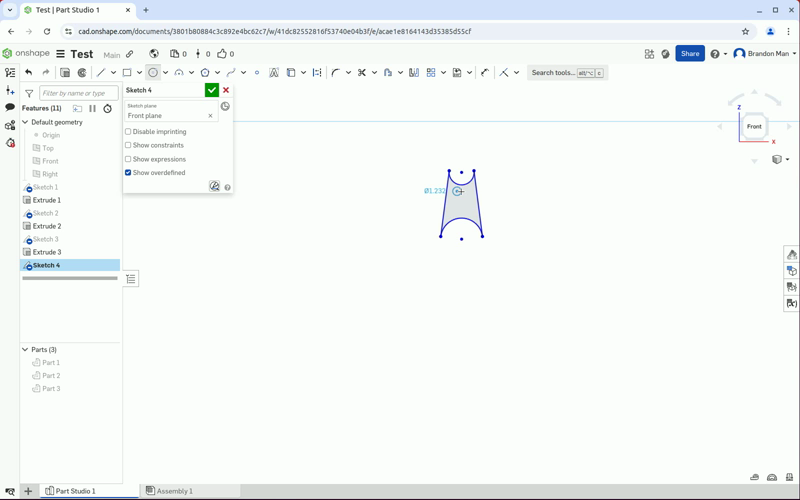
scroll(6)
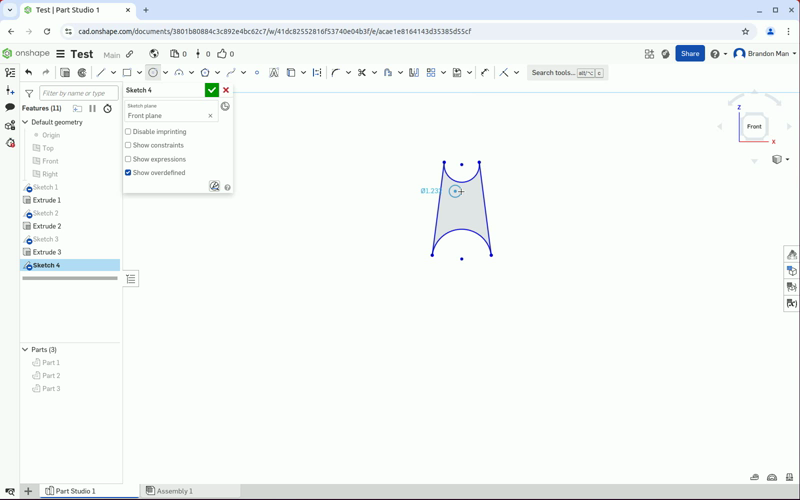
scroll(6)
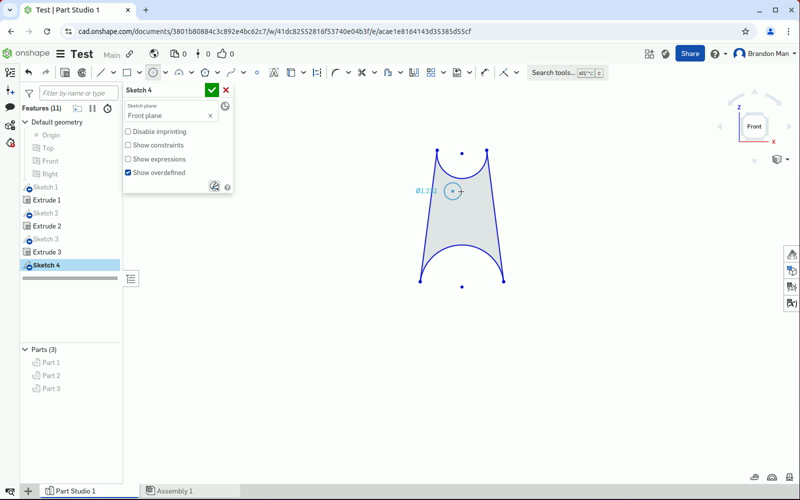
scroll(6)
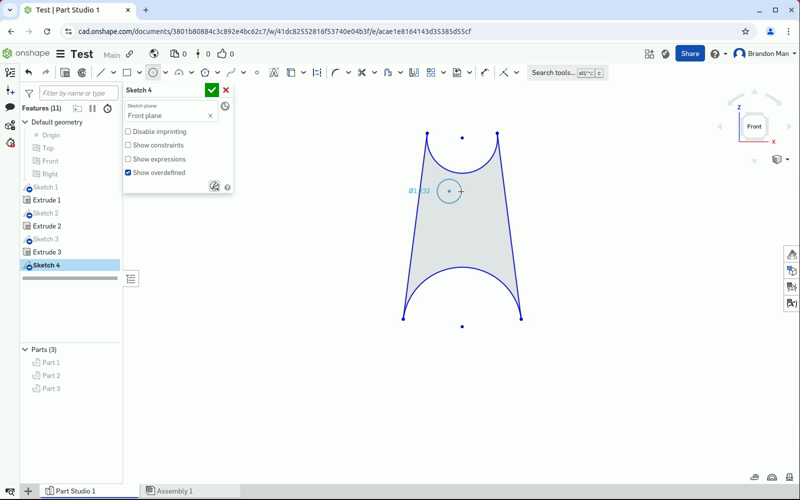
scroll(6)
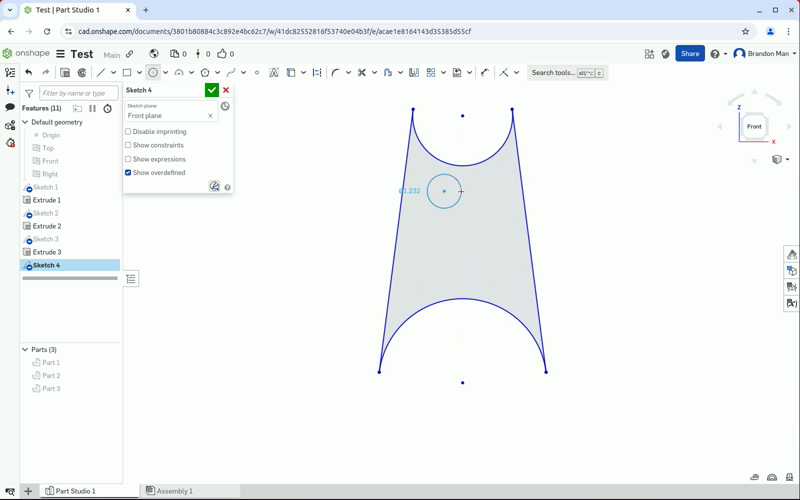
scroll(6)
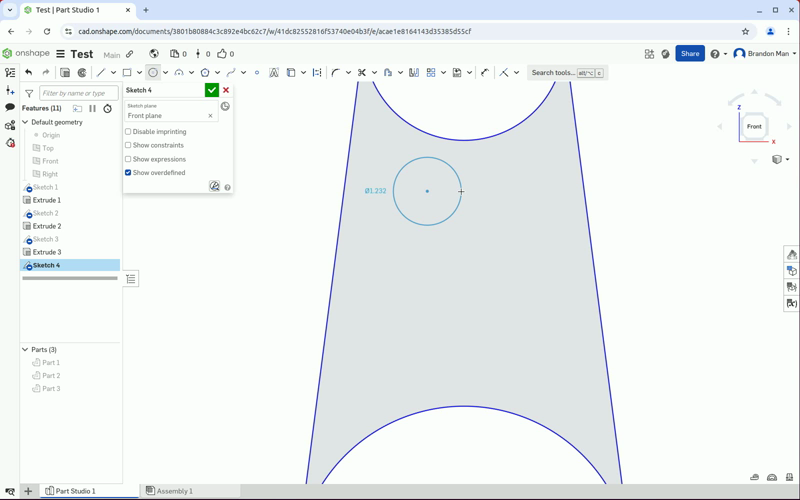
click(461, 191)
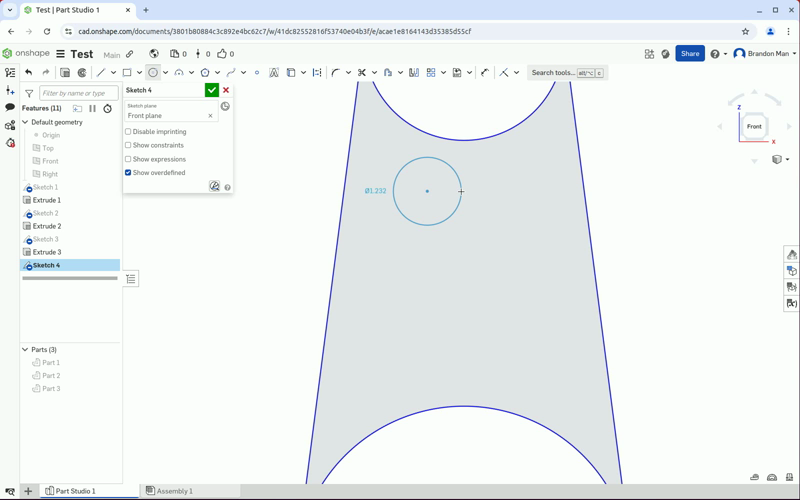
scroll(-6)
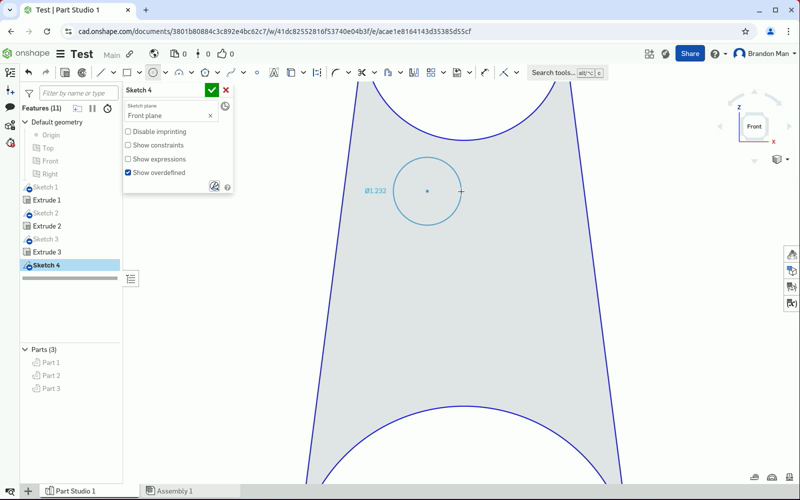
scroll(-6)
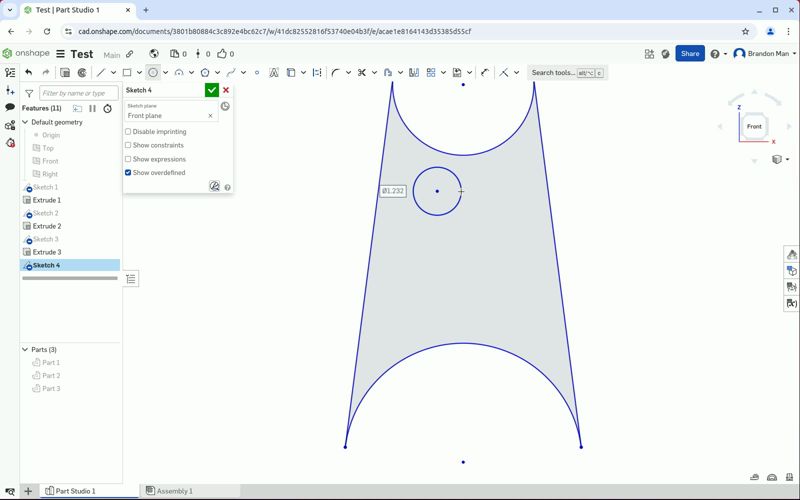
scroll(-6)
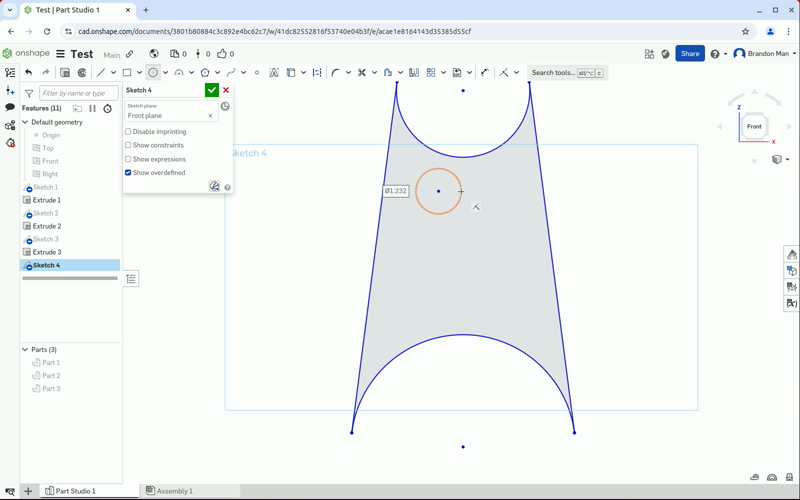
scroll(-6)
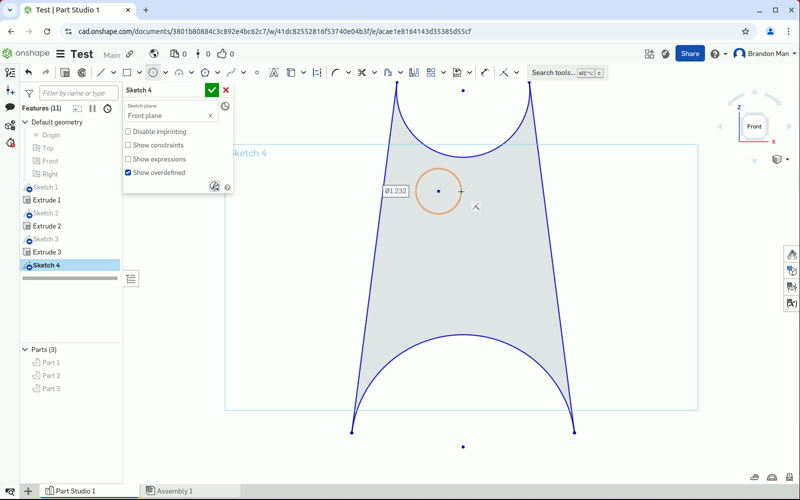
scroll(-6)
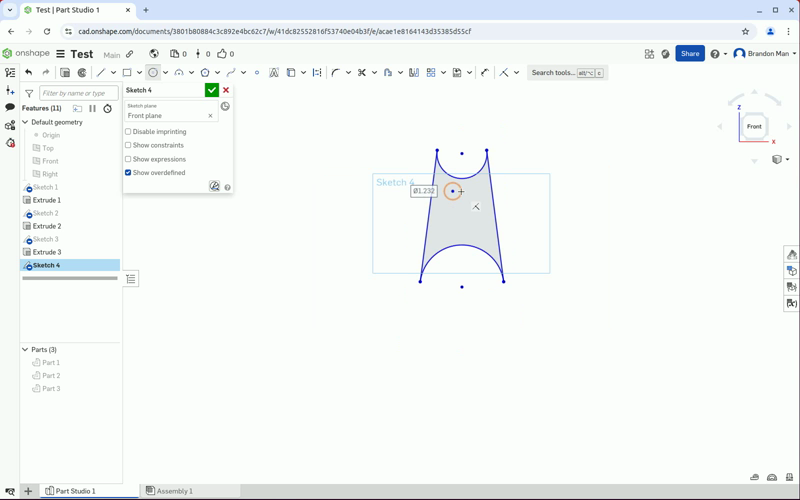
scroll(-6)
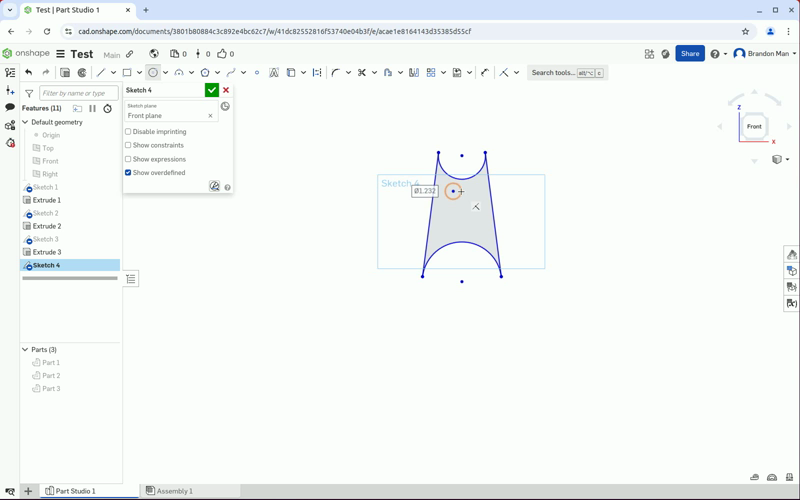
scroll(-6)
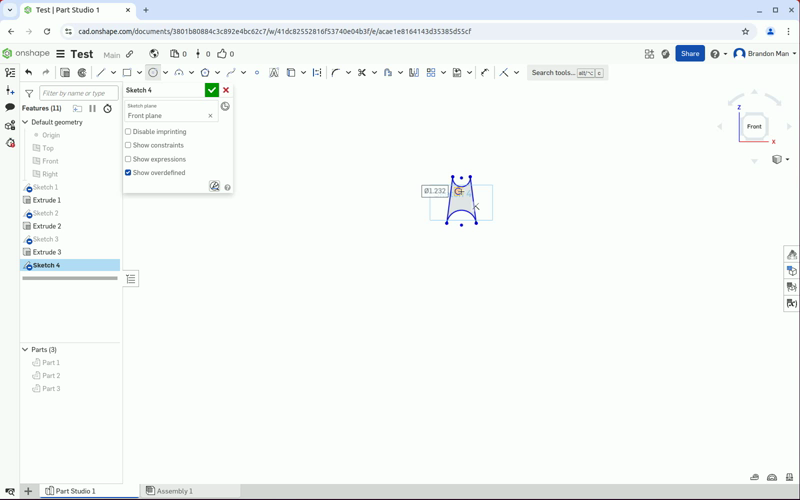
key(esc)
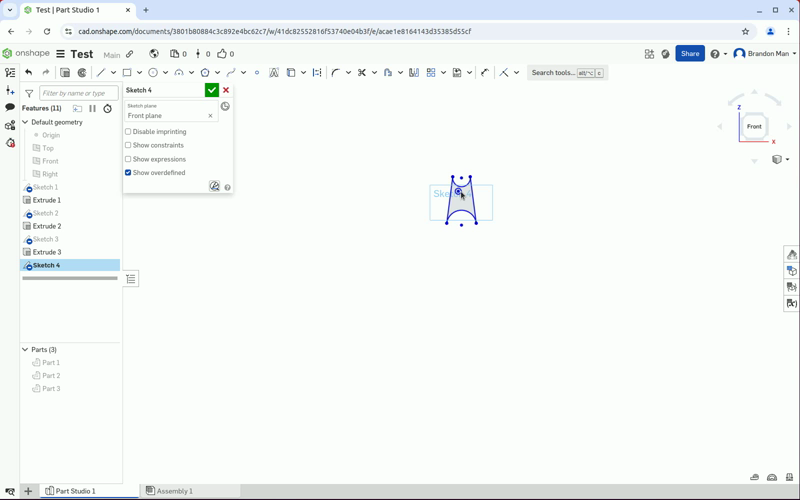
mouse_move(468, 199)
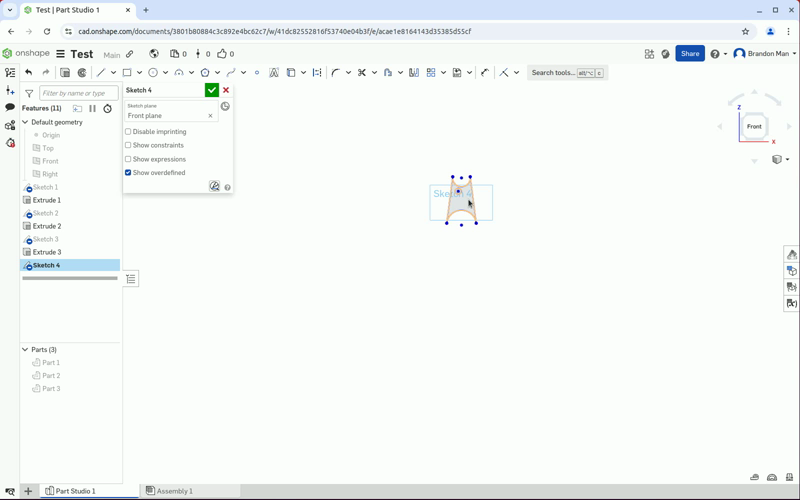
scroll(6)
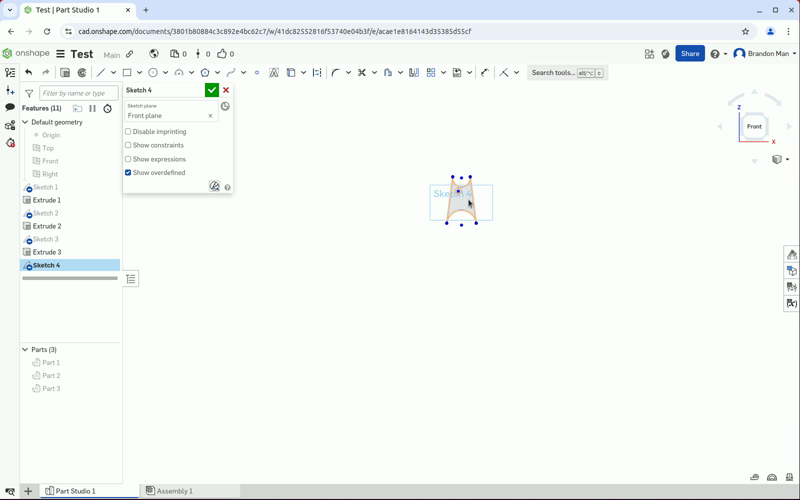
scroll(6)
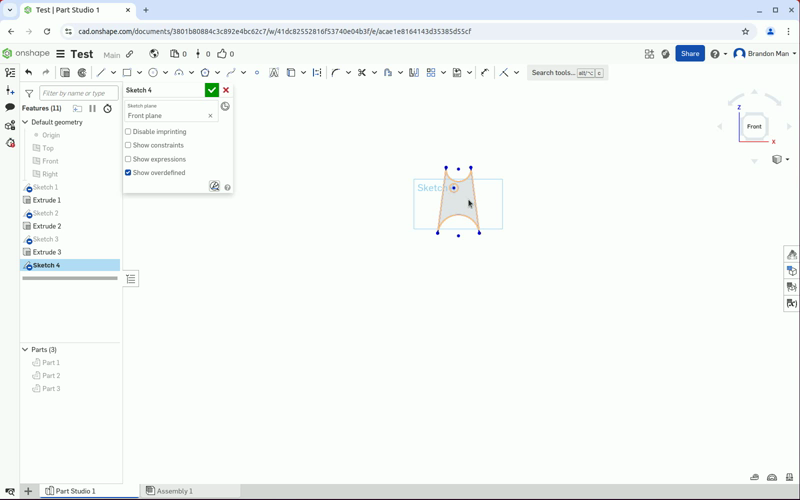
scroll(6)
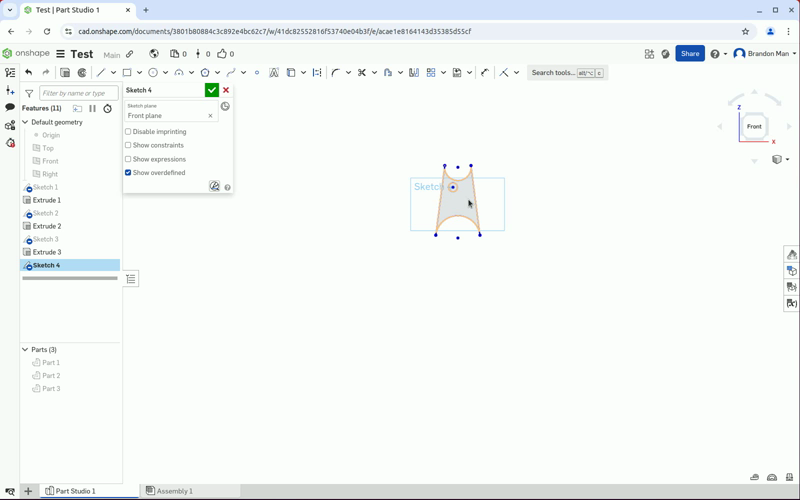
scroll(6)
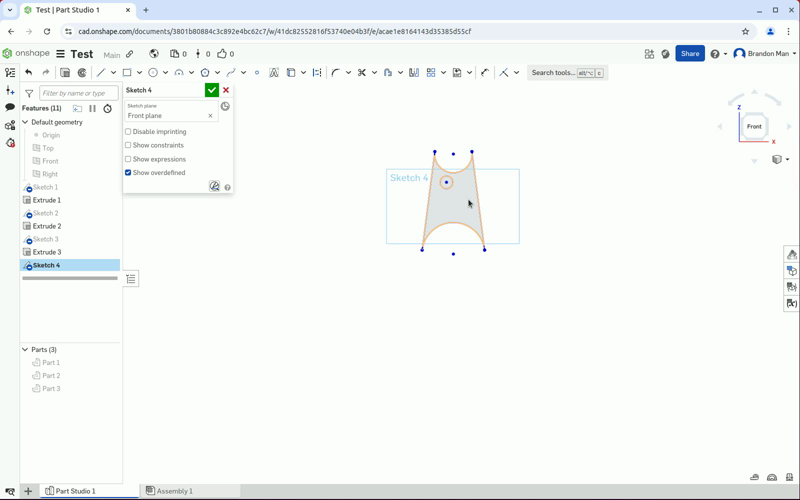
scroll(6)
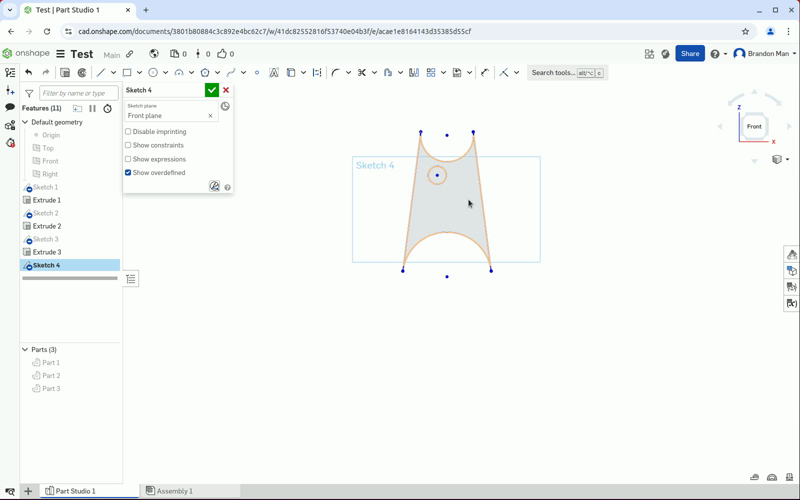
scroll(6)
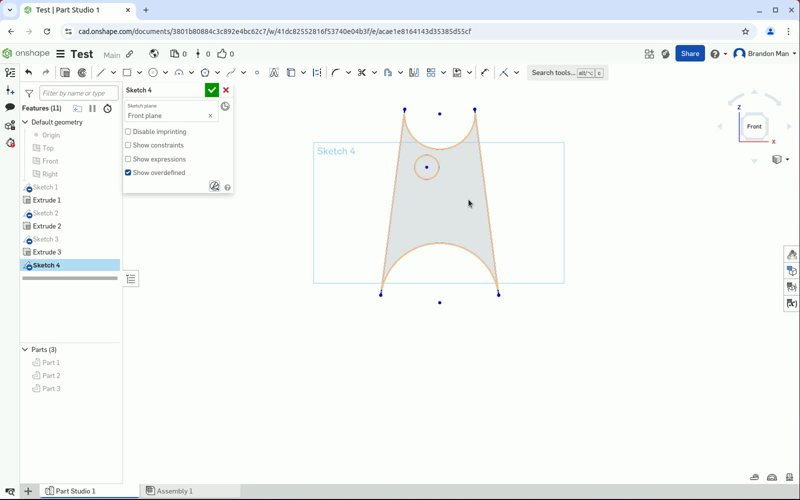
scroll(6)
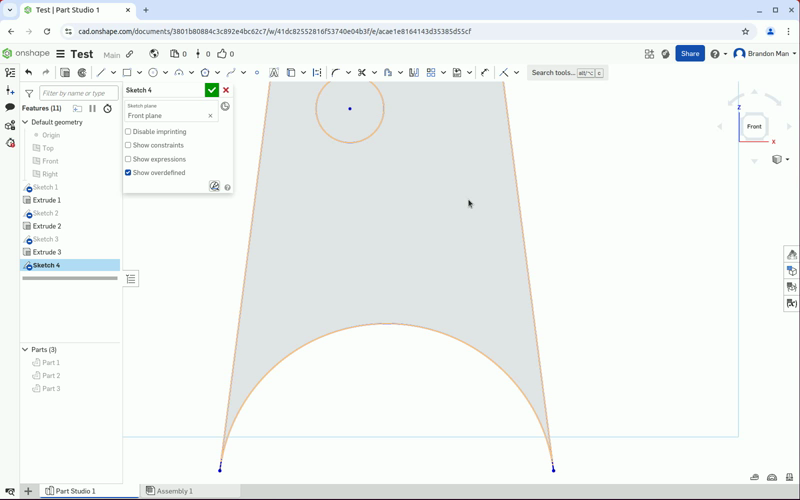
click(468, 199)
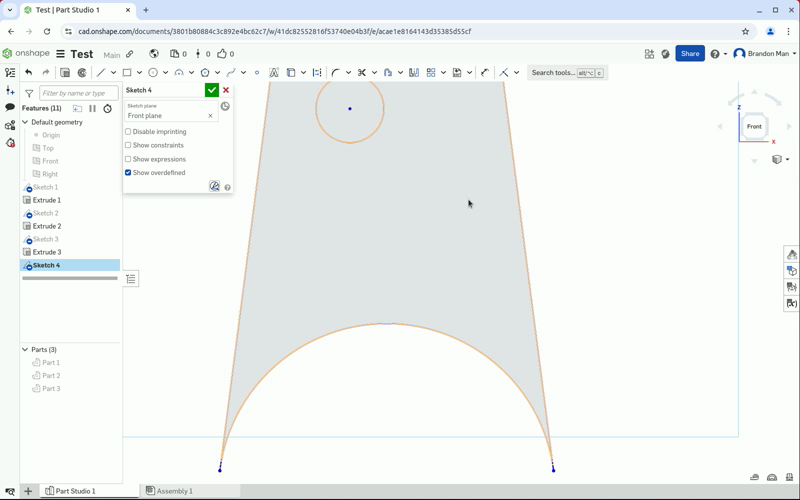
scroll(-6)
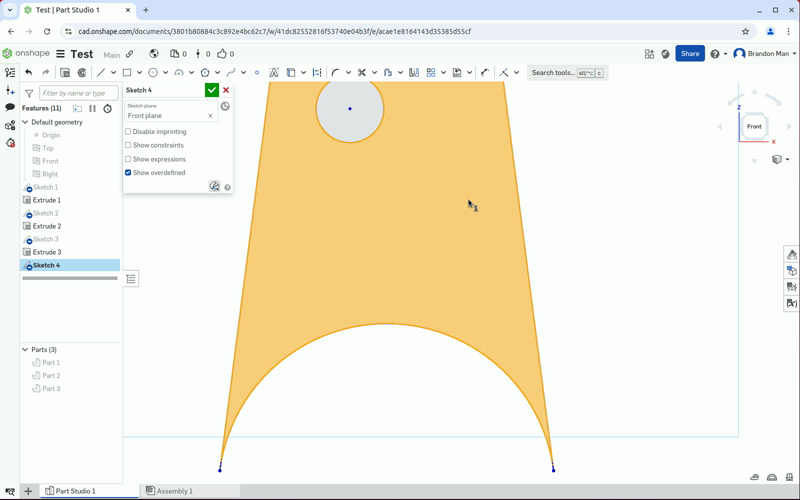
scroll(-6)
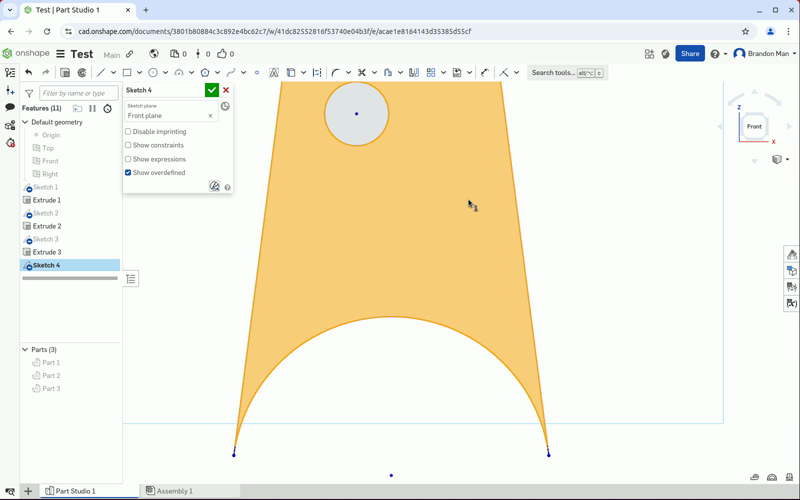
scroll(-6)
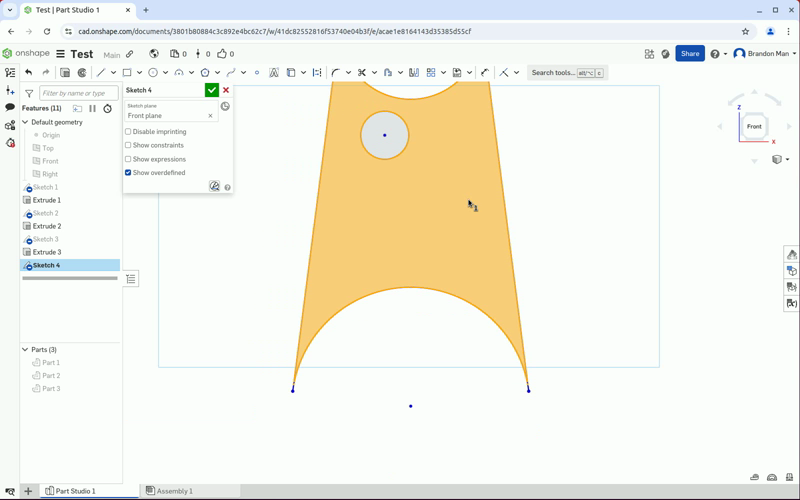
scroll(-6)
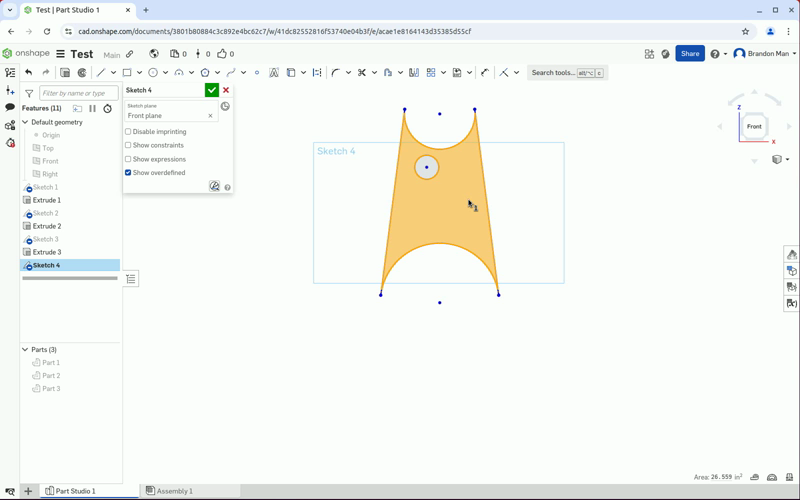
scroll(-6)
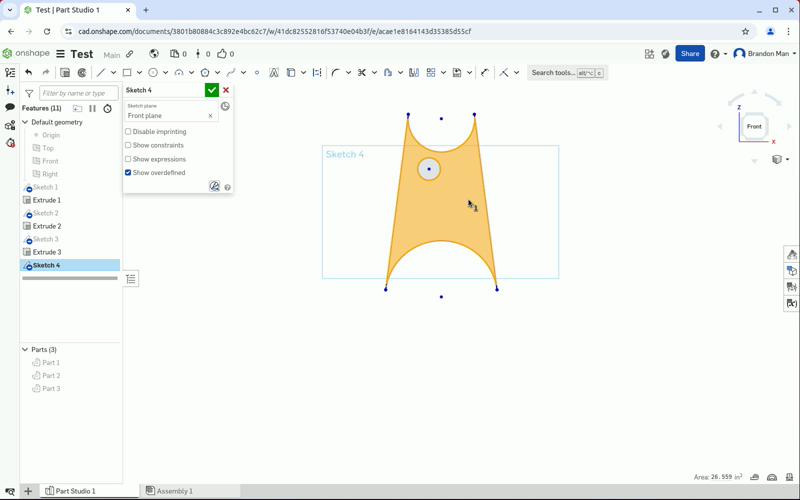
scroll(-6)
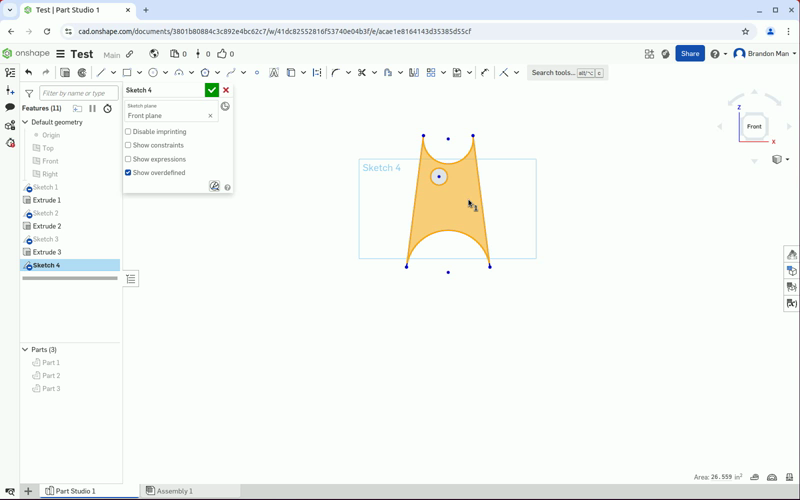
scroll(-6)
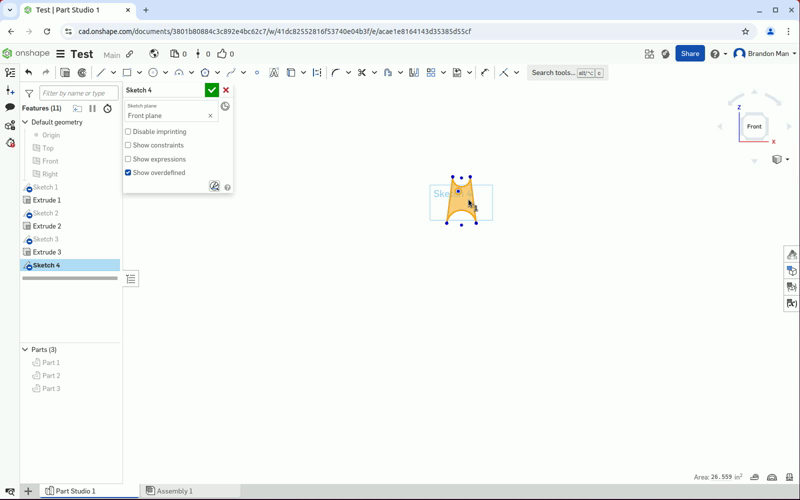
mouse_move(73, 352)
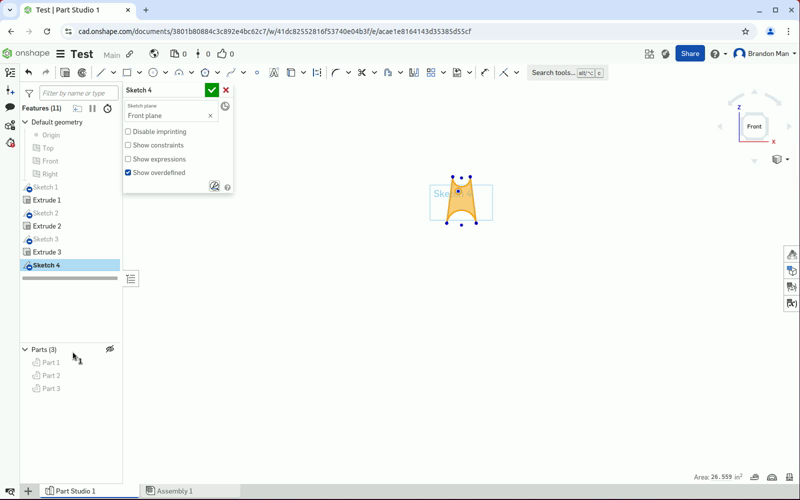
key(shift+y)
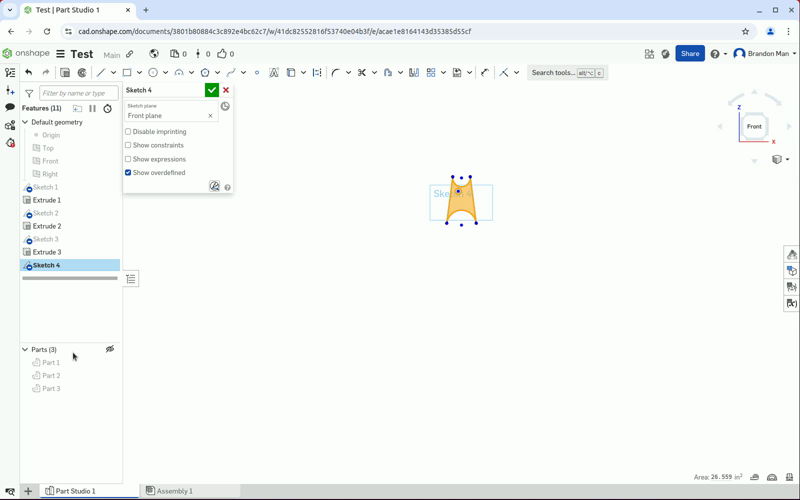
key(shift+e)
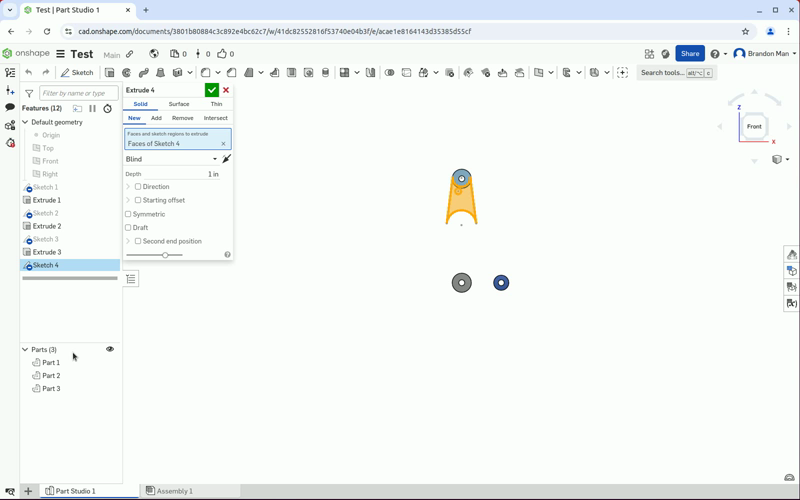
mouse_move(143, 106)
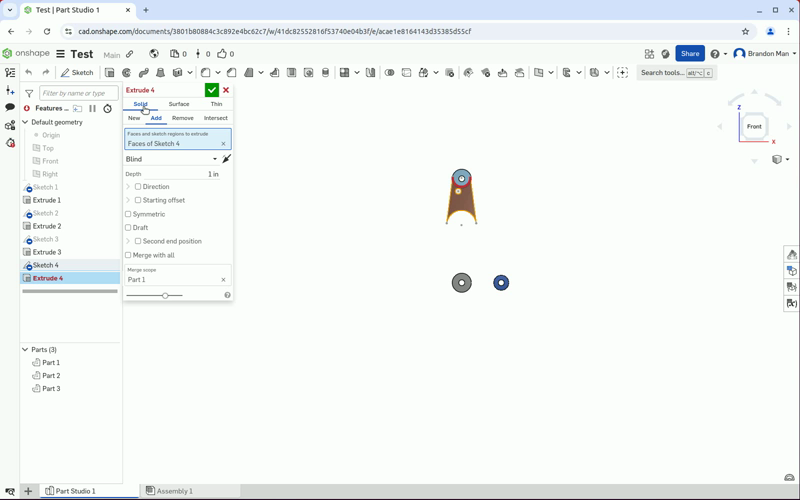
click(143, 106)
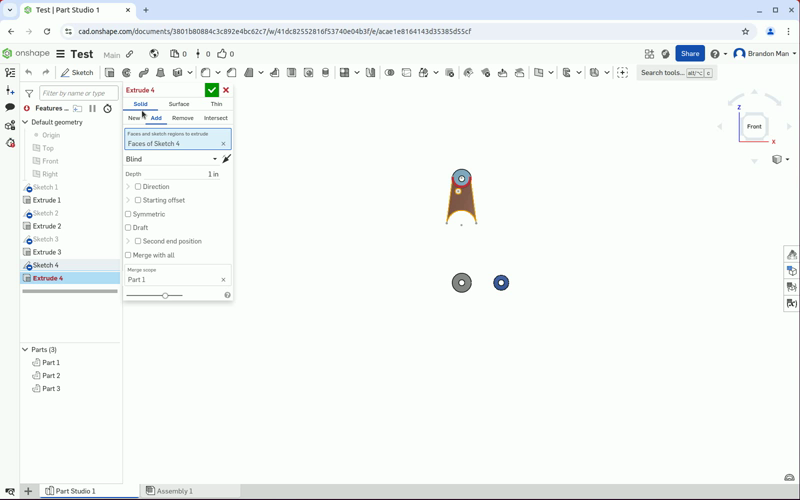
mouse_move(137, 120)
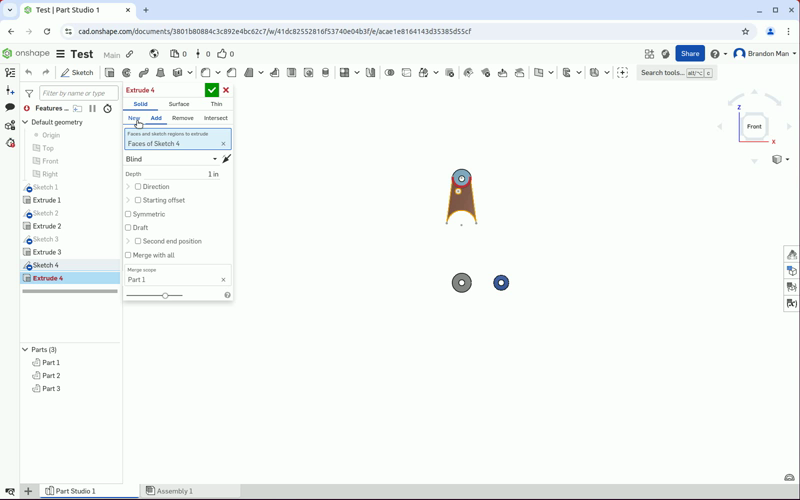
click(137, 120)
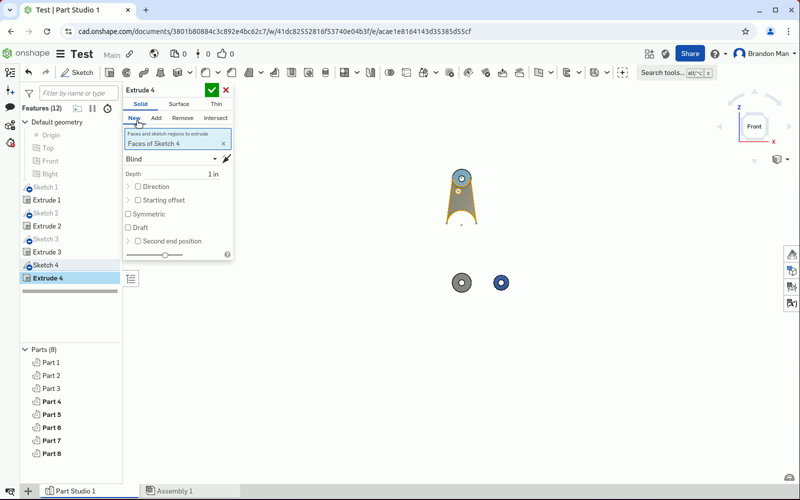
key(tab, 4)
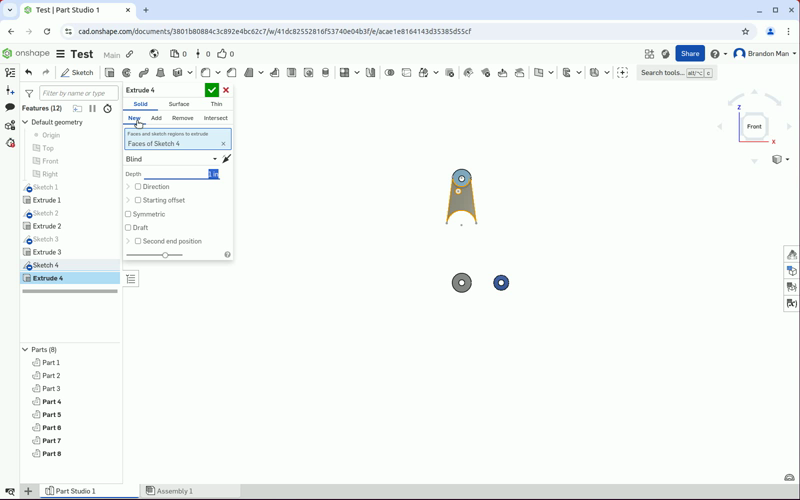
text(0.481)
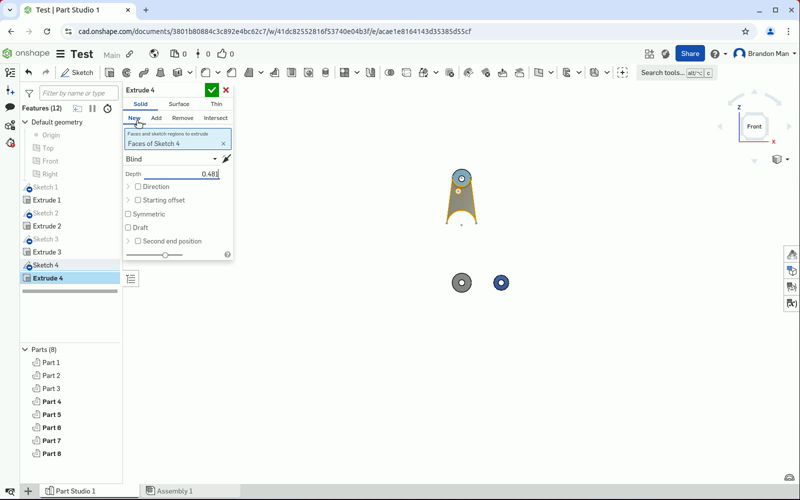
key(enter)
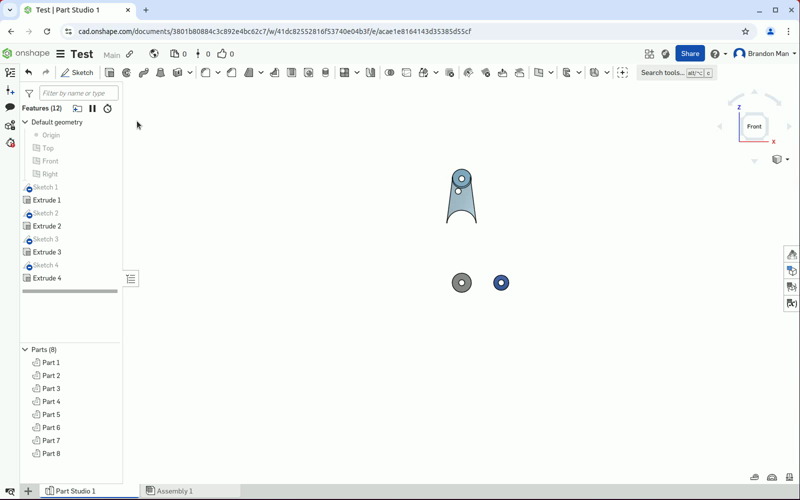
key(shift+h)
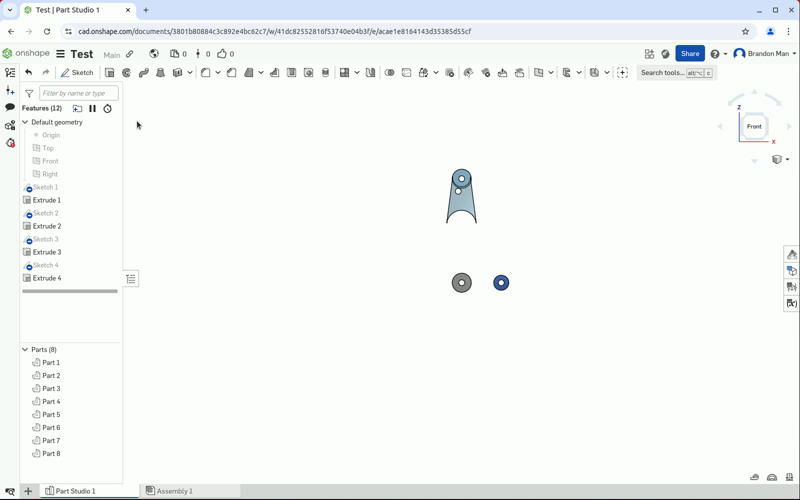
key(shift+h)
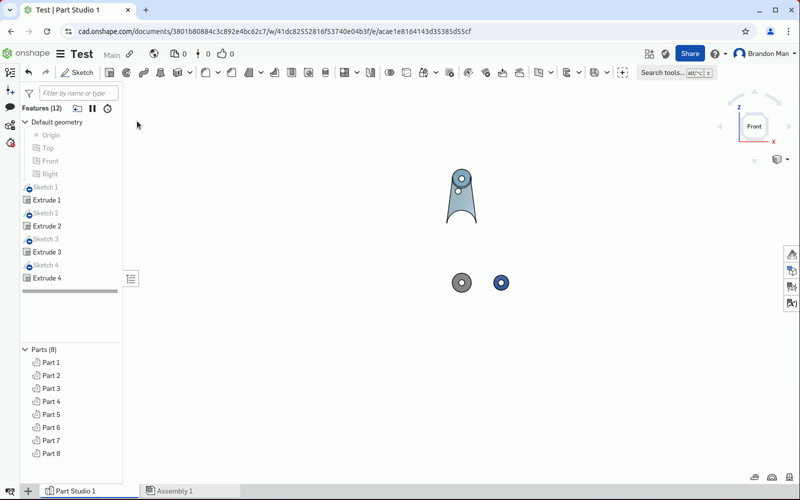
mouse_move(73, 189)
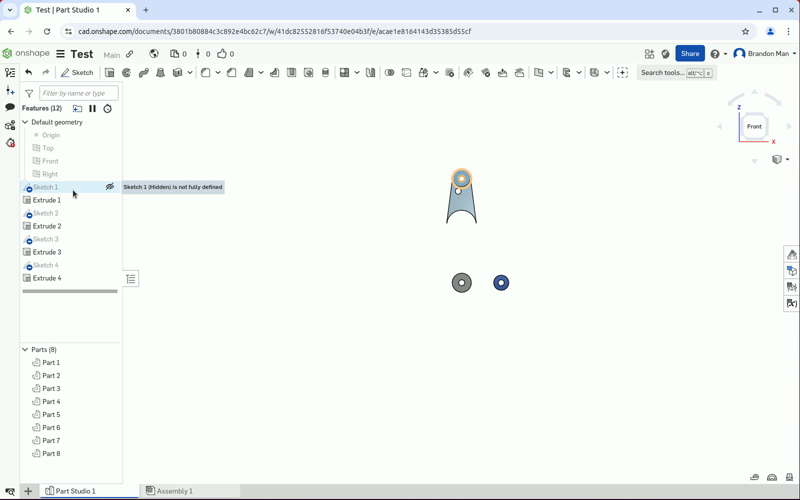
click(73, 189)
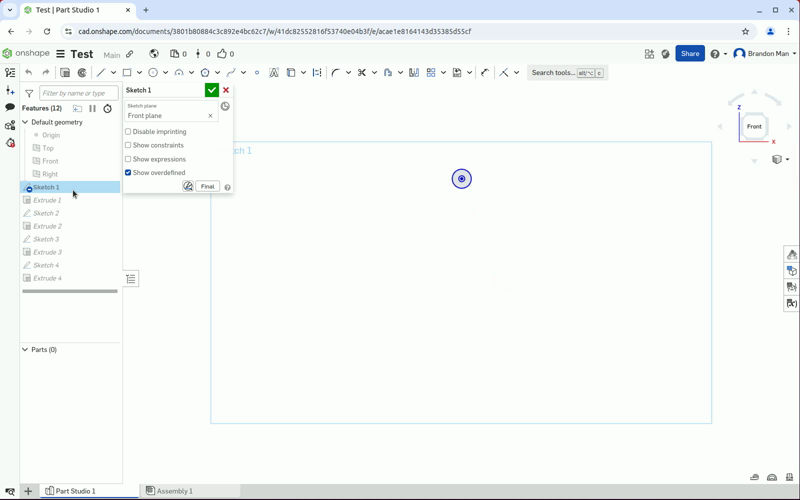
mouse_move(229, 92)
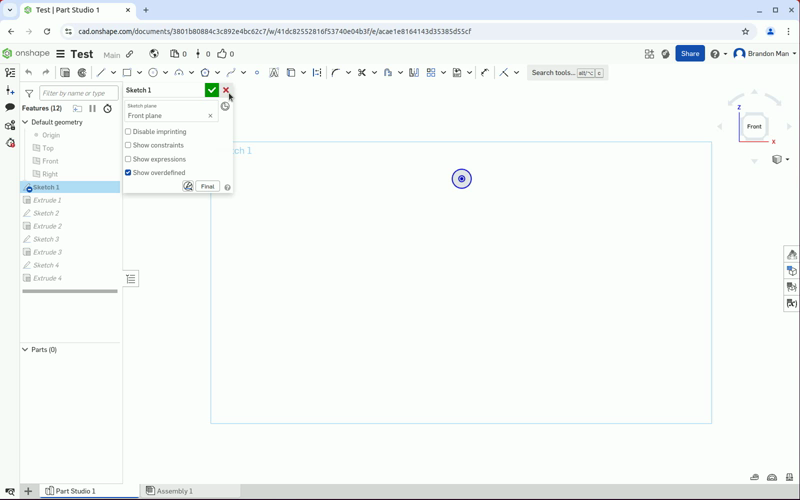
click(229, 92)
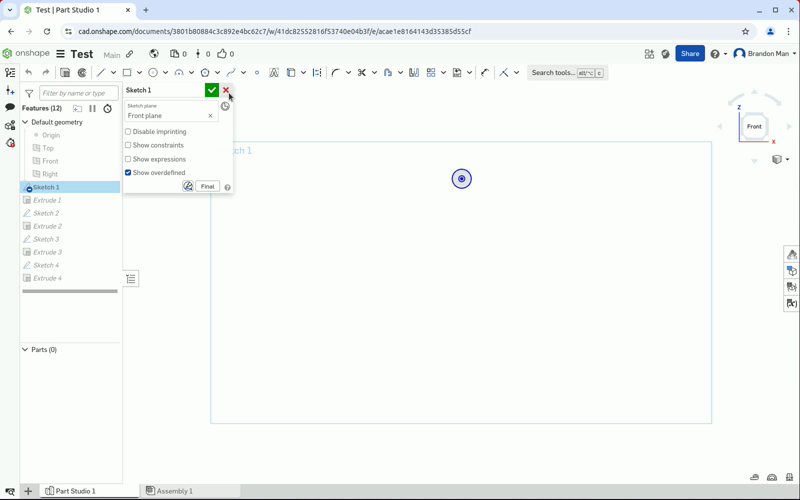
key(shift+s)
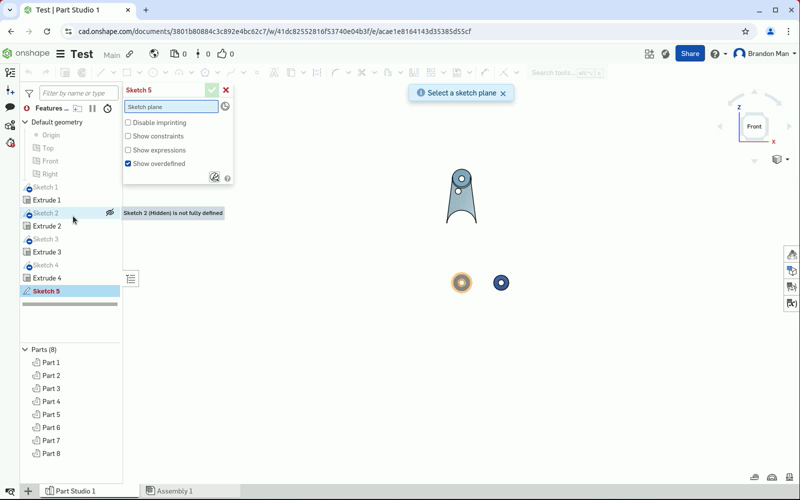
scroll(3)
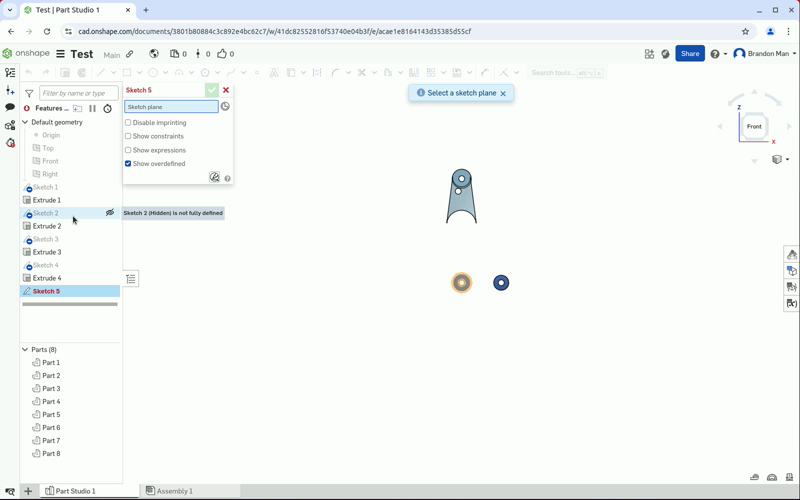
mouse_move(73, 163)
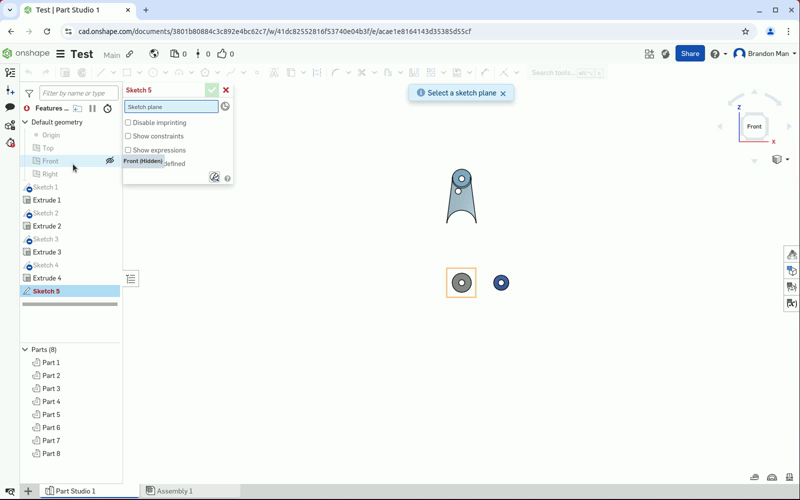
click(73, 163)
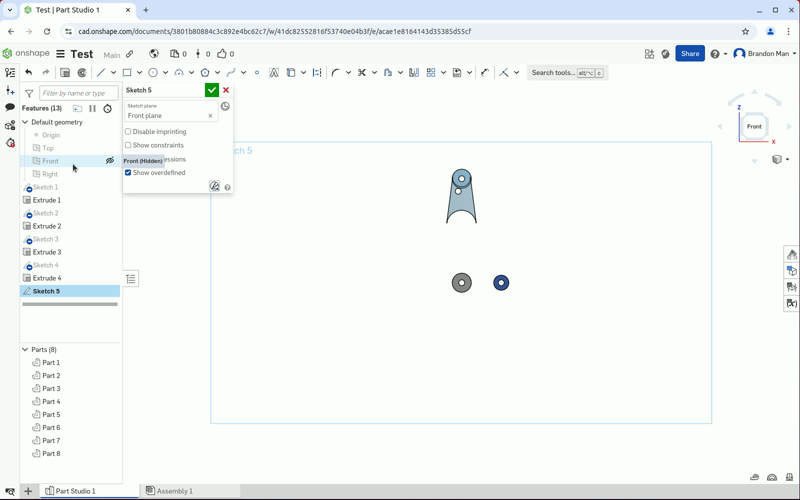
mouse_move(73, 352)
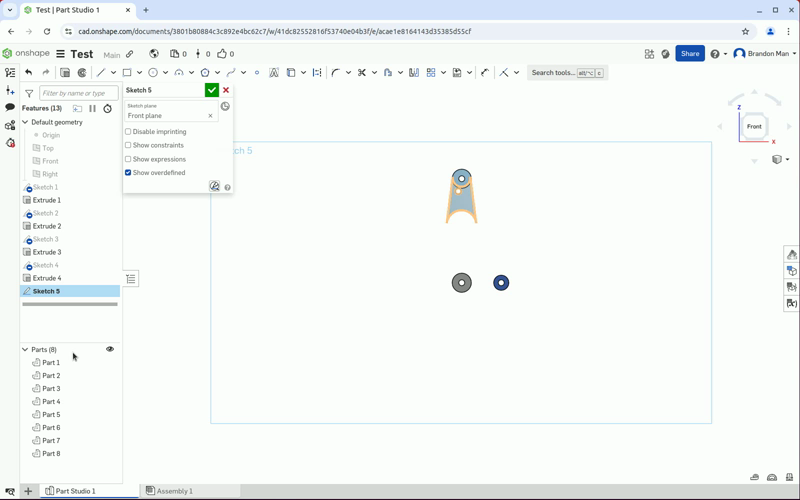
key(y)
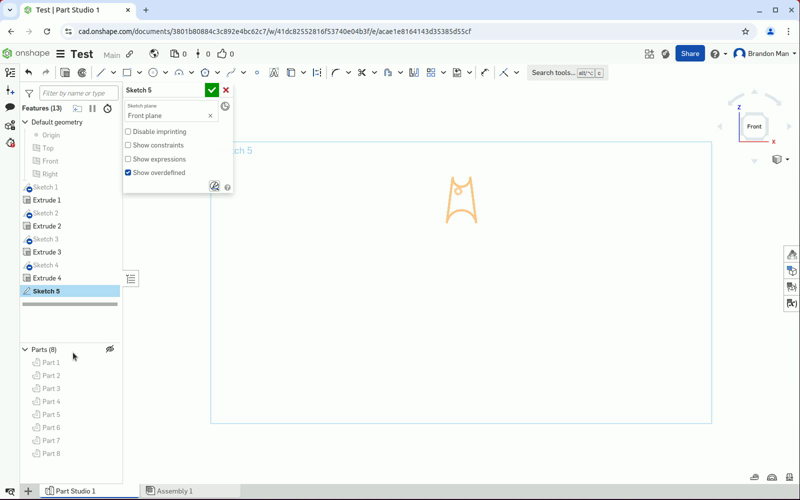
key(c)
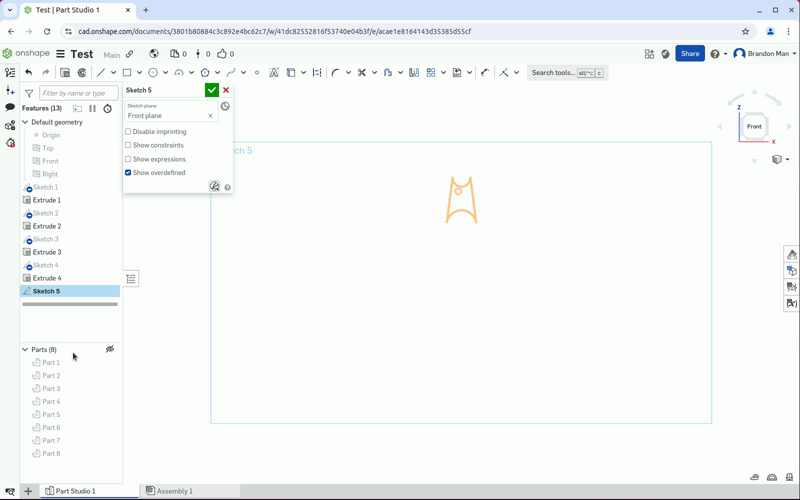
key_down(shift)
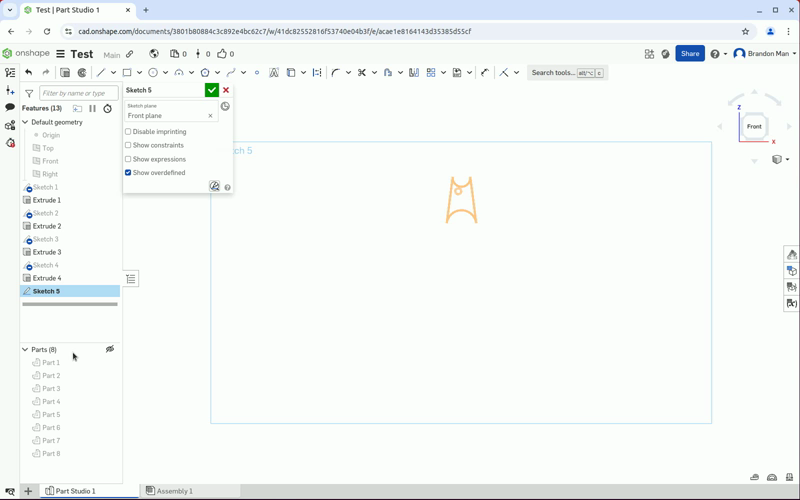
mouse_move(461, 225)
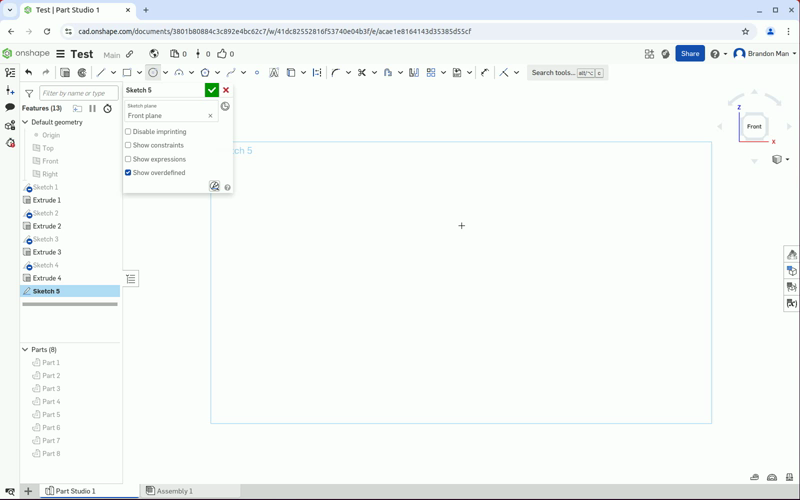
click(461, 225)
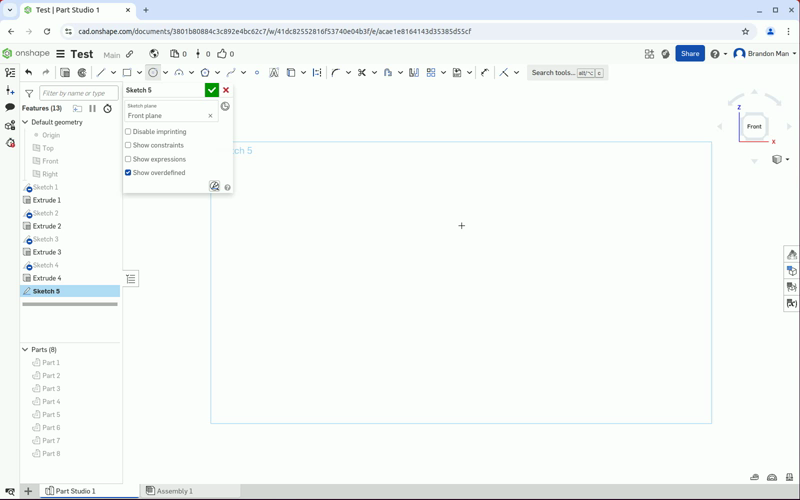
key_up(shift)
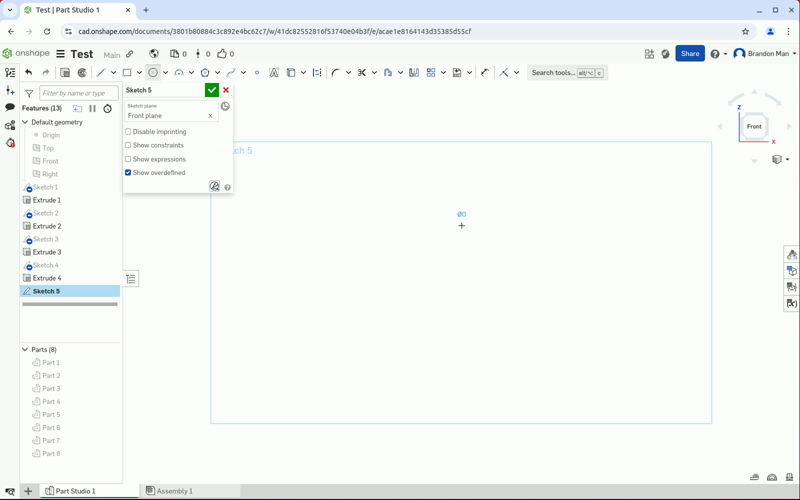
mouse_move(477, 225)
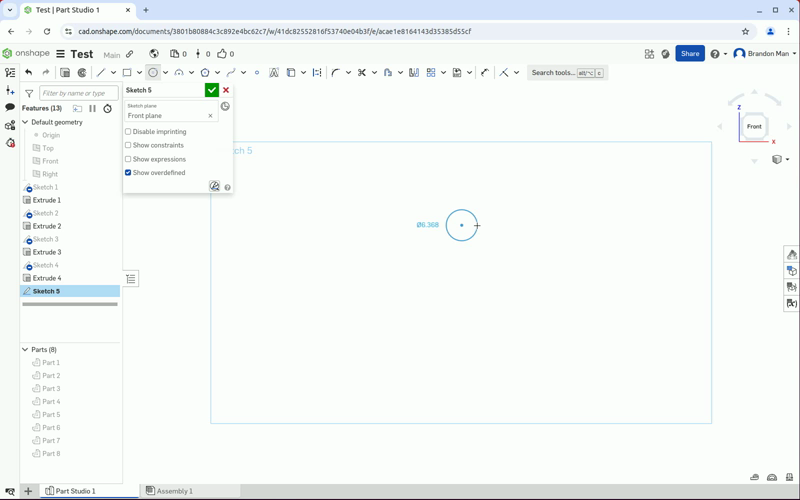
click(477, 225)
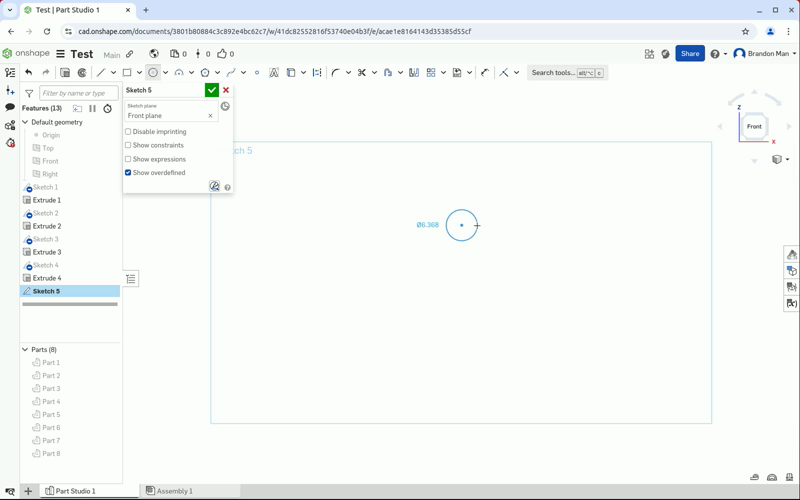
key(esc)
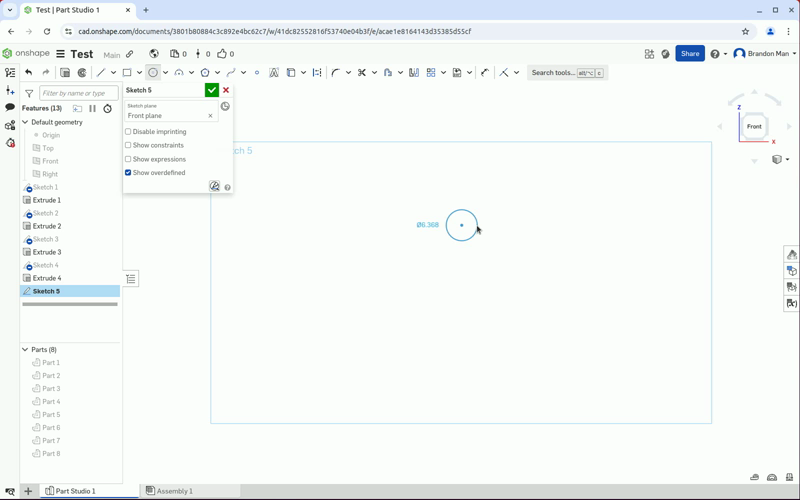
key(c)
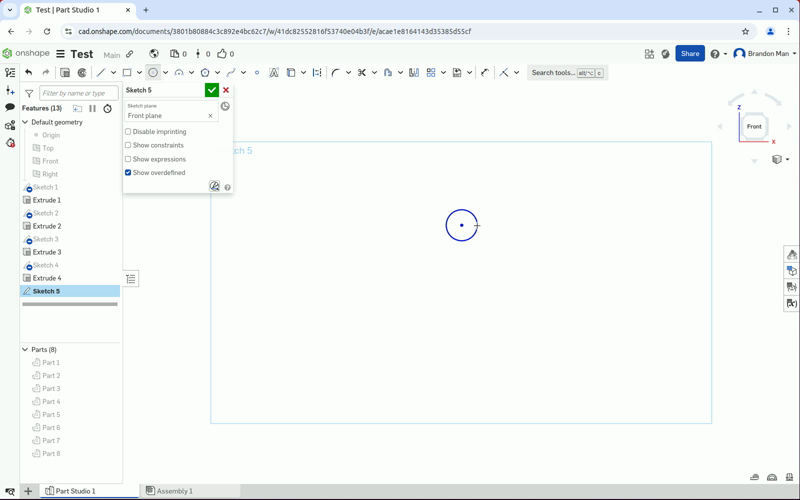
key_down(shift)
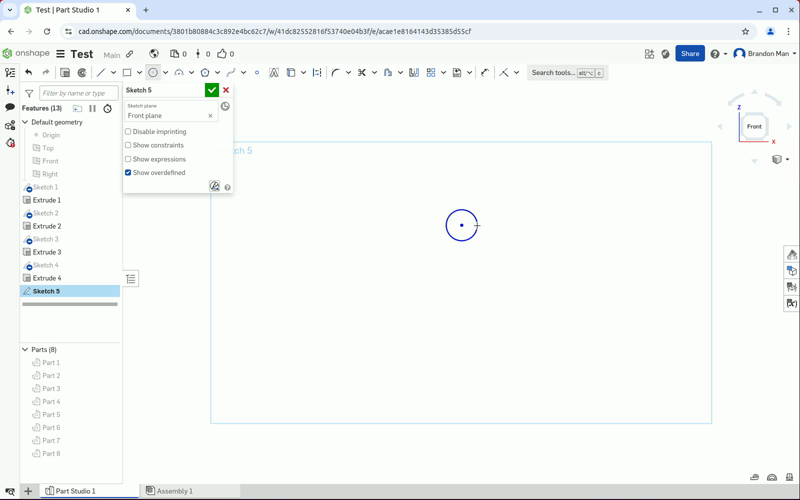
mouse_move(461, 225)
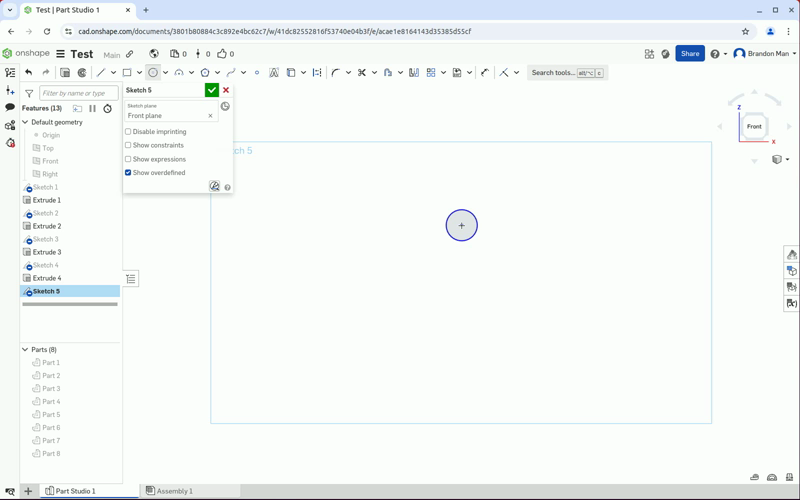
click(461, 225)
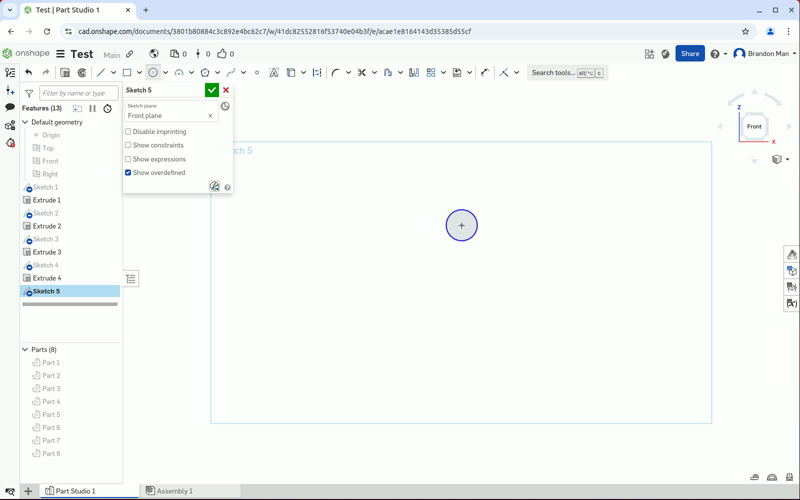
key_up(shift)
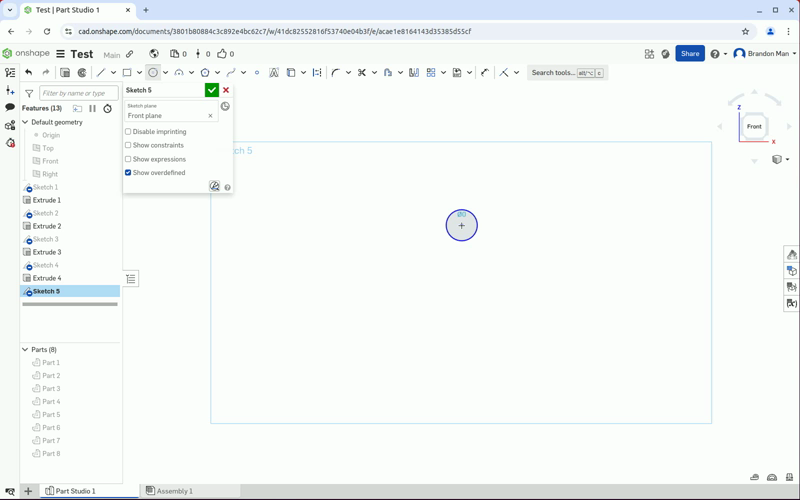
mouse_move(465, 225)
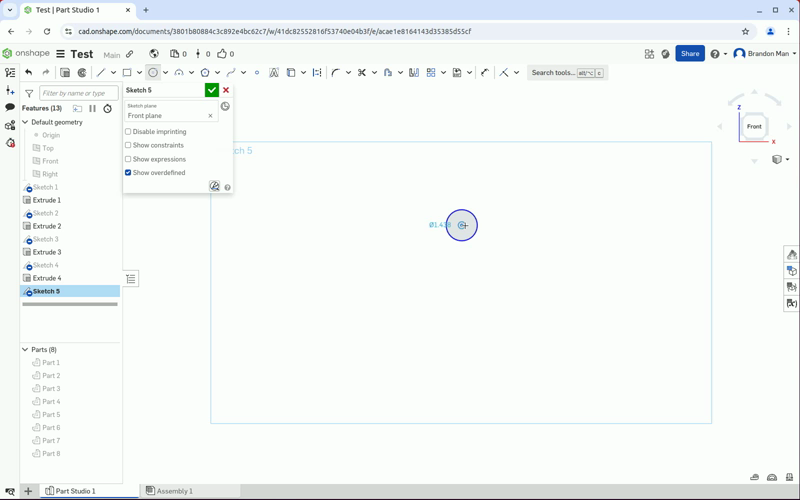
scroll(6)
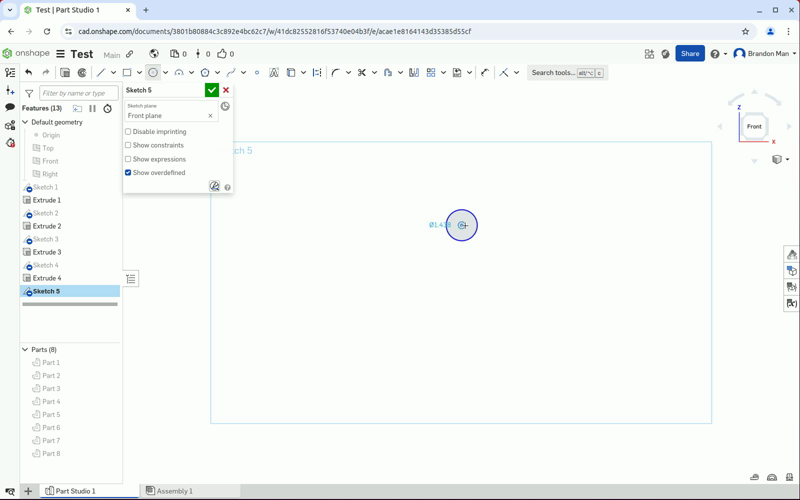
scroll(6)
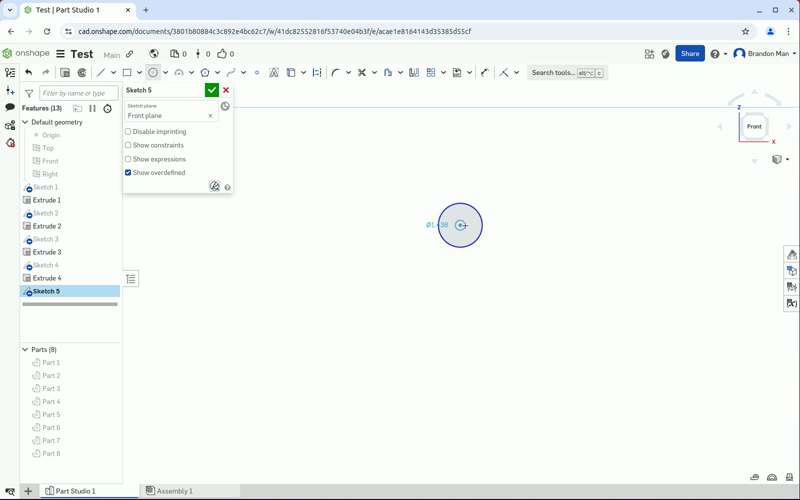
scroll(6)
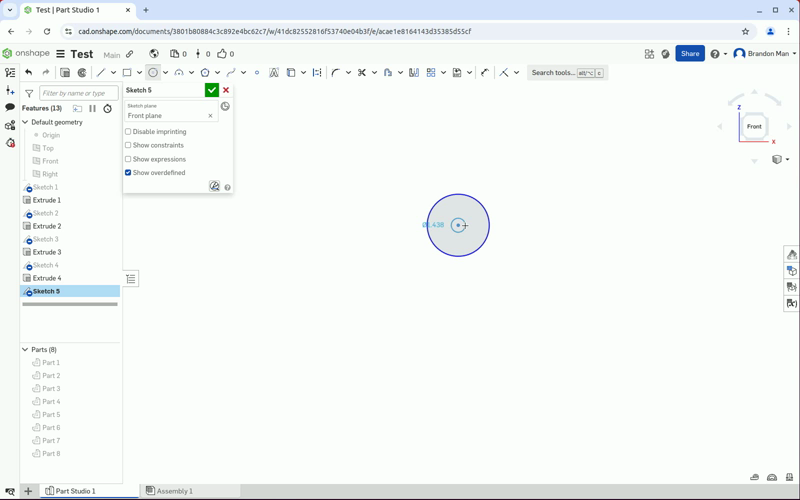
scroll(6)
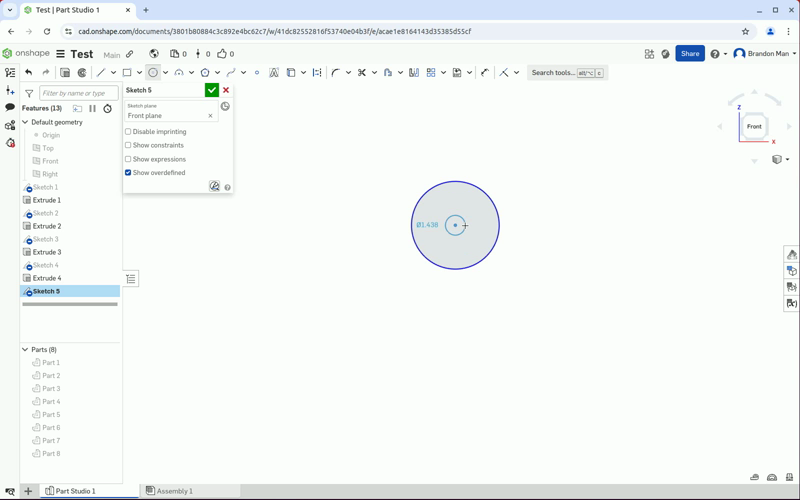
scroll(6)
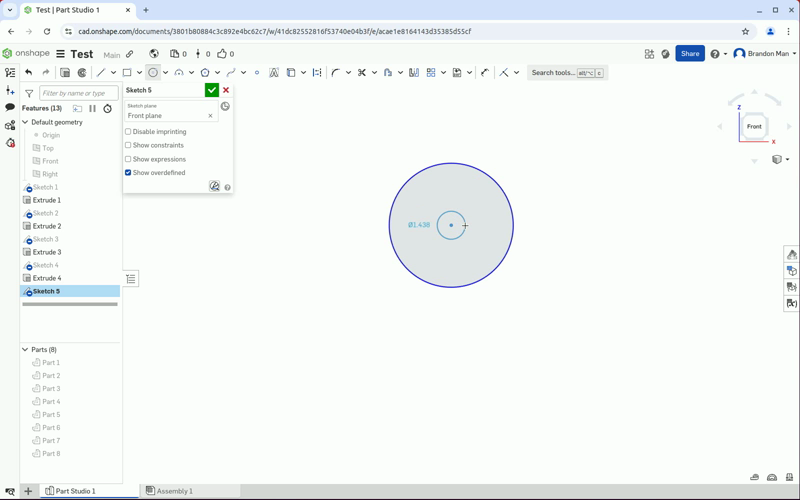
scroll(6)
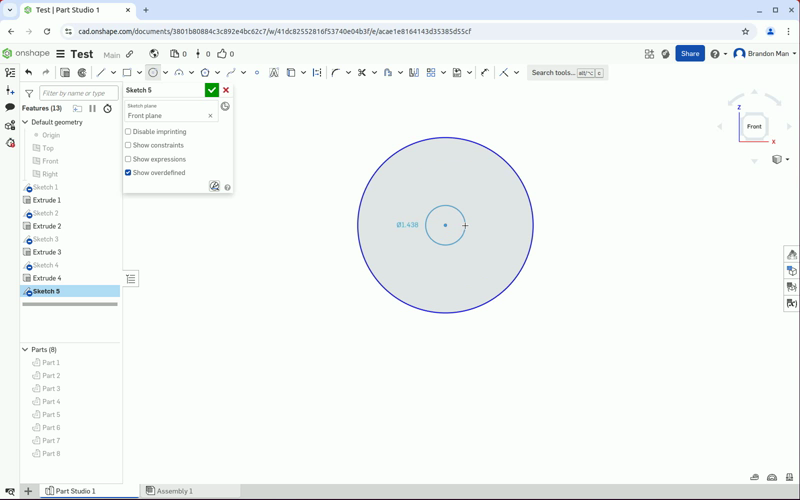
scroll(6)
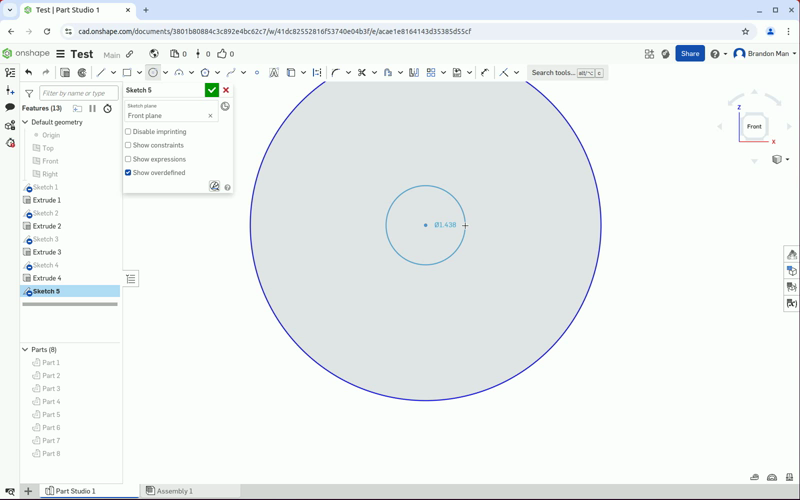
click(465, 225)
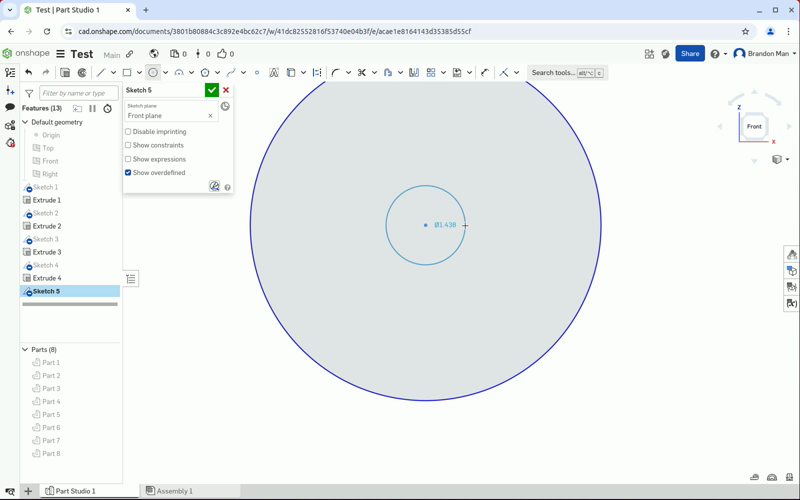
scroll(-6)
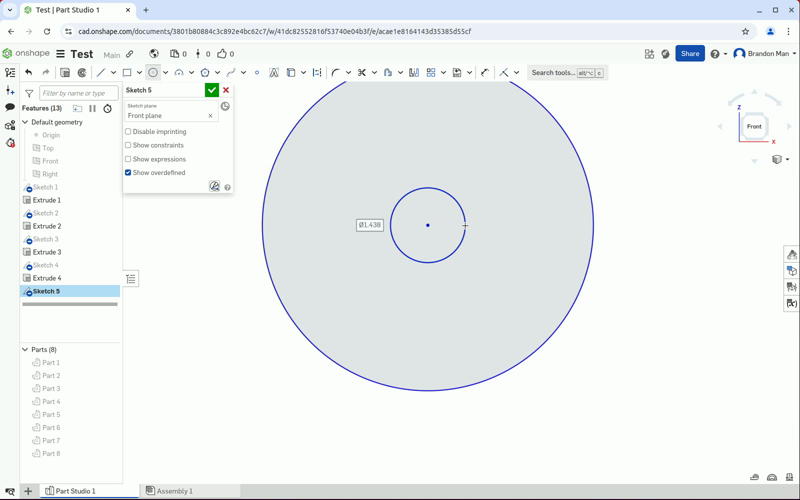
scroll(-6)
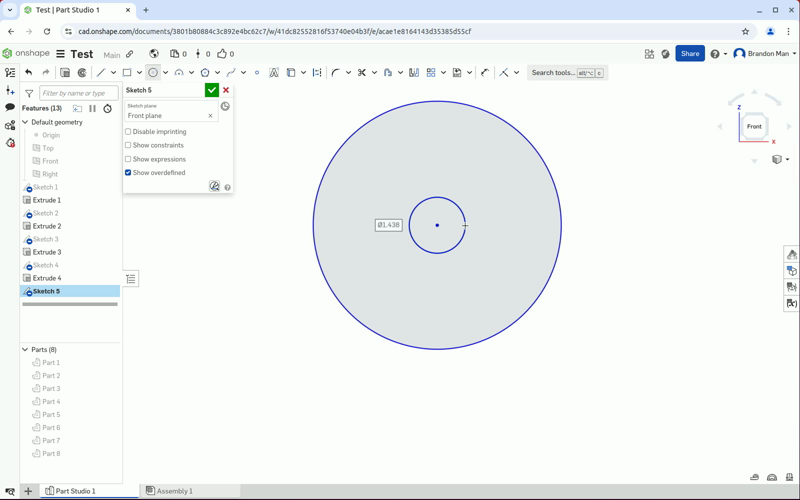
scroll(-6)
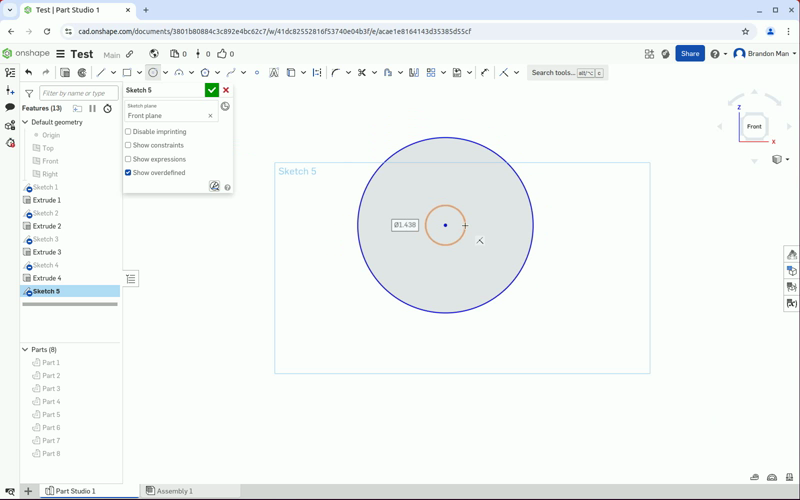
scroll(-6)
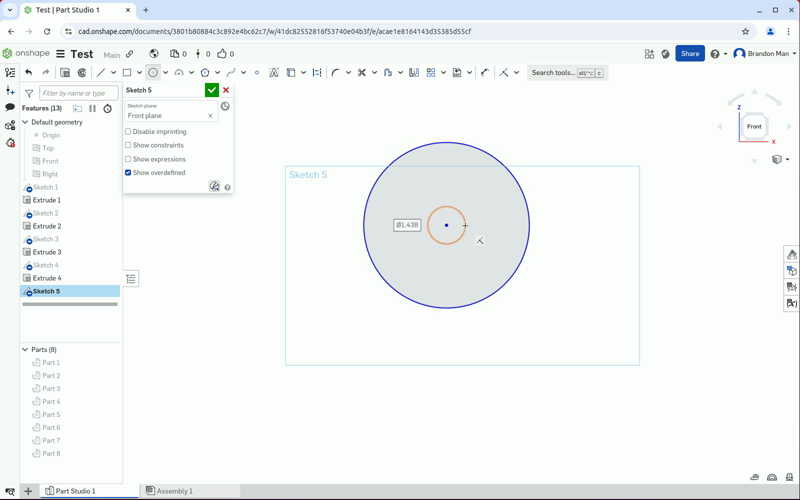
scroll(-6)
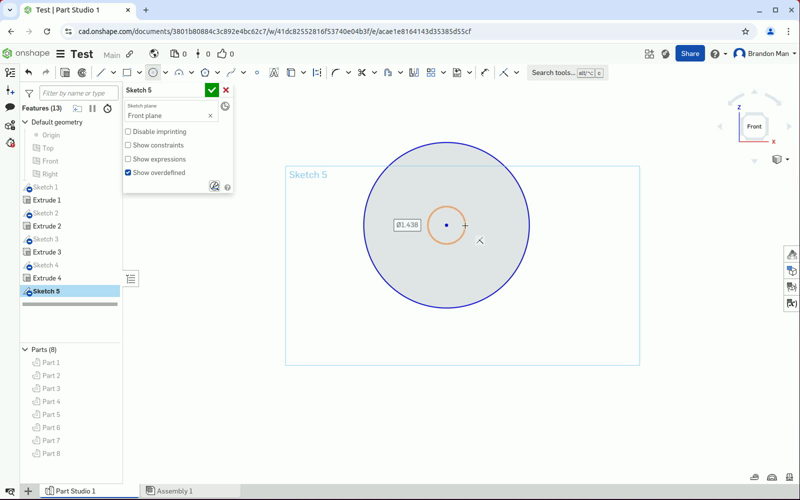
scroll(-6)
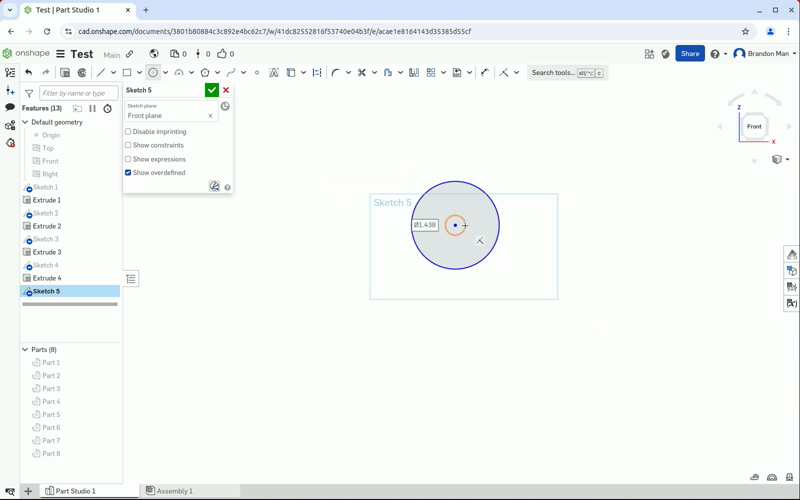
scroll(-6)
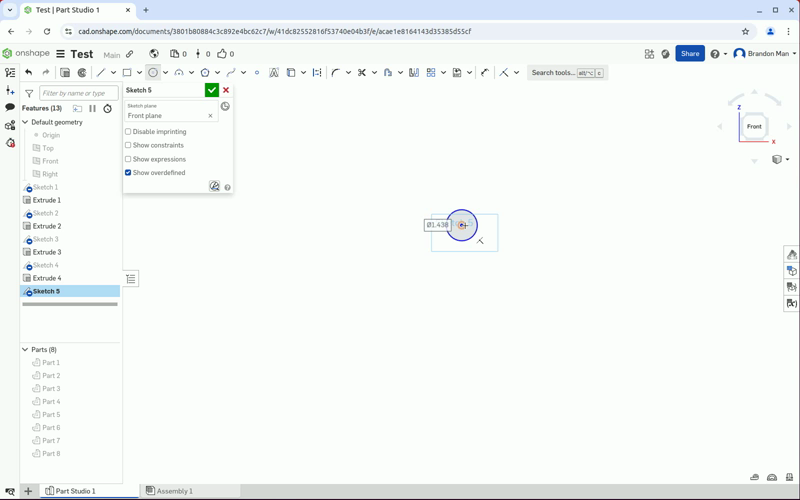
key(esc)
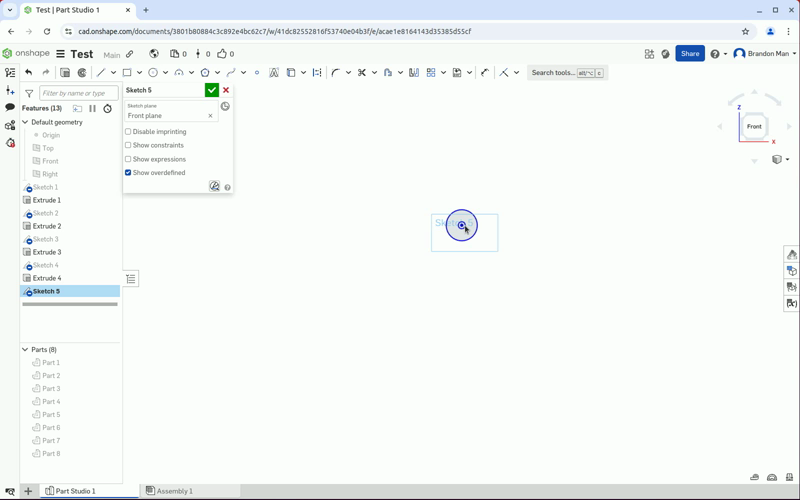
mouse_move(453, 221)
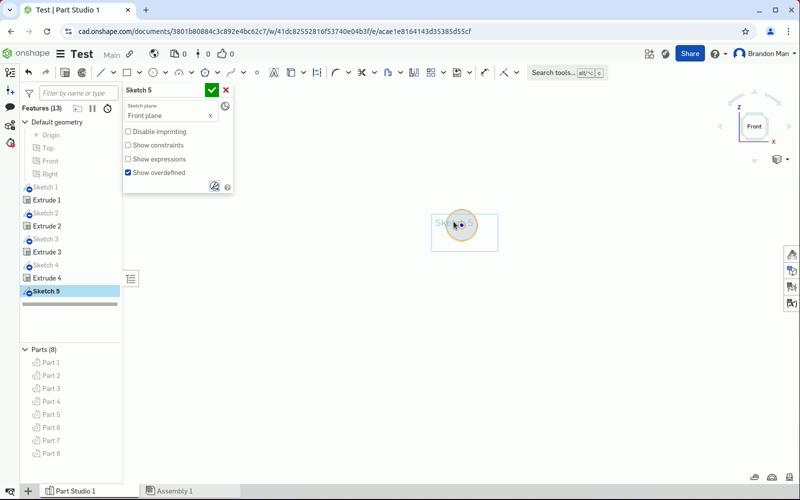
scroll(6)
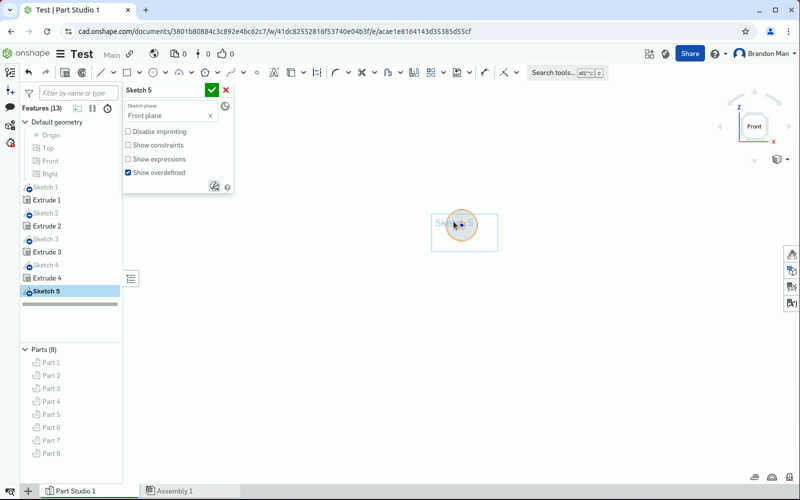
scroll(6)
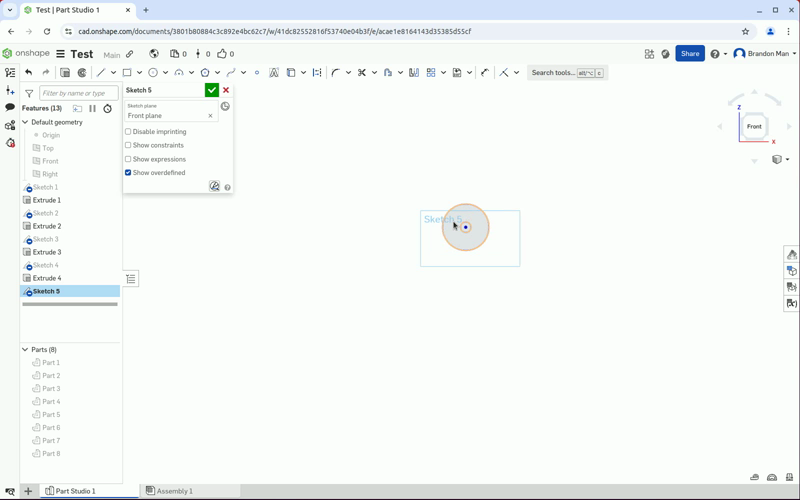
scroll(6)
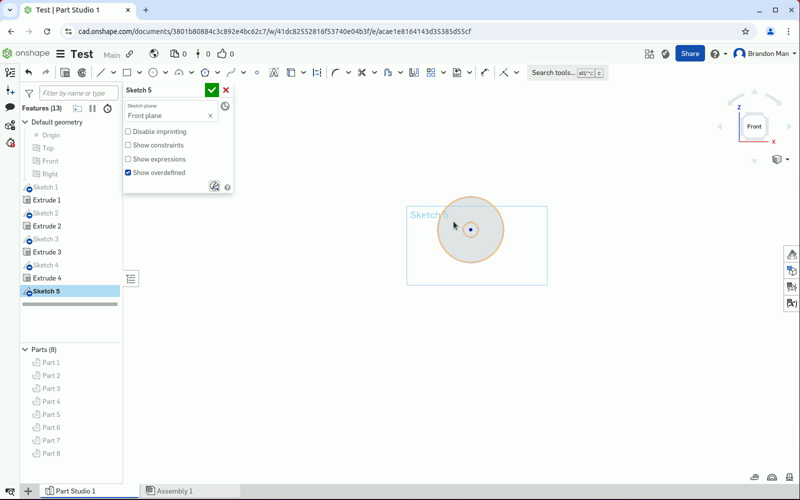
scroll(6)
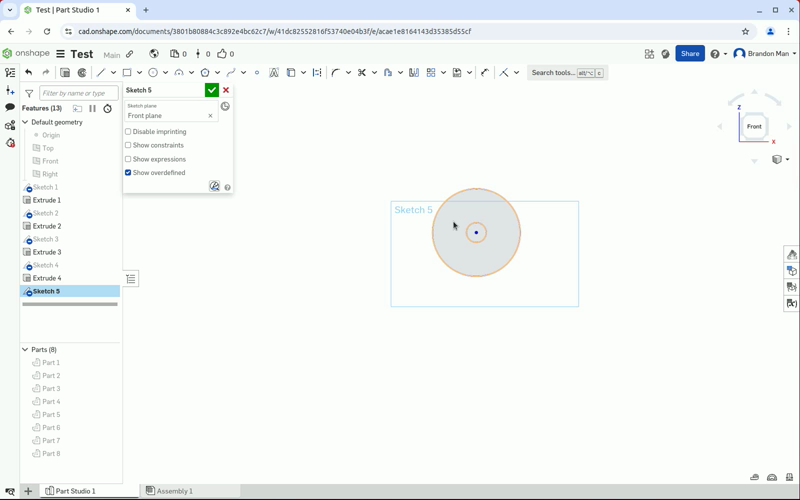
scroll(6)
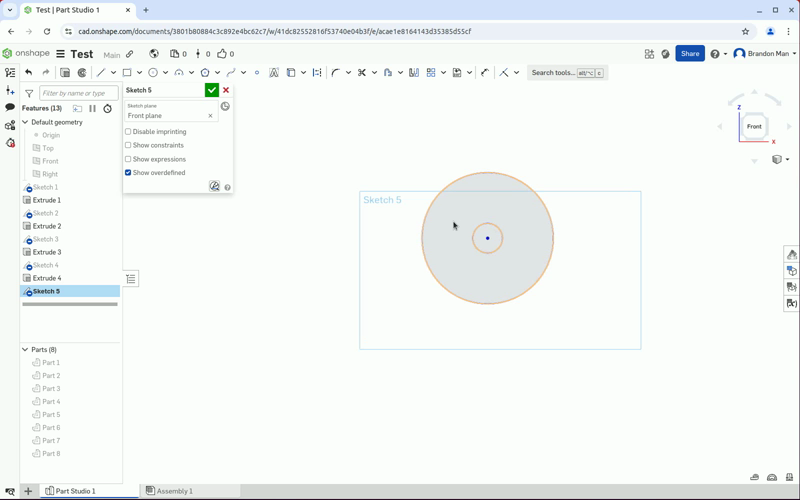
scroll(6)
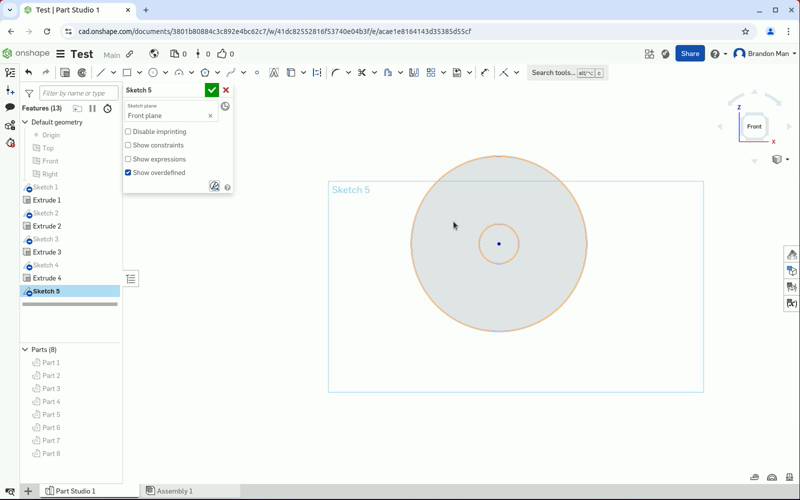
scroll(6)
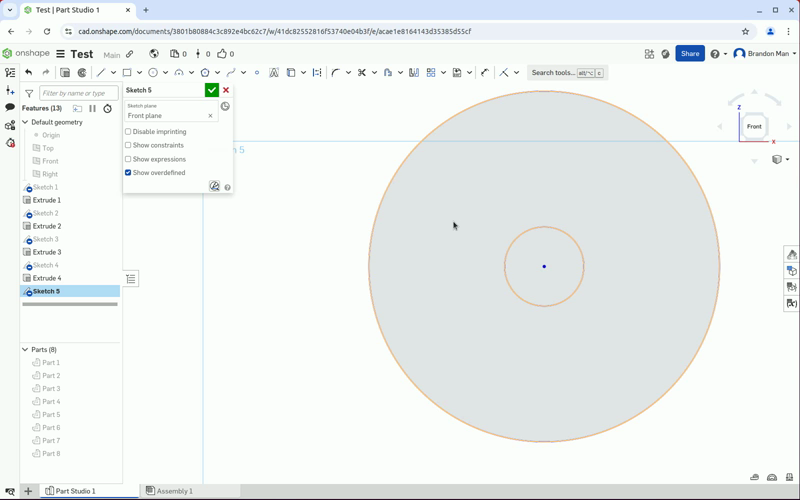
click(453, 221)
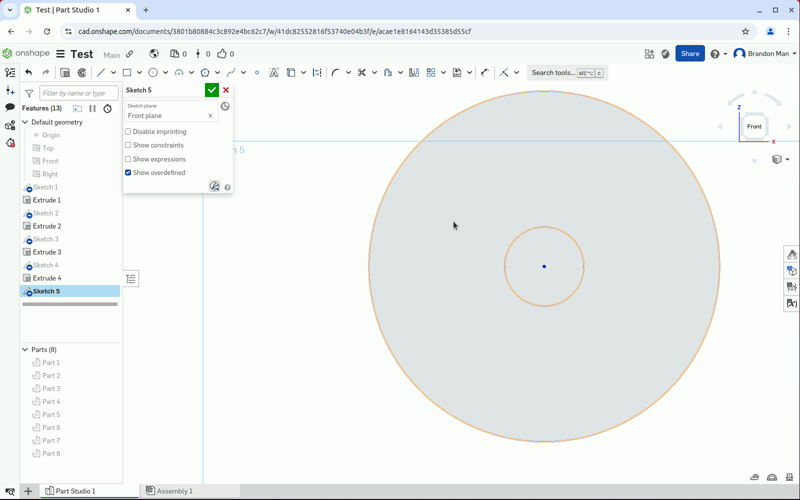
scroll(-6)
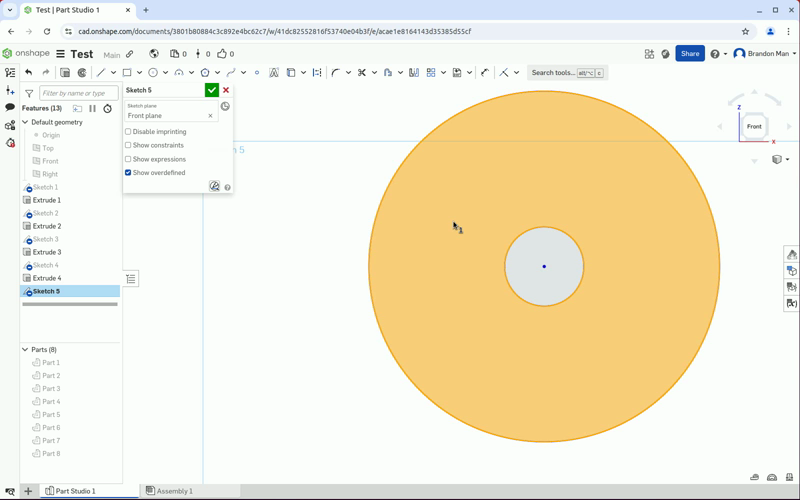
scroll(-6)
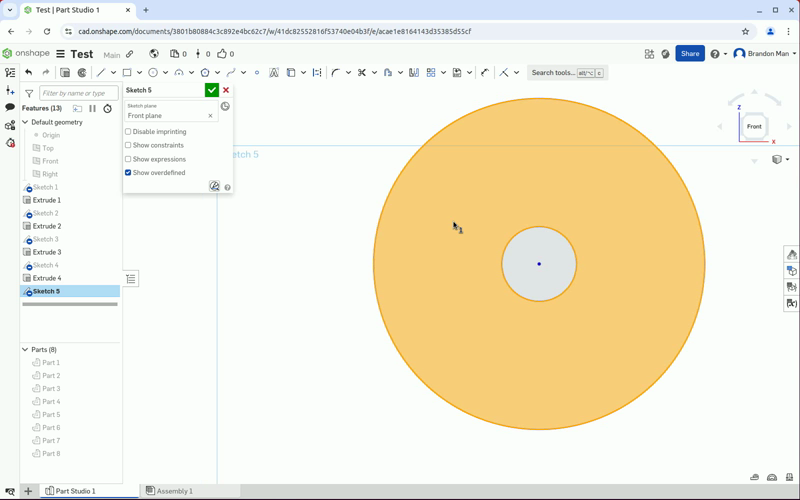
scroll(-6)
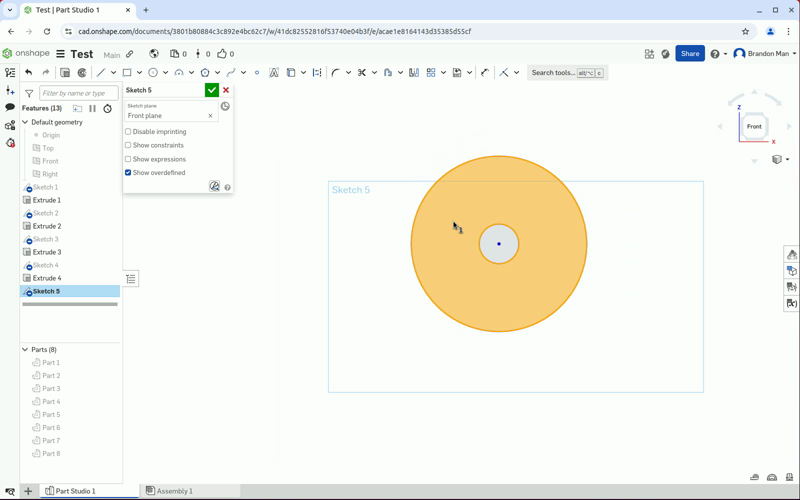
scroll(-6)
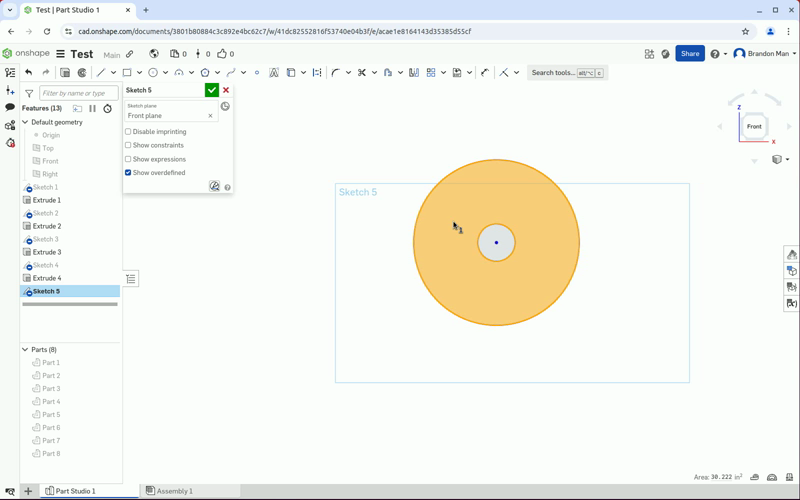
scroll(-6)
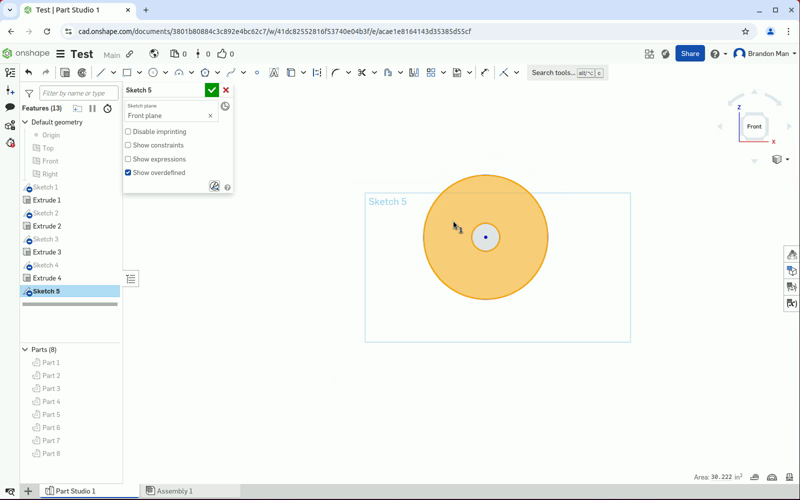
scroll(-6)
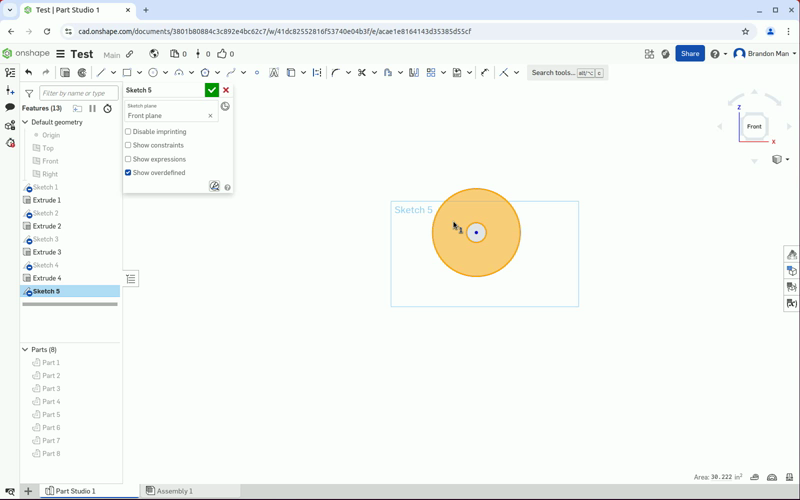
scroll(-6)
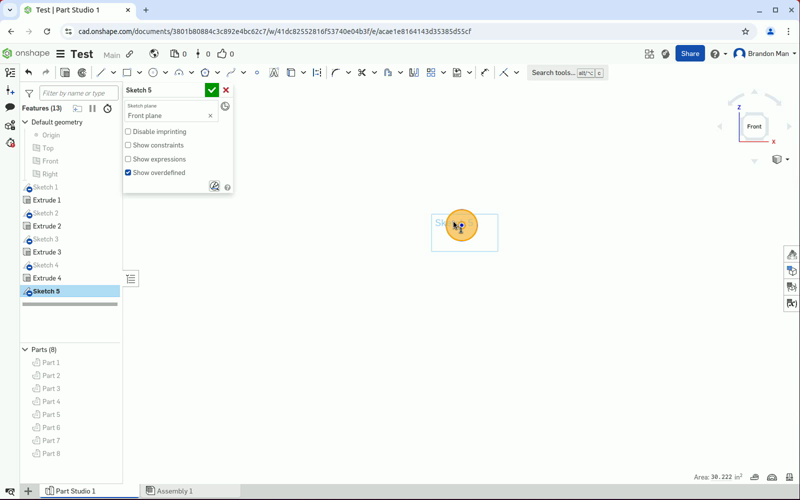
mouse_move(73, 352)
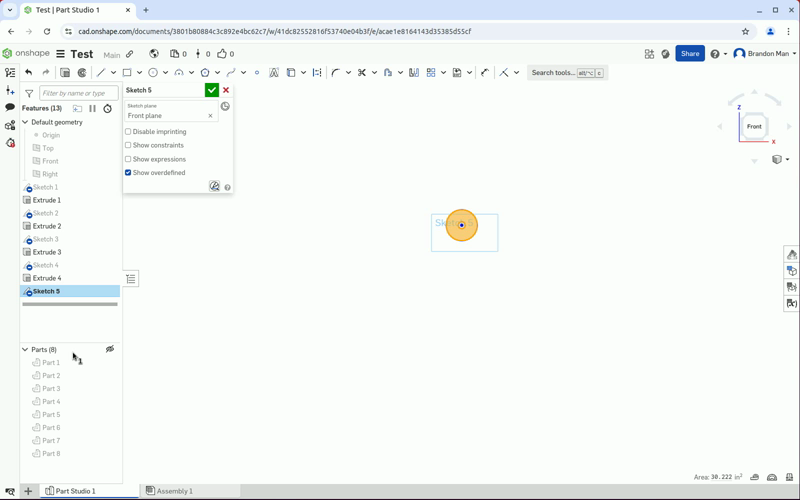
key(shift+y)
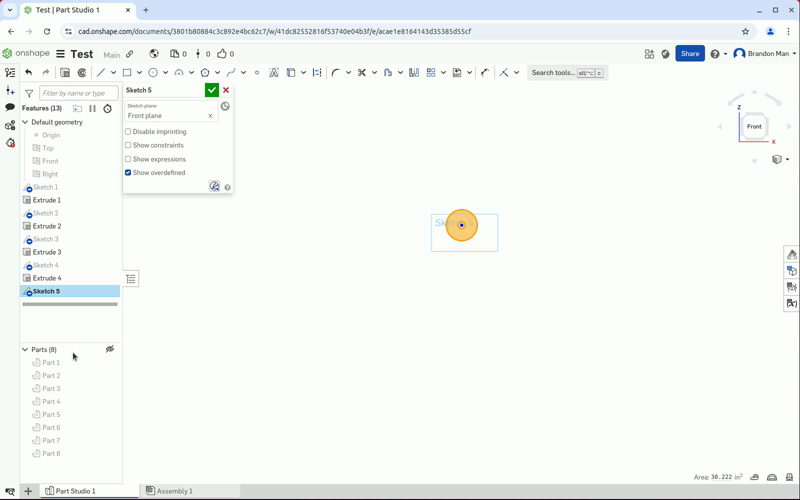
key(shift+e)
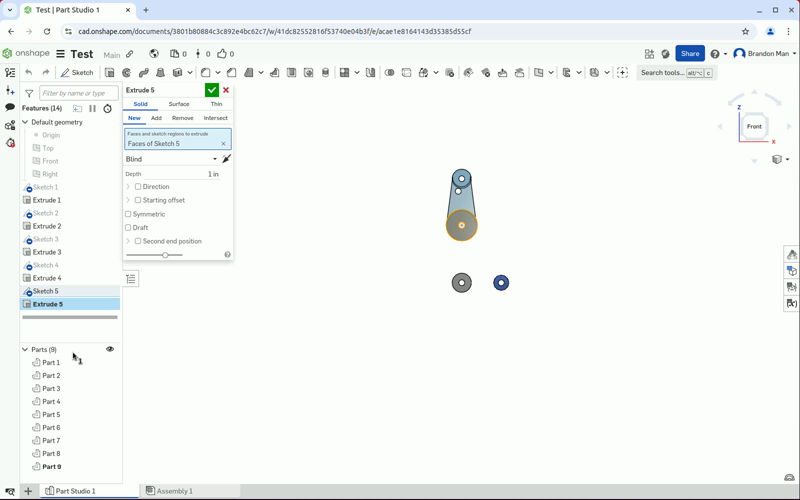
mouse_move(143, 106)
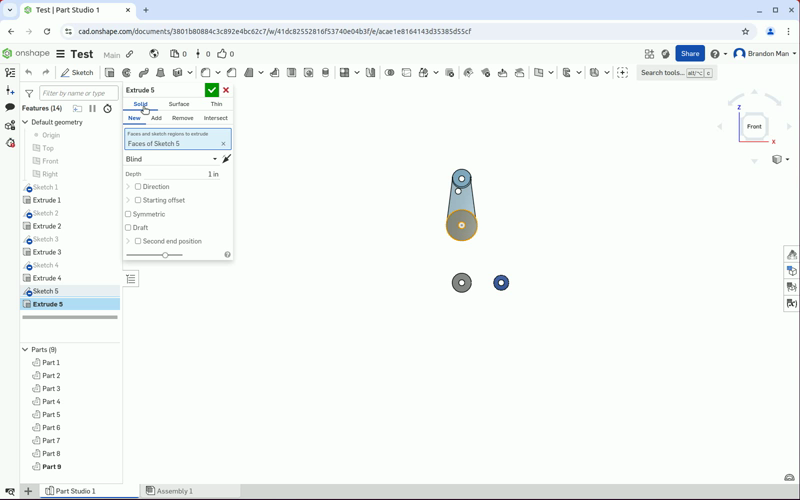
click(143, 106)
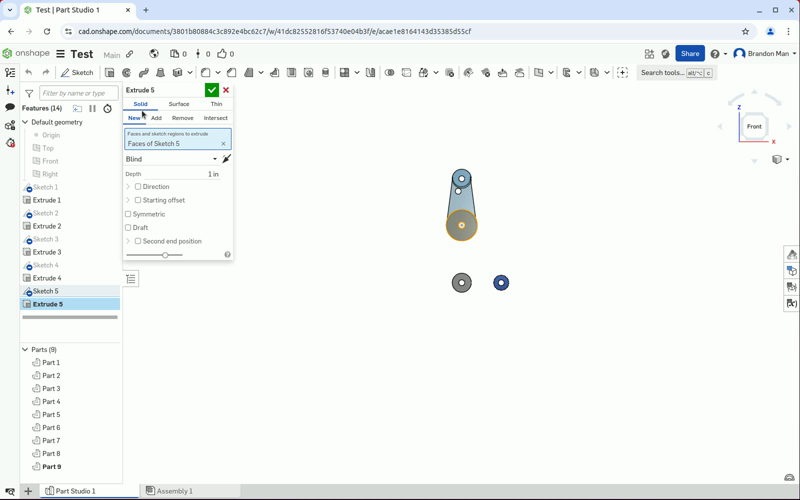
mouse_move(137, 120)
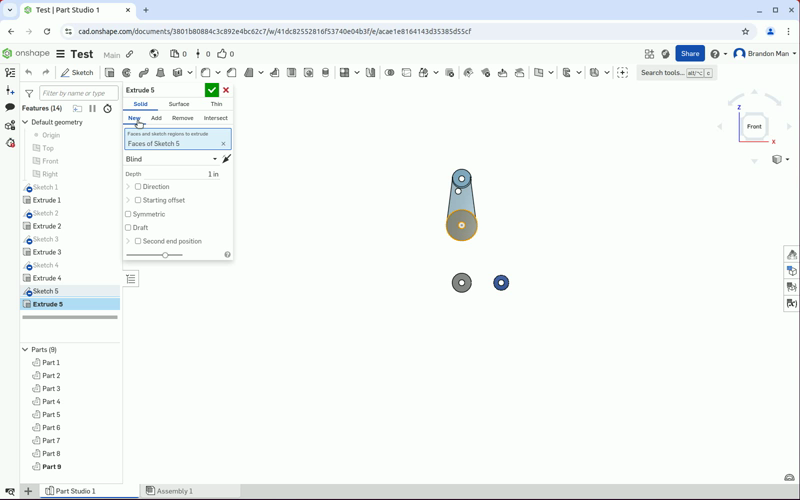
click(137, 120)
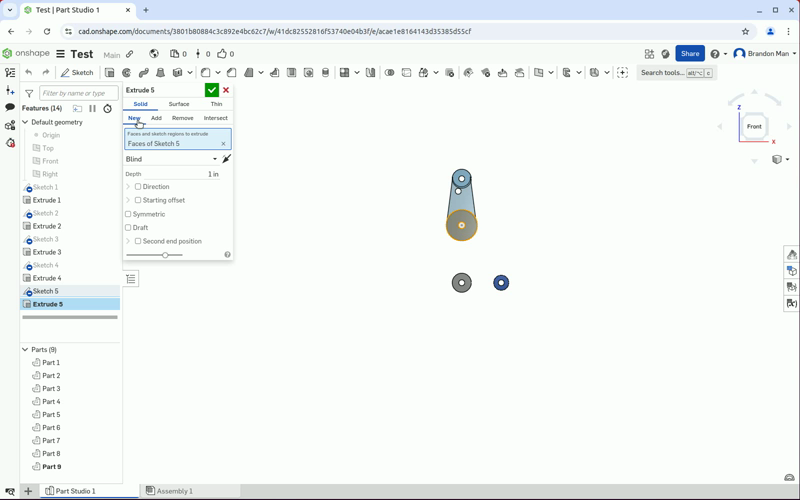
key(tab, 4)
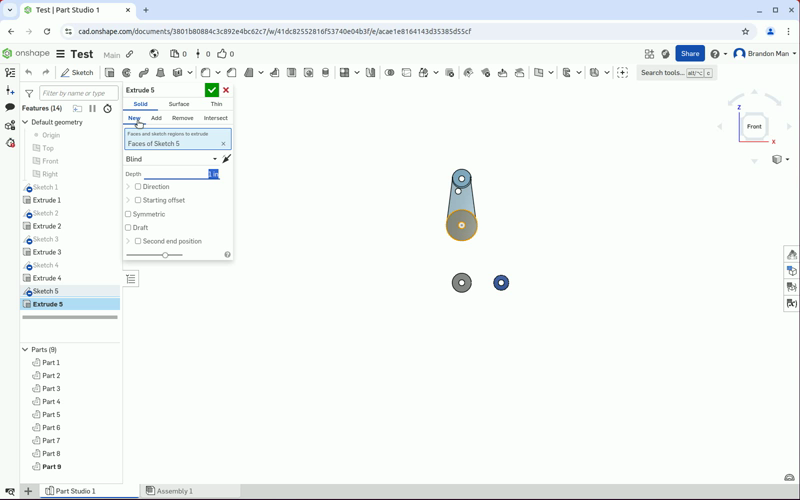
text(0.481)
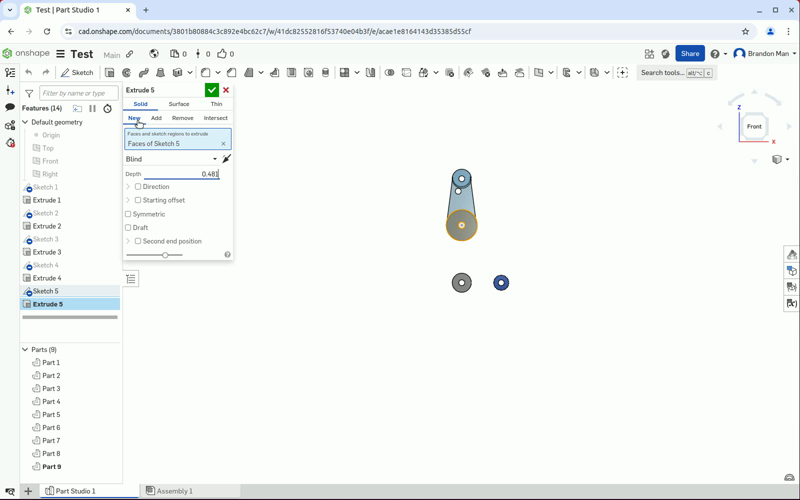
key(enter)
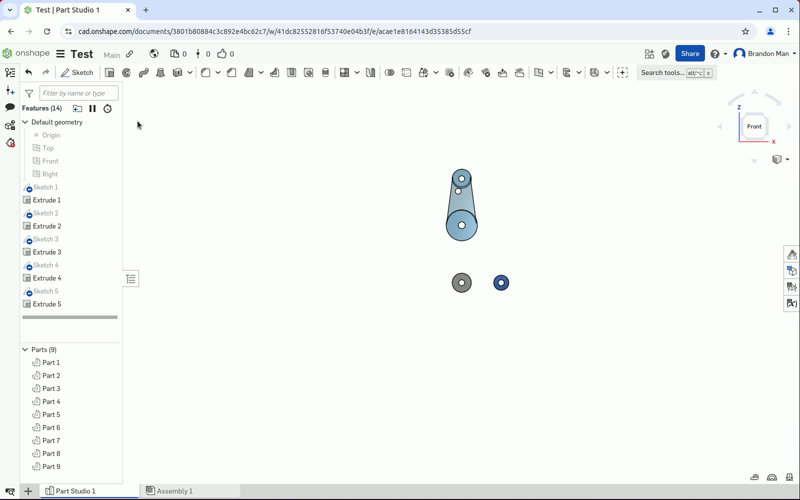
key(shift+h)
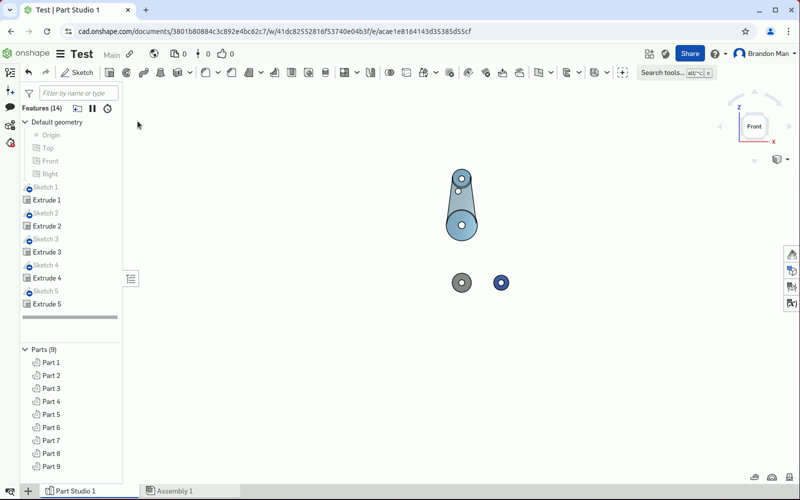
key(shift+h)
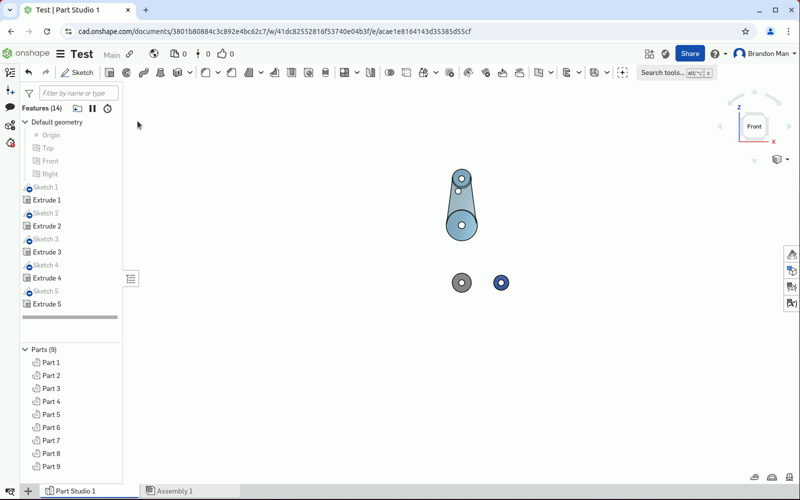
mouse_move(73, 189)
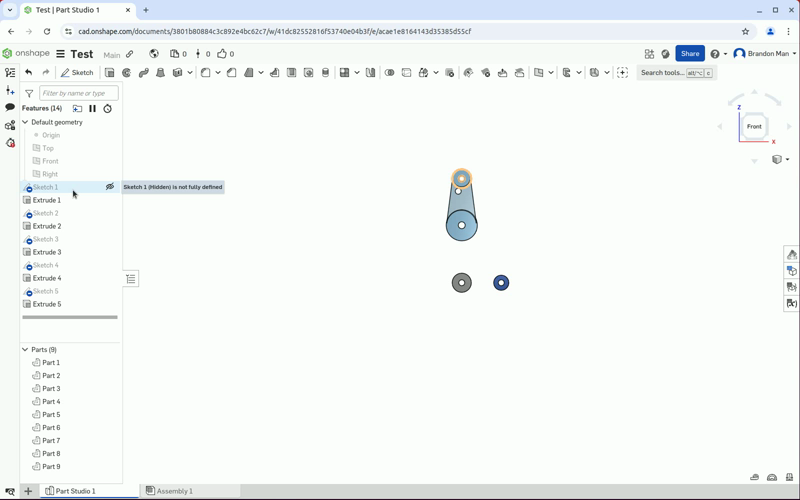
click(73, 189)
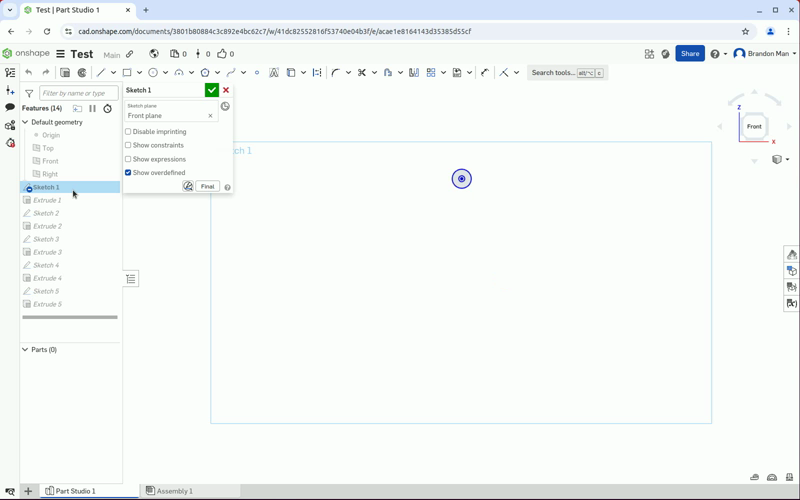
mouse_move(229, 92)
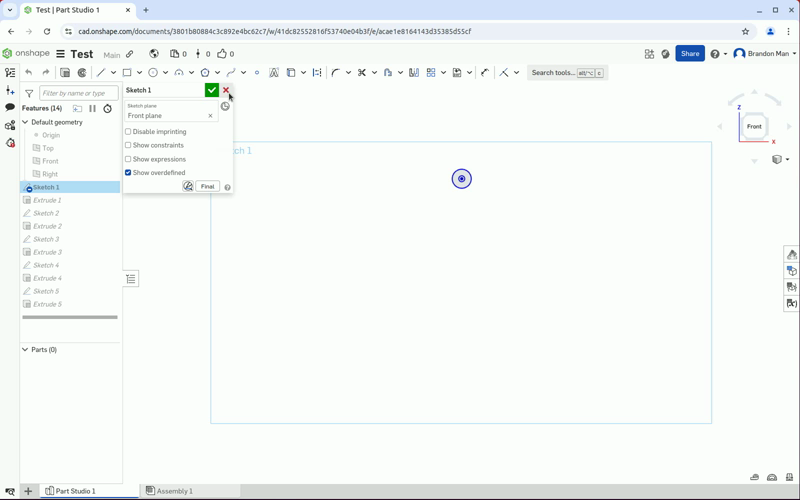
click(229, 92)
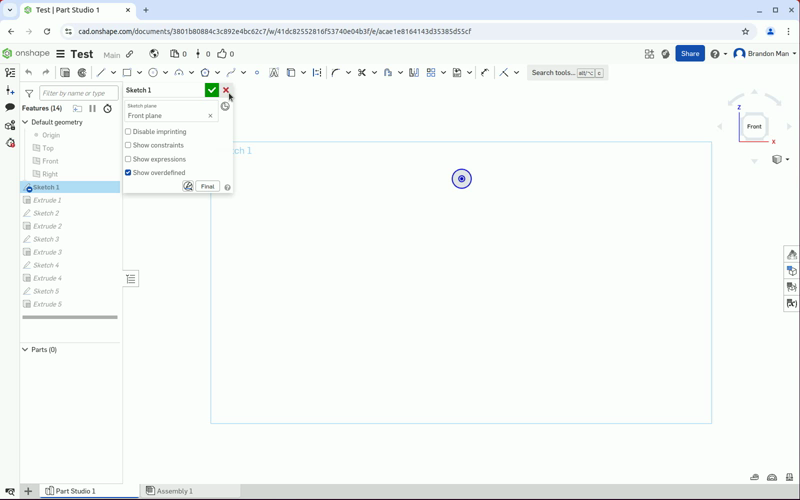
key(shift+s)
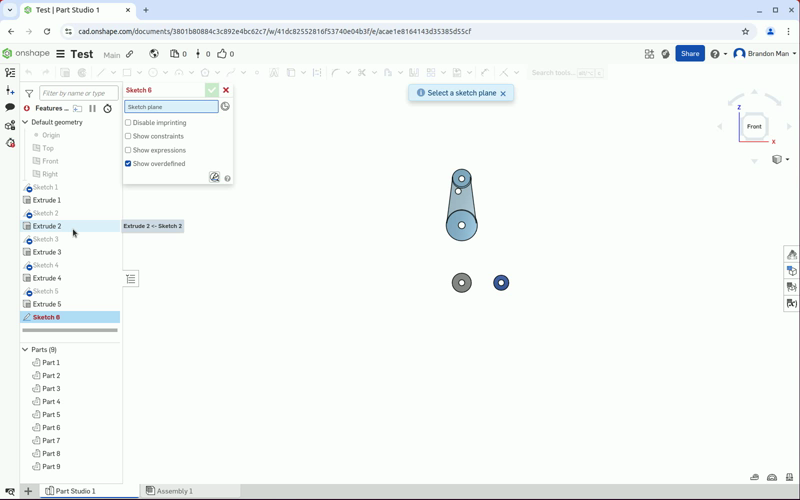
scroll(3)
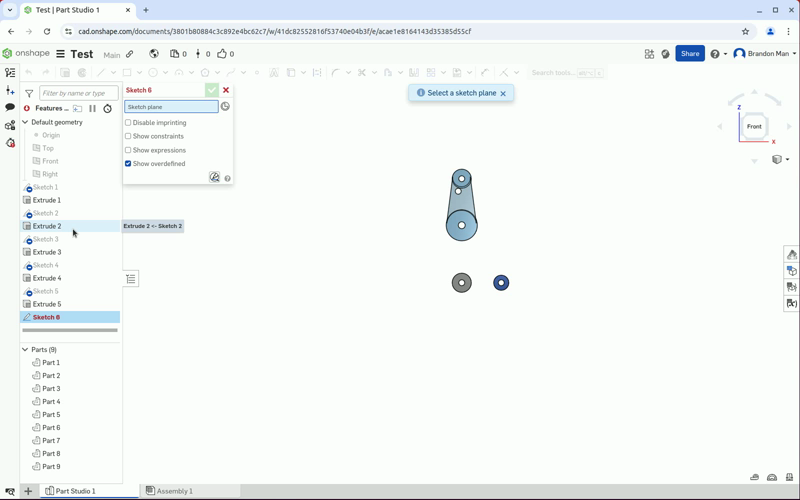
mouse_move(73, 163)
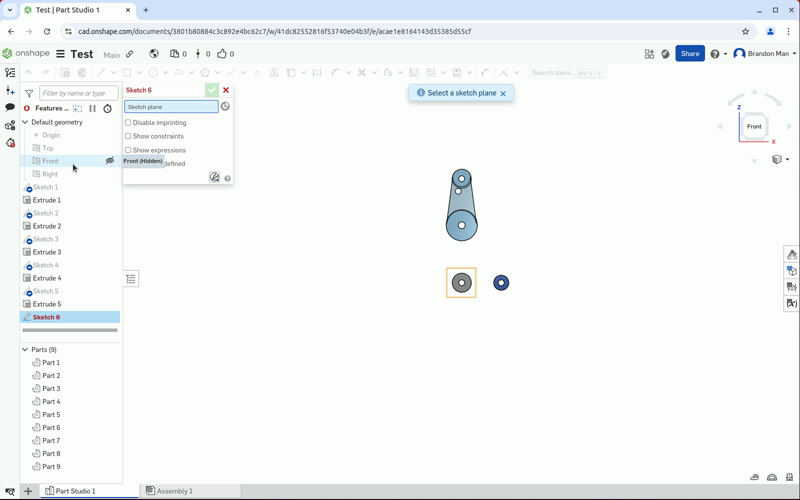
click(73, 163)
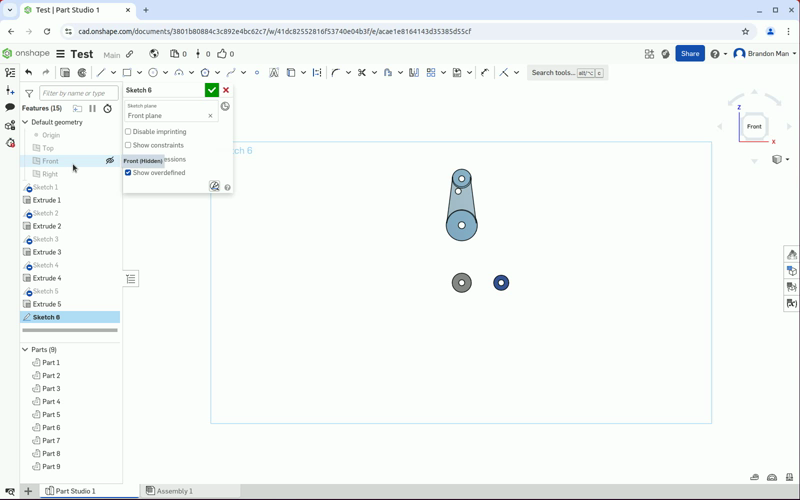
mouse_move(73, 352)
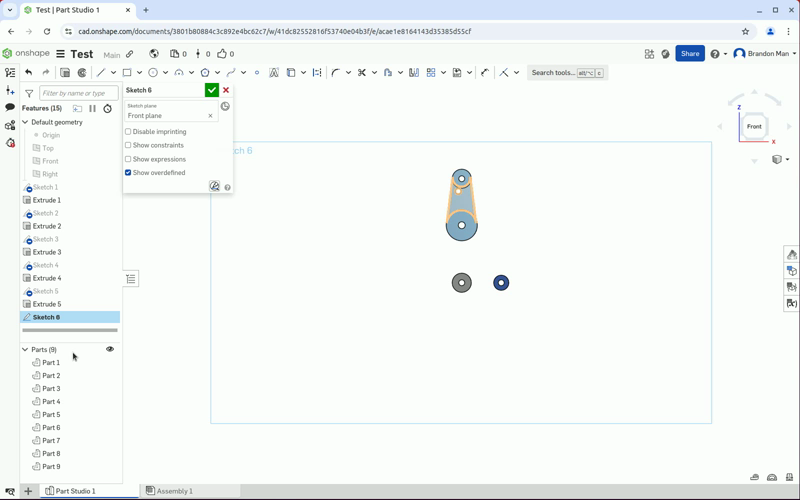
key(y)
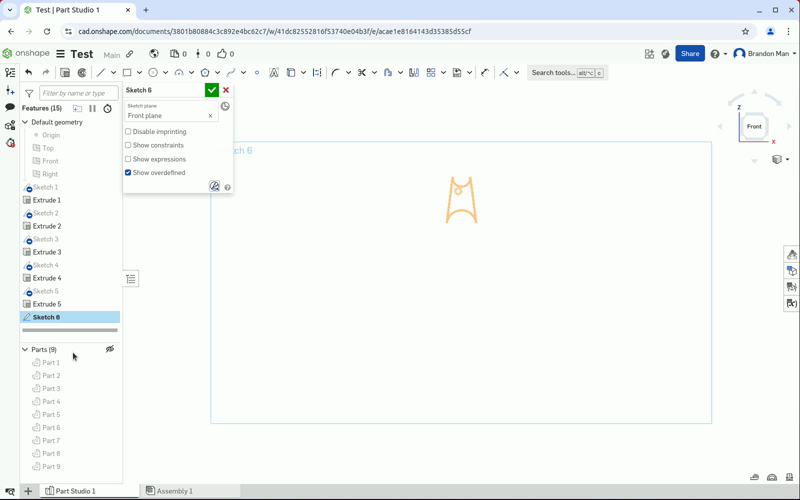
key(l)
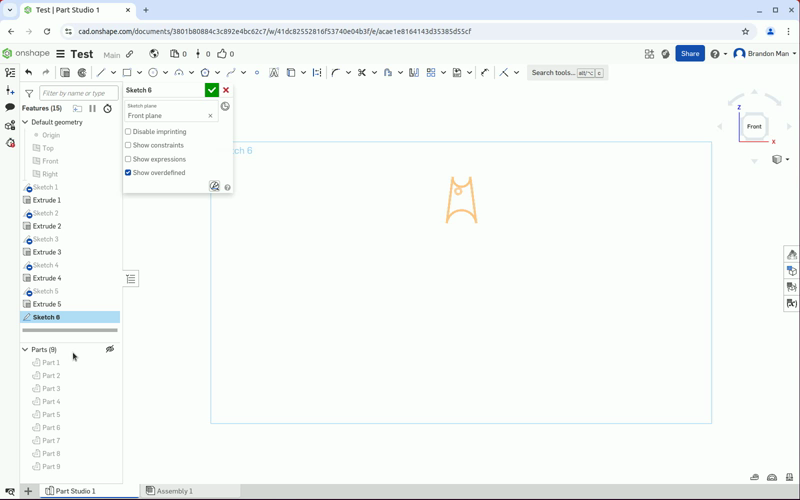
key_down(shift)
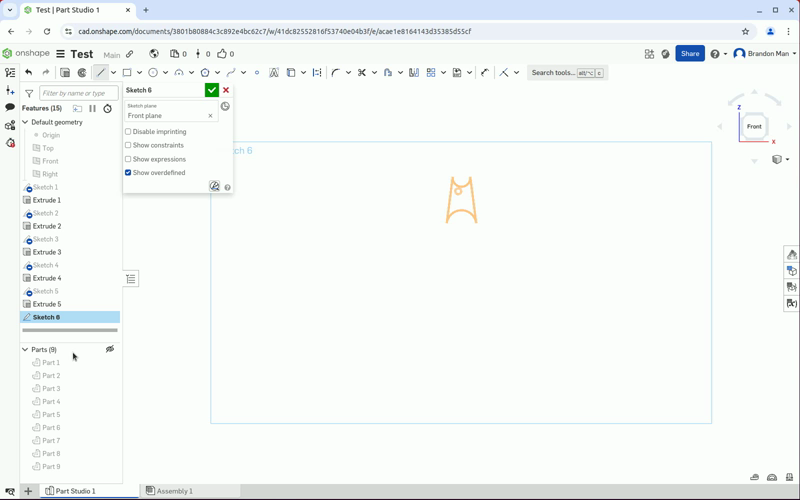
mouse_move(446, 226)
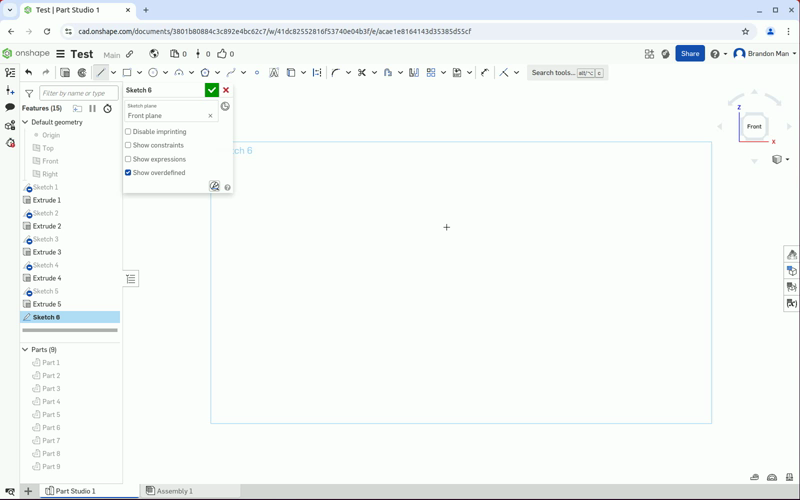
click(446, 226)
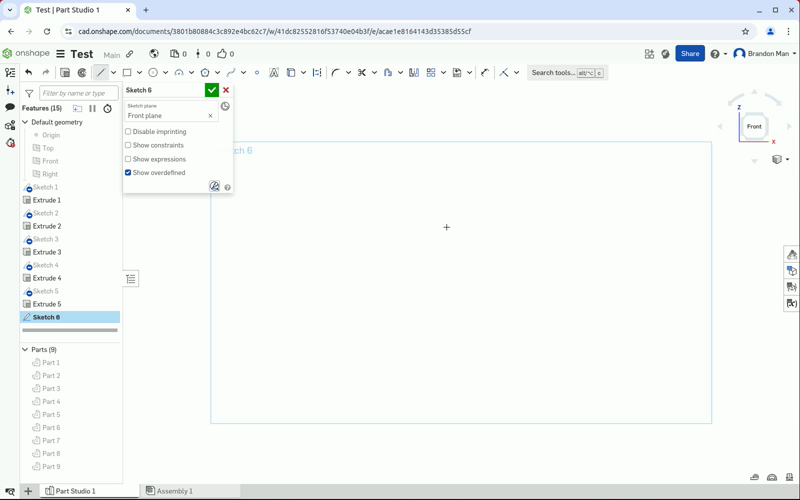
key_up(shift)
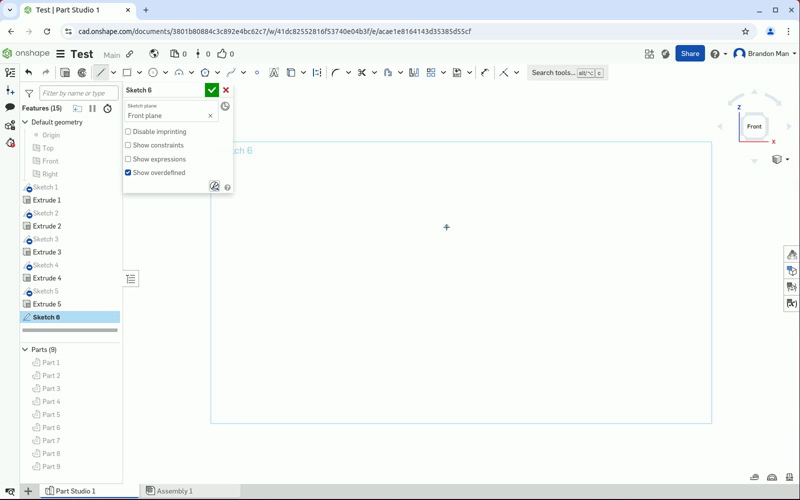
key_down(shift)
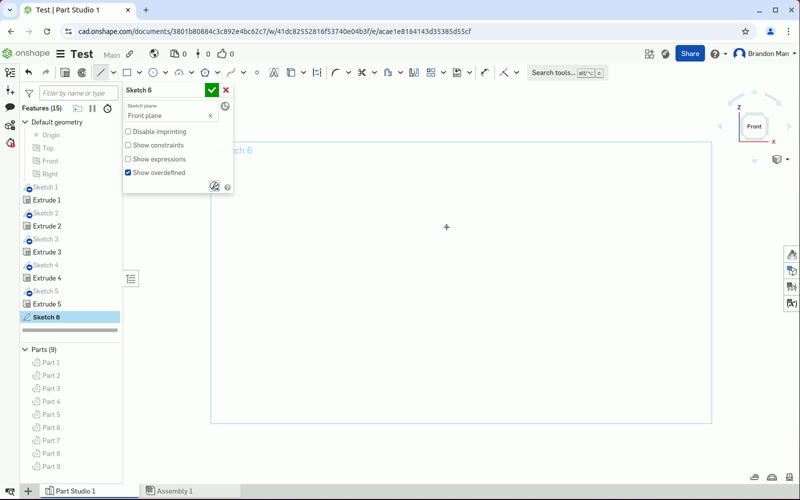
mouse_move(476, 226)
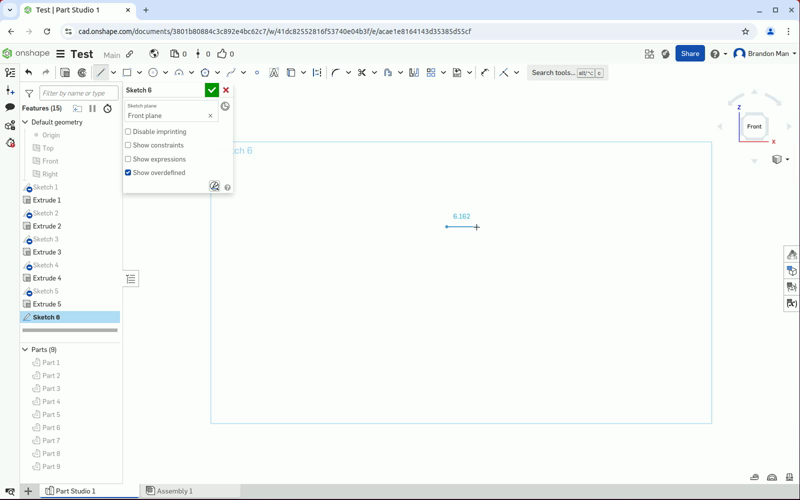
mouse_move(452, 284)
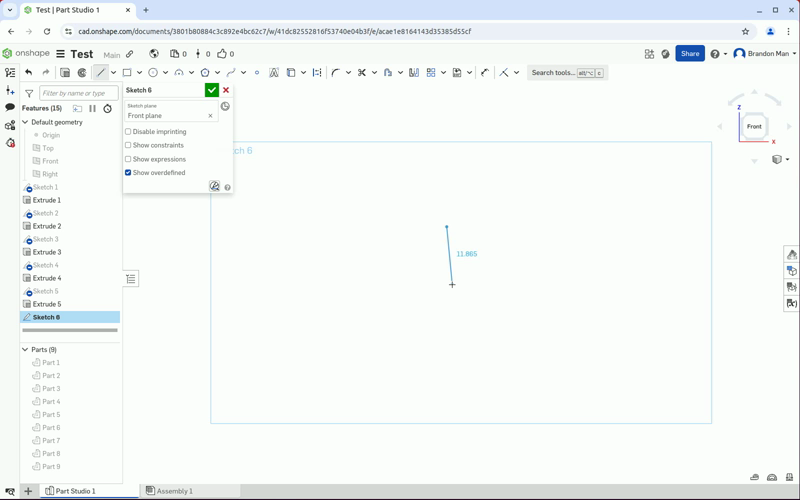
click(452, 284)
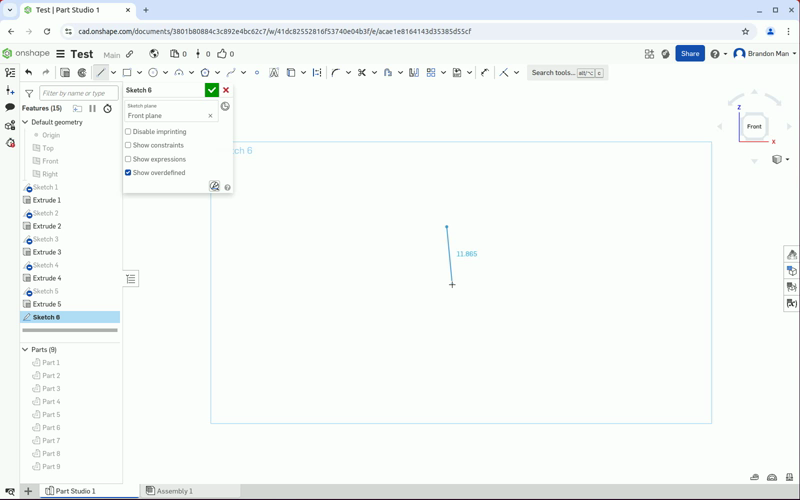
key_up(shift)
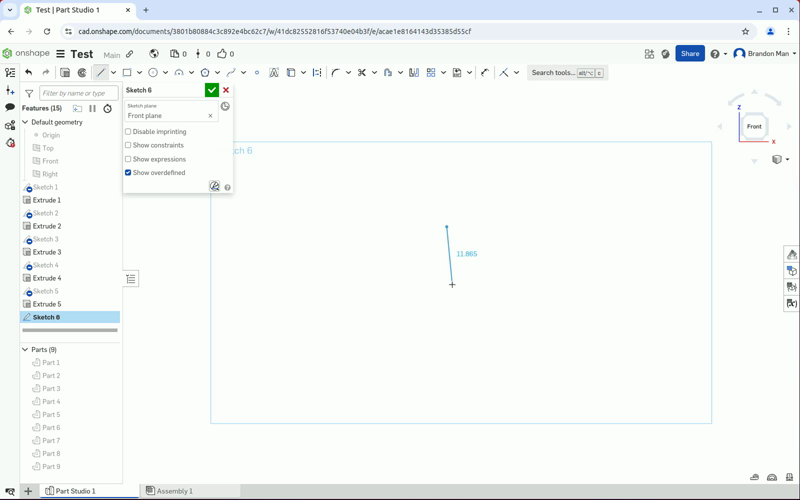
key(esc)
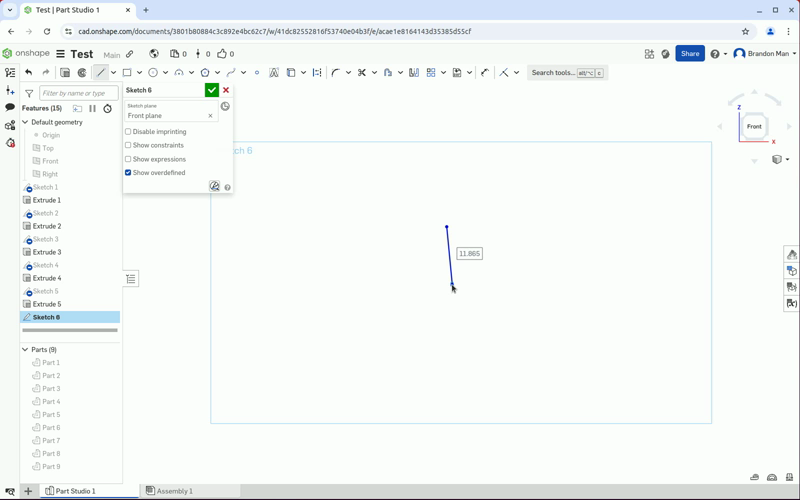
key(a)
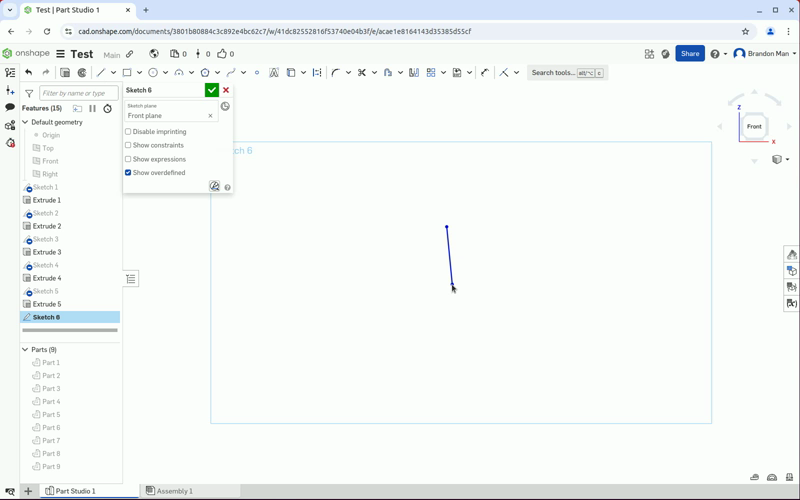
mouse_move(452, 284)
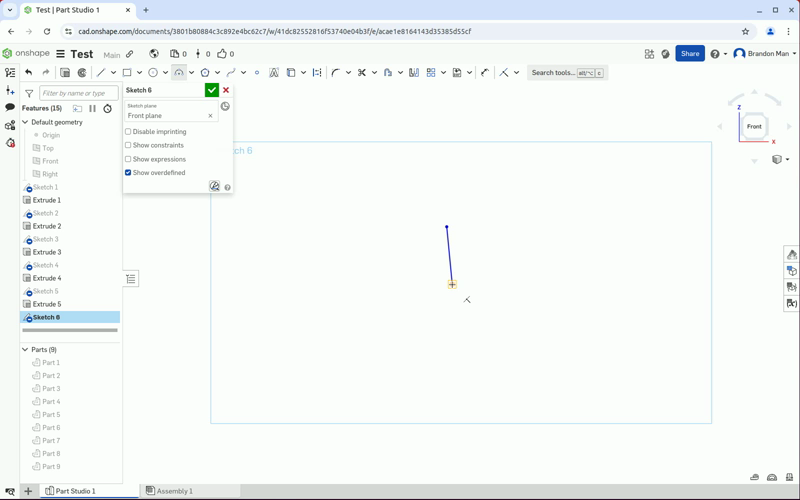
click(452, 284)
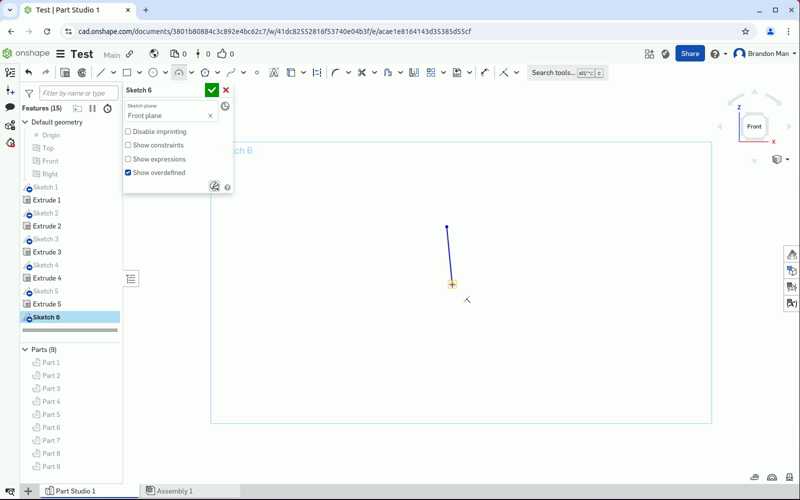
key_down(shift)
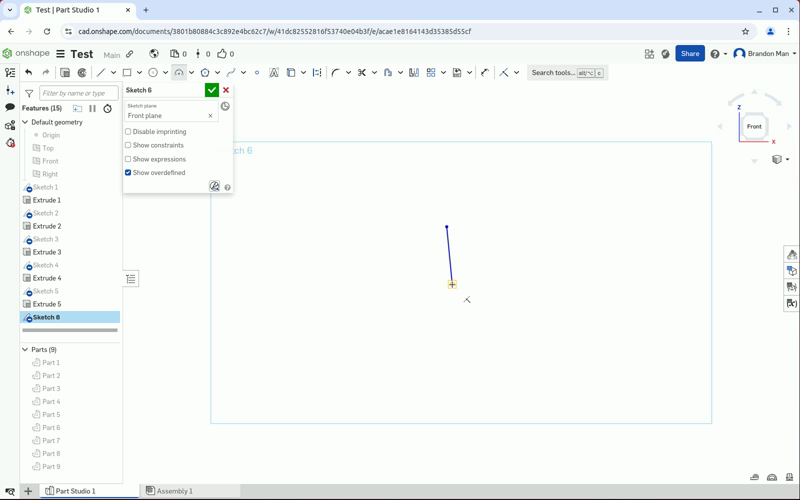
mouse_move(461, 291)
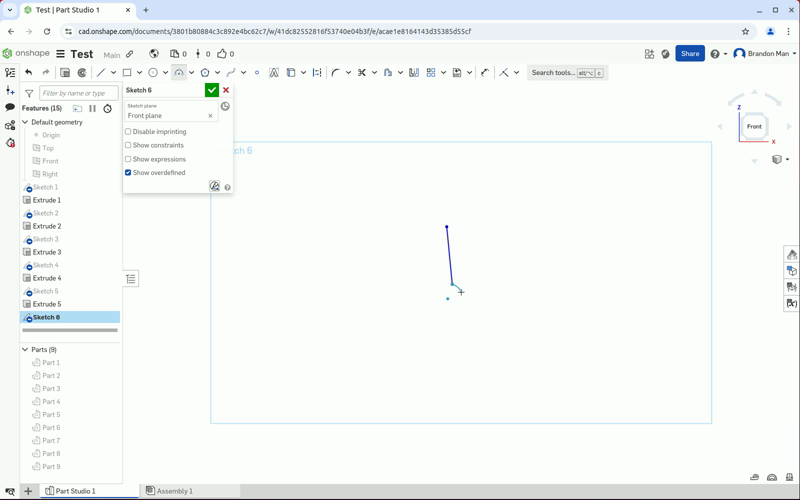
click(461, 291)
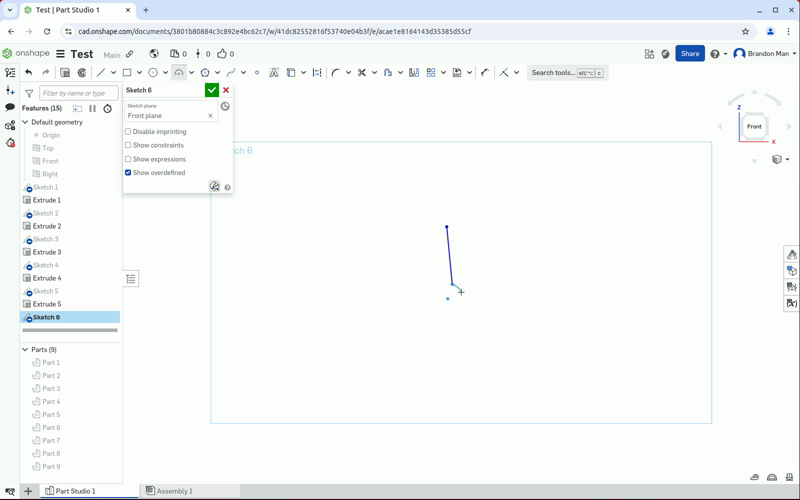
mouse_move(466, 276)
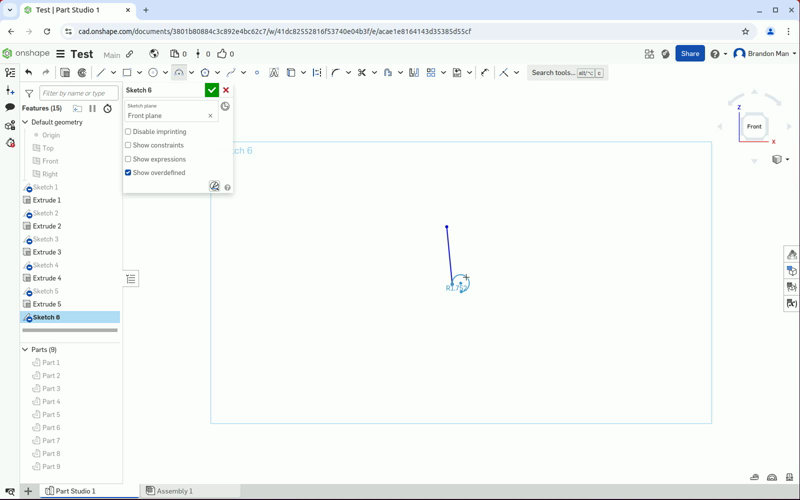
click(466, 276)
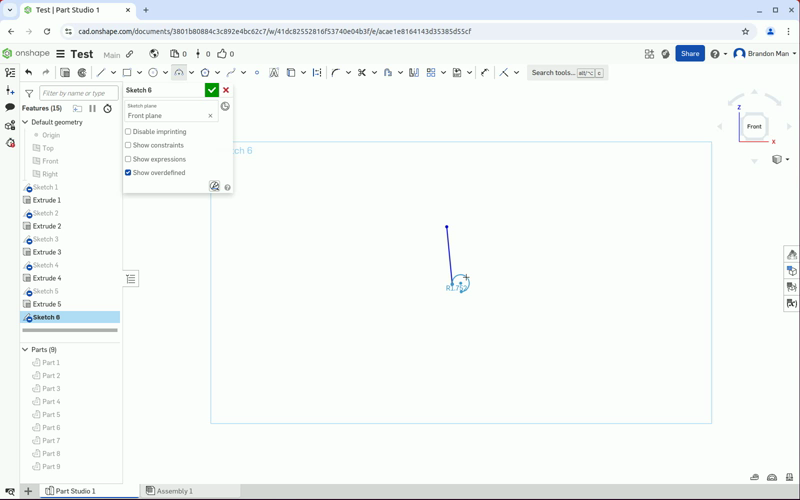
key_up(shift)
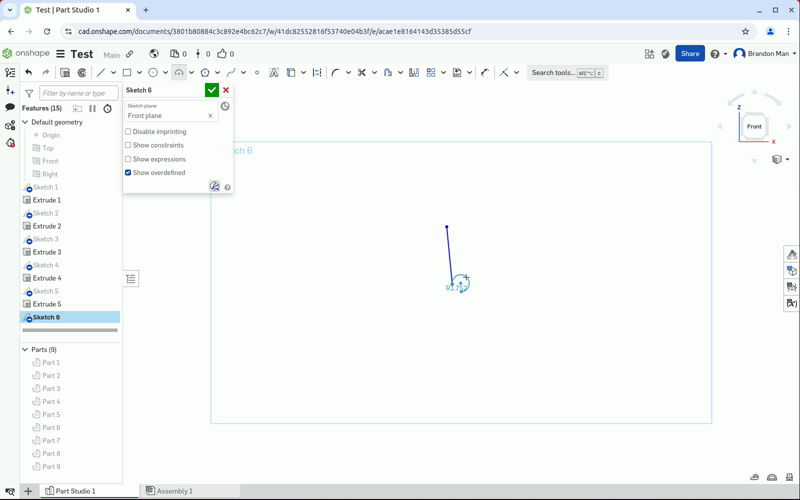
key(esc)
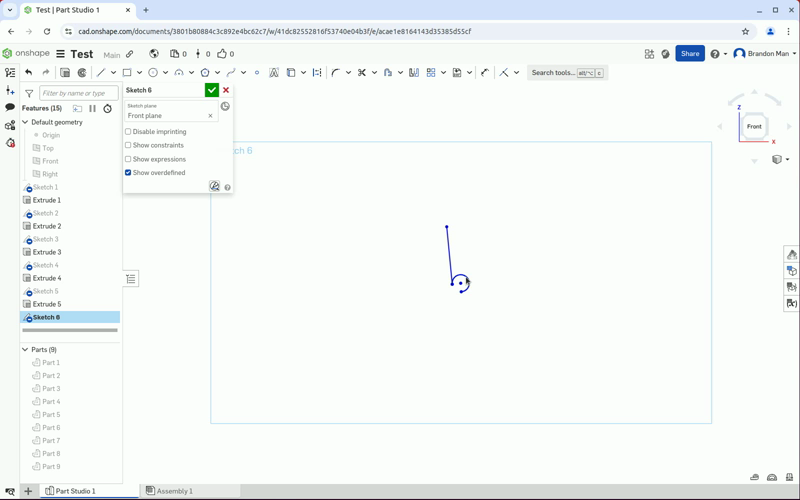
key(l)
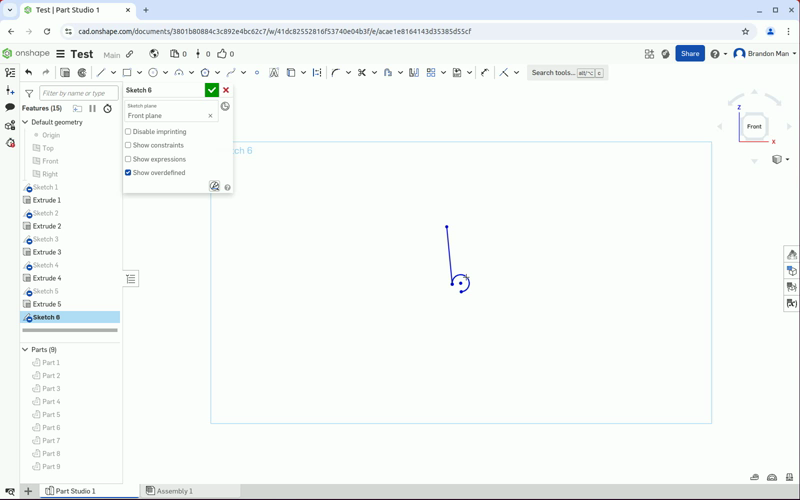
mouse_move(461, 291)
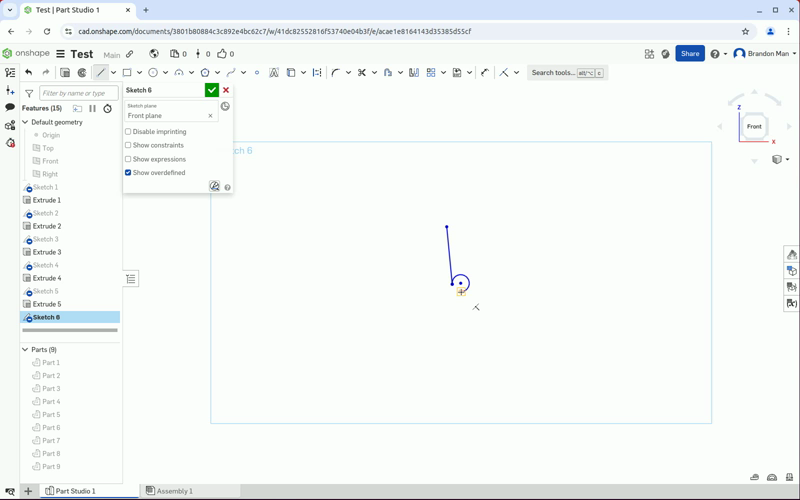
click(461, 291)
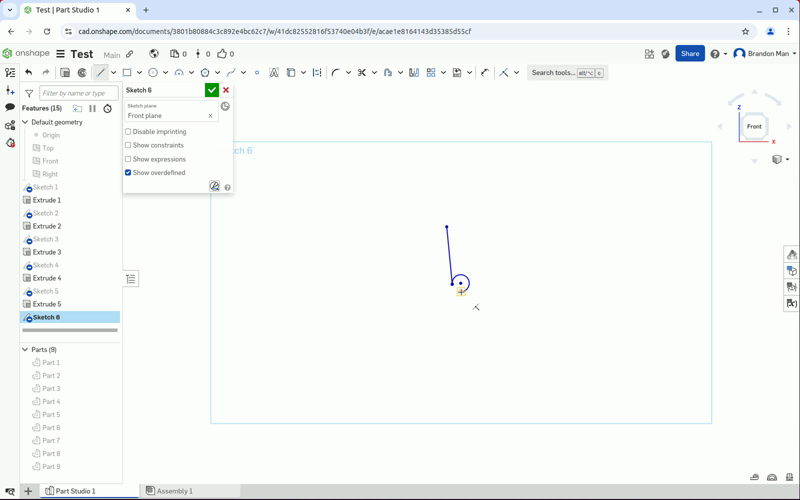
key_down(shift)
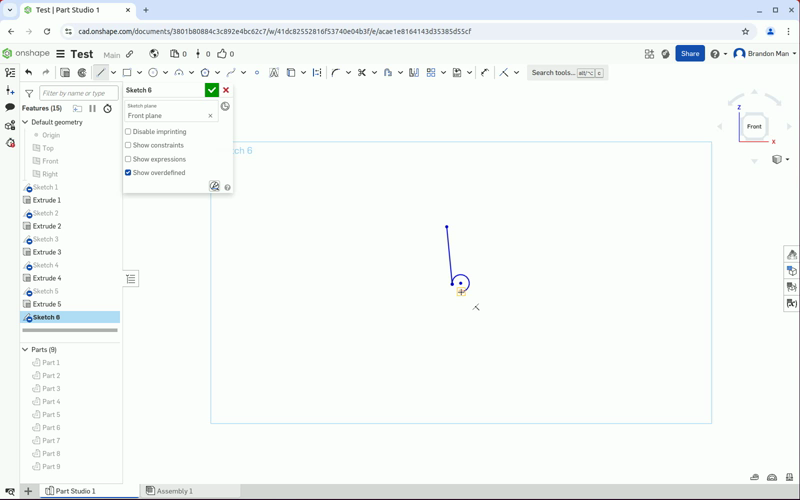
mouse_move(491, 291)
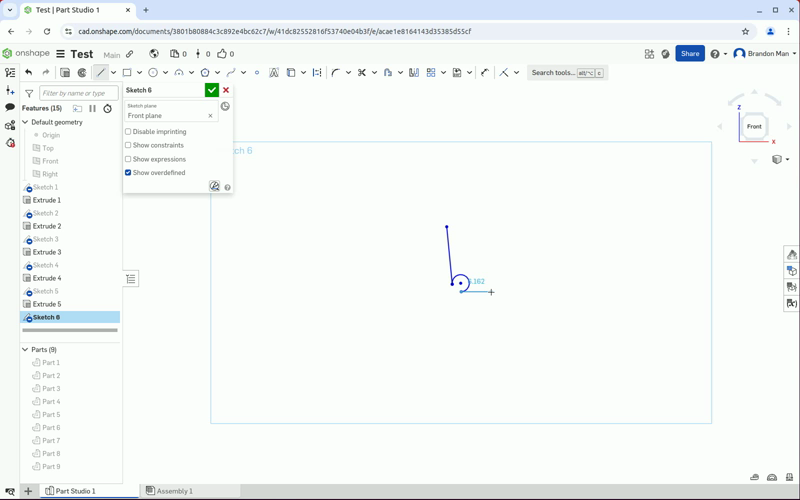
mouse_move(502, 290)
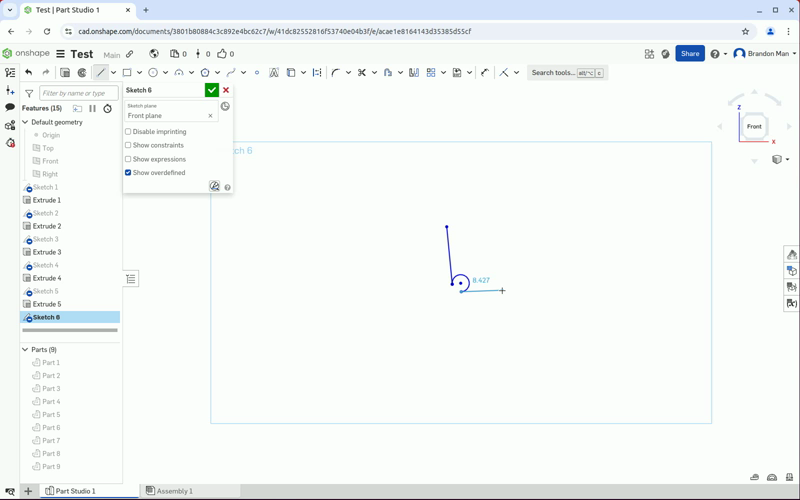
click(502, 290)
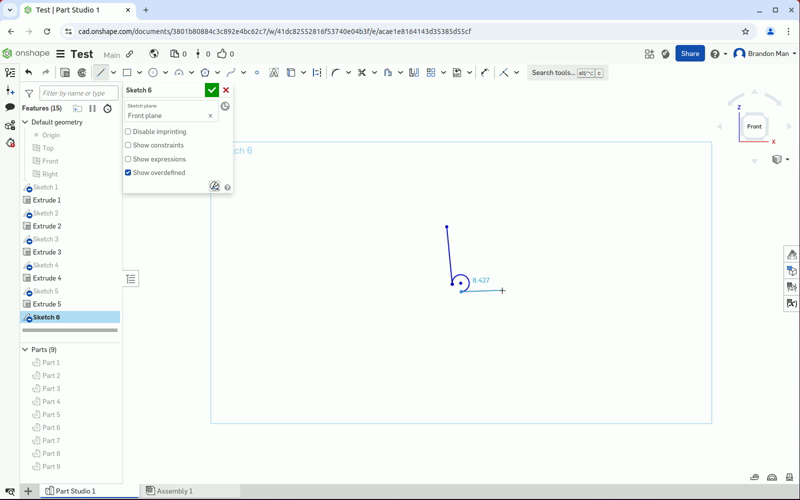
key_up(shift)
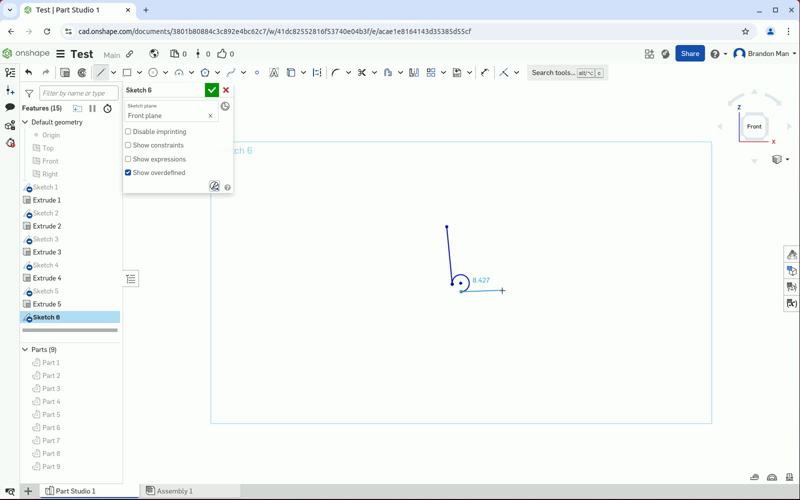
key(esc)
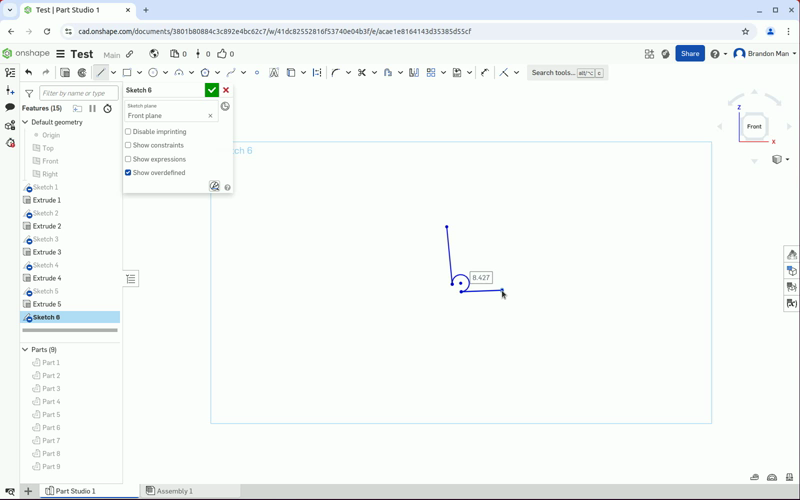
key(a)
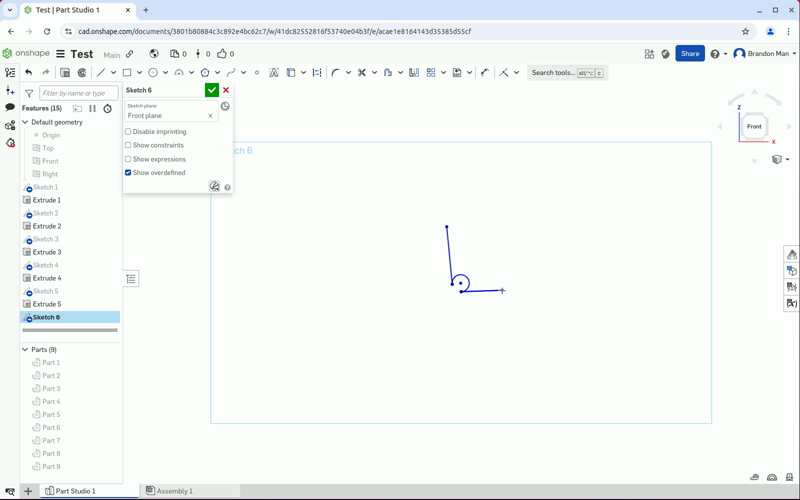
mouse_move(502, 290)
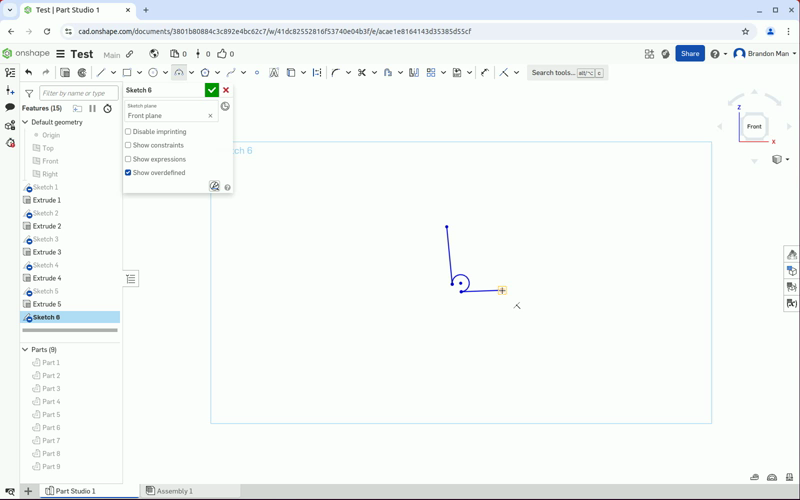
click(502, 290)
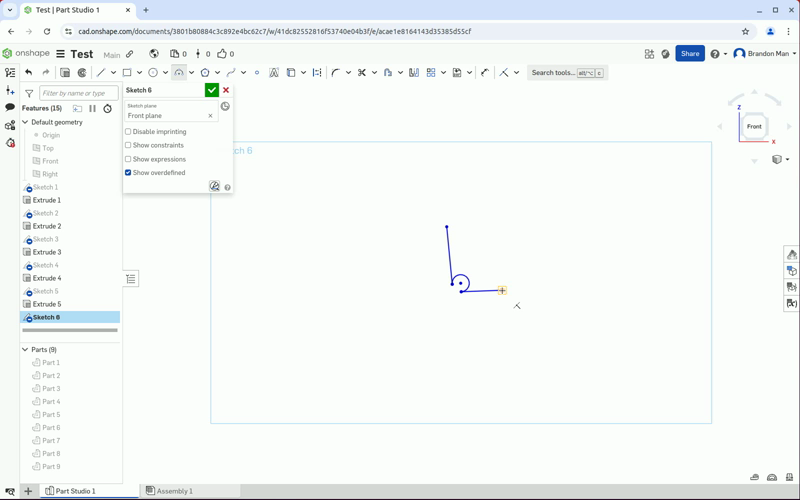
key_down(shift)
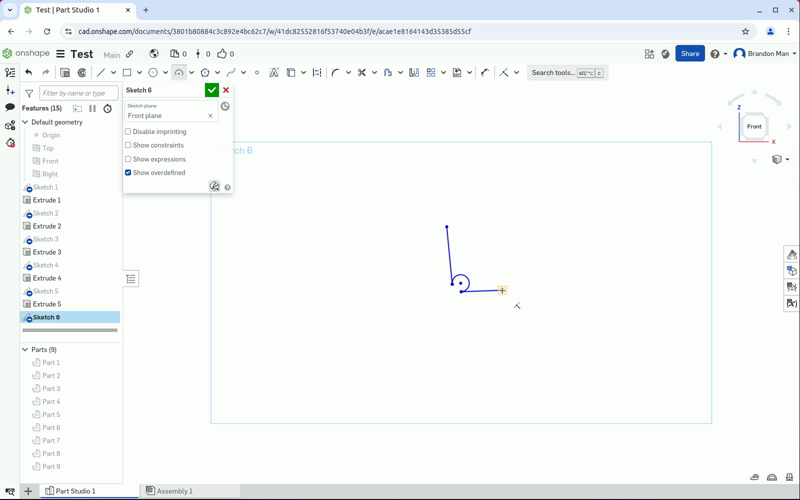
mouse_move(502, 276)
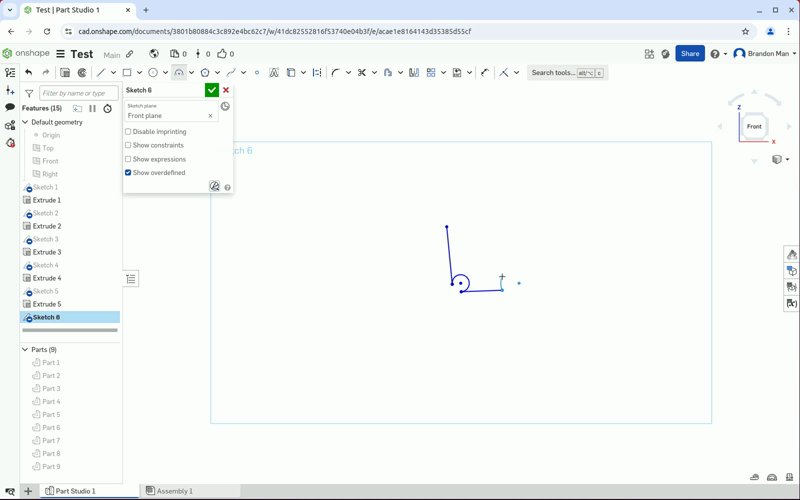
click(502, 276)
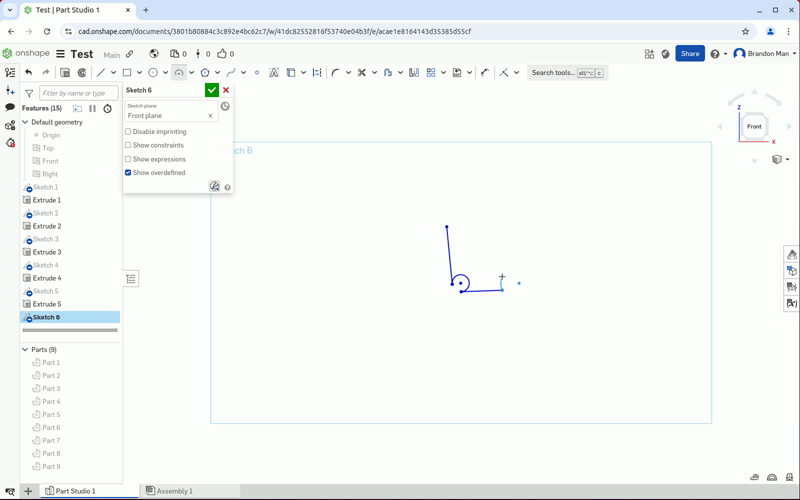
mouse_move(494, 282)
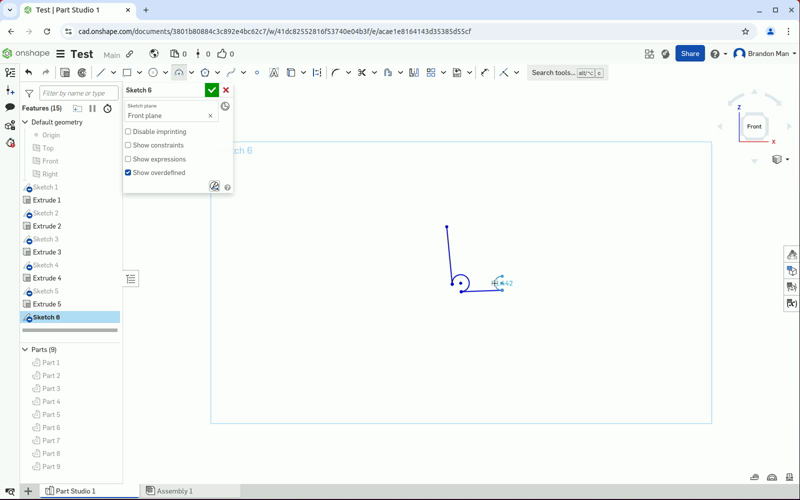
click(494, 282)
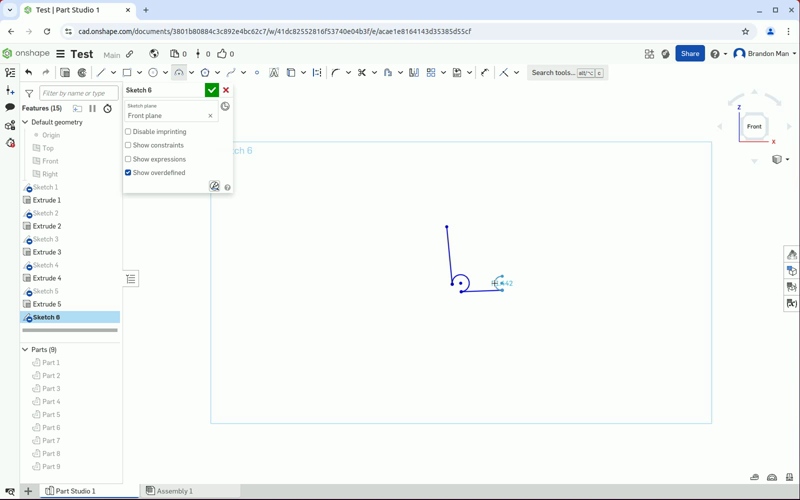
key_up(shift)
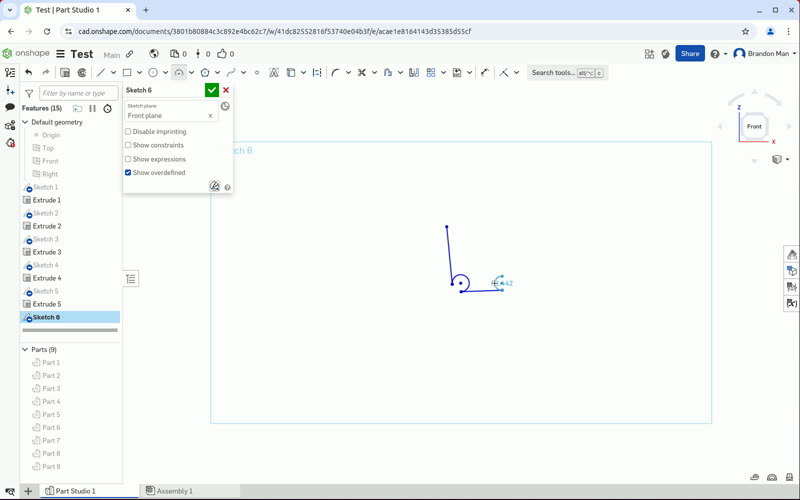
key(esc)
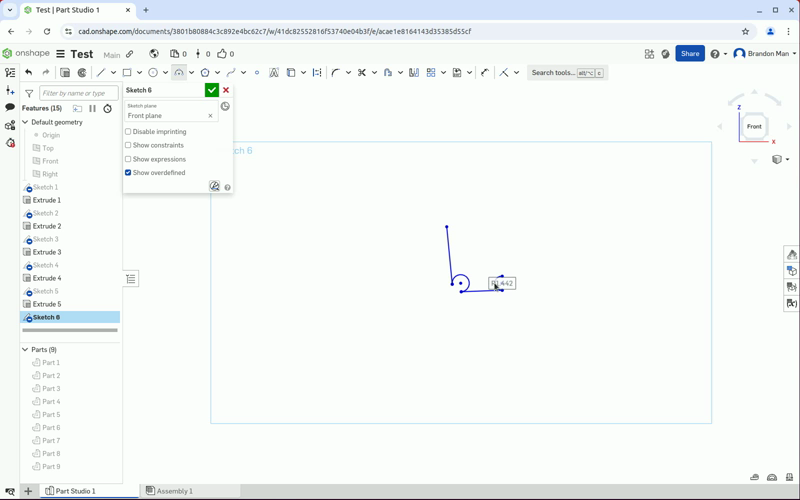
key(l)
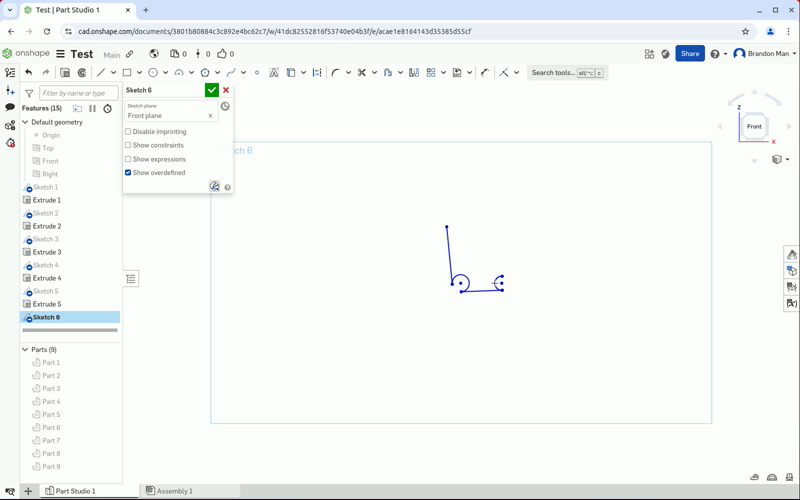
mouse_move(502, 276)
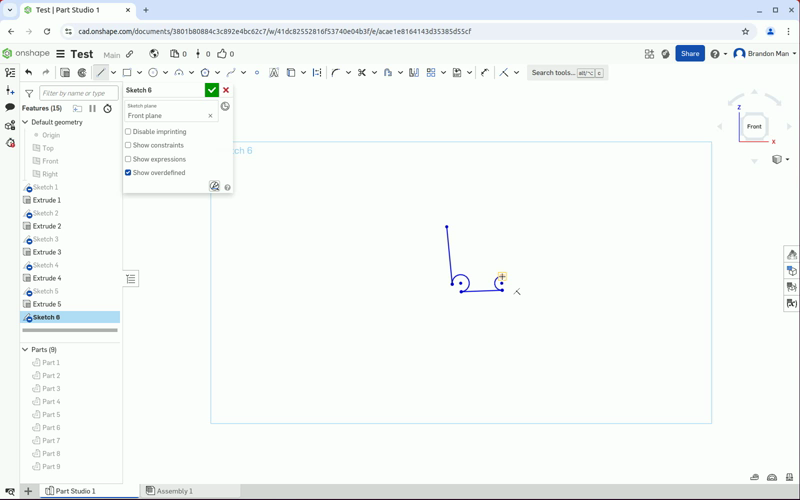
click(502, 276)
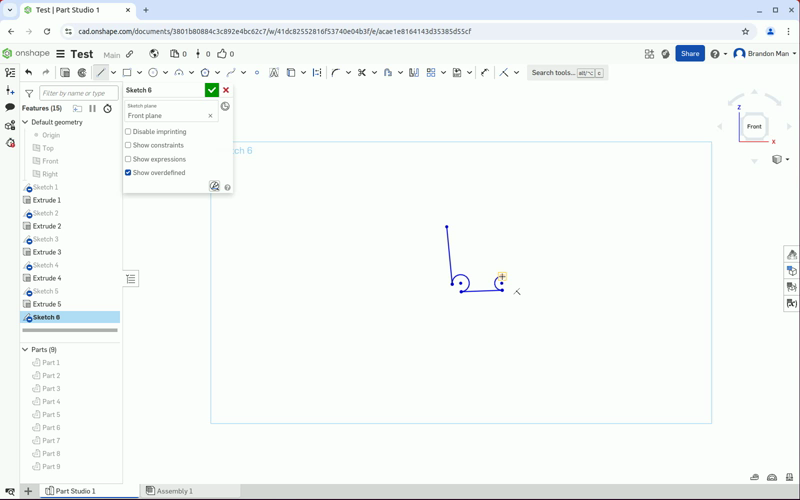
key_down(shift)
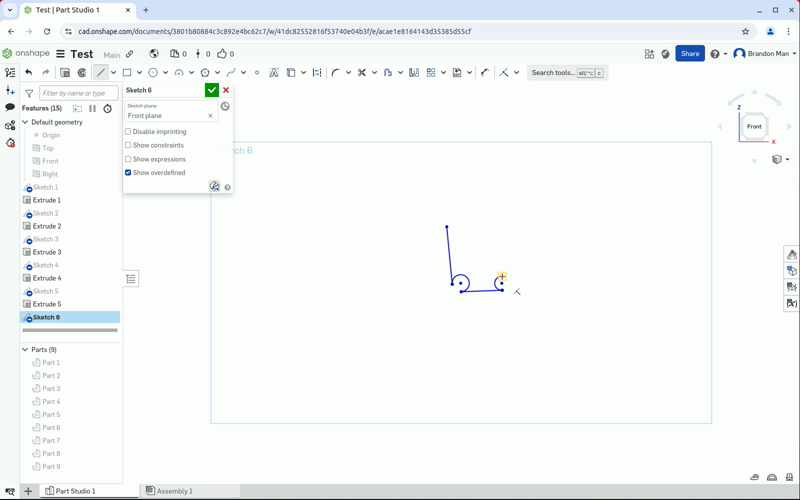
mouse_move(532, 276)
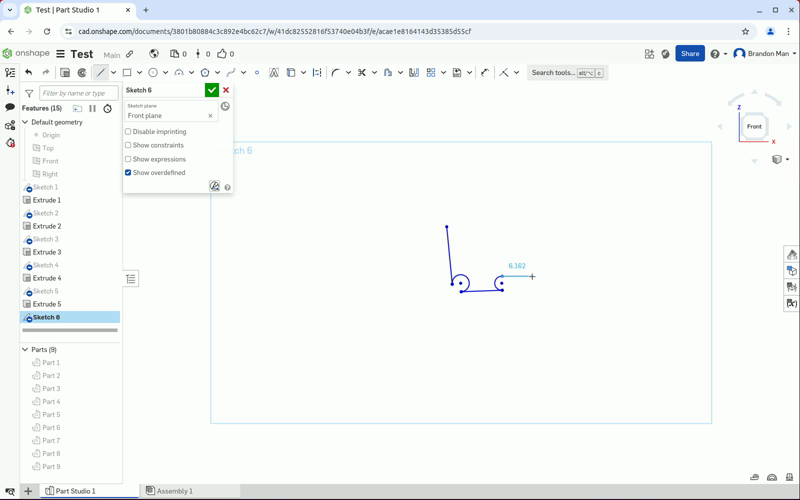
mouse_move(478, 275)
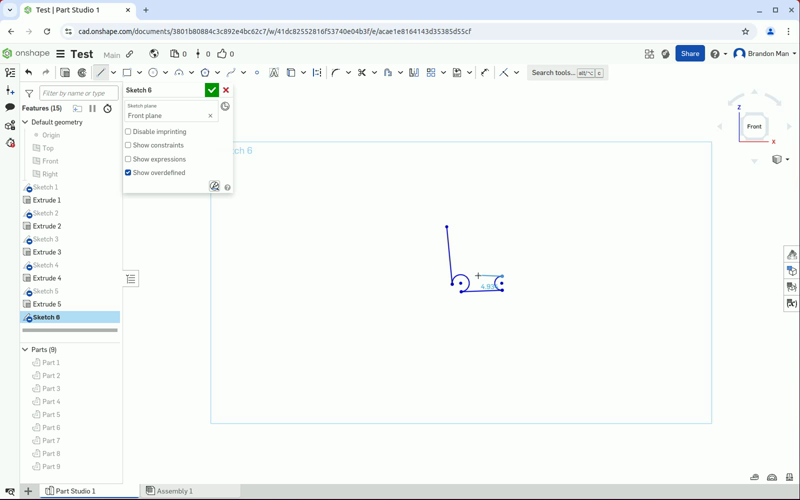
click(478, 275)
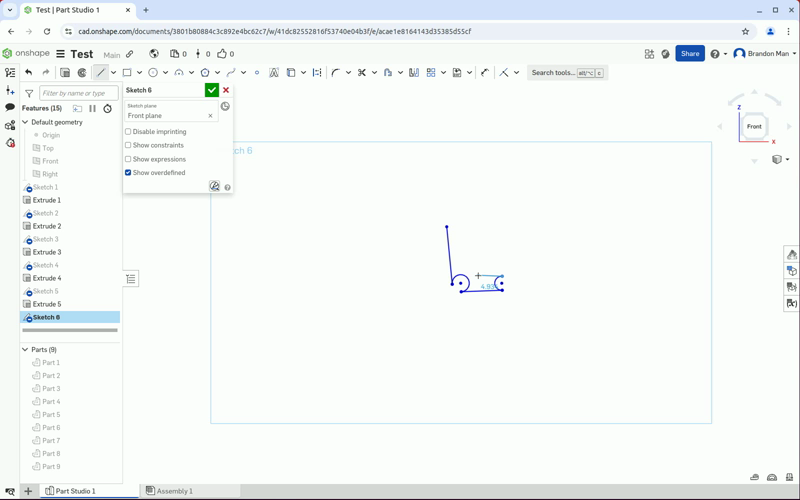
key_up(shift)
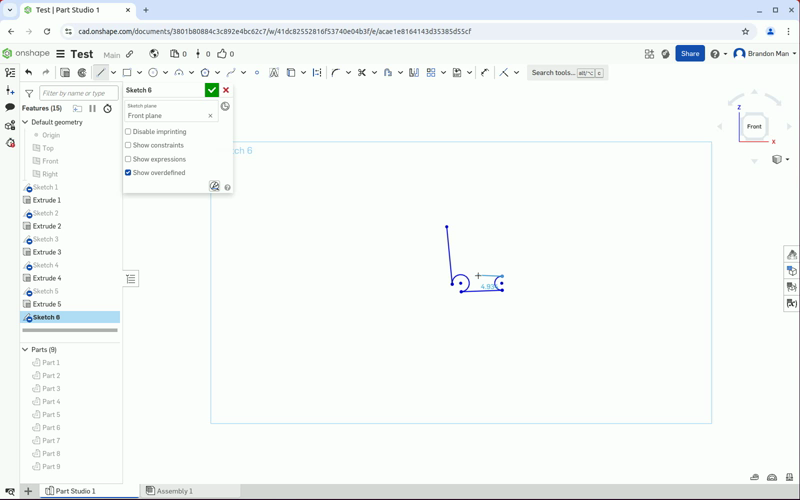
key(esc)
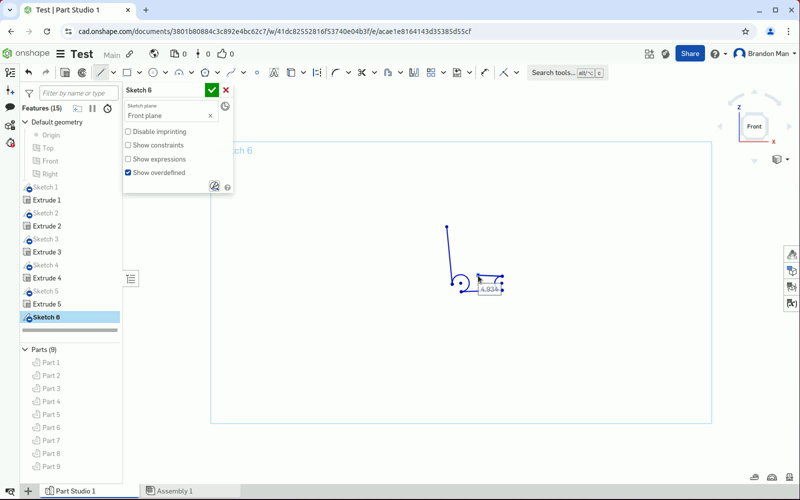
key(a)
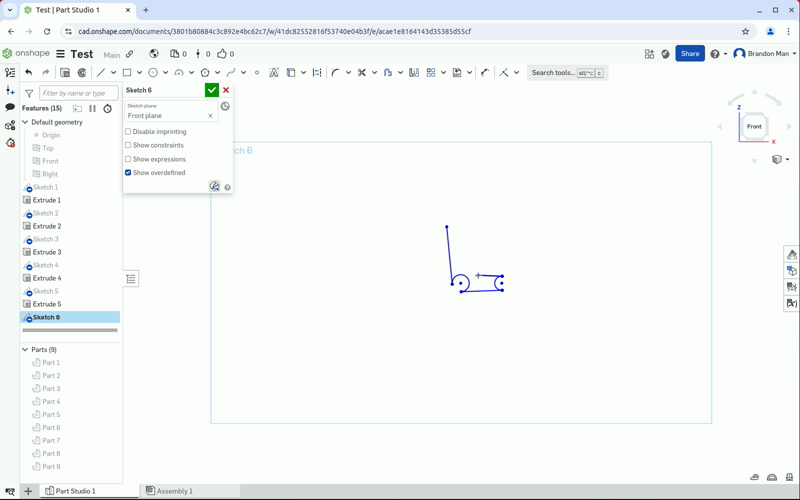
mouse_move(478, 275)
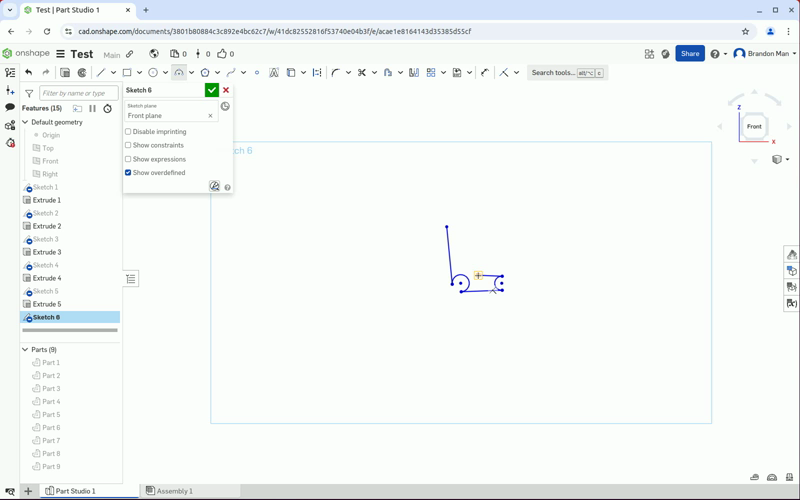
click(478, 275)
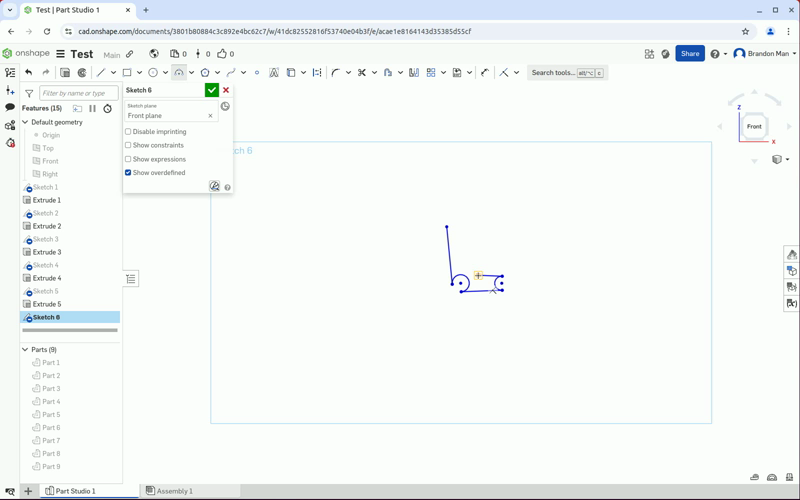
key_down(shift)
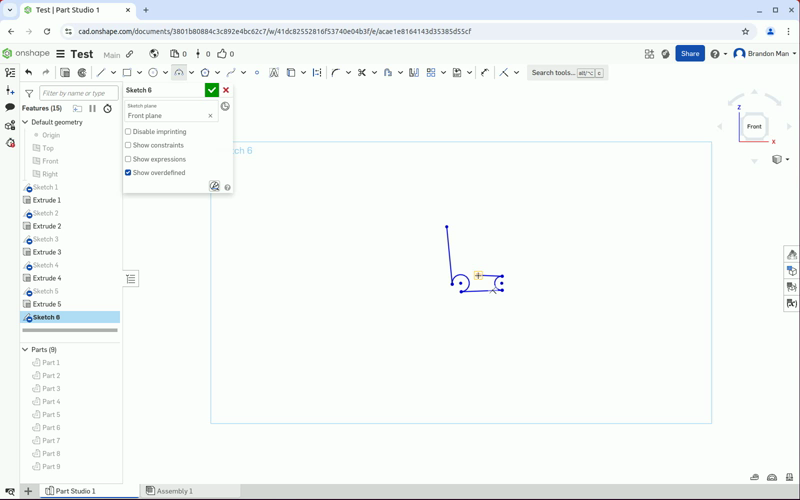
mouse_move(471, 267)
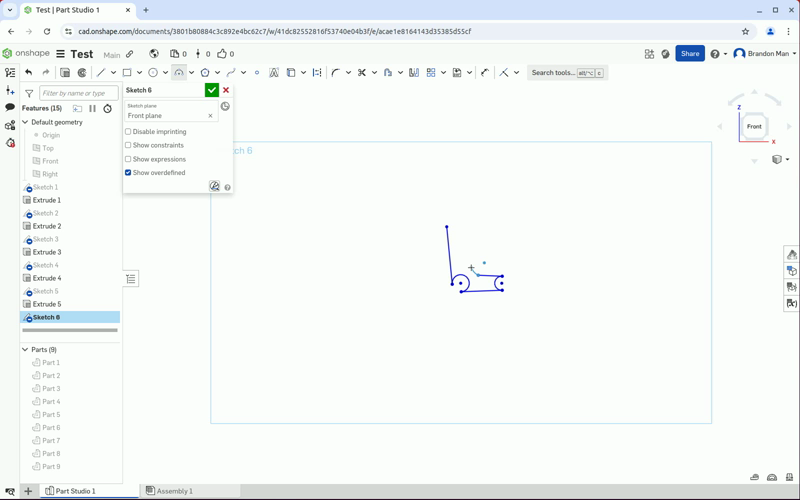
click(471, 267)
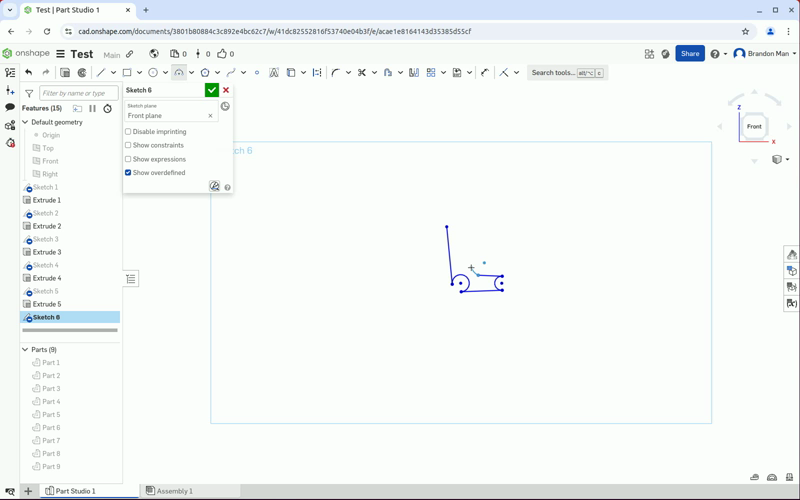
mouse_move(472, 272)
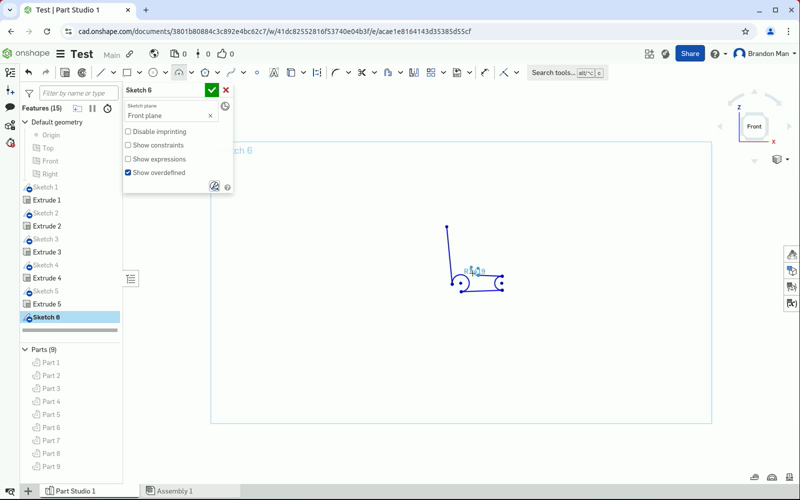
click(472, 272)
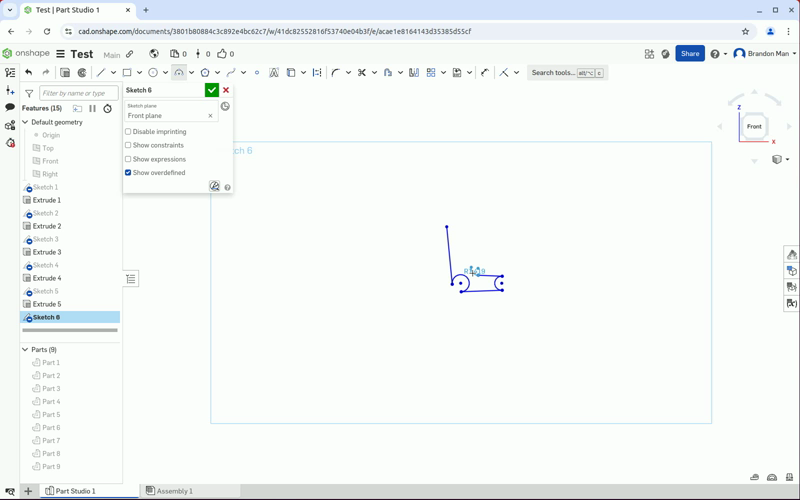
key_up(shift)
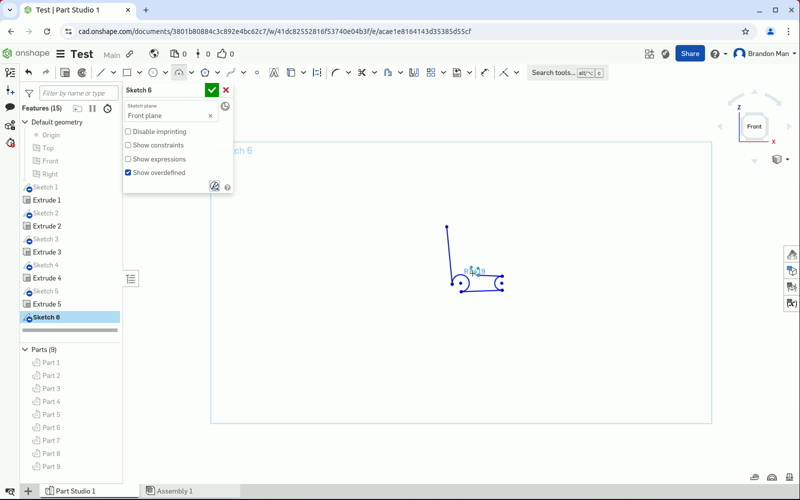
key(esc)
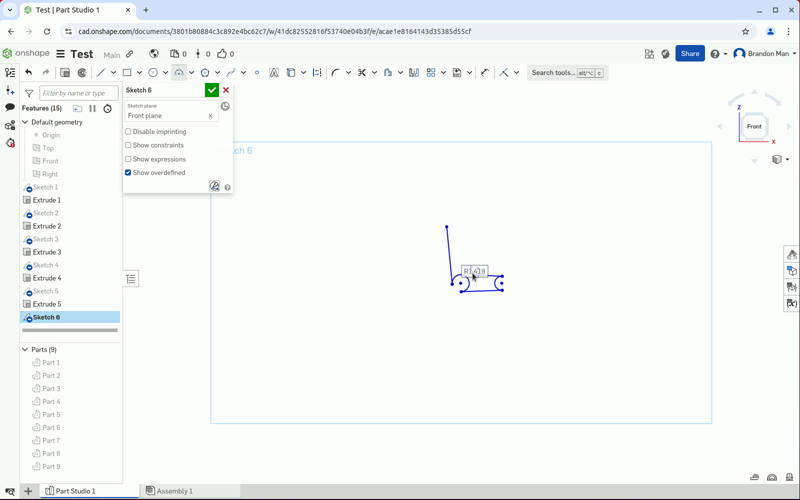
key(l)
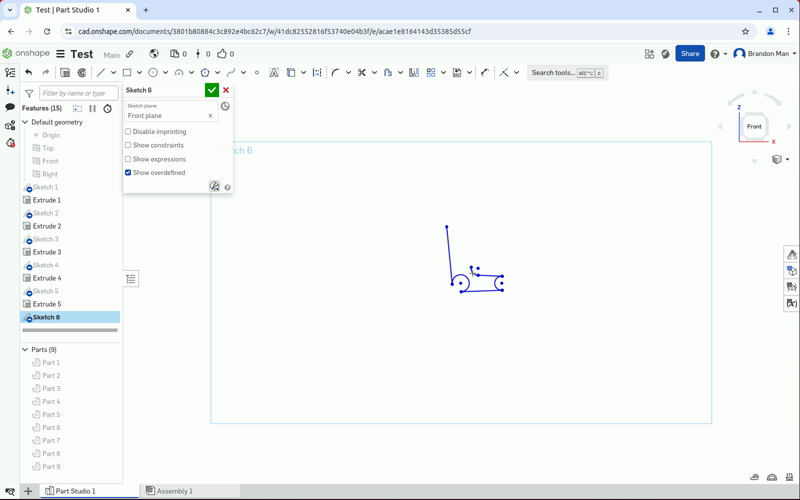
mouse_move(471, 267)
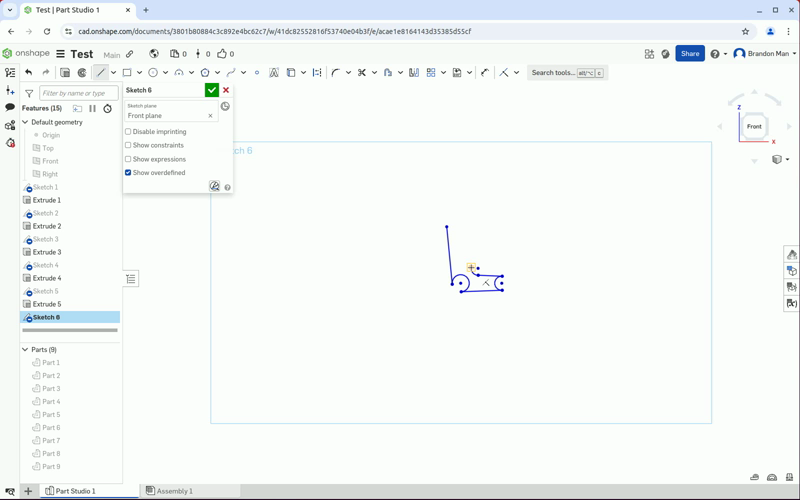
click(471, 267)
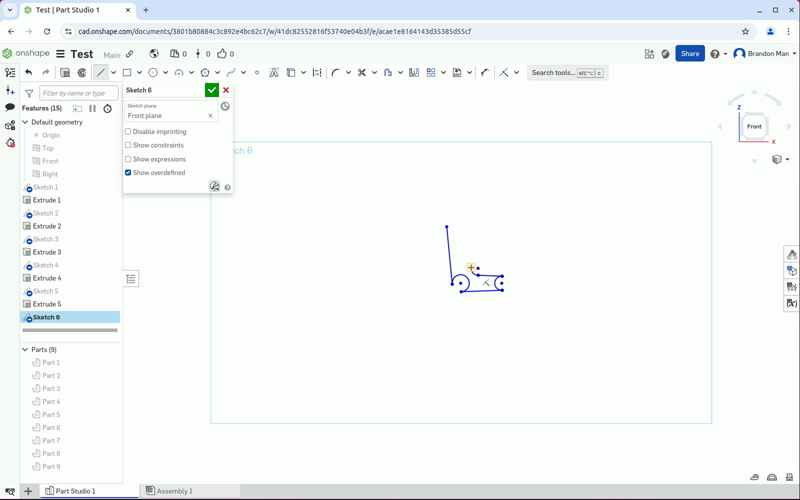
key_down(shift)
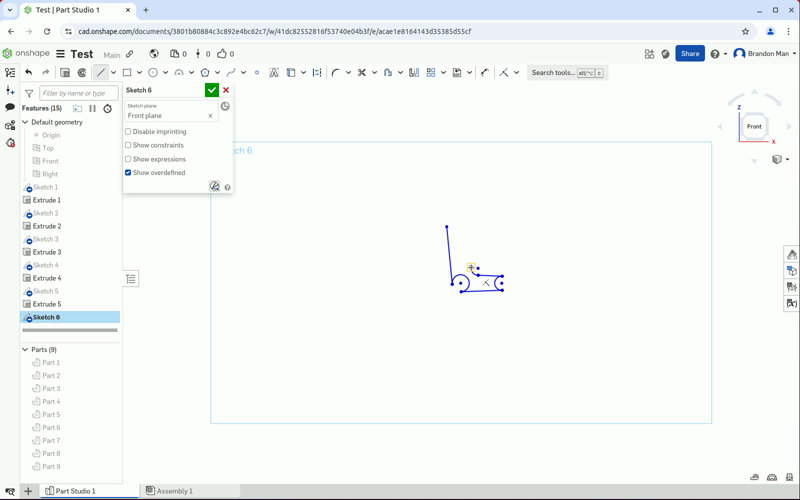
mouse_move(501, 267)
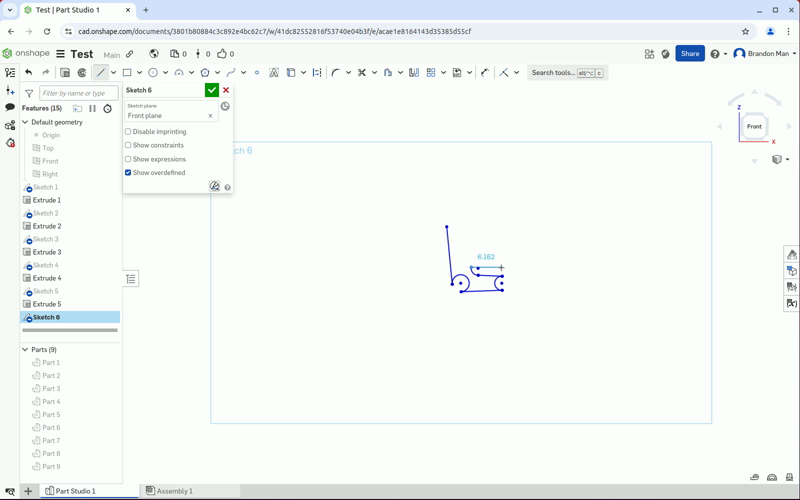
mouse_move(475, 226)
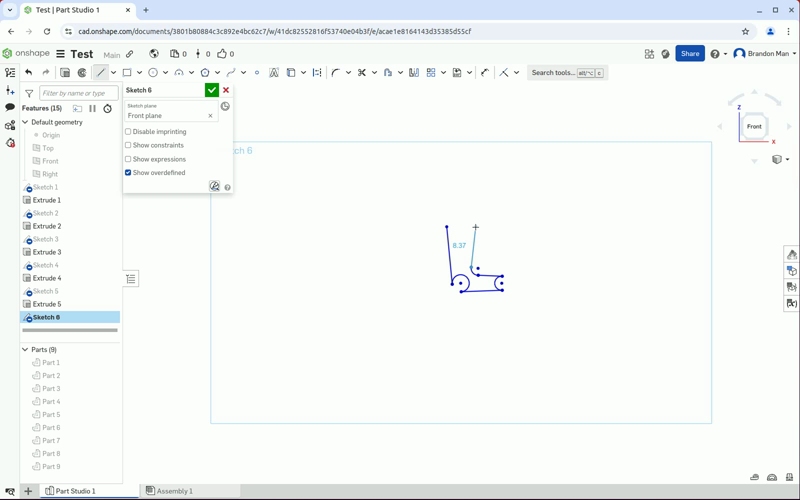
click(475, 226)
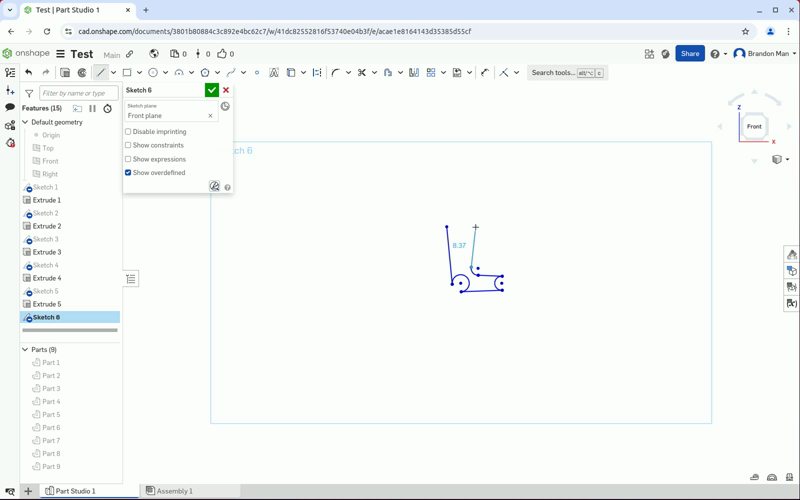
key_up(shift)
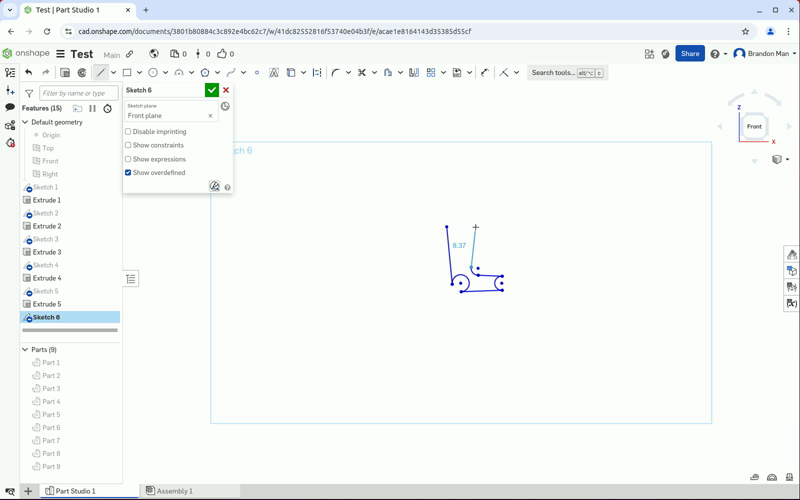
key(esc)
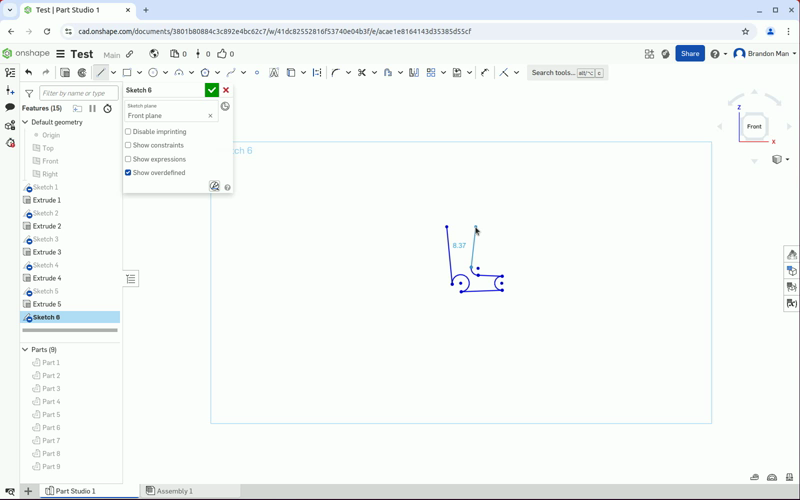
key(a)
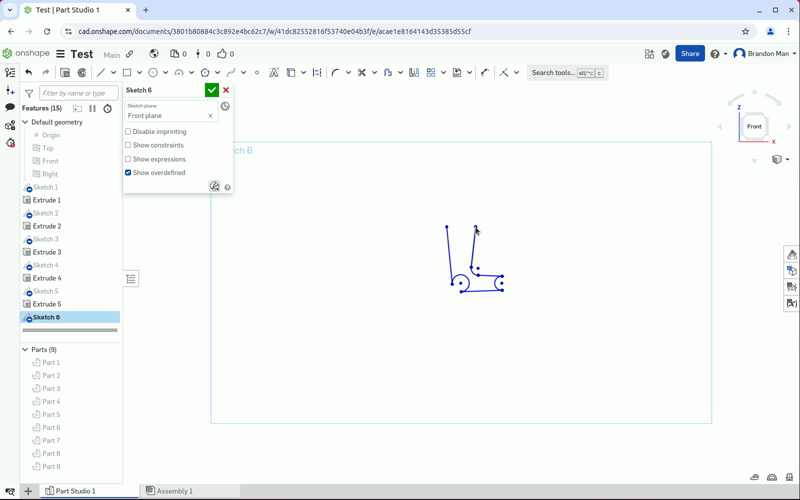
mouse_move(475, 226)
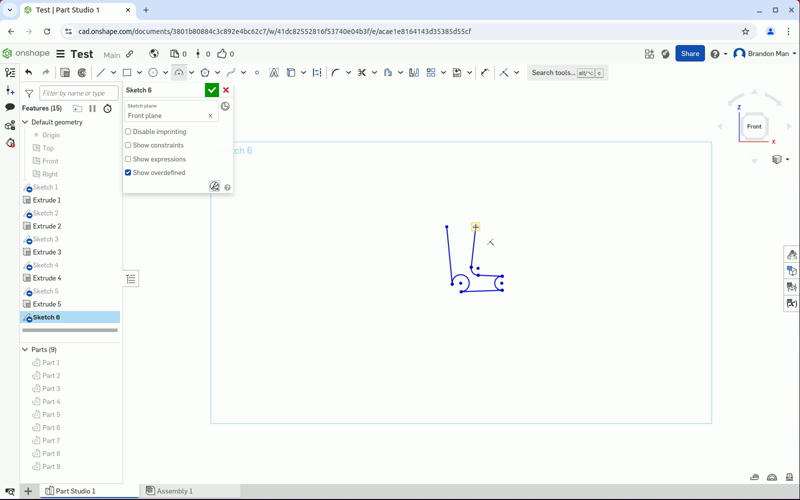
click(475, 226)
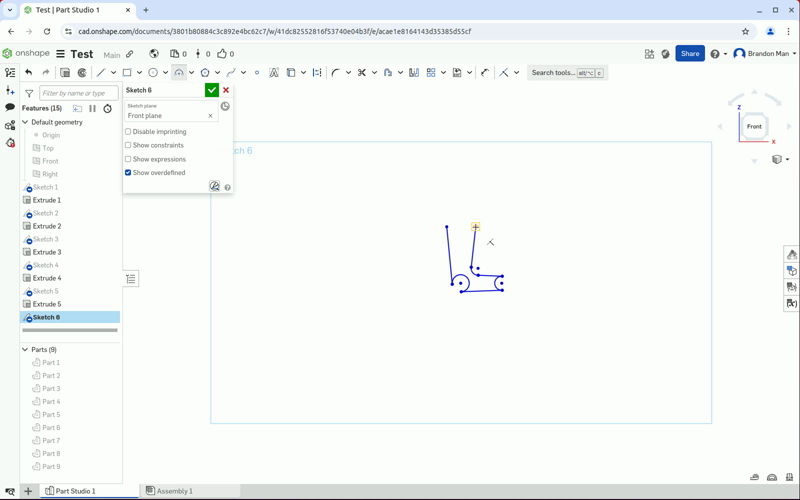
mouse_move(446, 226)
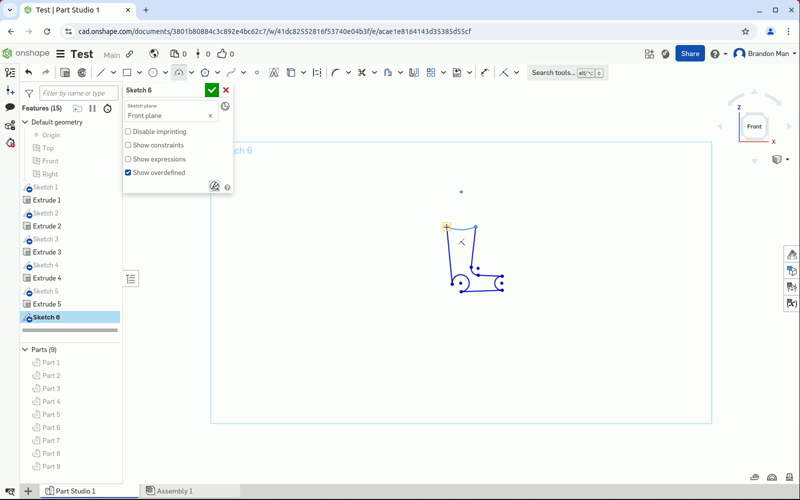
click(446, 226)
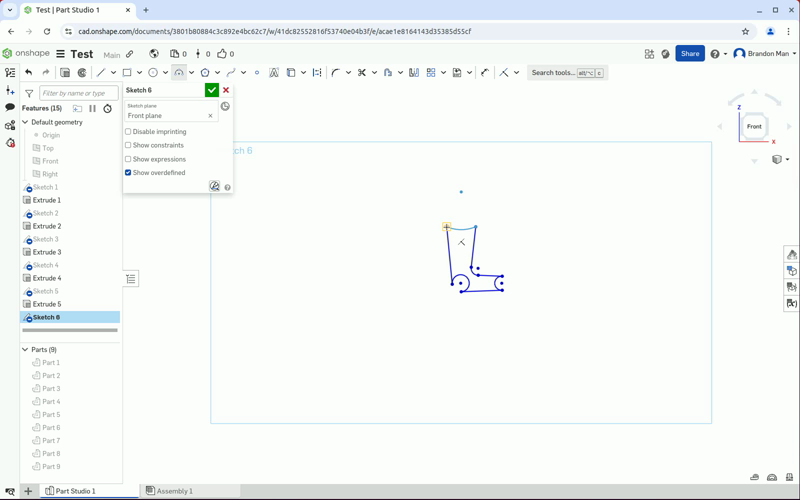
key_down(shift)
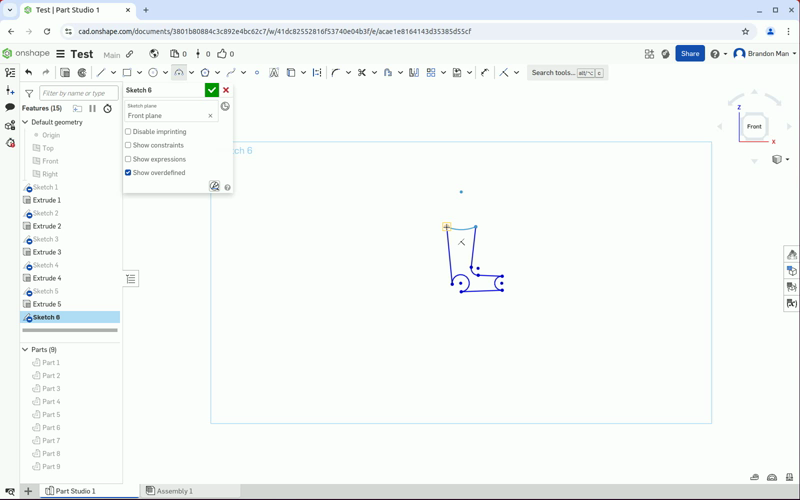
mouse_move(461, 239)
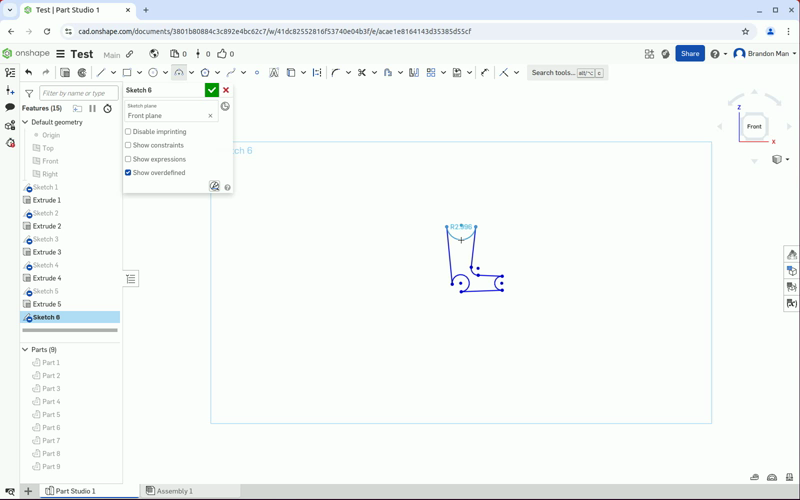
click(461, 239)
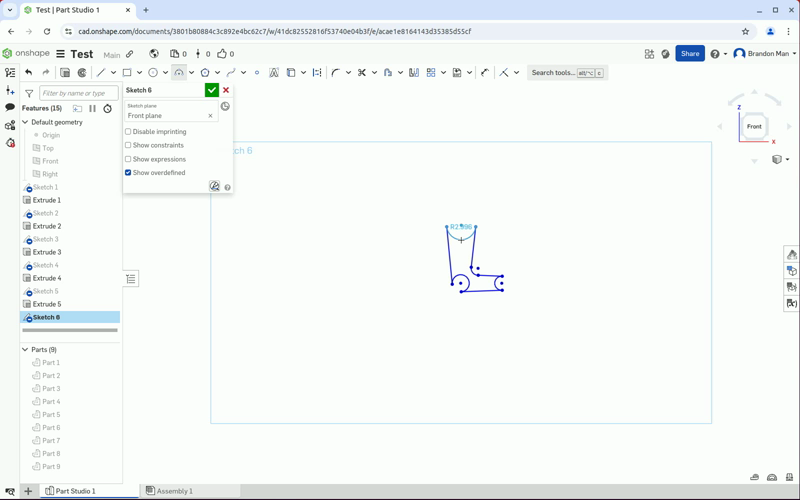
key_up(shift)
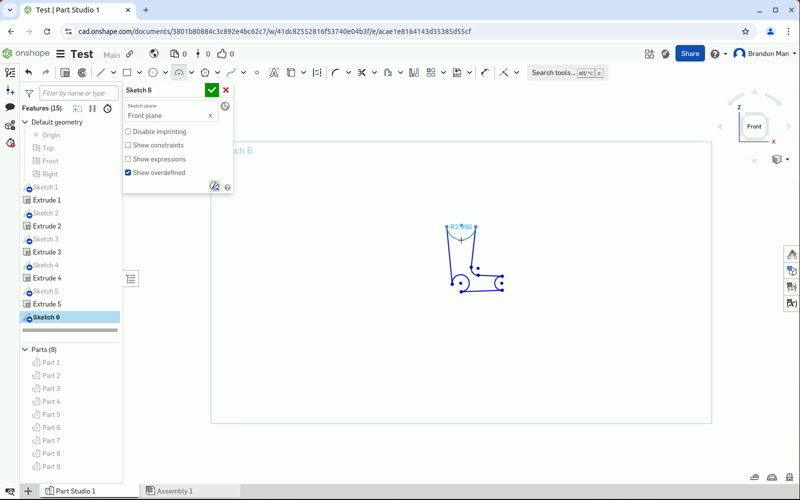
key(esc)
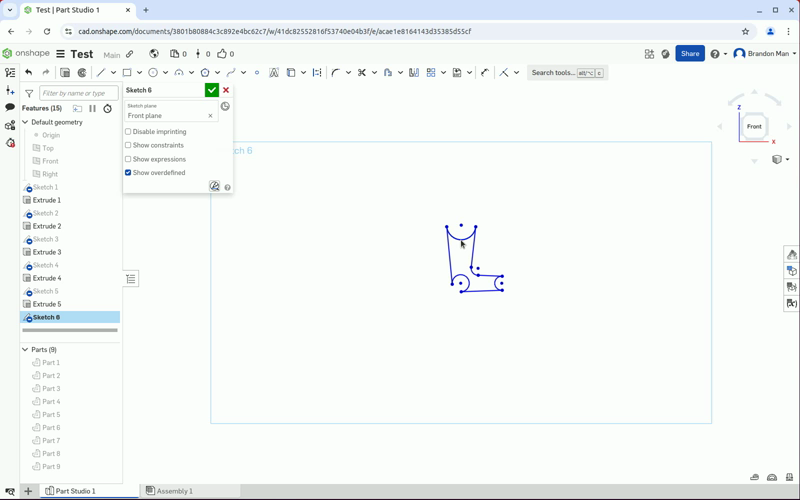
mouse_move(474, 289)
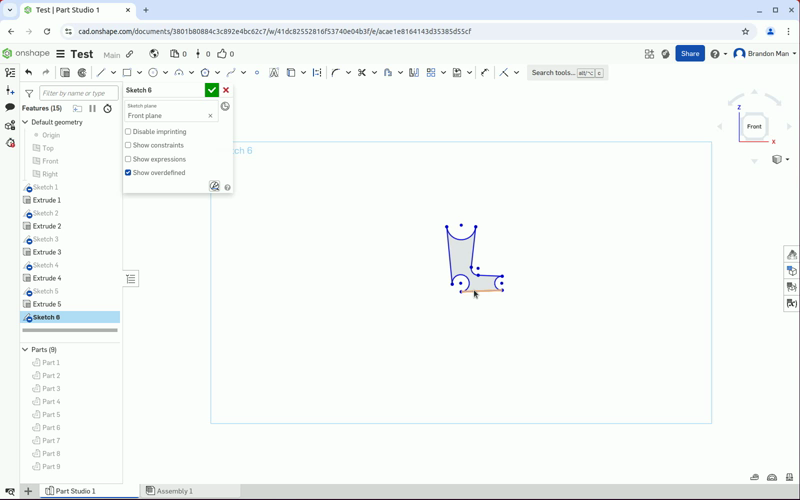
scroll(6)
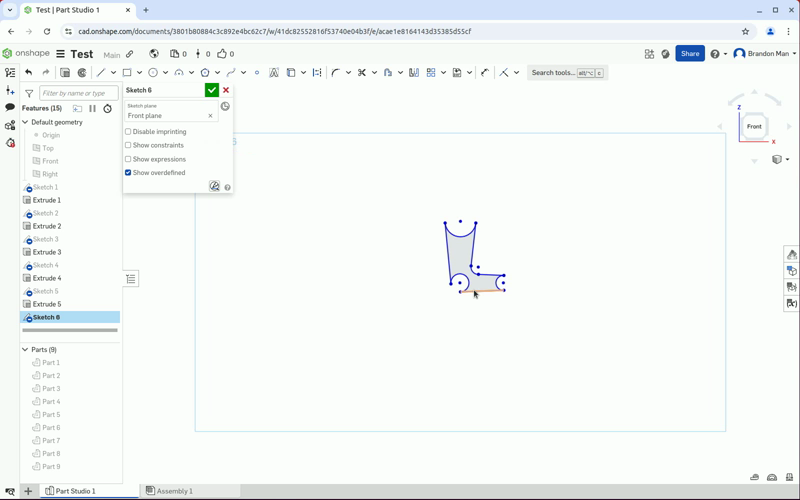
scroll(6)
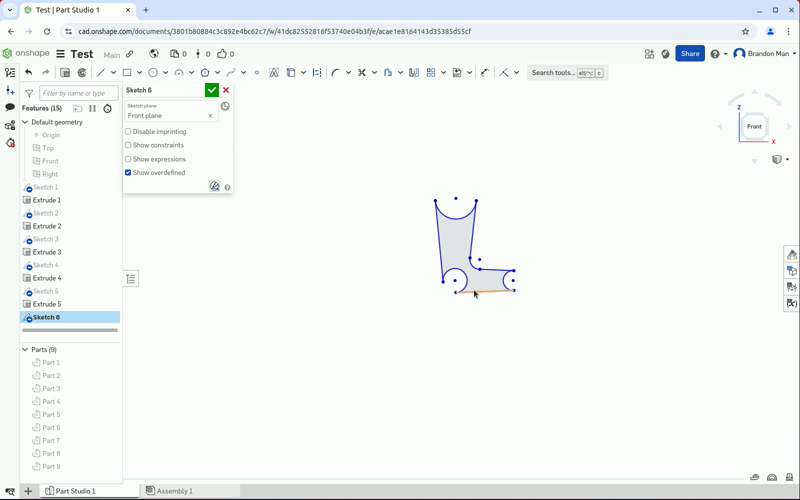
scroll(6)
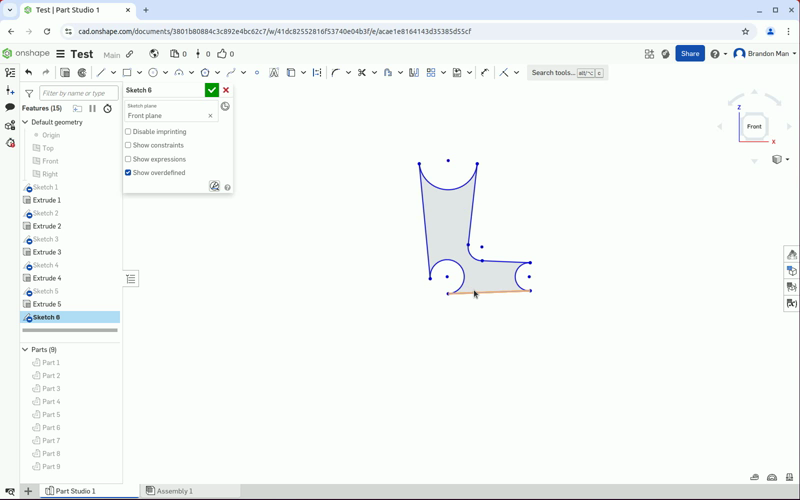
scroll(6)
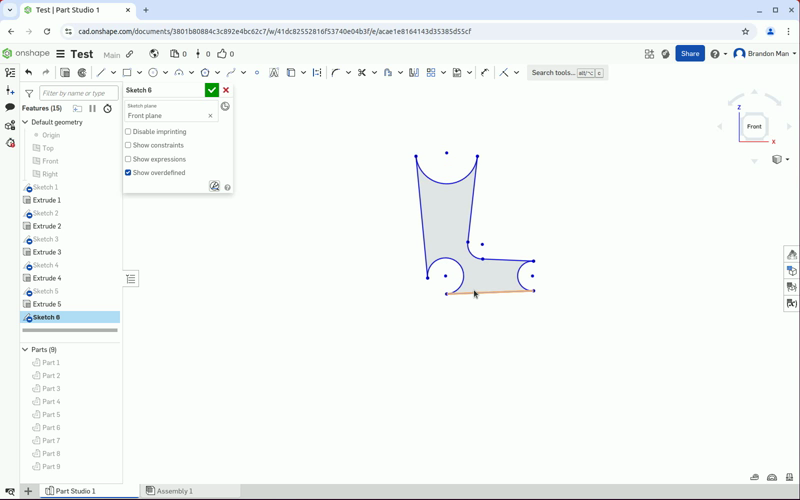
scroll(6)
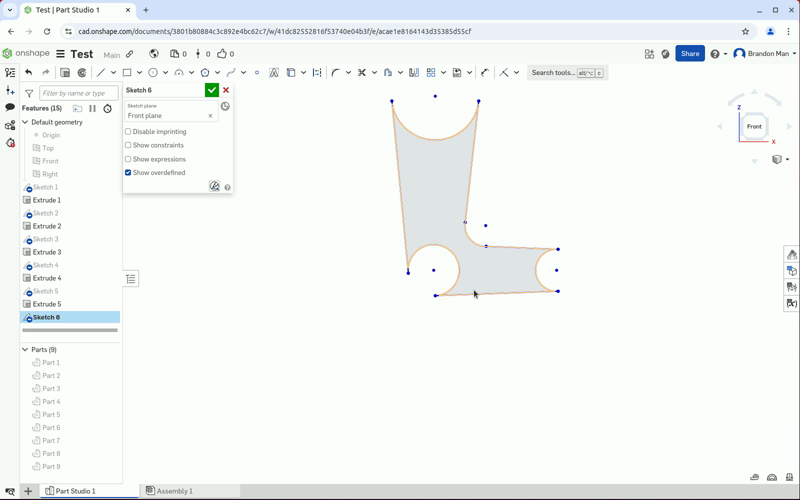
scroll(6)
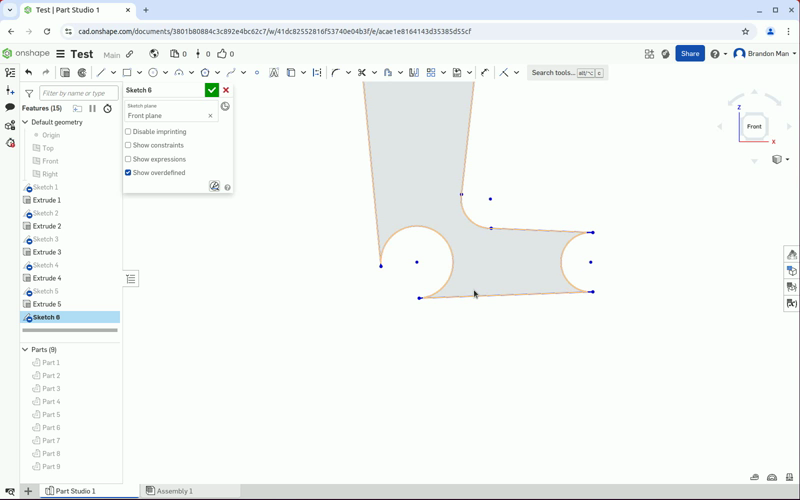
scroll(6)
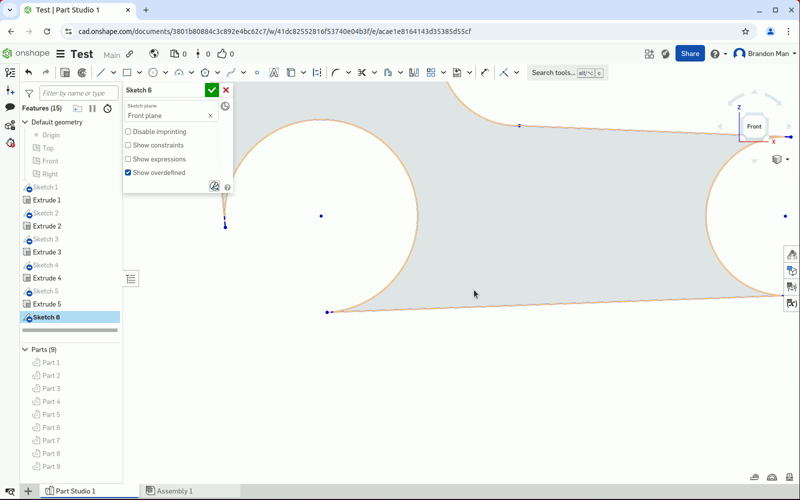
click(474, 289)
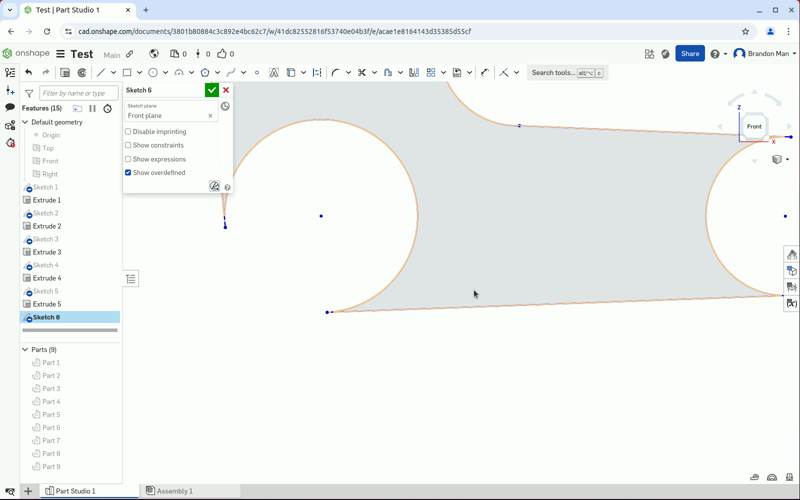
scroll(-6)
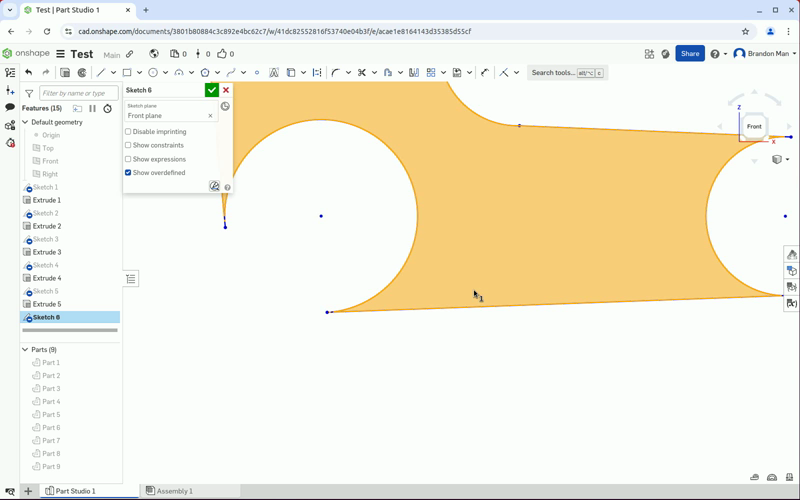
scroll(-6)
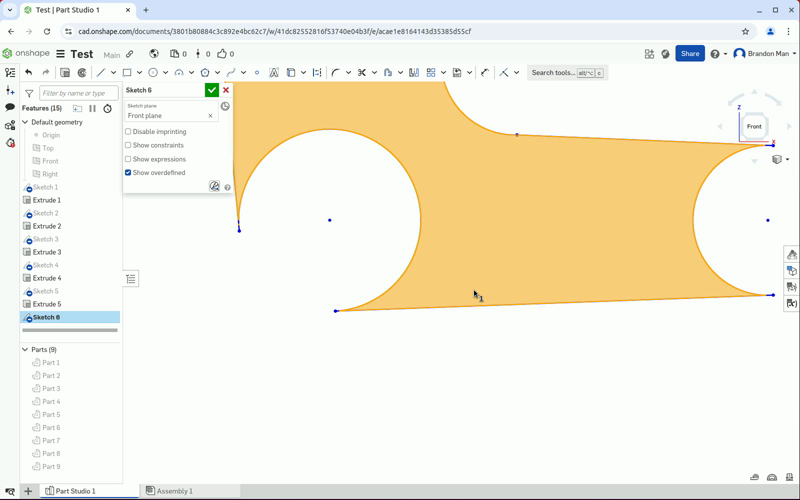
scroll(-6)
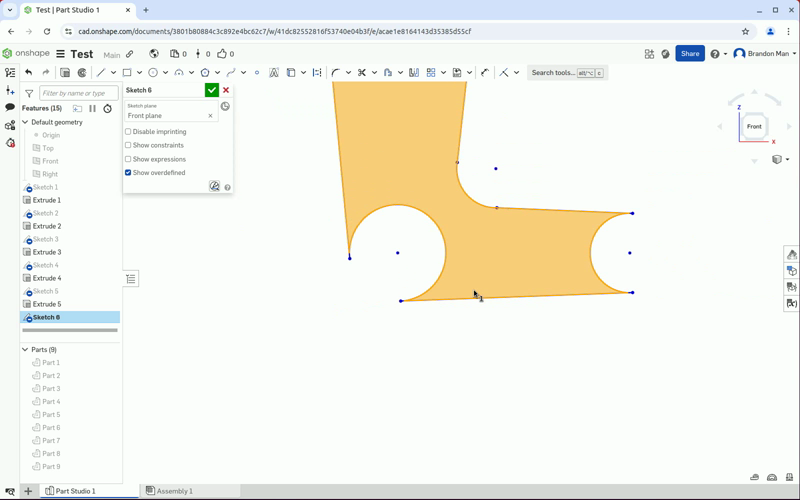
scroll(-6)
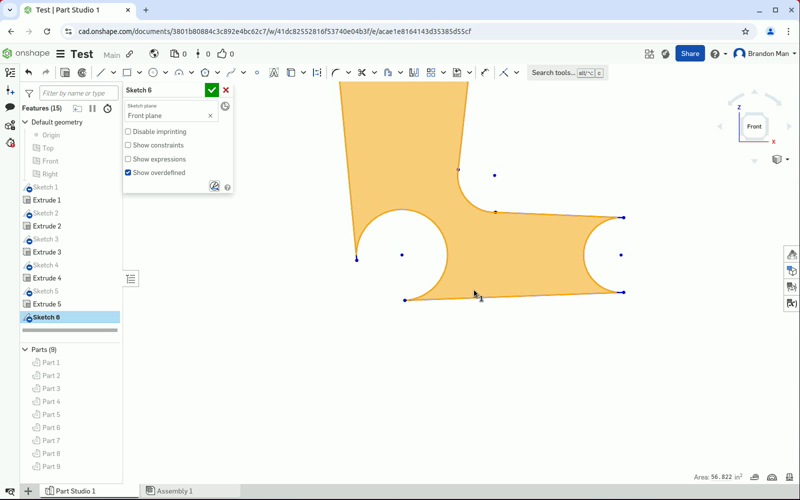
scroll(-6)
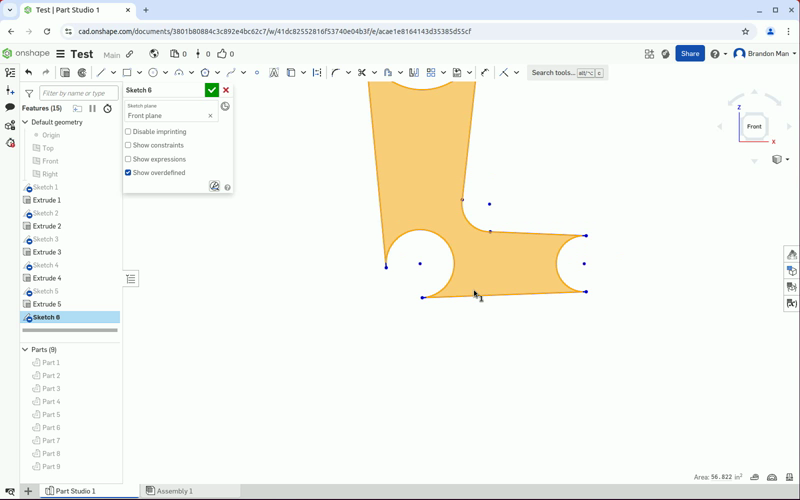
scroll(-6)
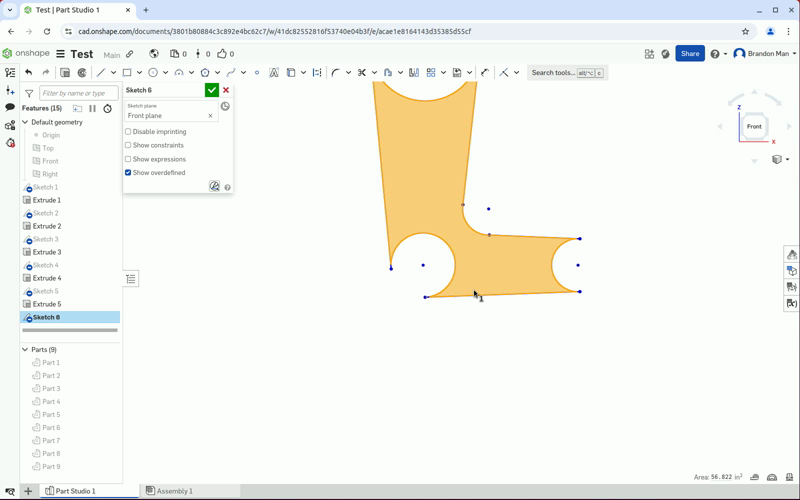
scroll(-6)
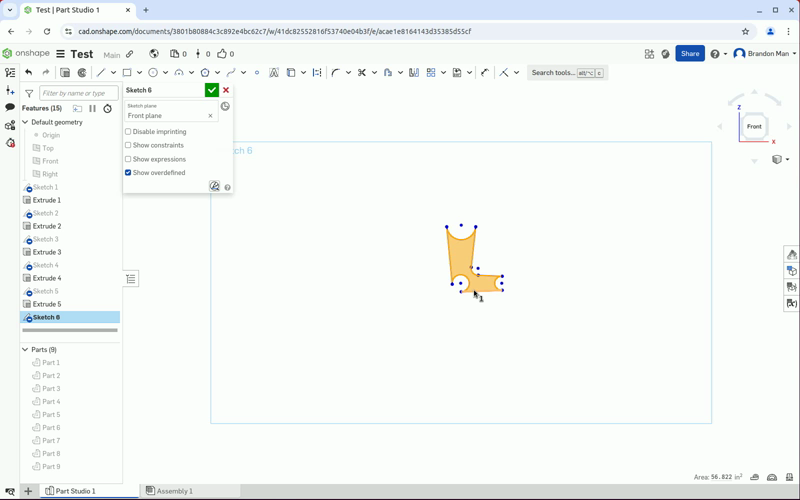
mouse_move(73, 352)
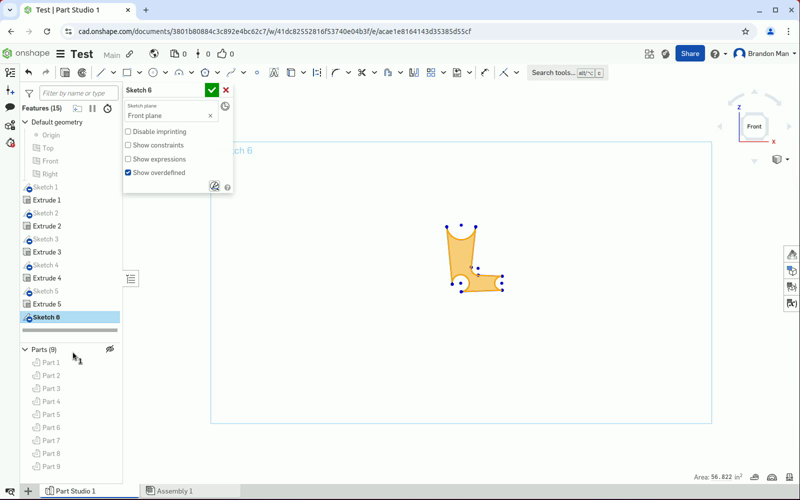
key(shift+y)
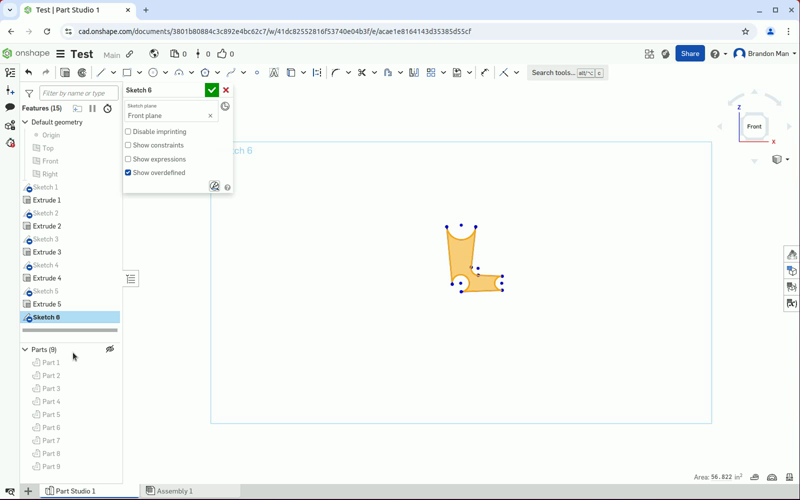
key(shift+e)
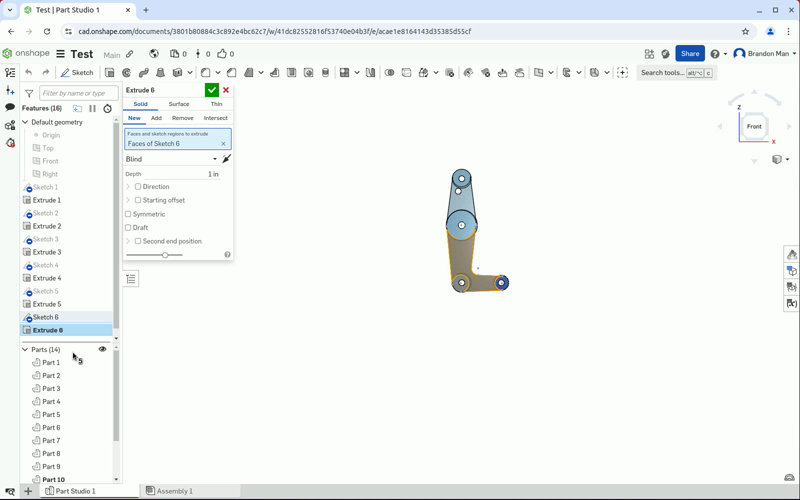
mouse_move(143, 106)
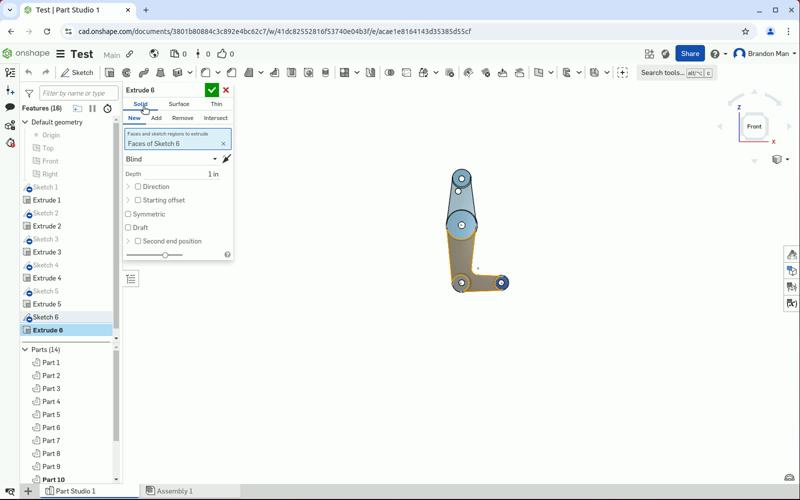
click(143, 106)
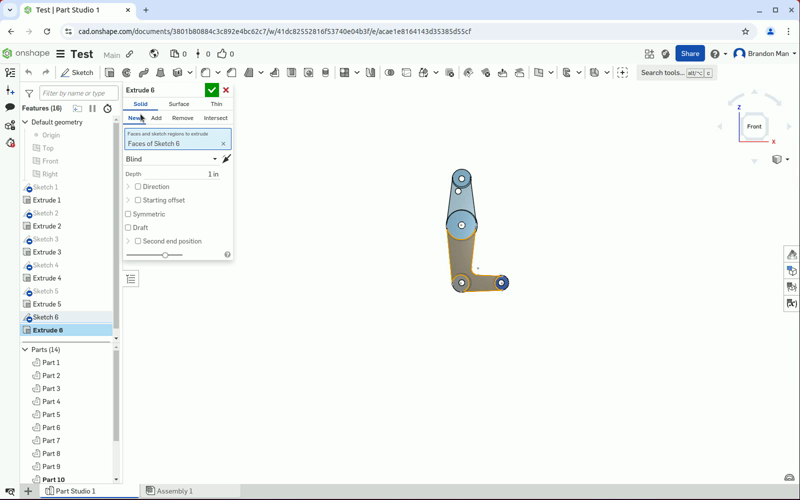
mouse_move(137, 120)
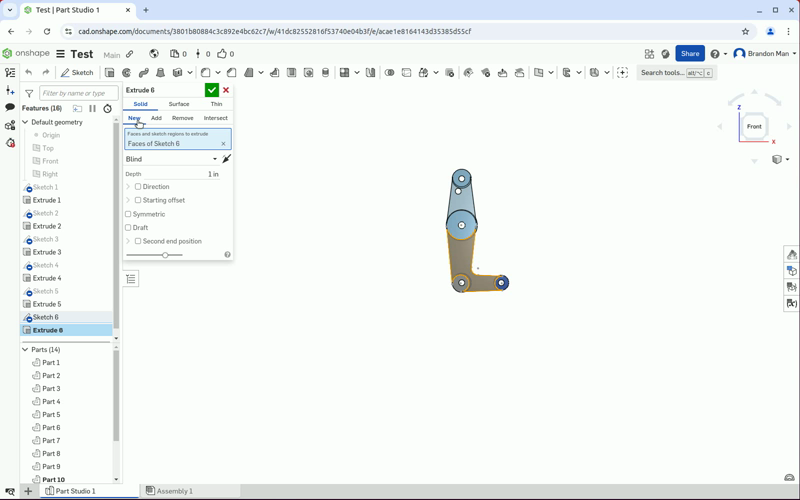
click(137, 120)
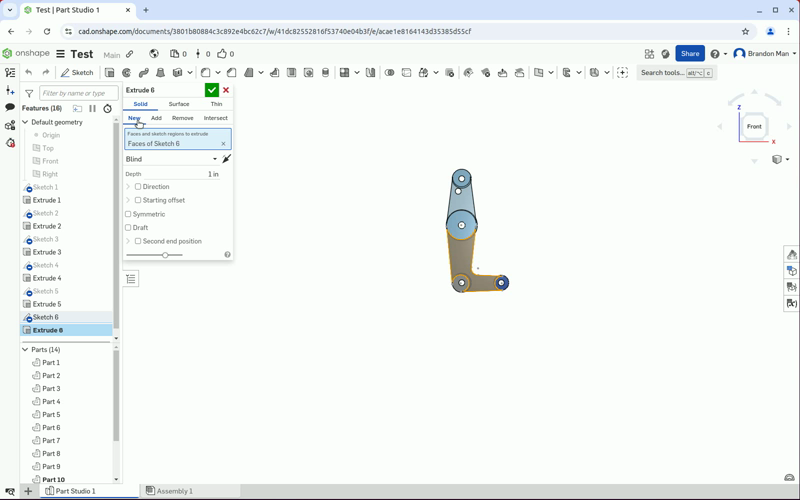
key(tab, 4)
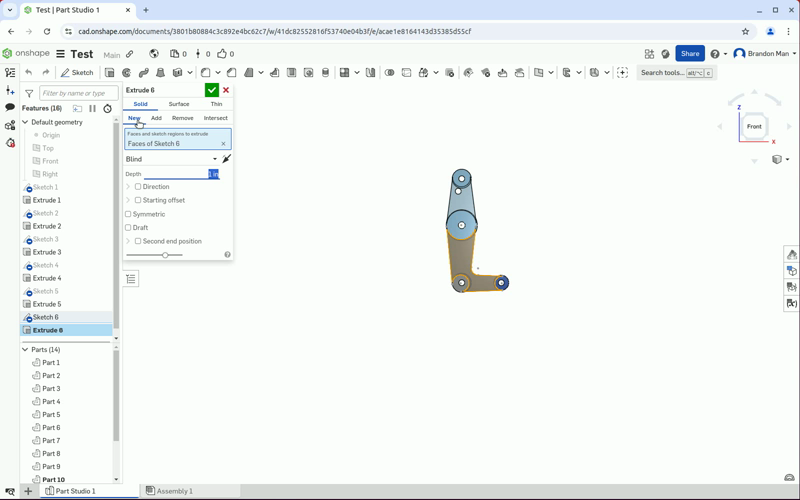
text(0.481)
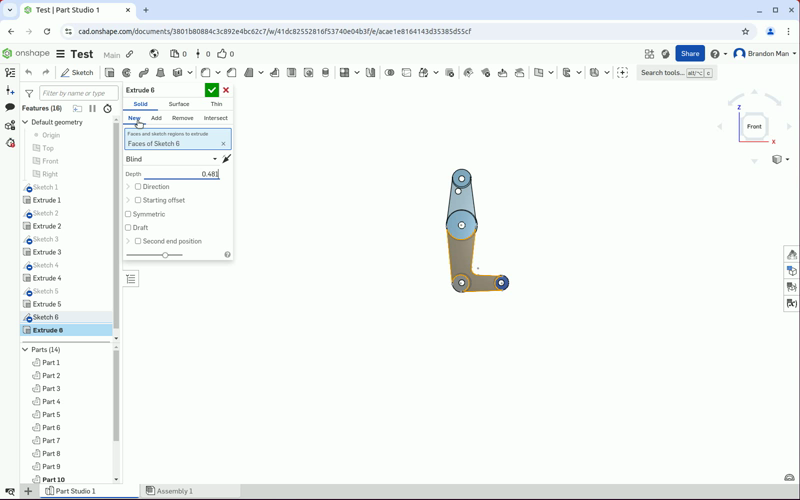
key(enter)
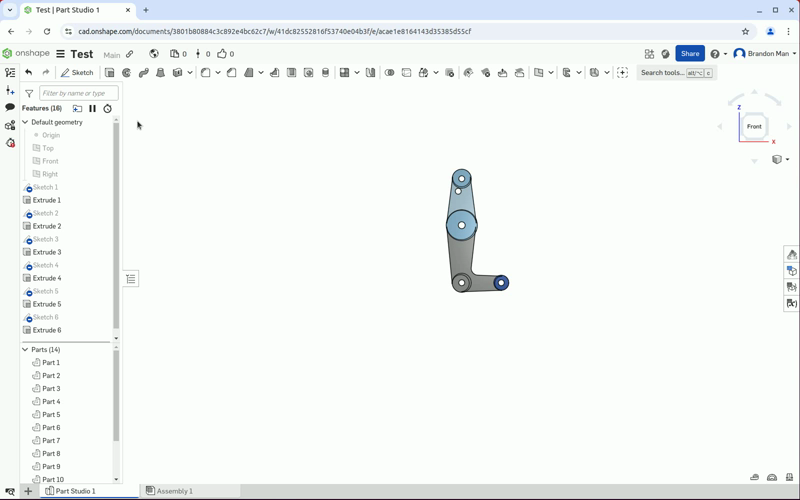
key(shift+h)
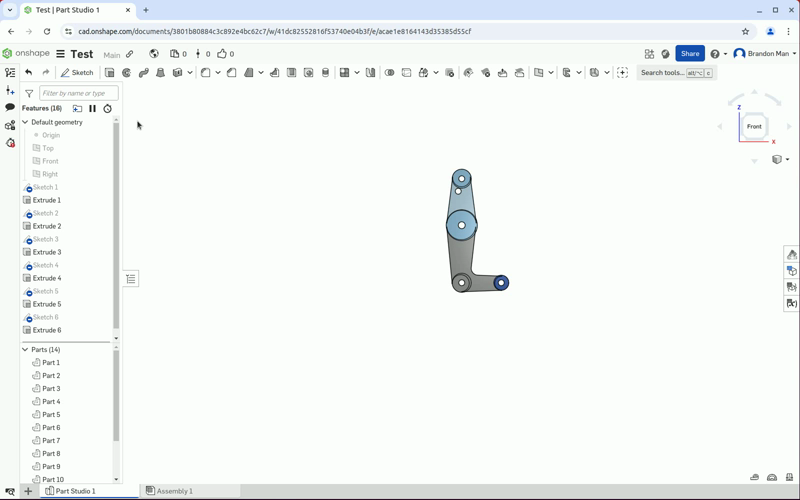
key(shift+h)
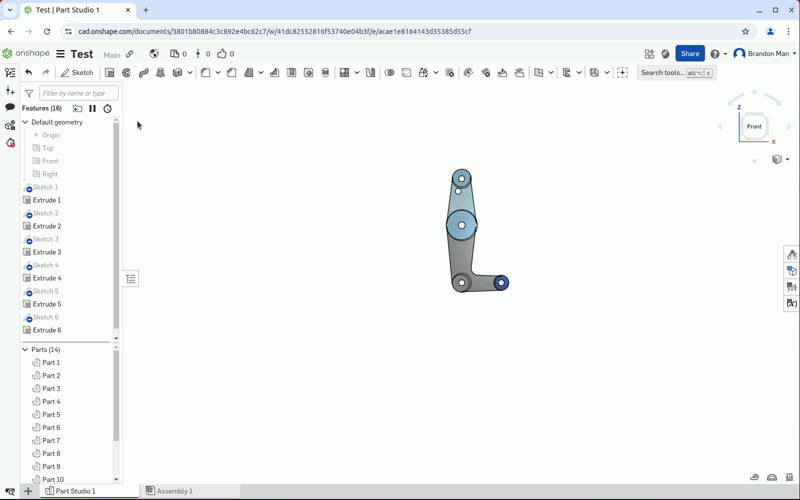
key(shift+7)
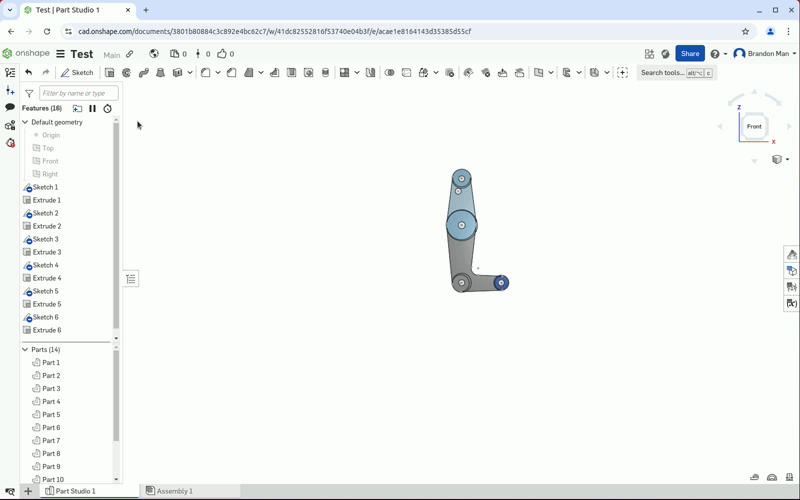
key(left, 2)
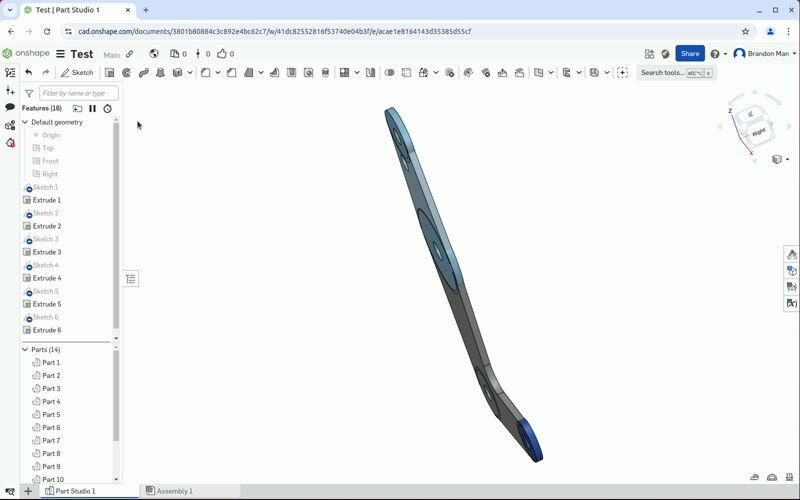
key(down, 2)
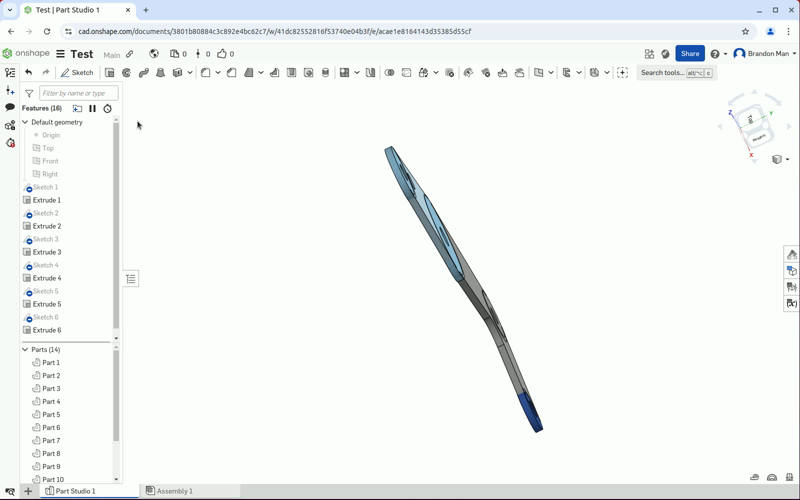
key(up, 2)
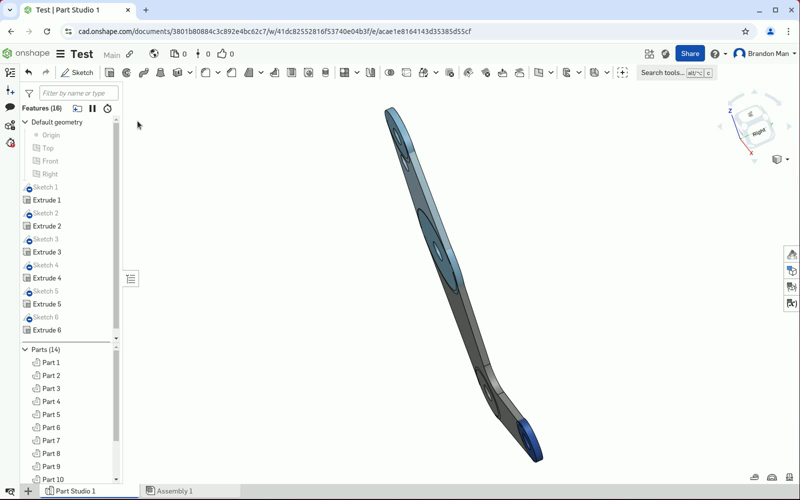
key(right, 2)
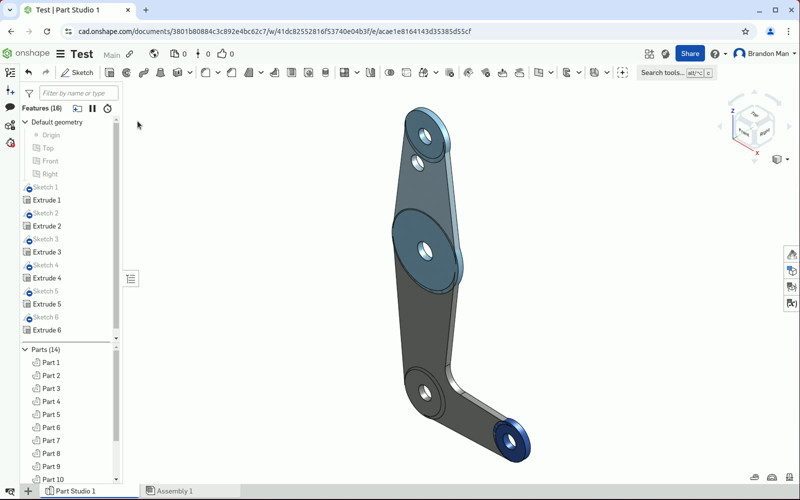
mouse_move(69, 189)
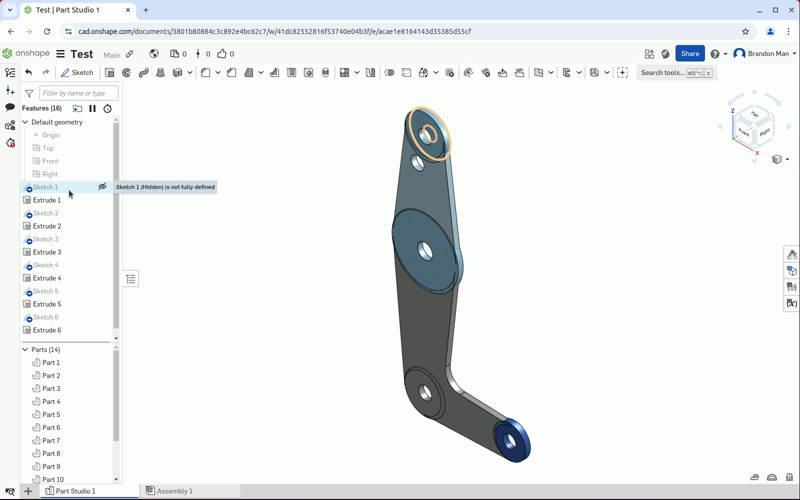
click(69, 189)